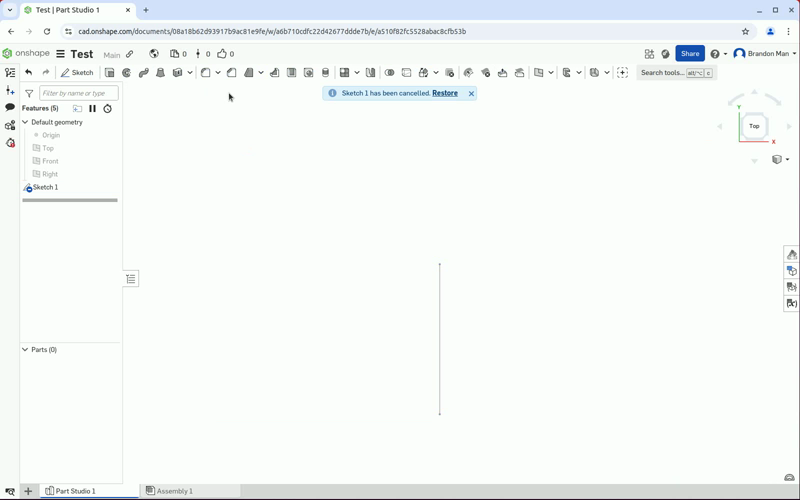
key(shift+h)
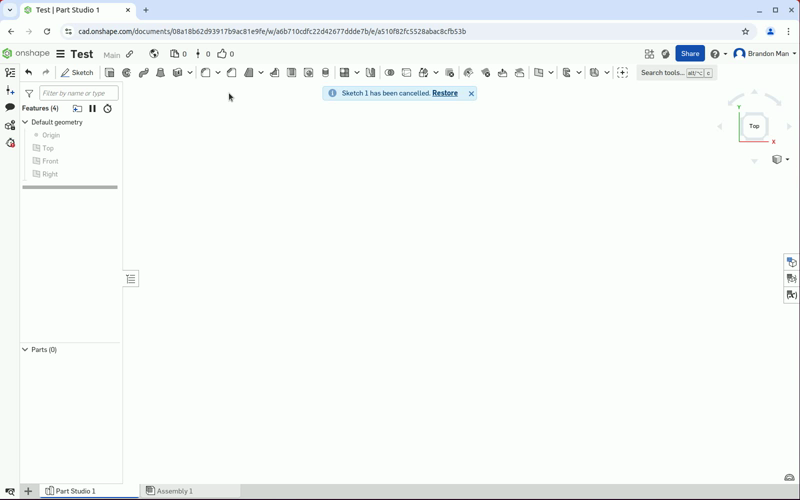
mouse_move(73, 352)
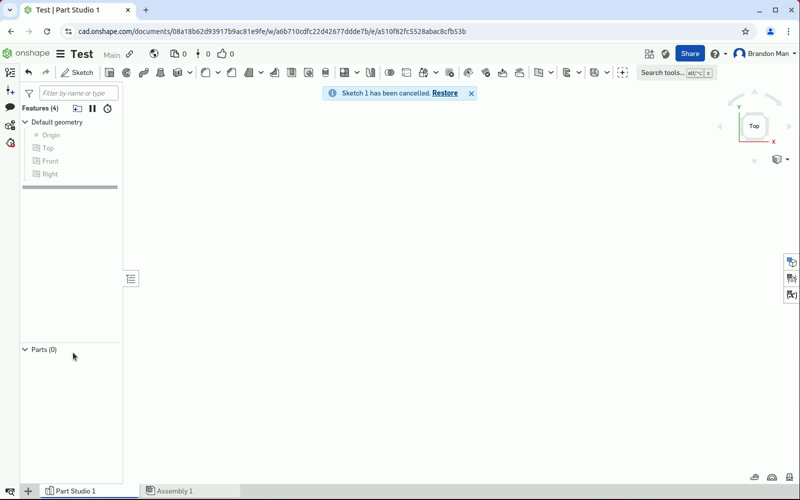
key(y)
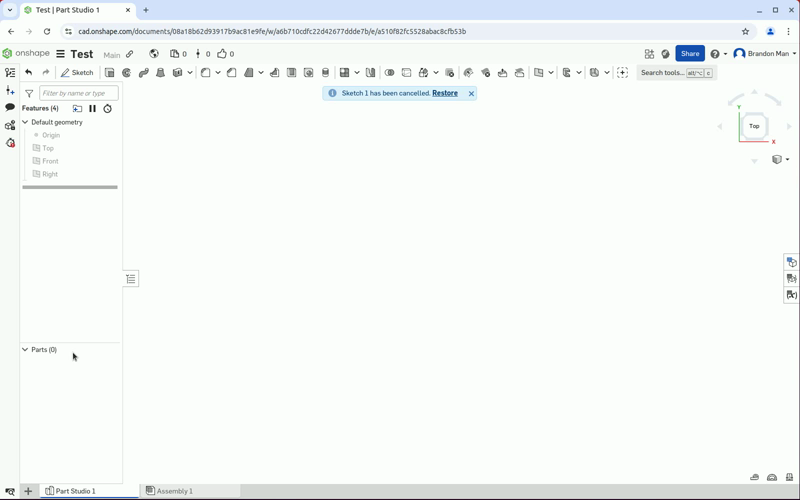
key(shift+p)
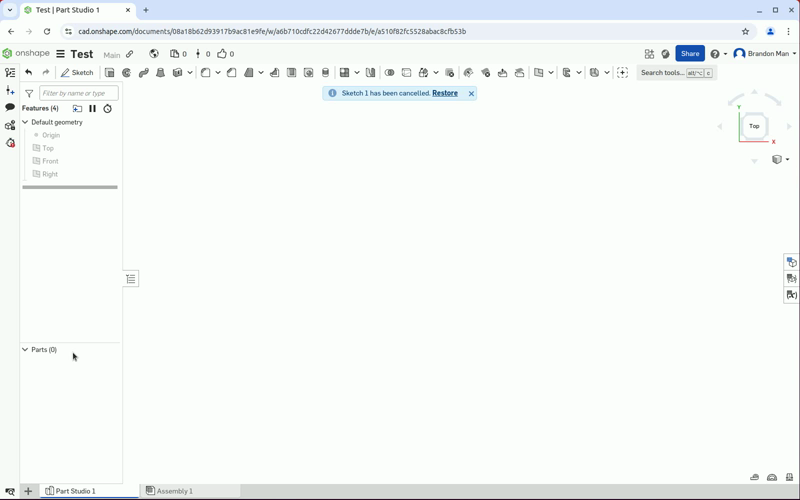
key(space)
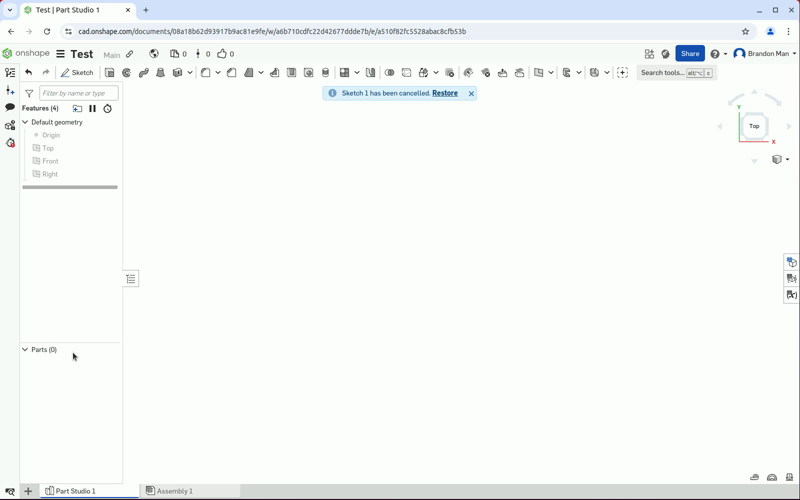
key_down(shift)
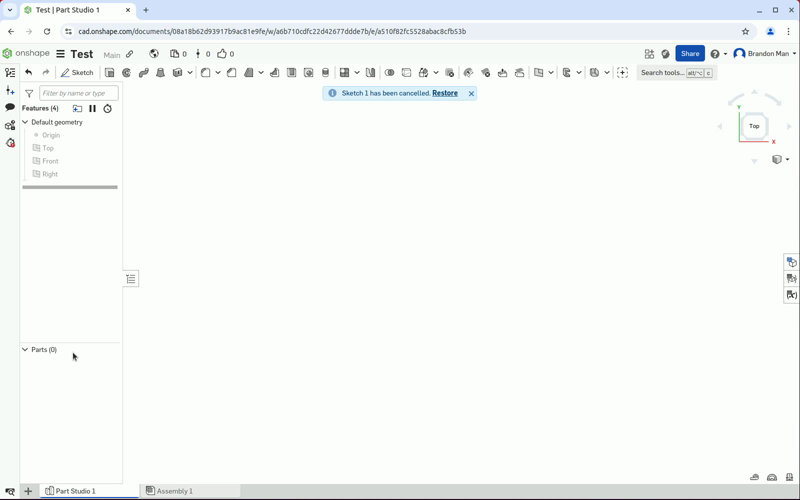
key(up)
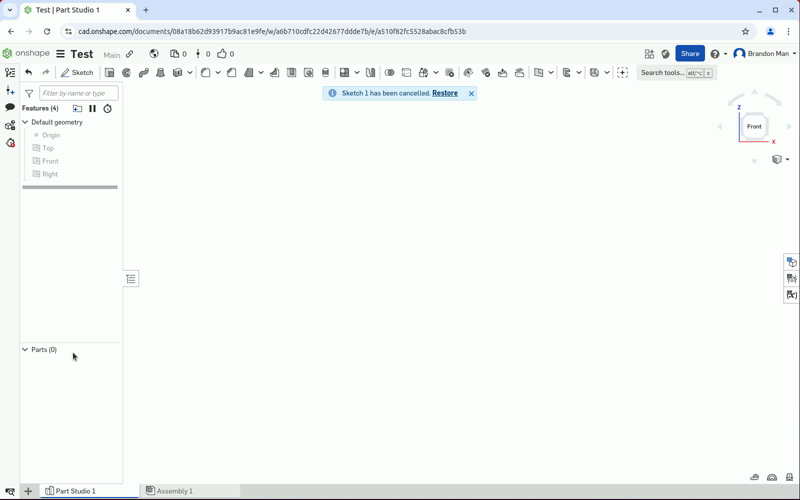
key_up(shift)
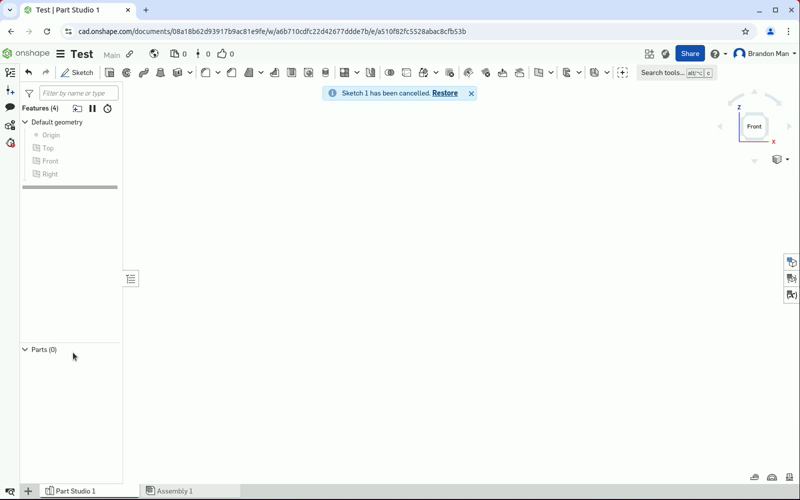
mouse_move(73, 352)
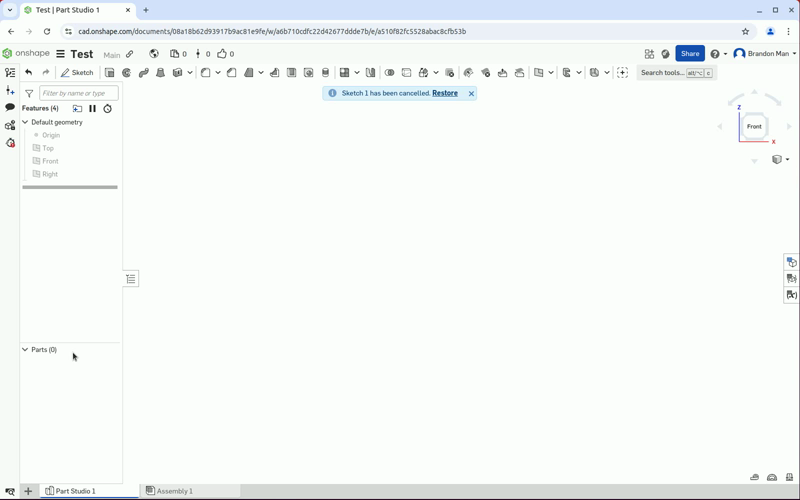
key(shift+y)
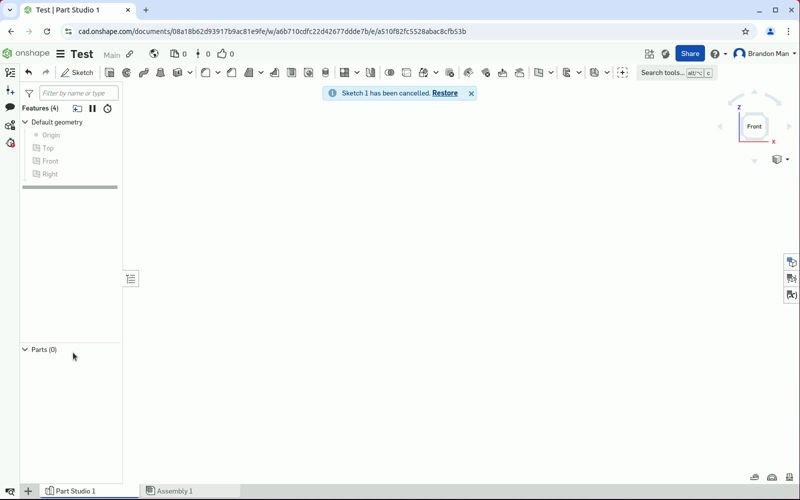
key(shift+s)
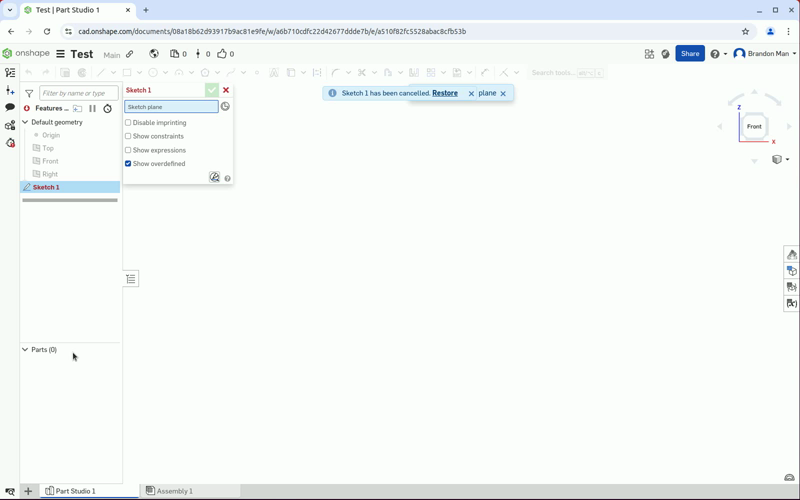
mouse_move(73, 163)
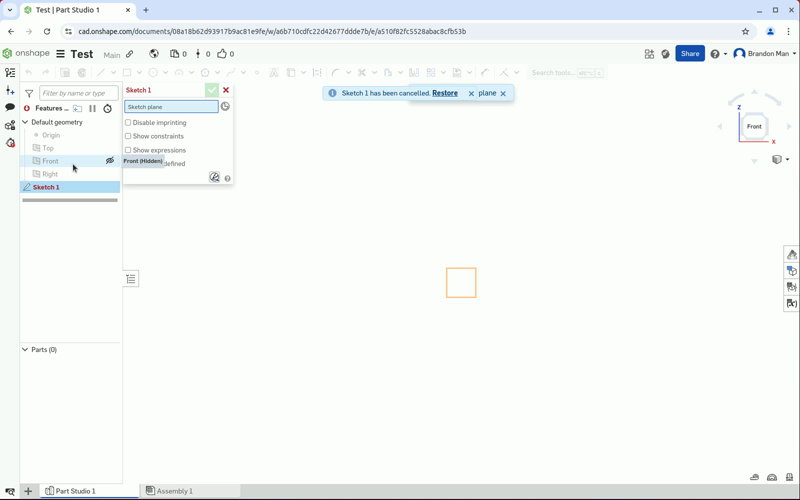
click(73, 163)
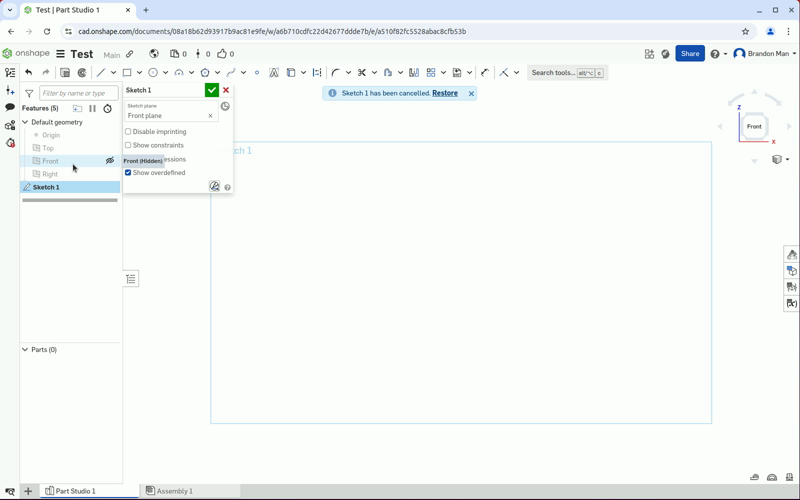
mouse_move(73, 352)
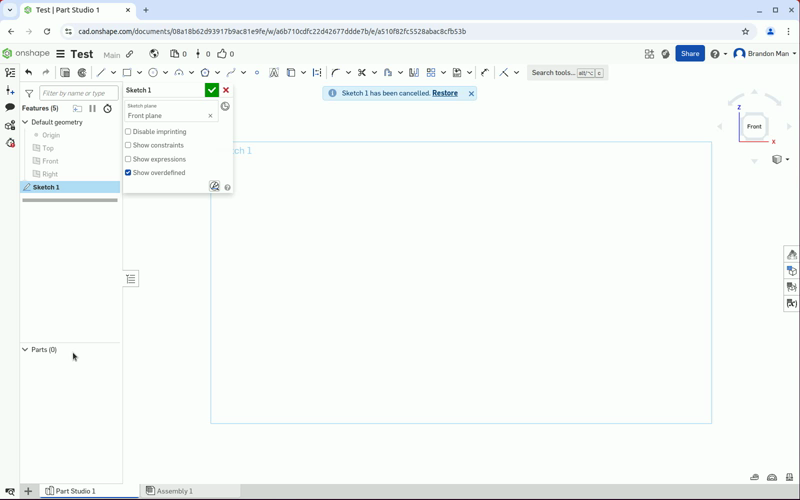
key(y)
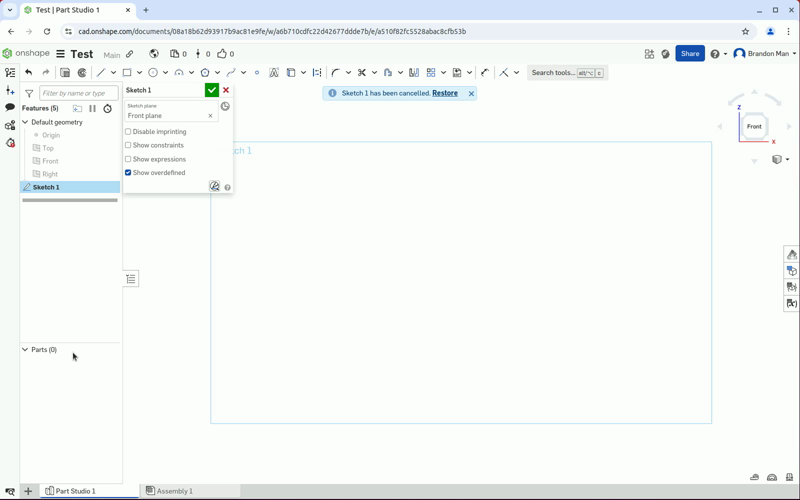
key(l)
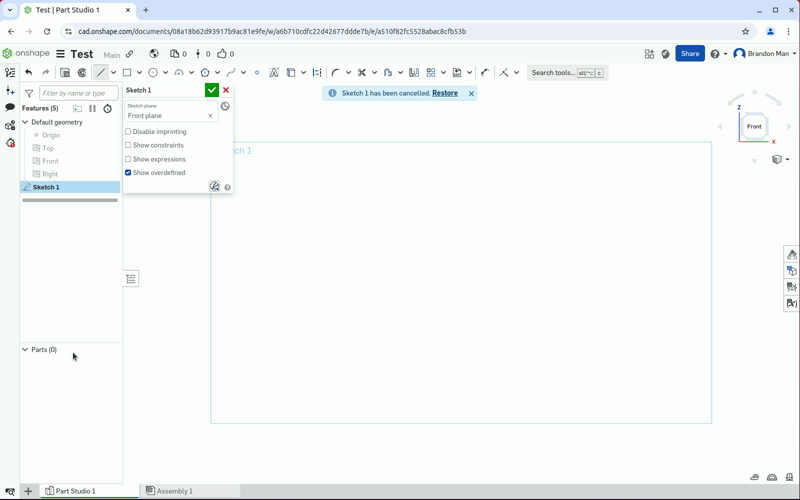
key_down(shift)
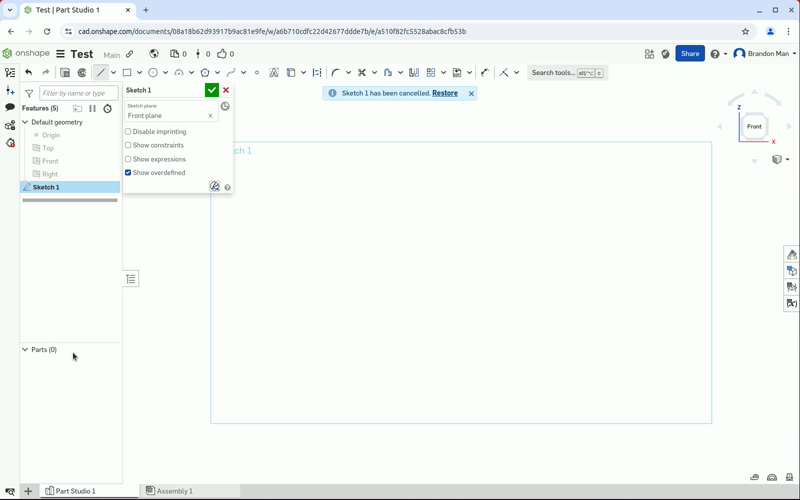
mouse_move(404, 207)
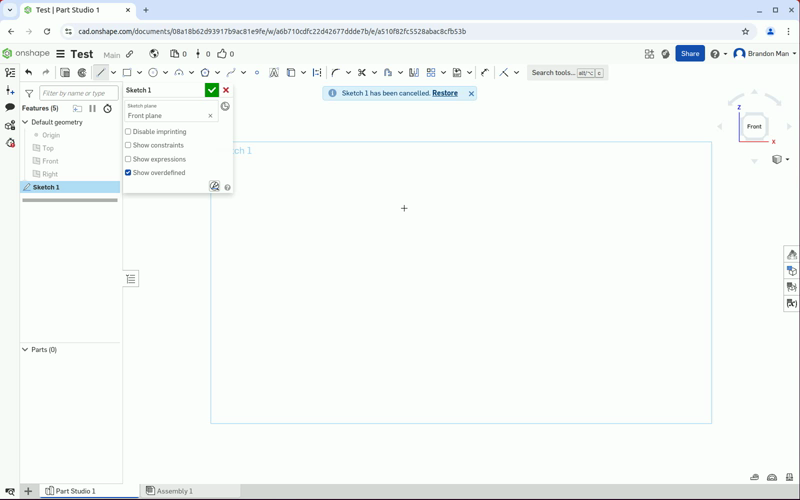
click(404, 207)
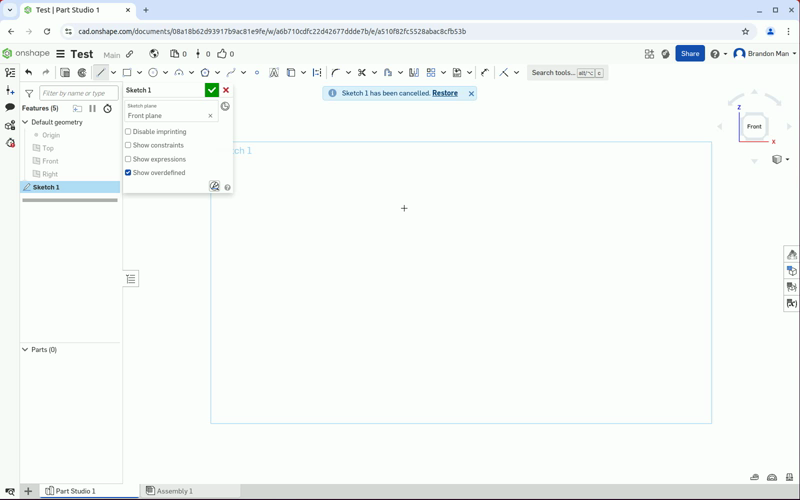
key_up(shift)
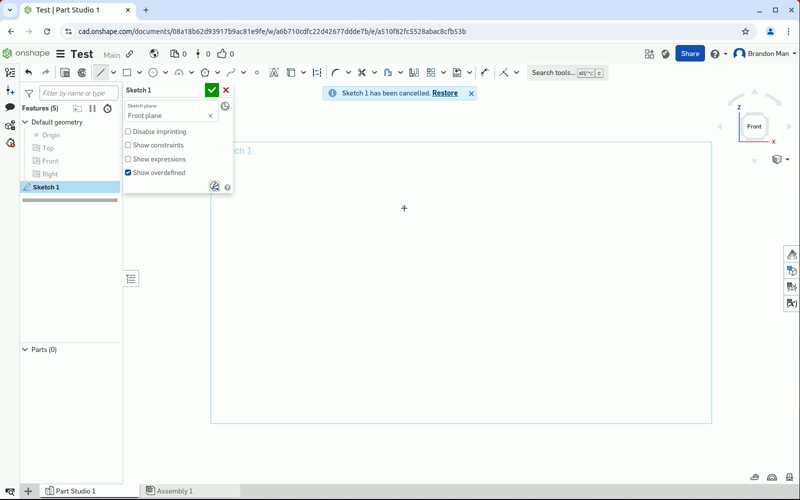
key_down(shift)
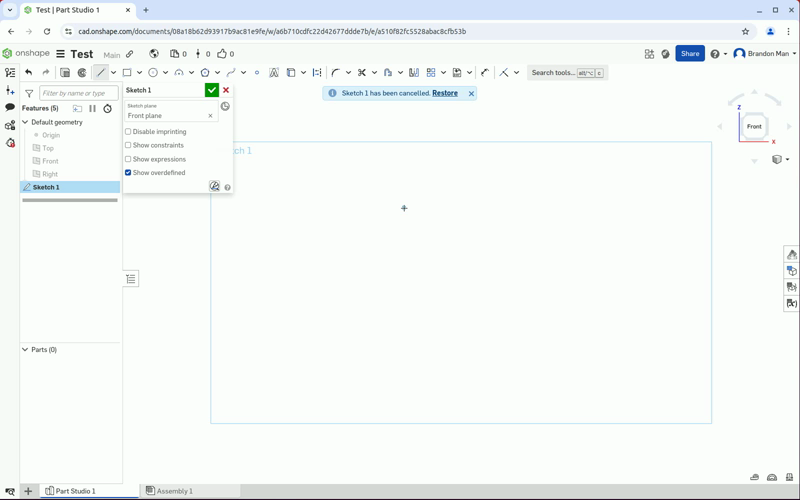
mouse_move(434, 207)
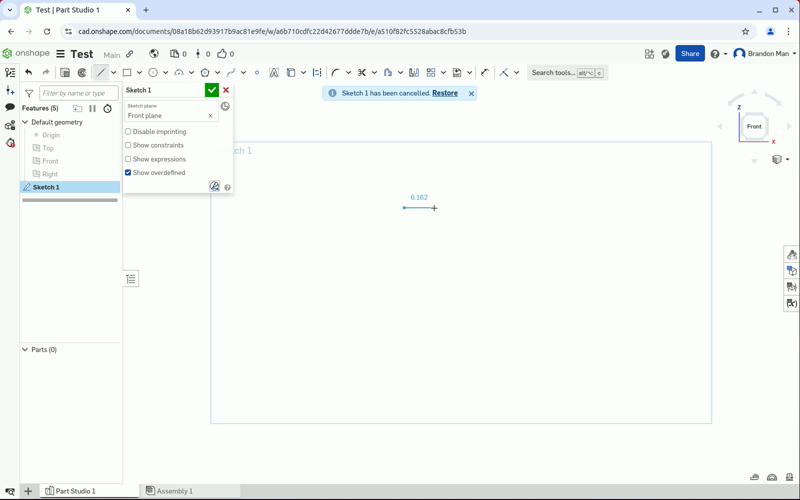
mouse_move(424, 207)
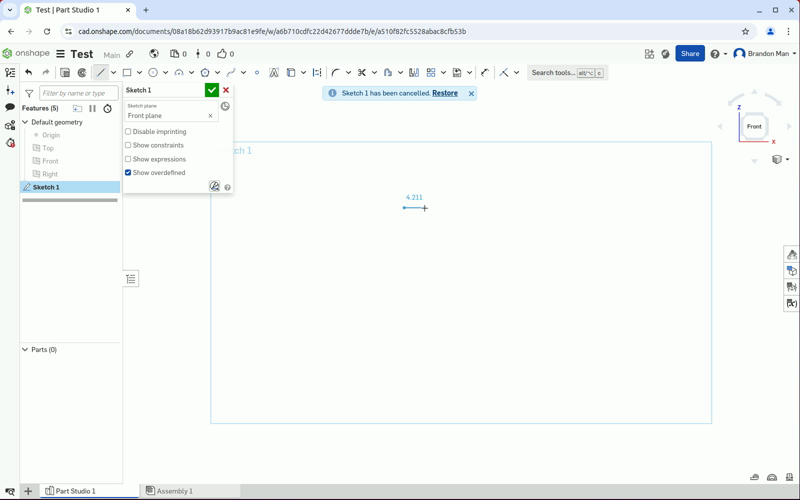
click(424, 207)
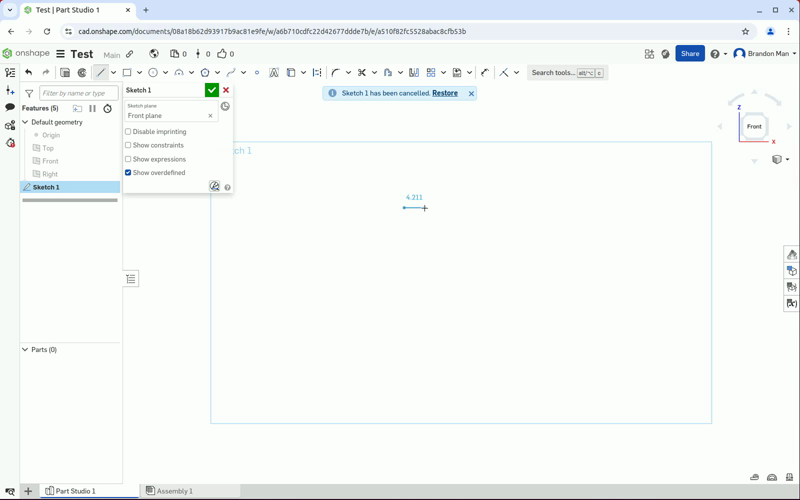
key_up(shift)
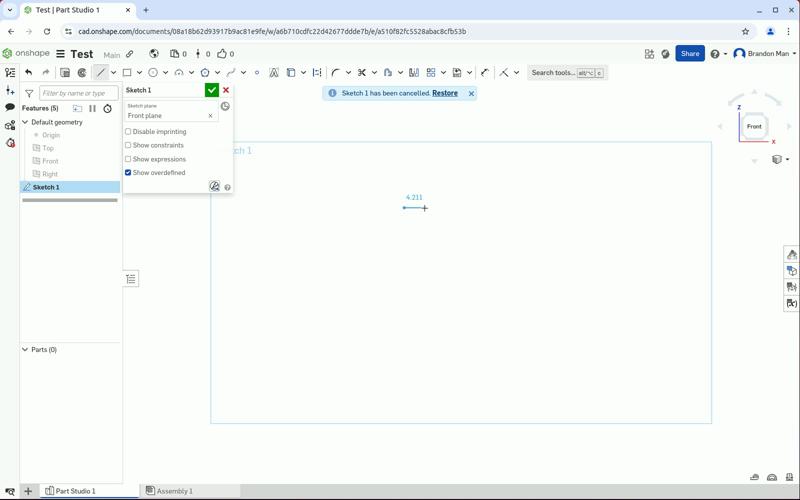
key(esc)
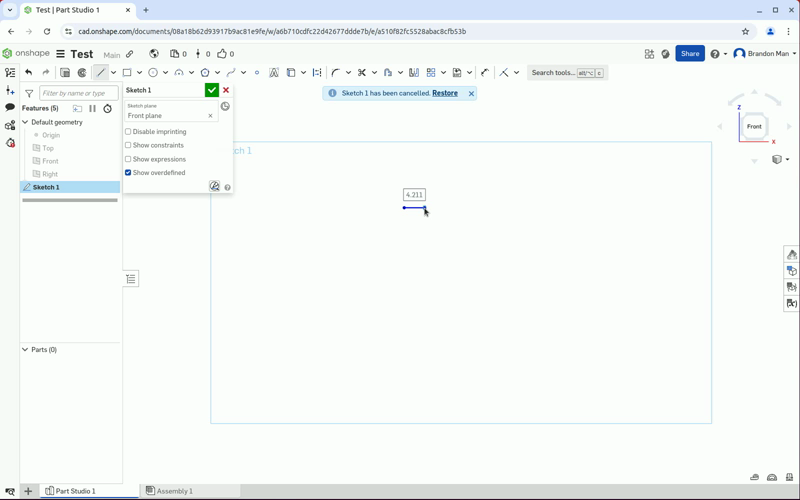
key(a)
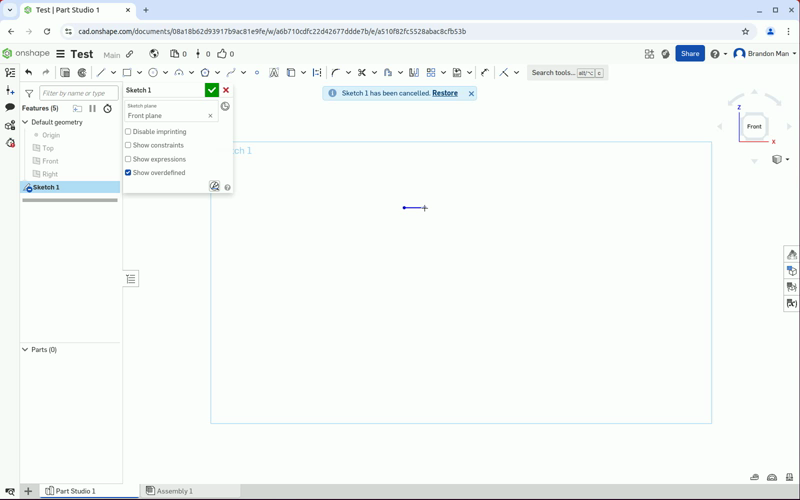
mouse_move(424, 207)
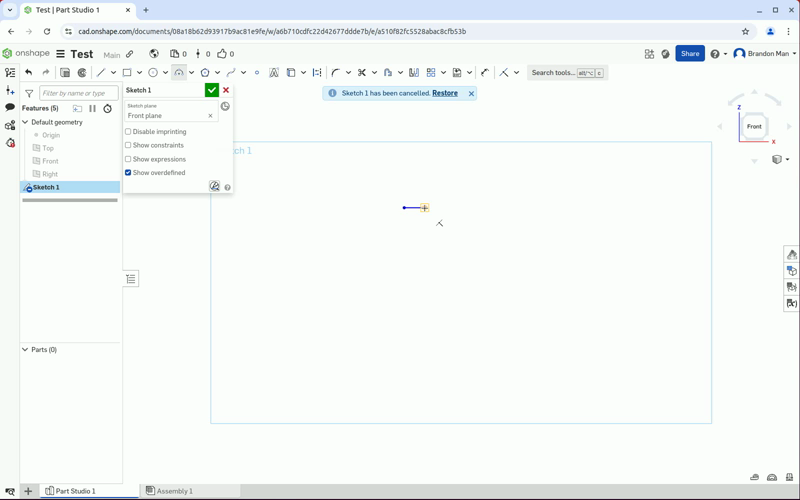
click(424, 207)
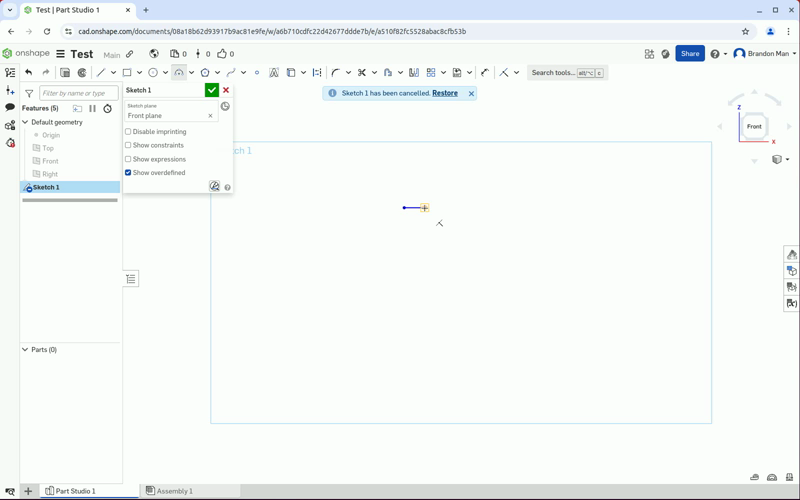
key_down(shift)
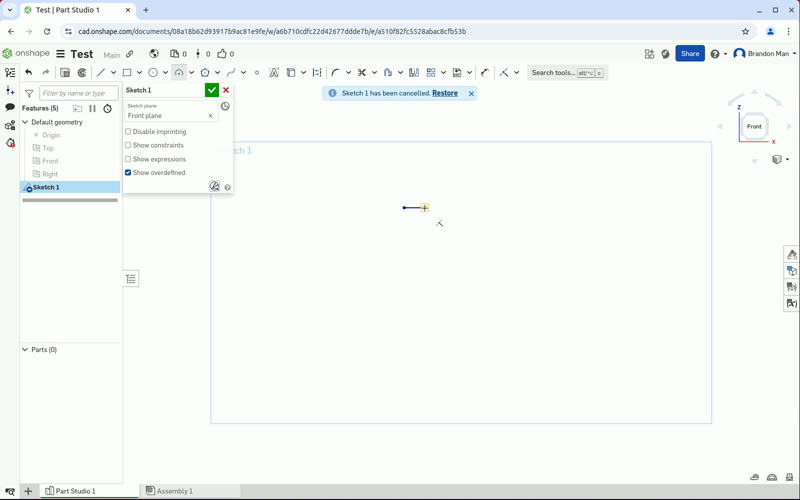
mouse_move(445, 207)
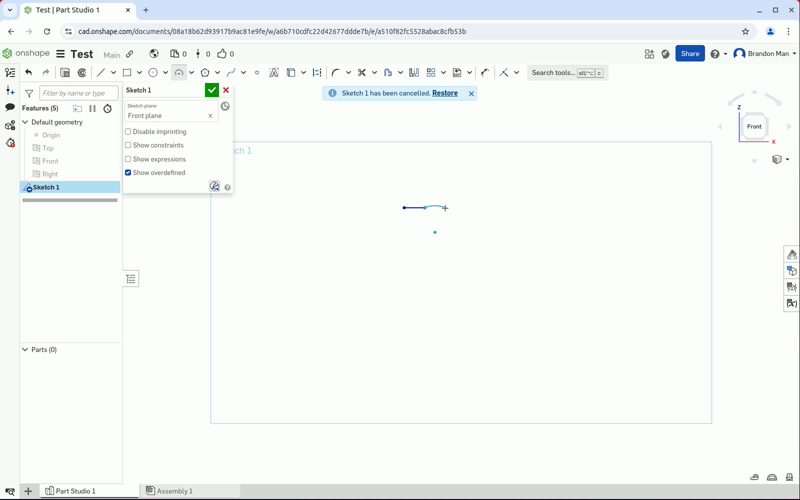
click(445, 207)
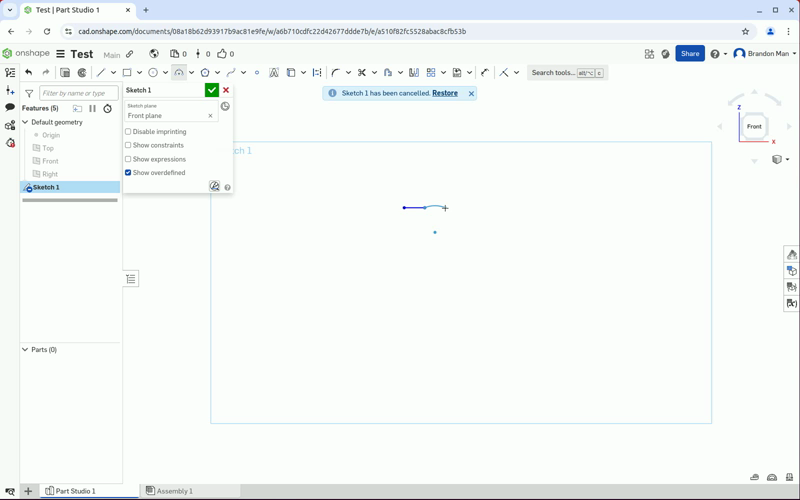
mouse_move(434, 218)
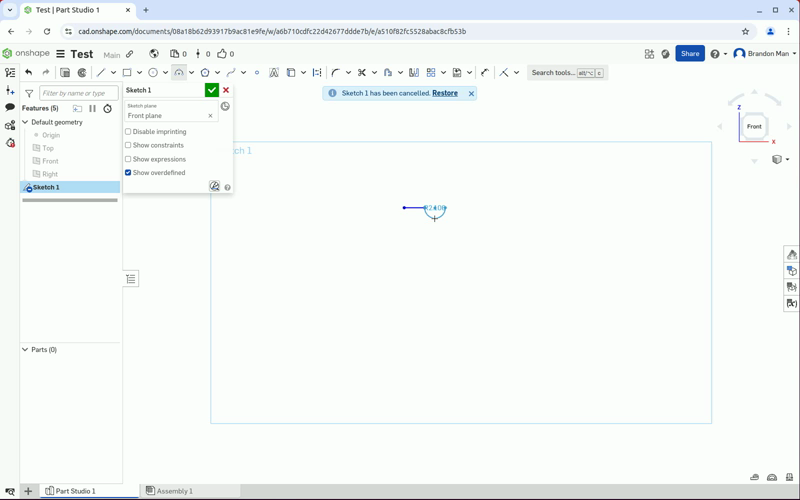
click(434, 218)
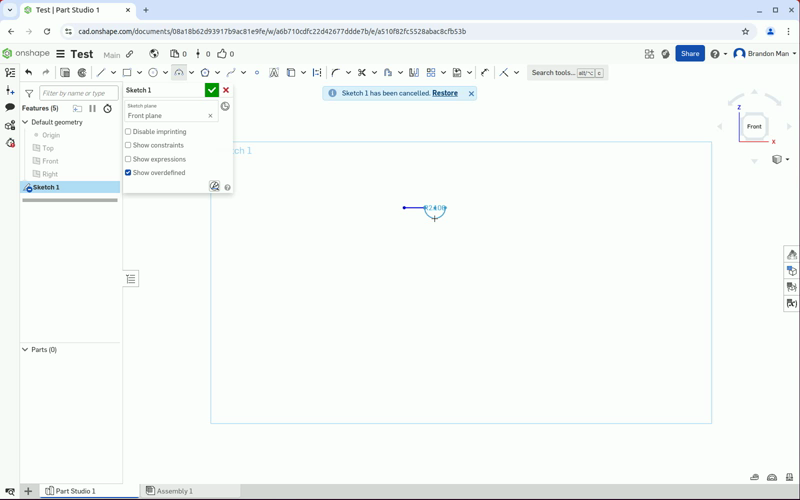
key_up(shift)
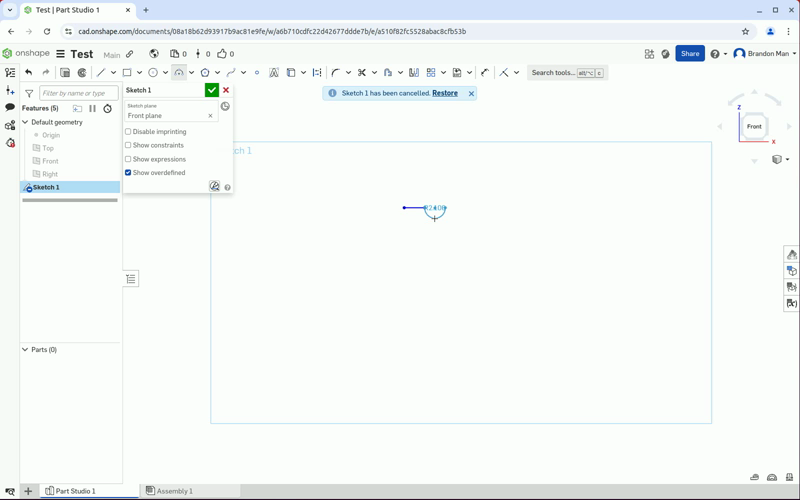
key(esc)
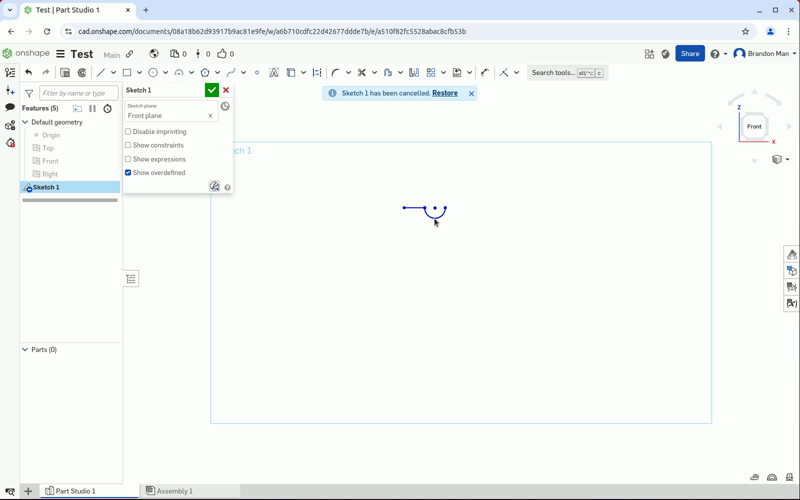
key(l)
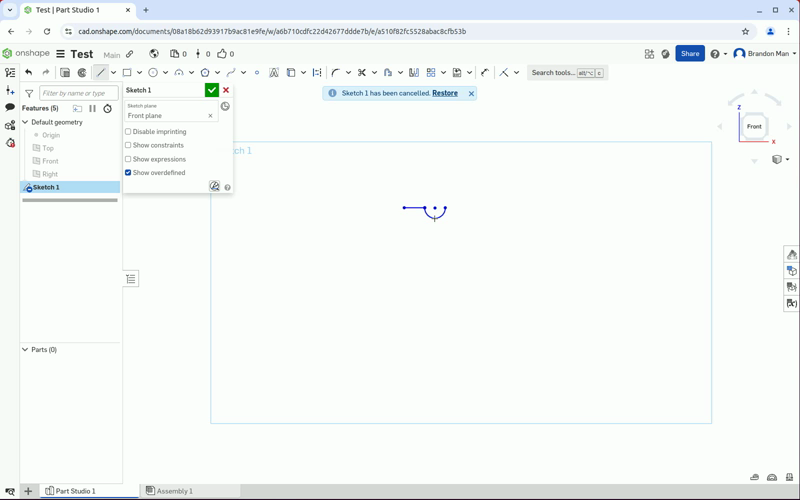
mouse_move(445, 207)
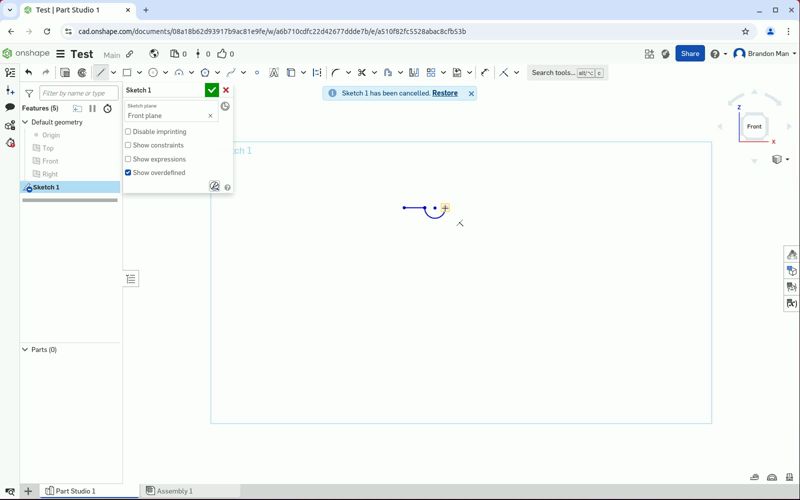
click(445, 207)
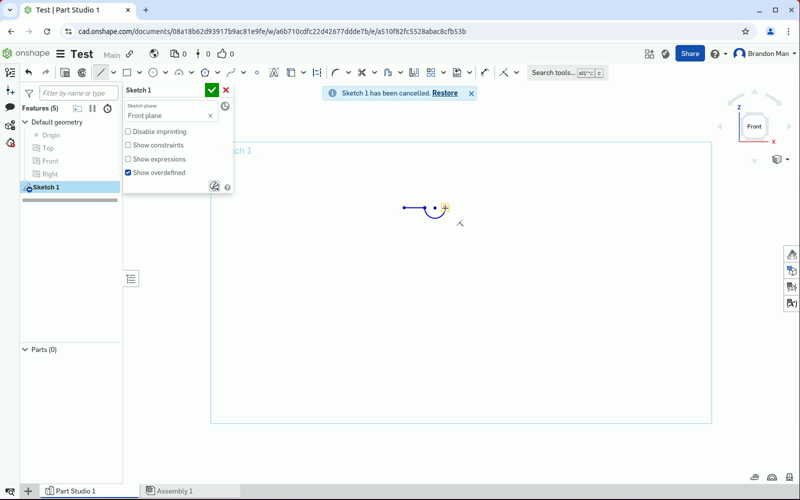
key_down(shift)
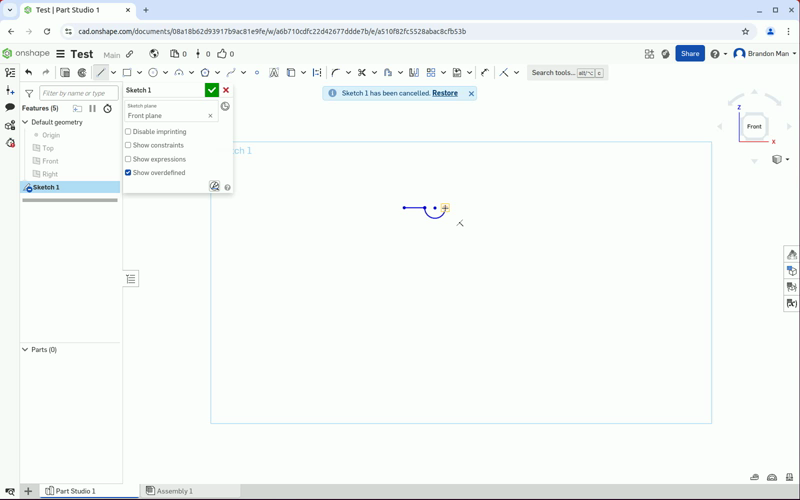
mouse_move(475, 207)
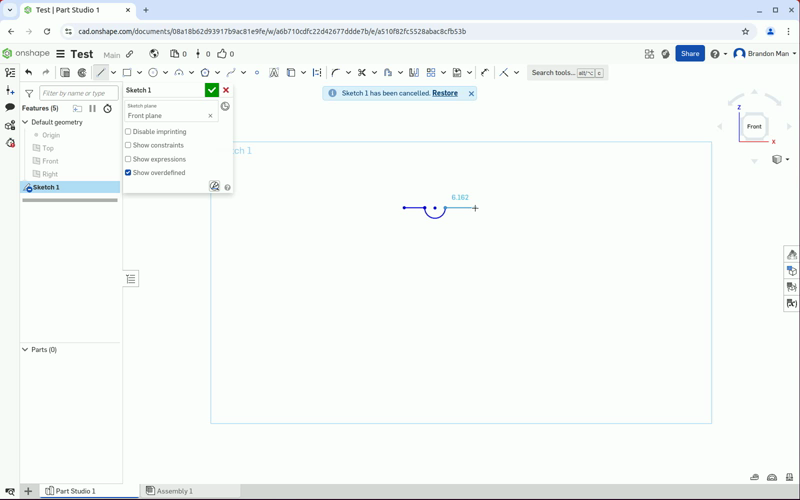
mouse_move(461, 207)
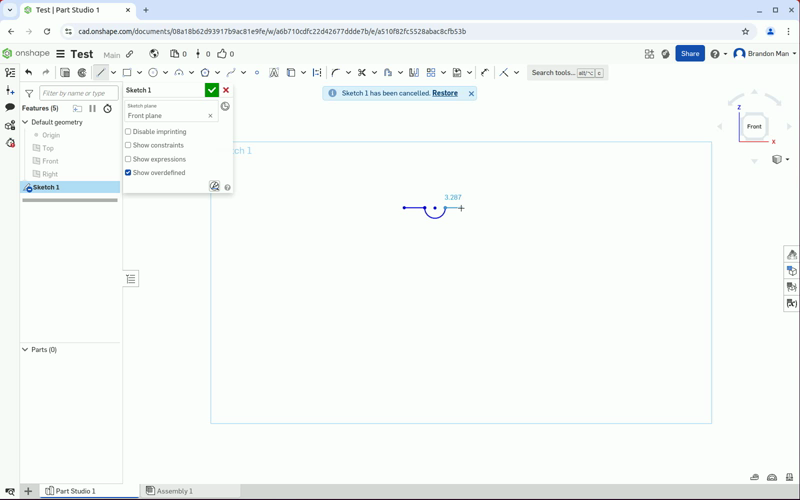
click(461, 207)
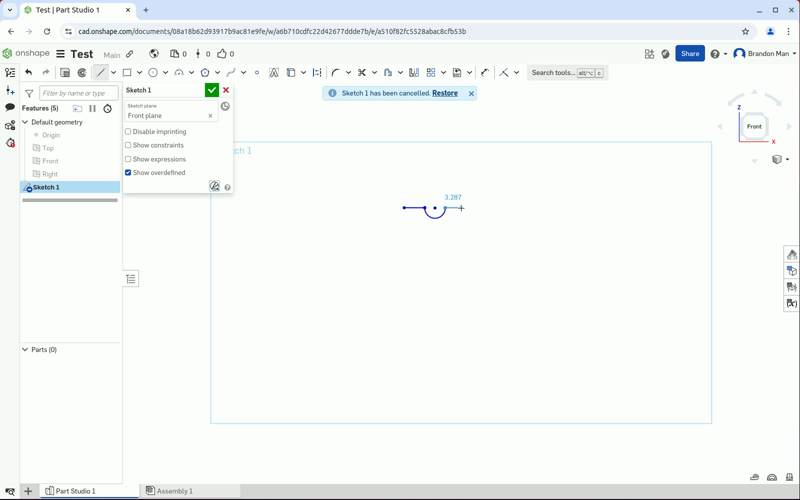
key_up(shift)
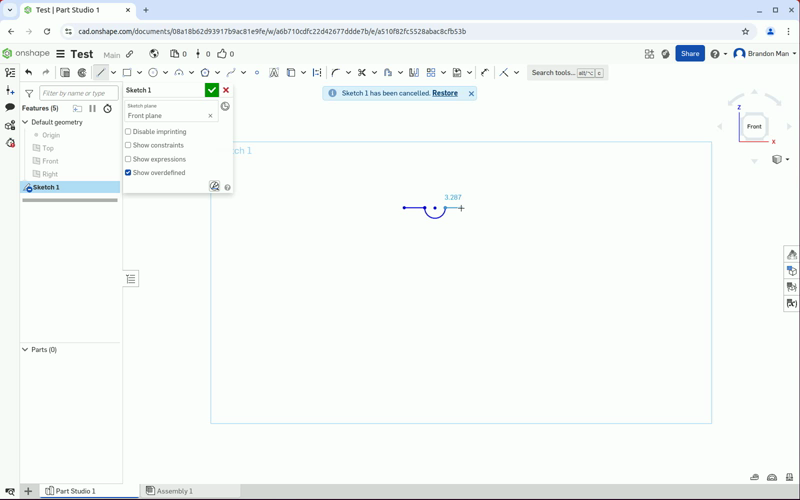
key_down(shift)
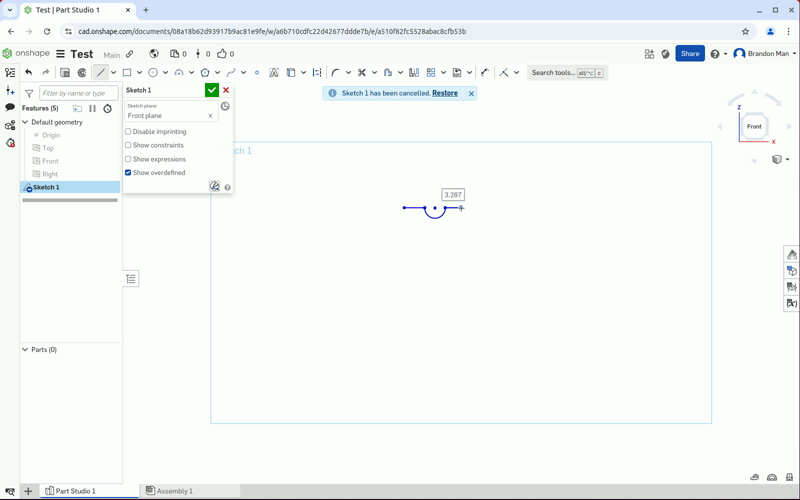
mouse_move(491, 207)
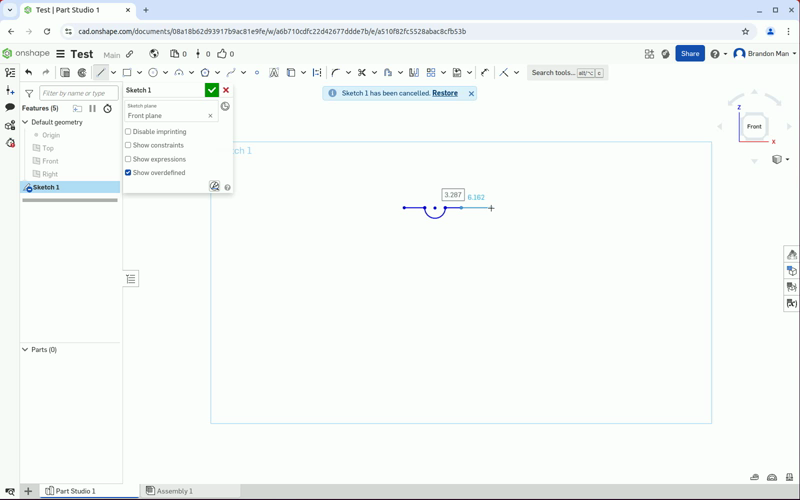
mouse_move(461, 204)
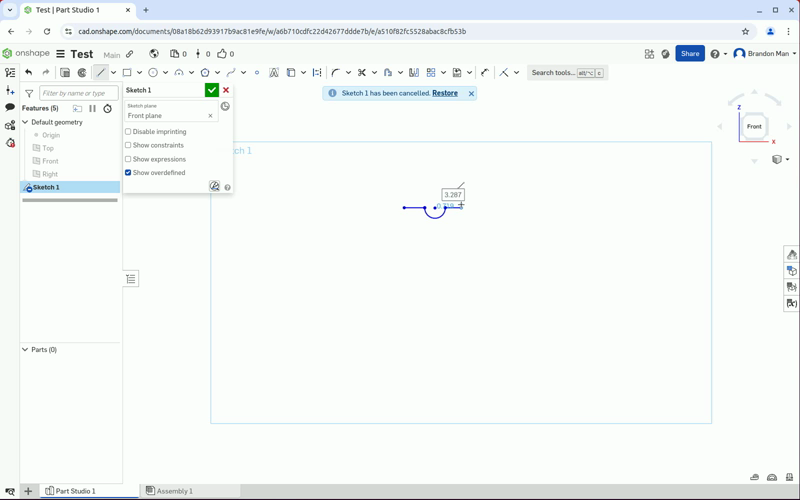
scroll(6)
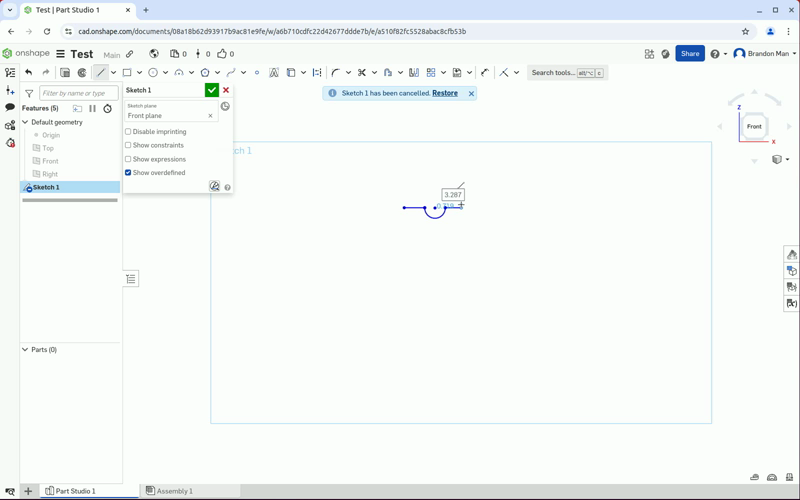
scroll(6)
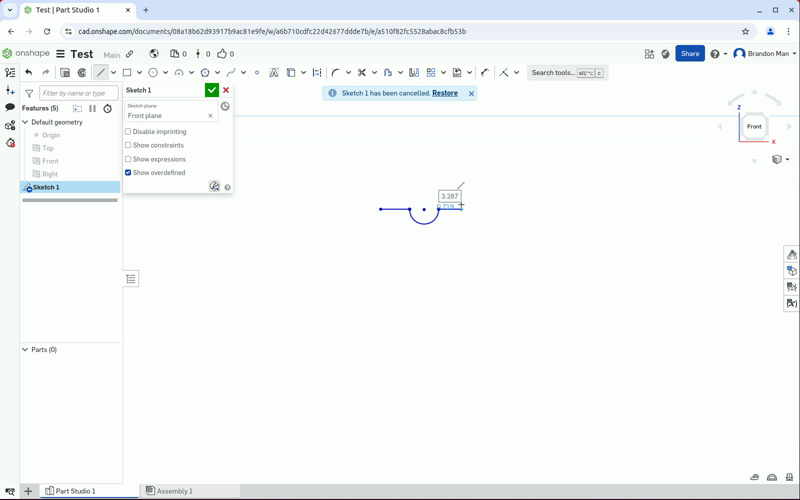
scroll(6)
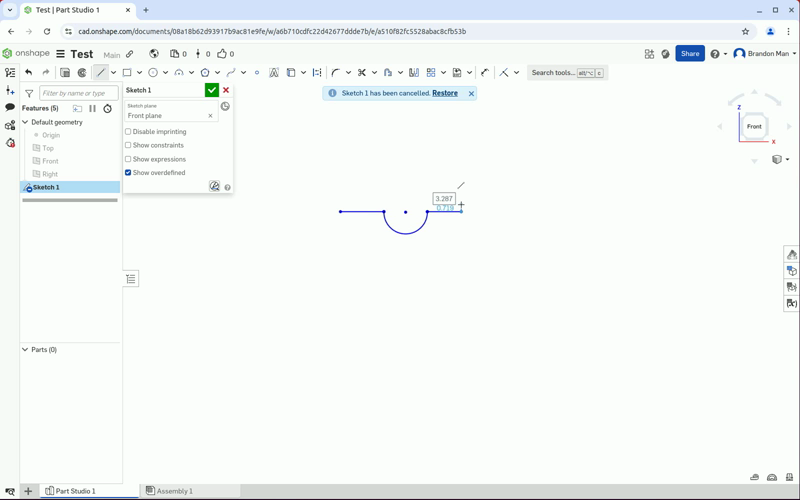
scroll(6)
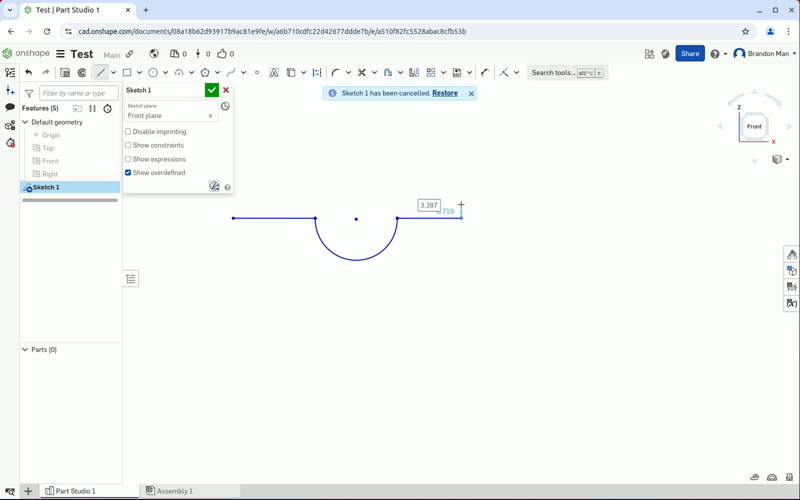
scroll(6)
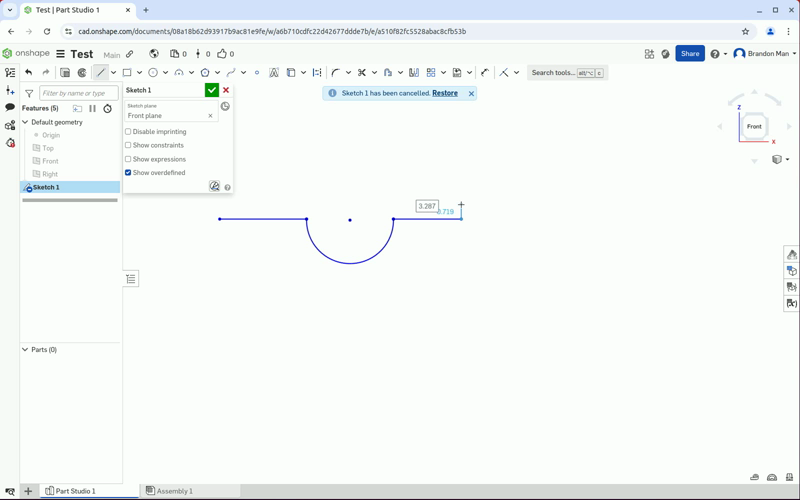
scroll(6)
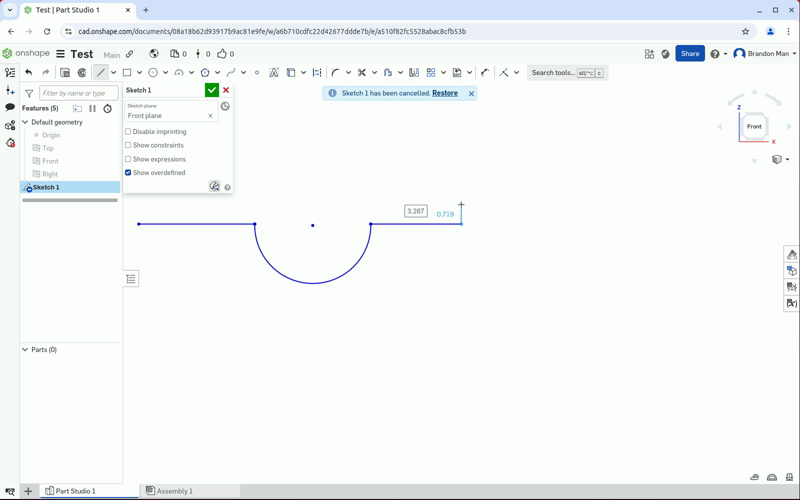
scroll(6)
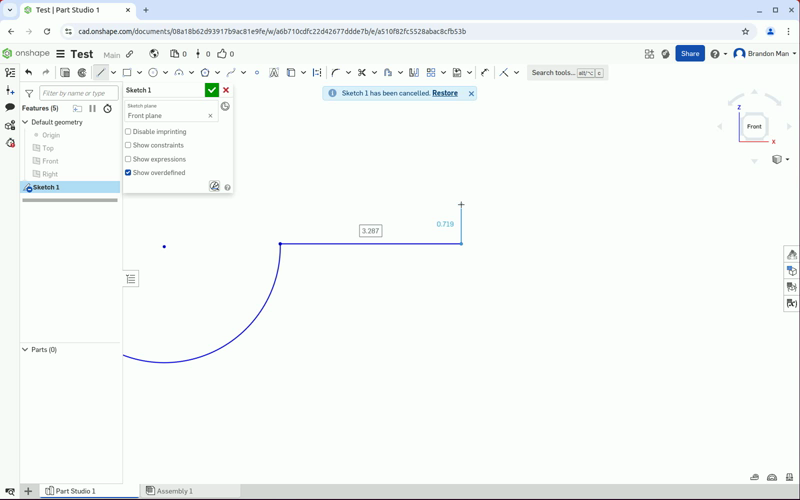
click(461, 204)
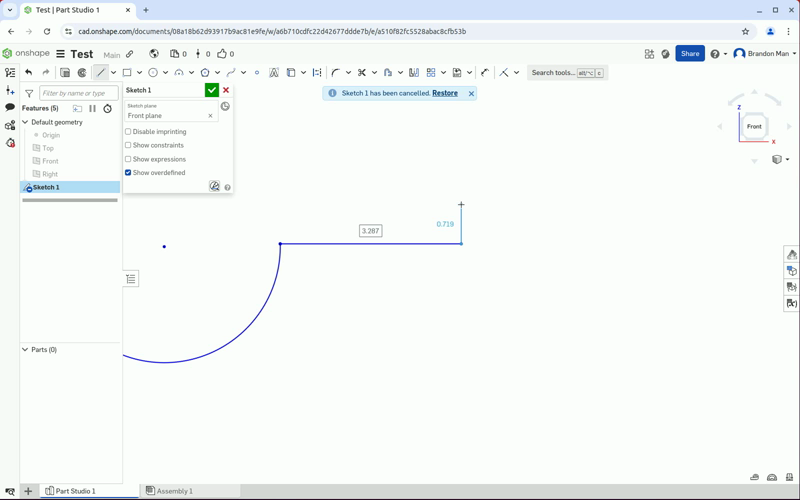
scroll(-6)
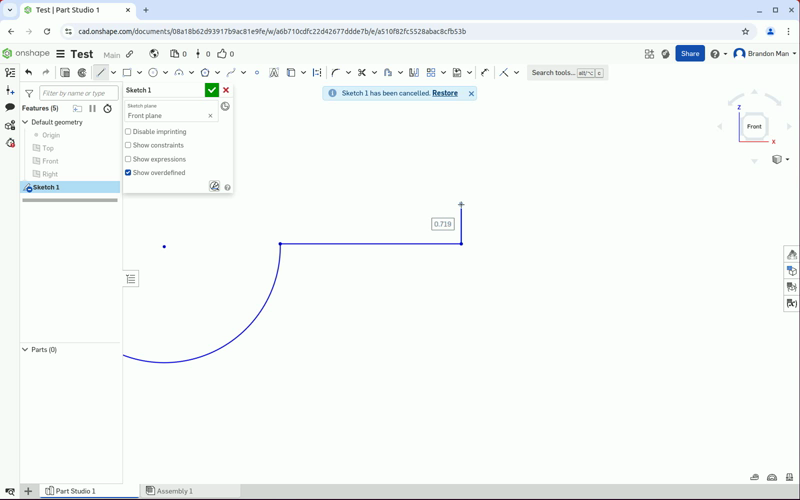
scroll(-6)
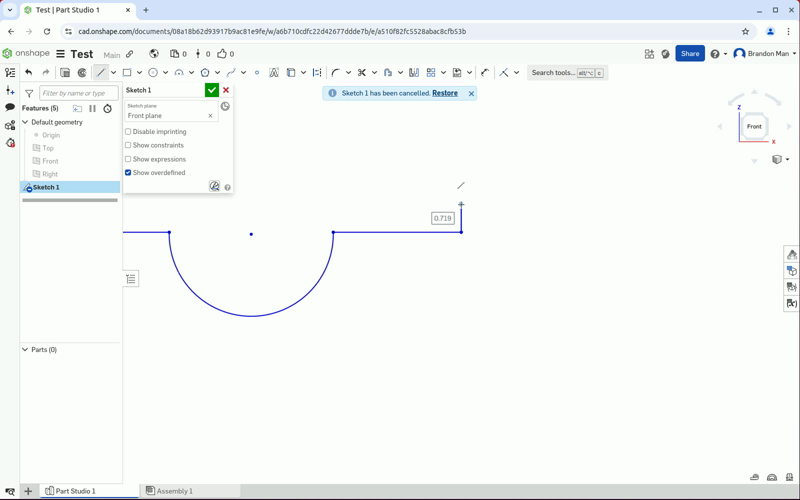
scroll(-6)
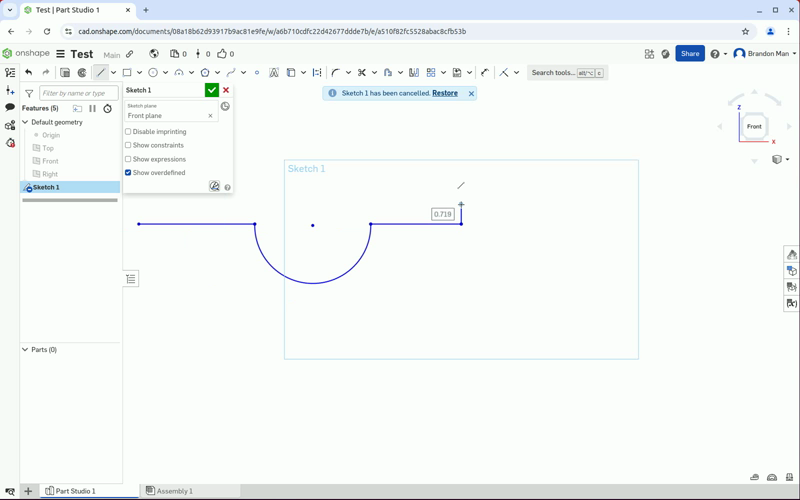
scroll(-6)
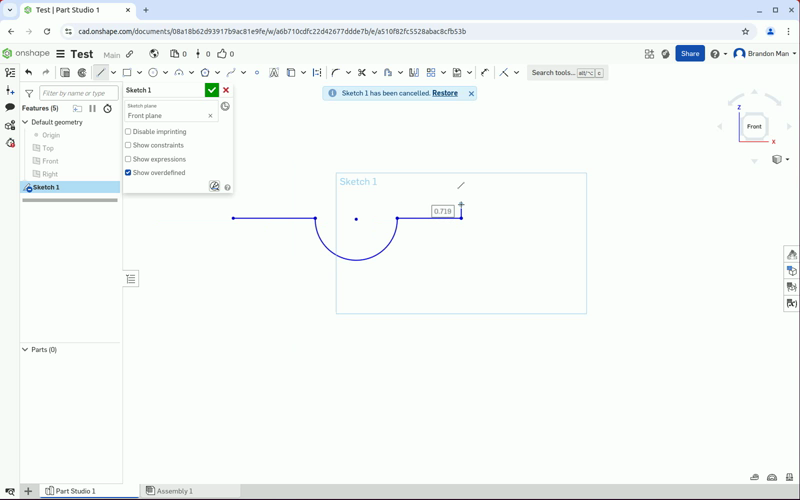
scroll(-6)
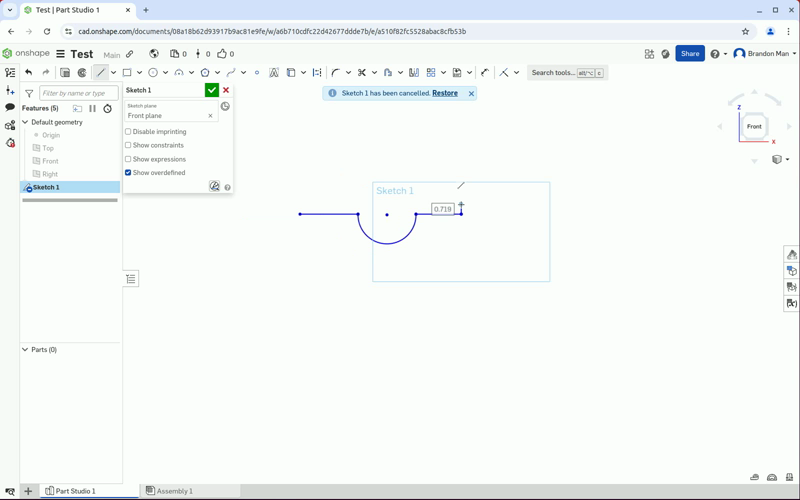
scroll(-6)
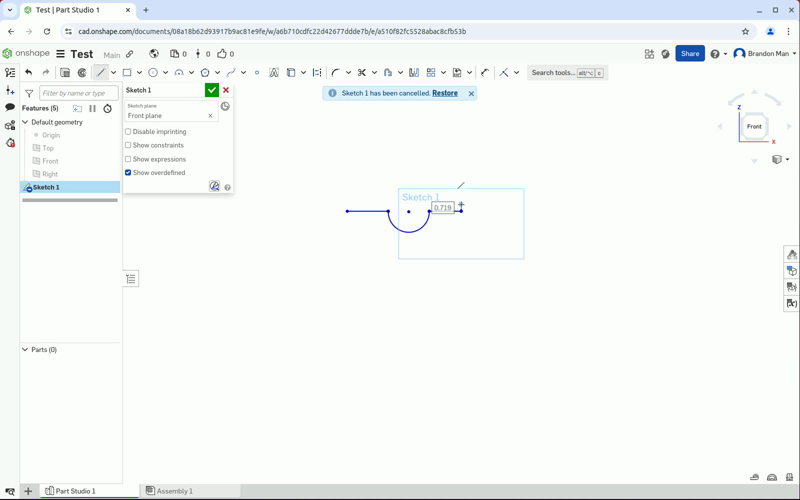
scroll(-6)
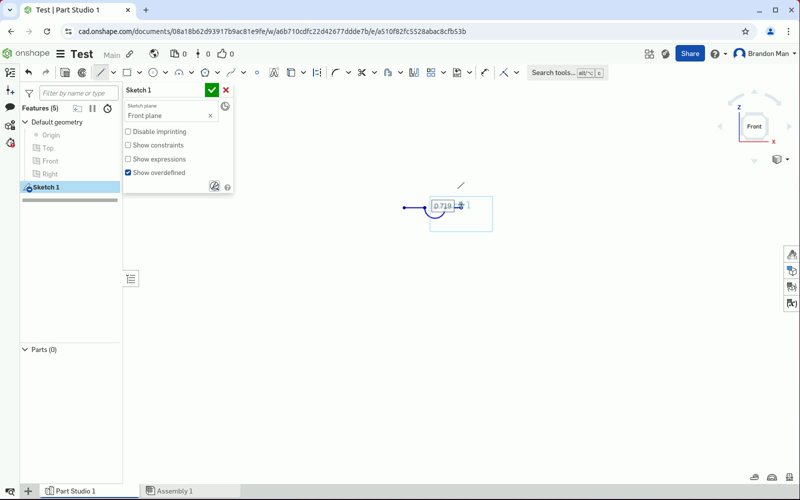
key_up(shift)
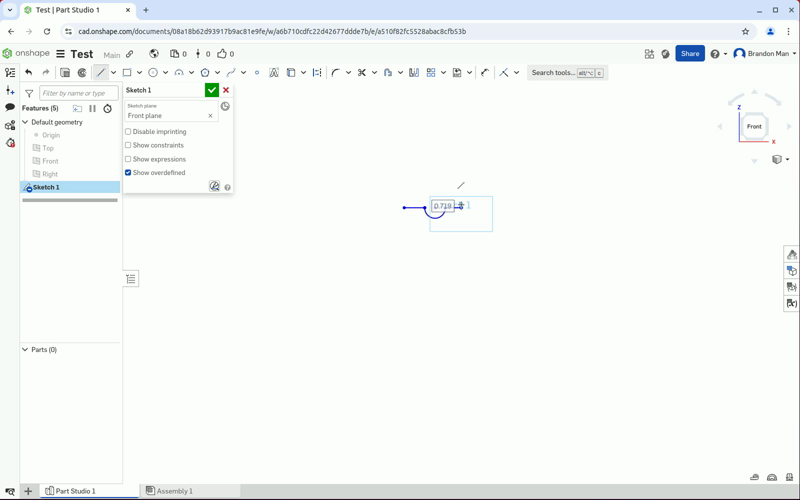
key(esc)
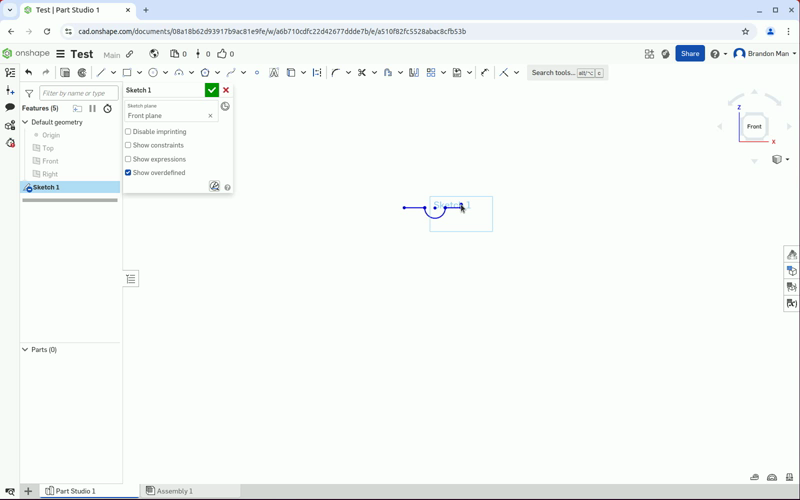
key(a)
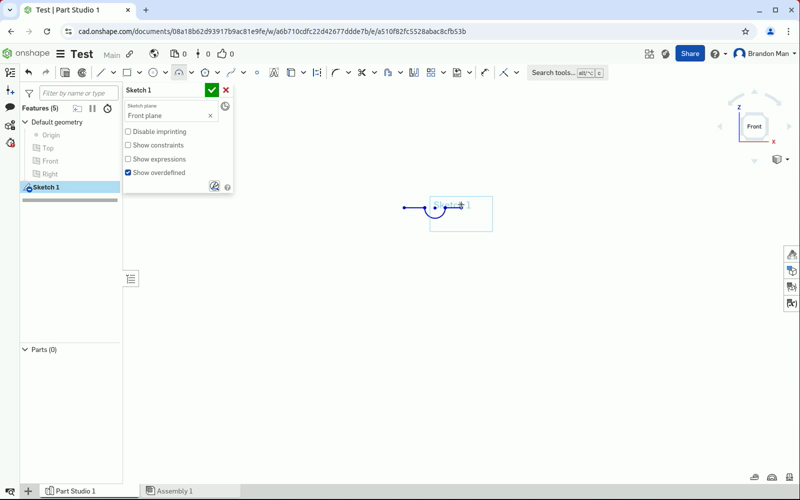
mouse_move(461, 204)
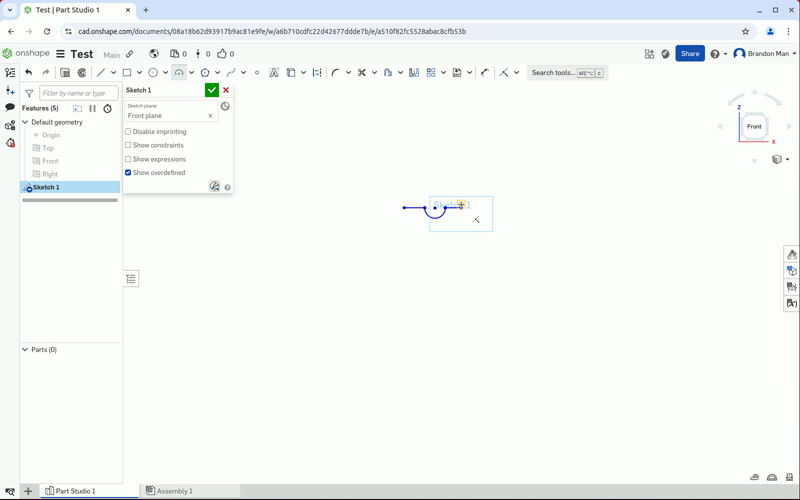
scroll(6)
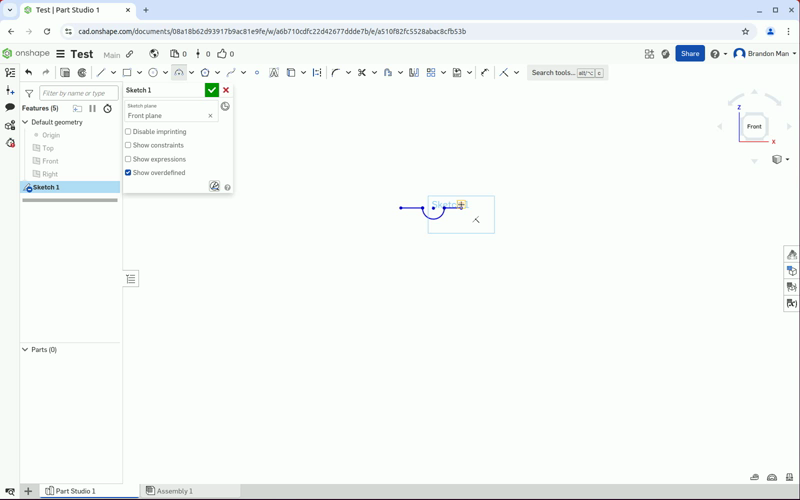
scroll(6)
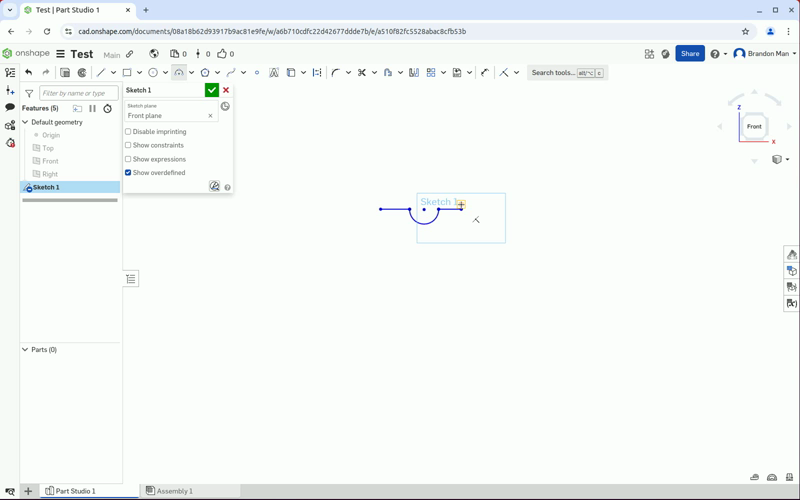
scroll(6)
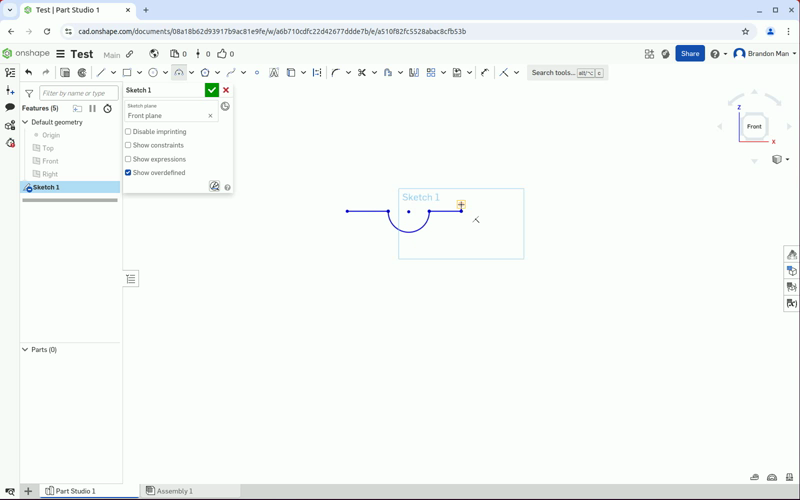
scroll(6)
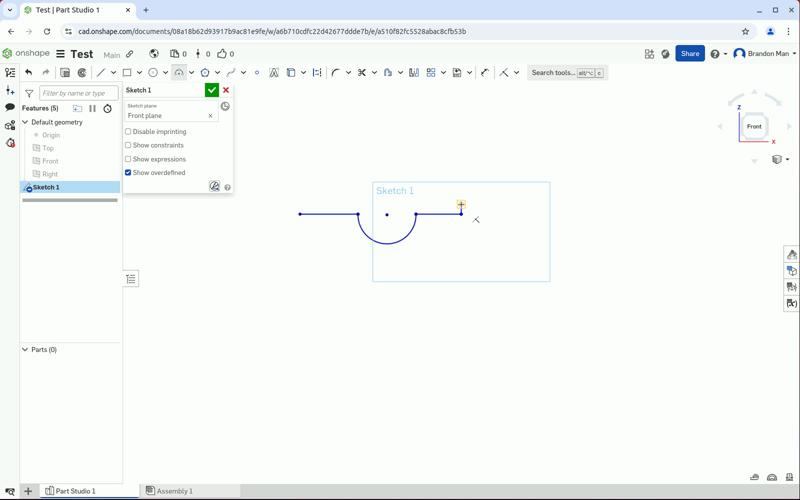
scroll(6)
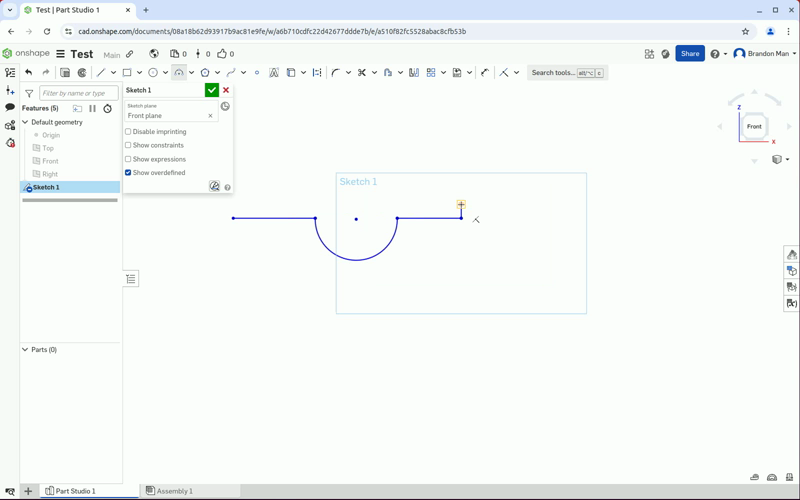
scroll(6)
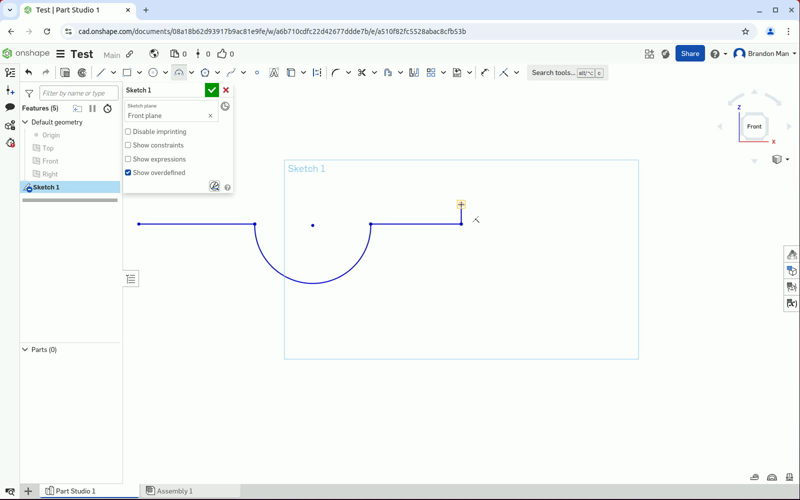
scroll(6)
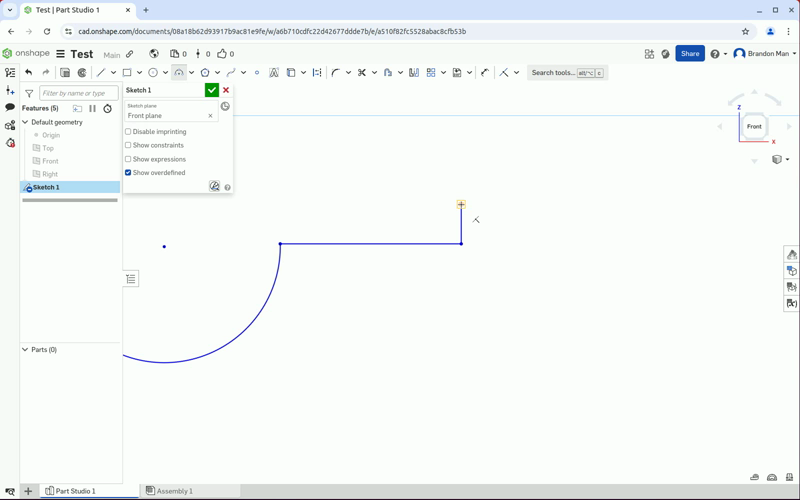
click(461, 204)
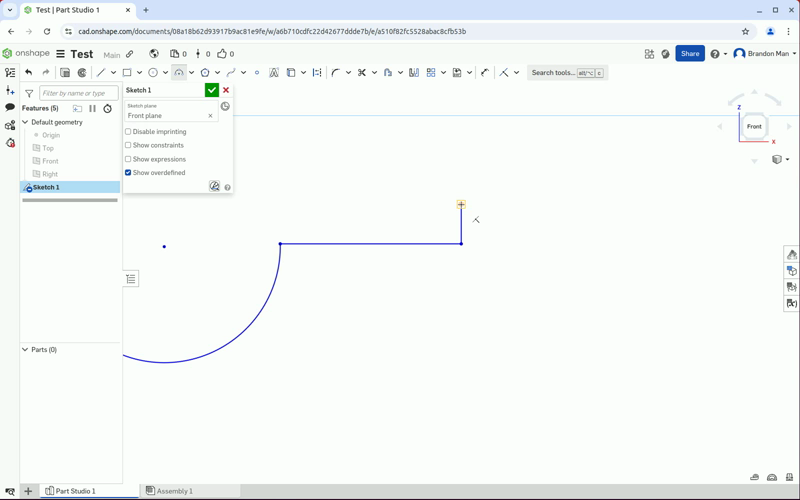
scroll(-6)
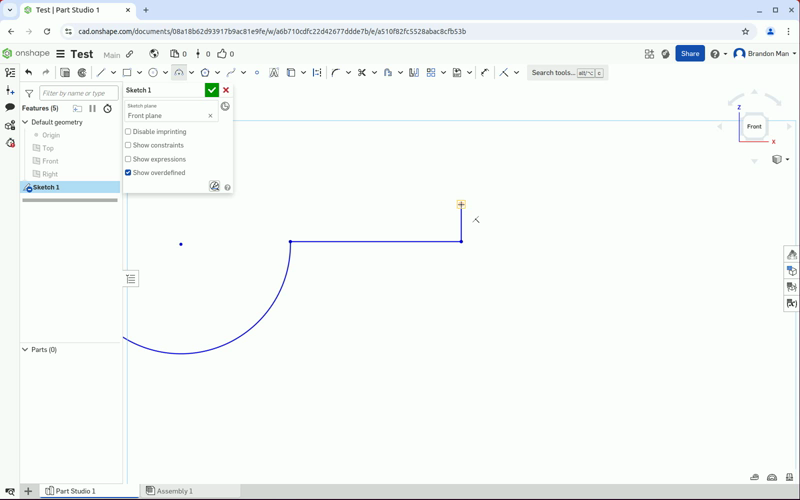
scroll(-6)
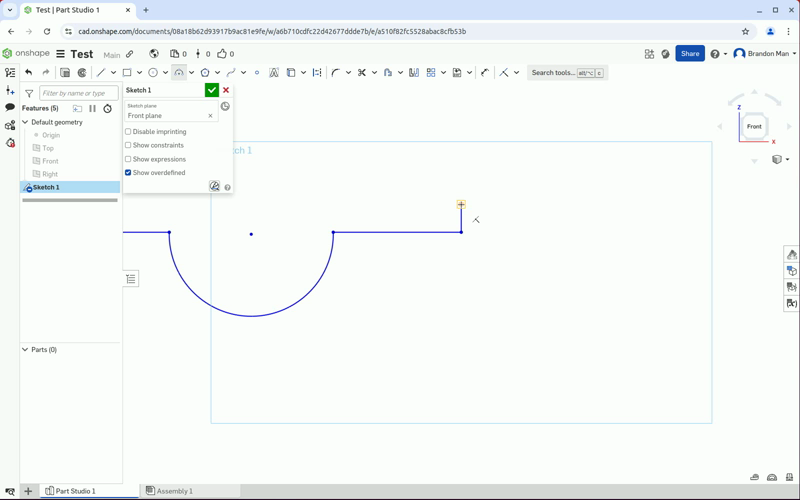
scroll(-6)
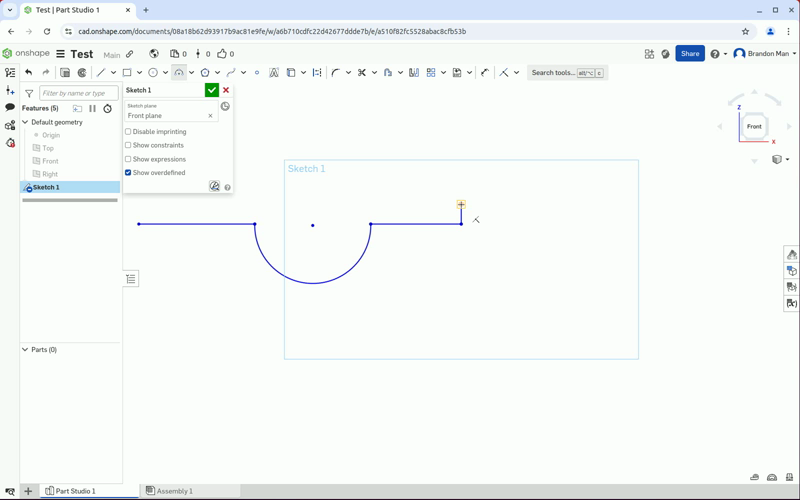
scroll(-6)
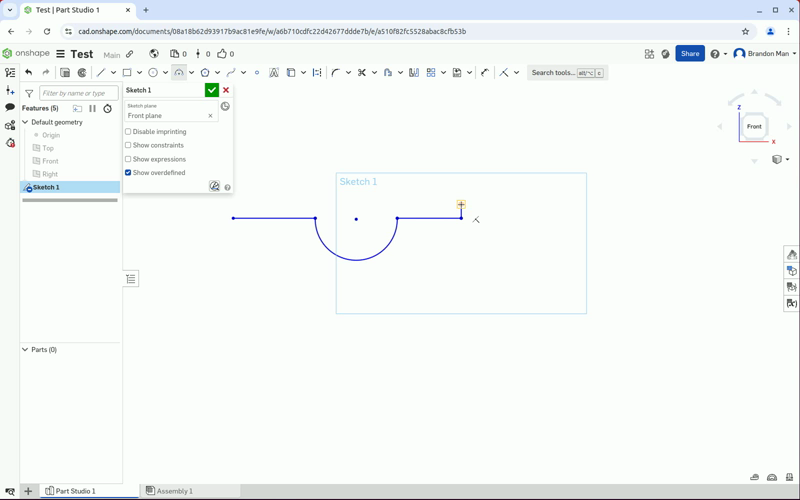
scroll(-6)
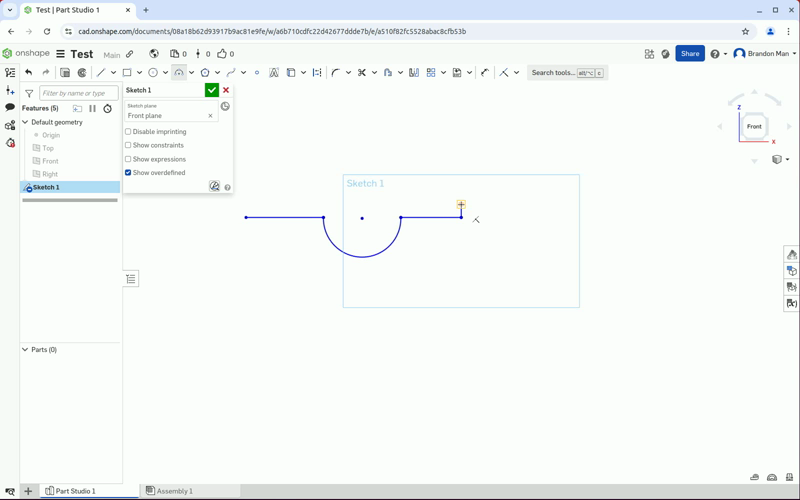
scroll(-6)
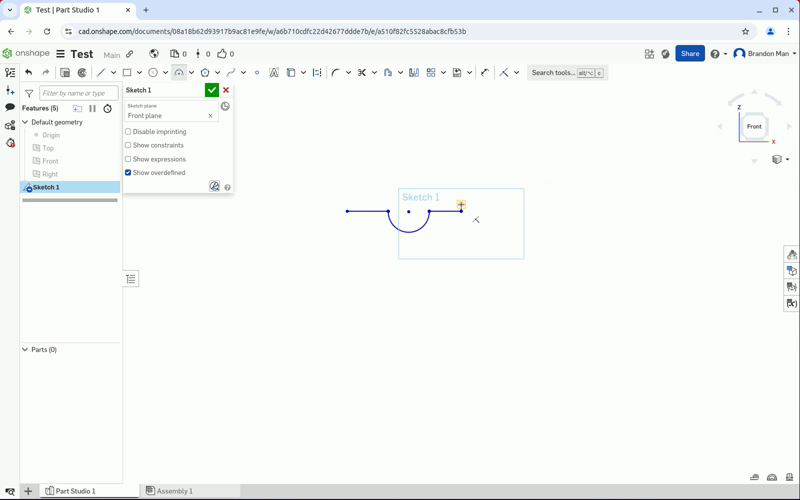
scroll(-6)
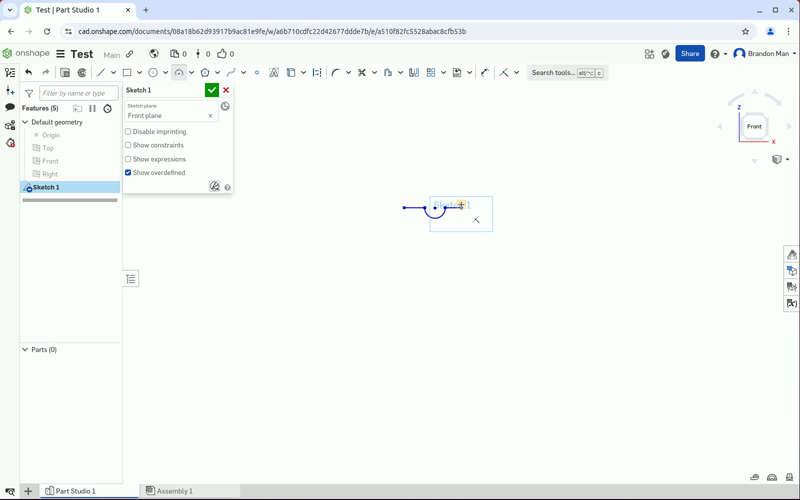
key_down(shift)
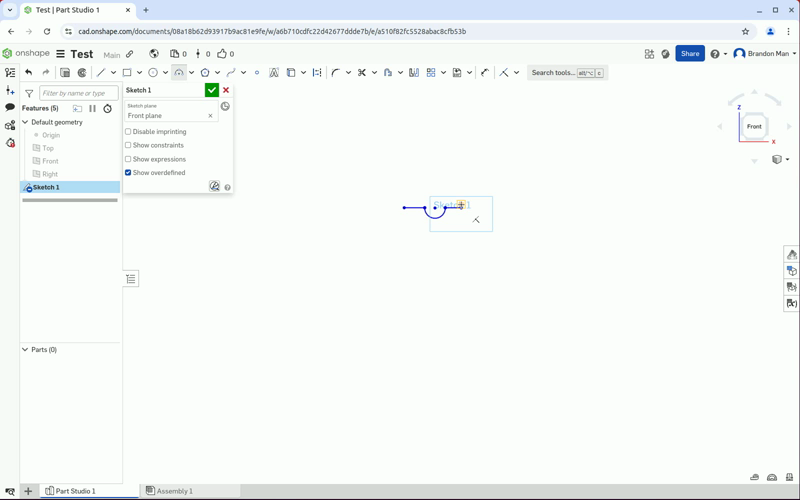
mouse_move(461, 195)
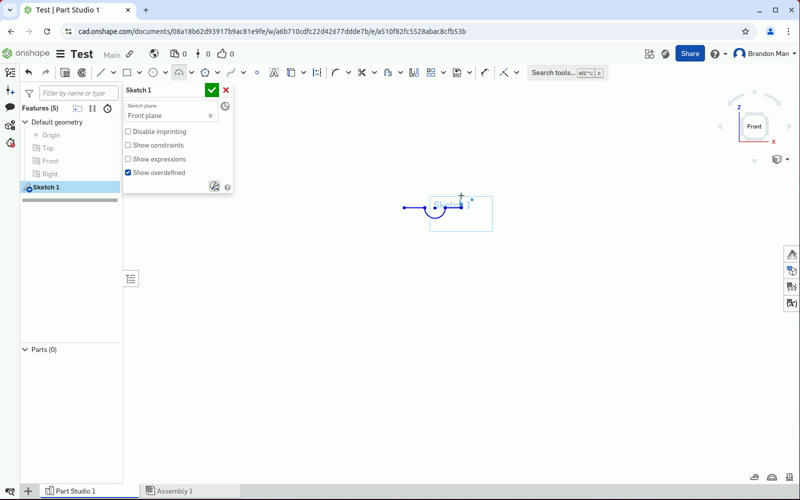
click(461, 195)
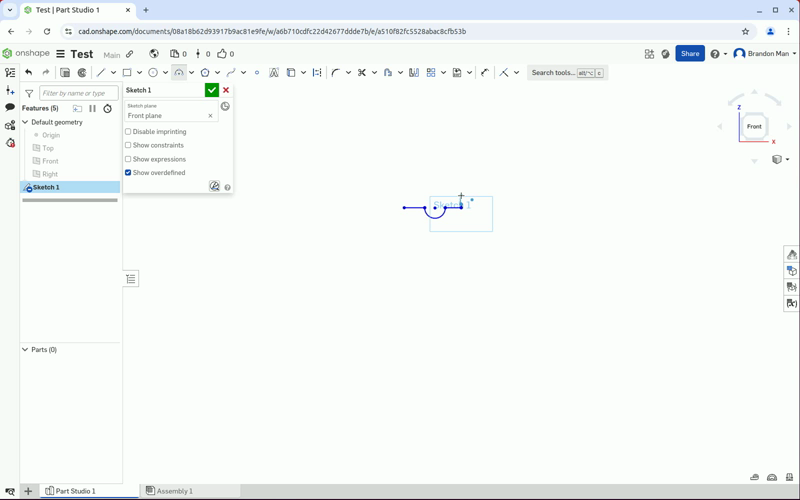
mouse_move(456, 199)
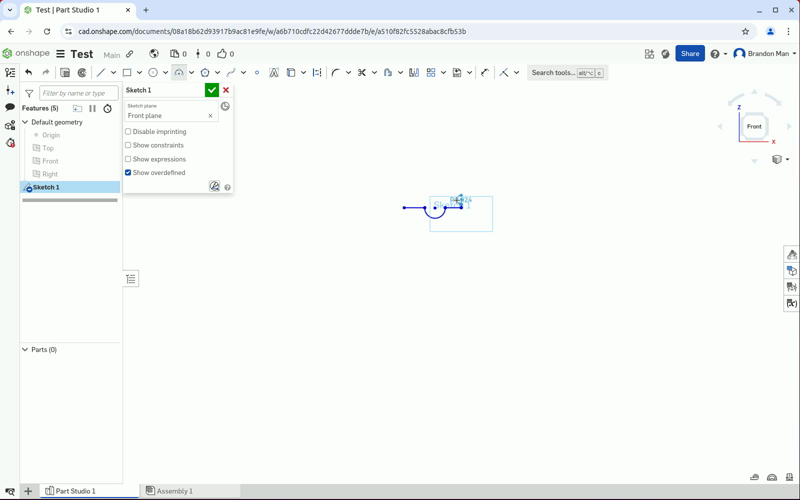
click(456, 199)
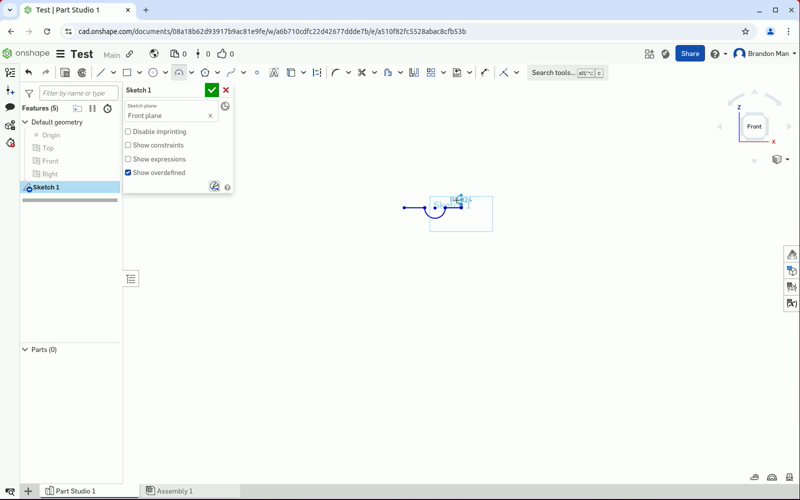
key_up(shift)
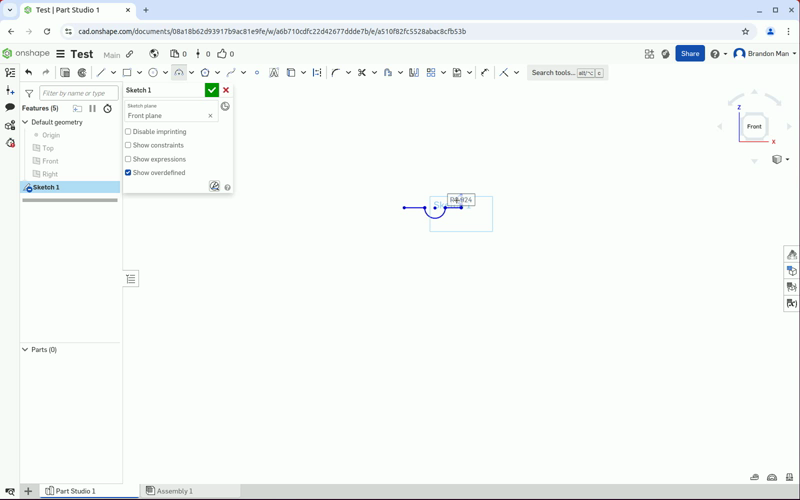
key(esc)
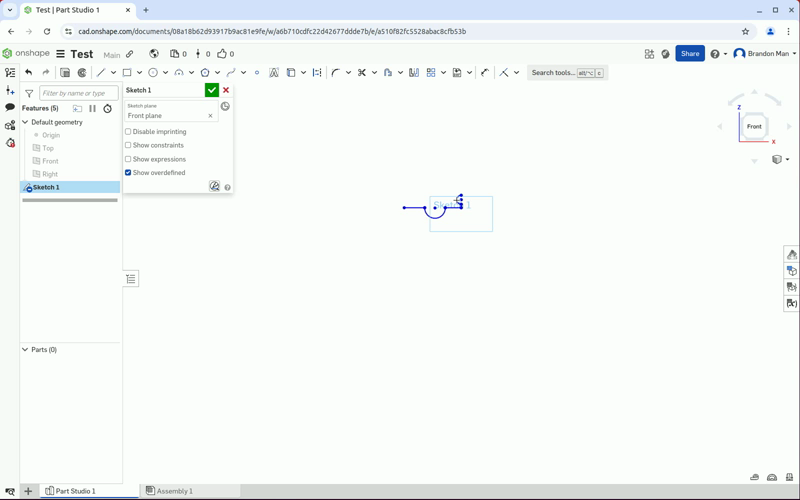
key(l)
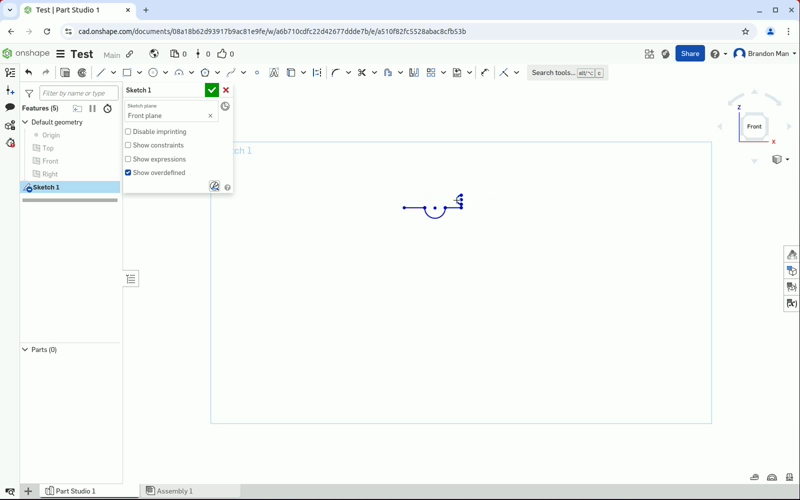
mouse_move(461, 195)
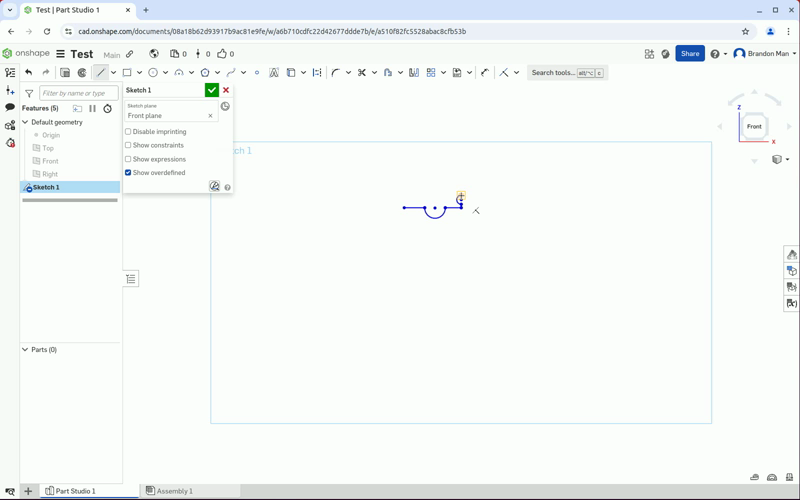
click(461, 195)
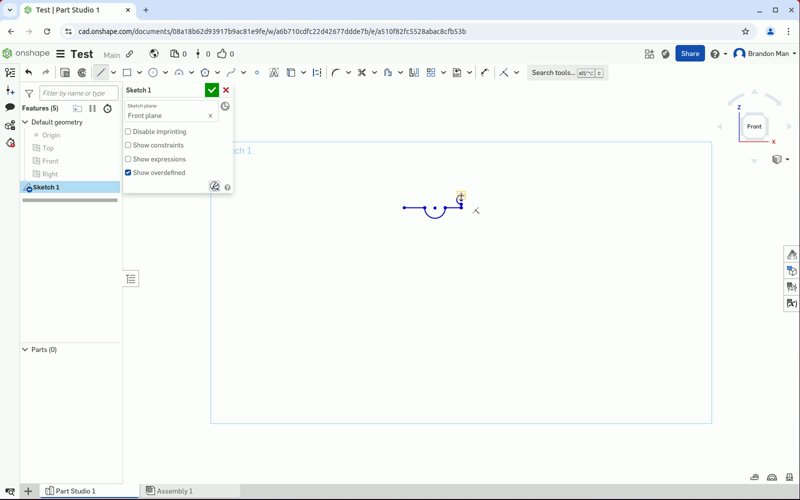
key_down(shift)
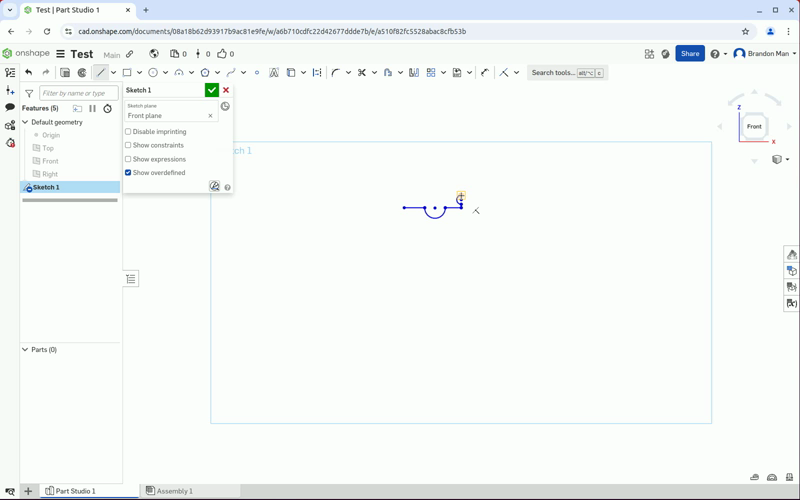
mouse_move(491, 195)
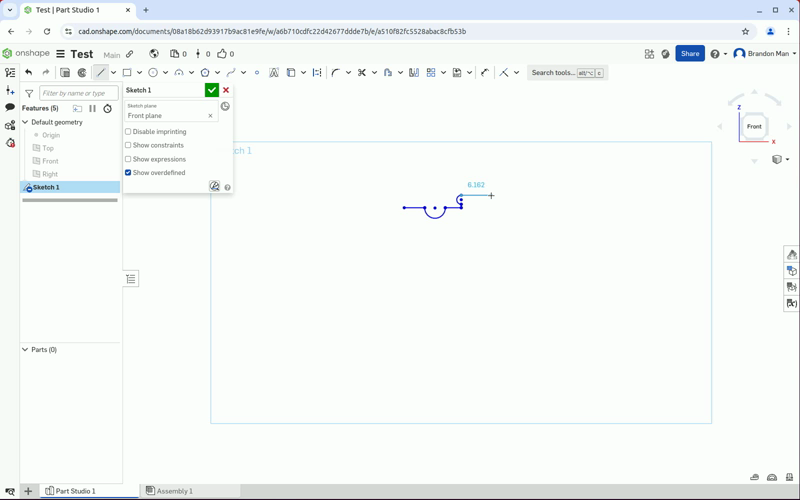
mouse_move(461, 169)
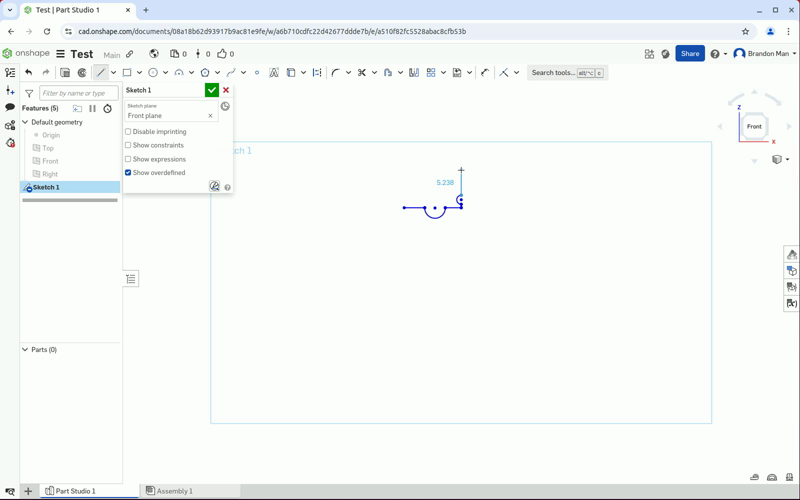
click(461, 169)
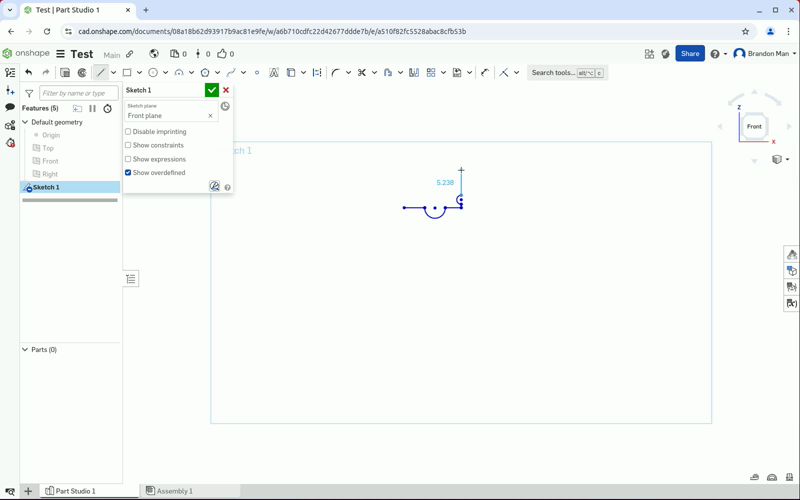
key_up(shift)
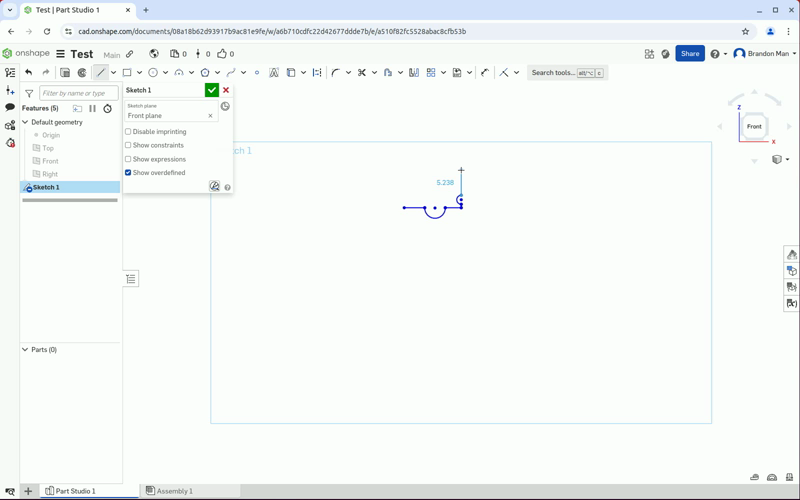
key(esc)
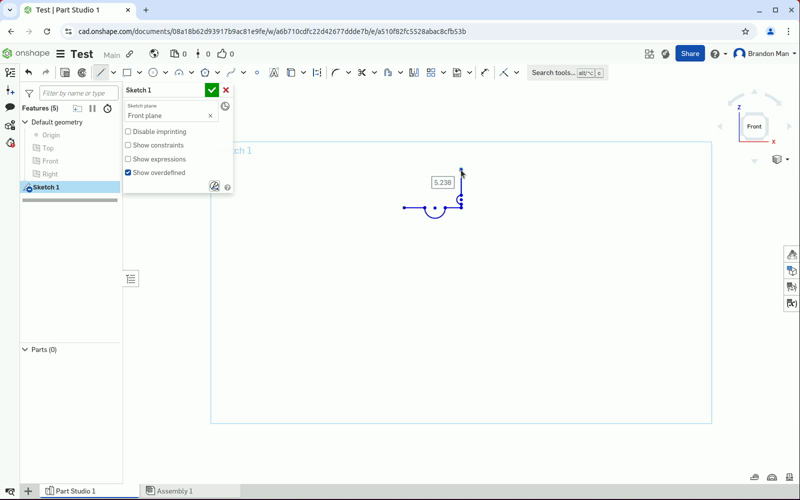
key(a)
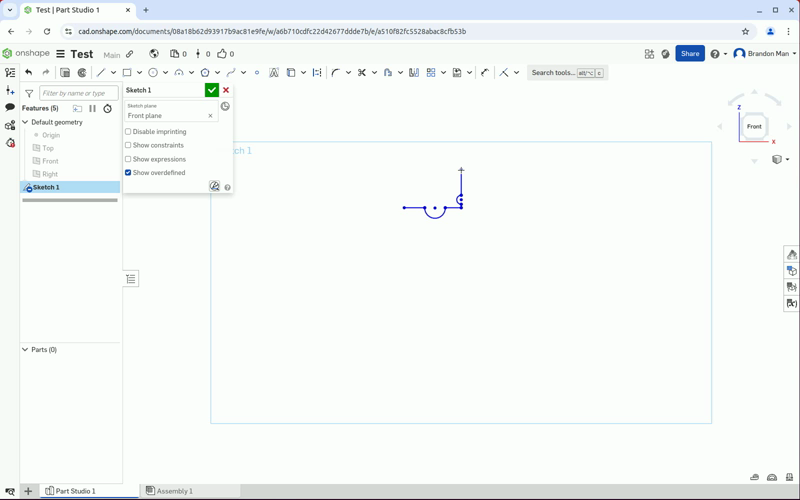
mouse_move(461, 169)
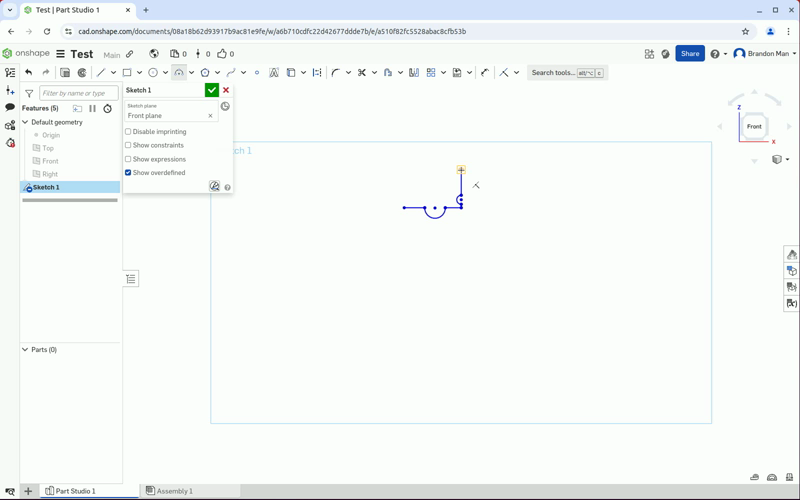
click(461, 169)
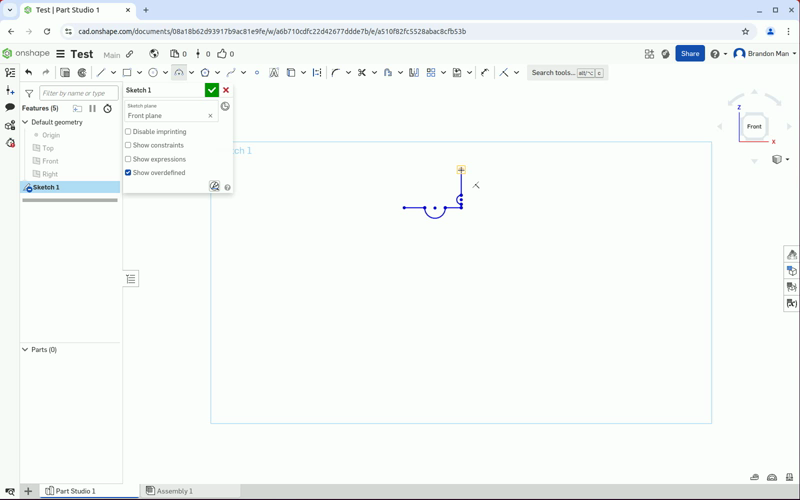
mouse_move(404, 207)
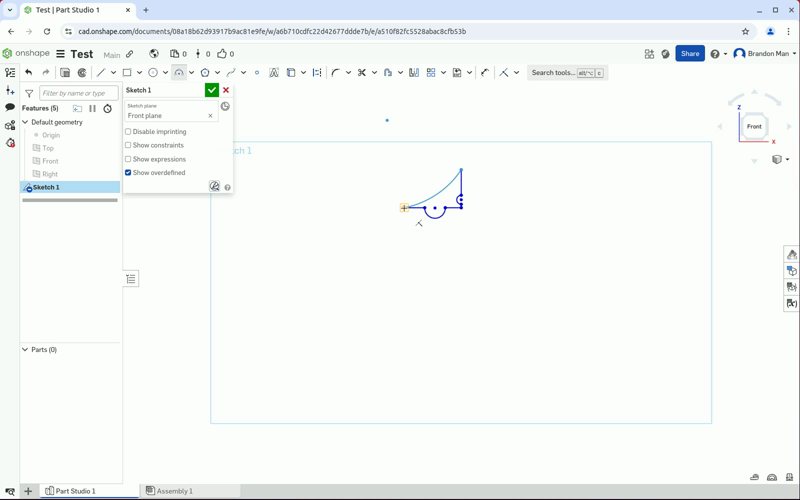
click(404, 207)
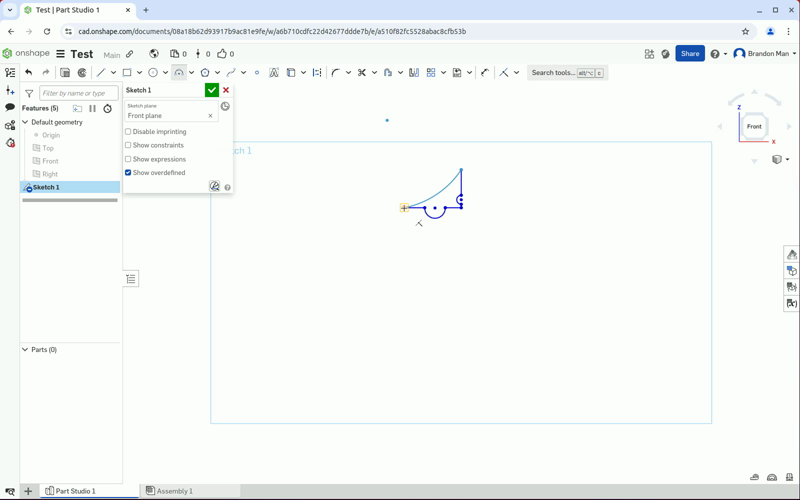
key_down(shift)
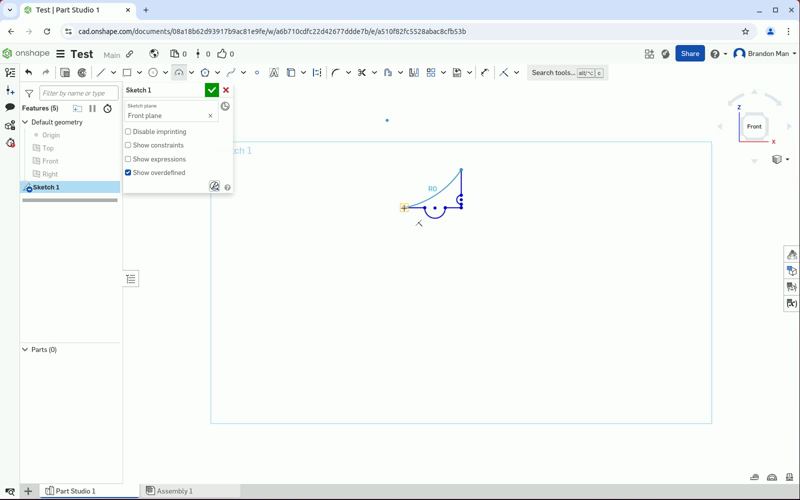
mouse_move(426, 180)
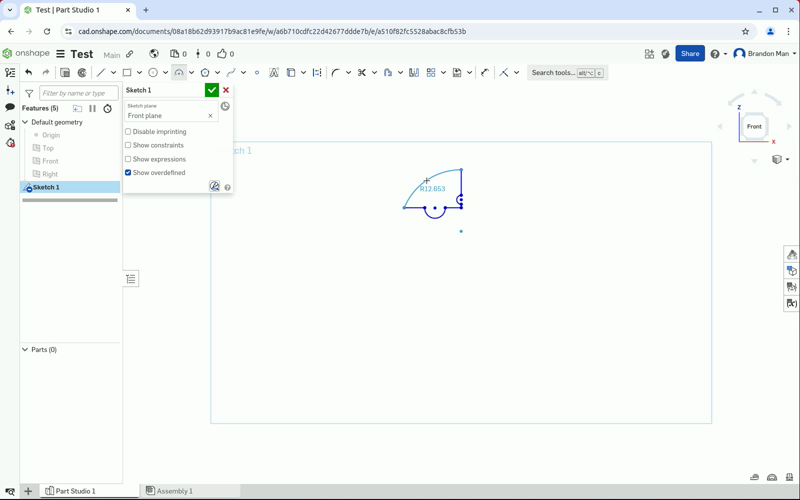
click(426, 180)
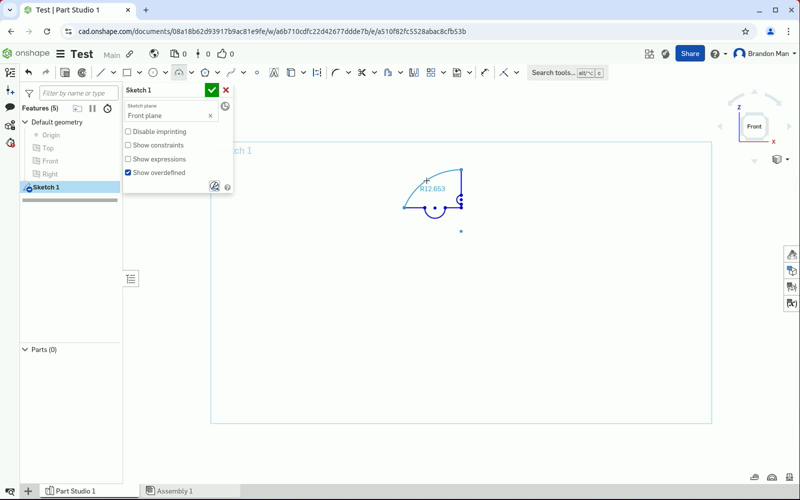
key_up(shift)
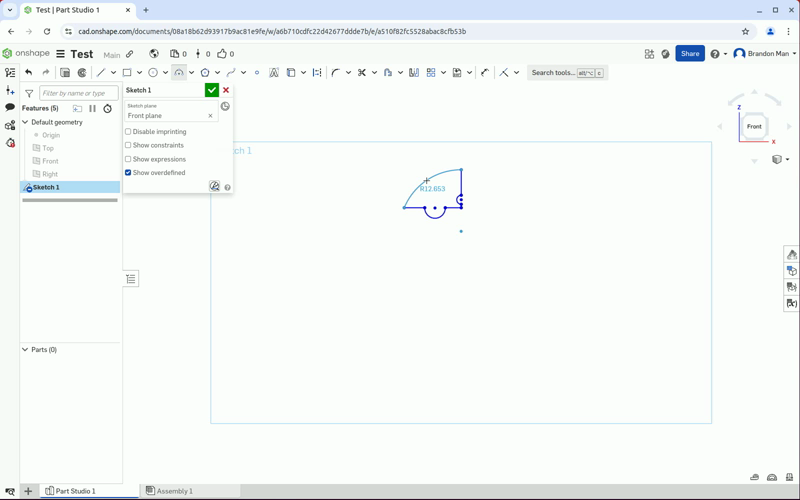
key(esc)
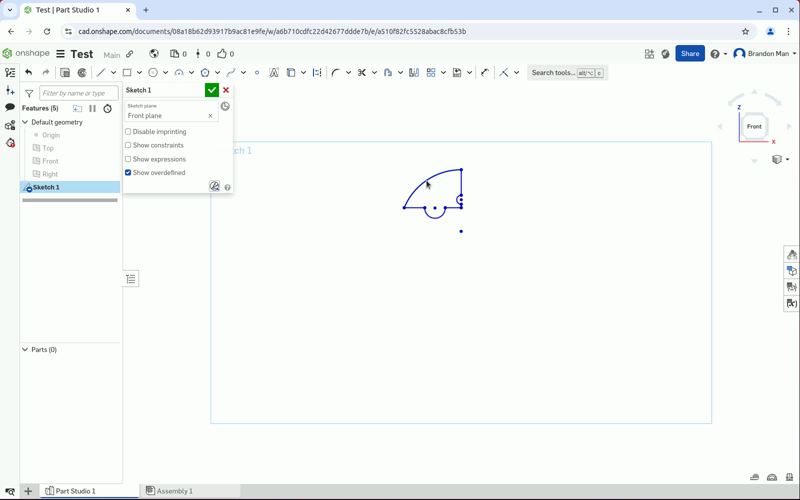
mouse_move(442, 209)
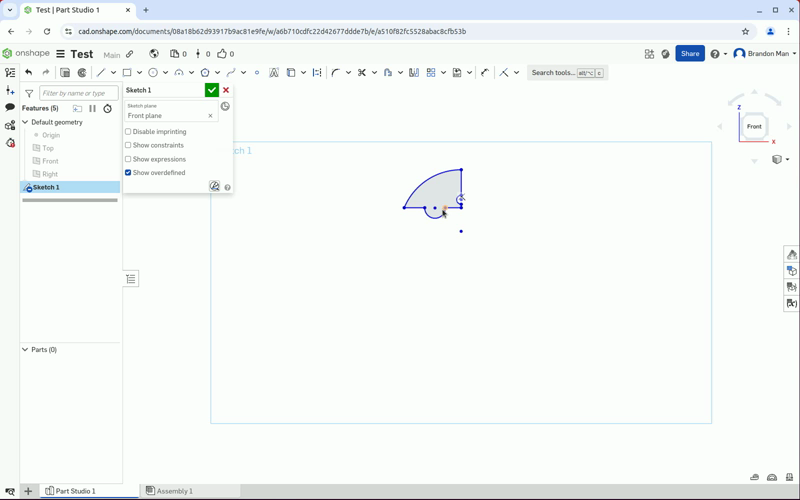
scroll(6)
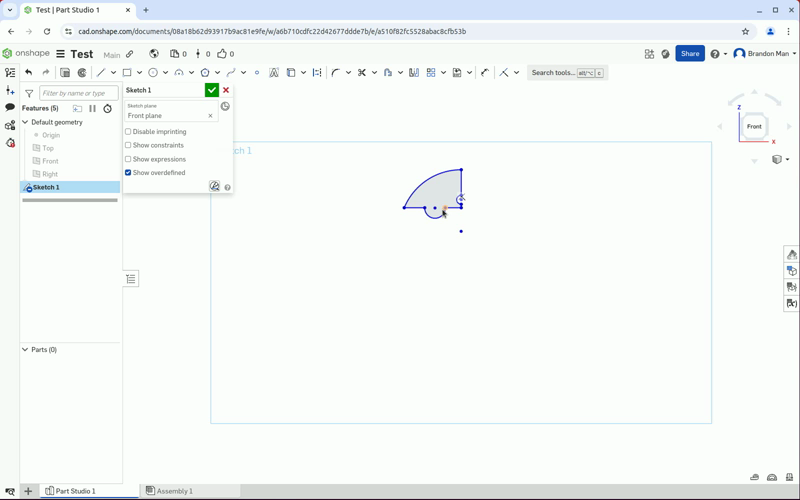
scroll(6)
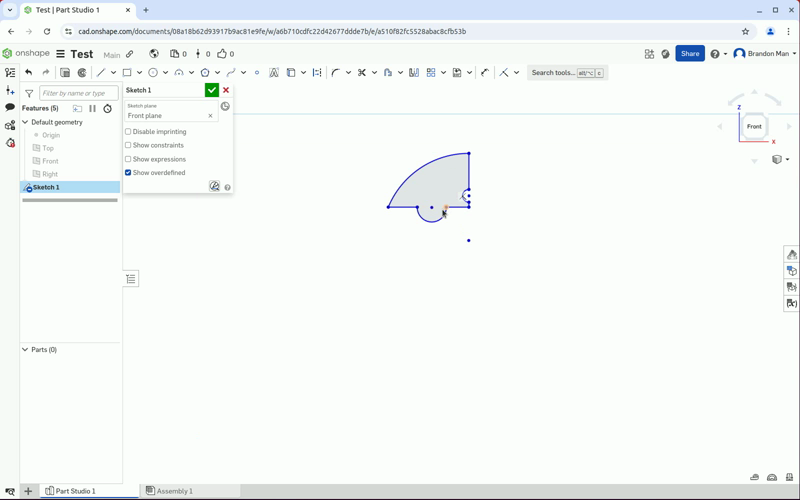
scroll(6)
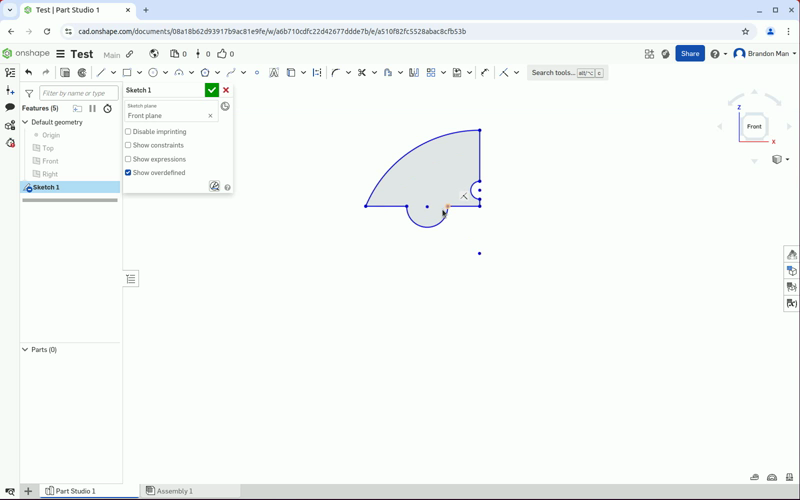
scroll(6)
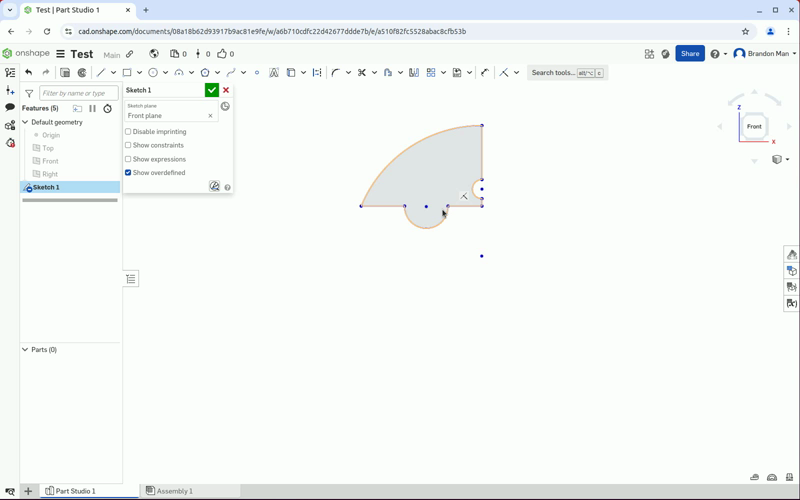
scroll(6)
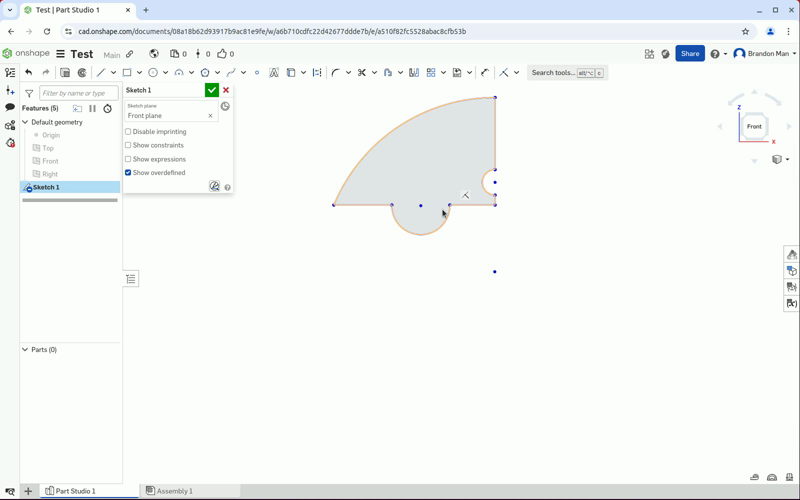
scroll(6)
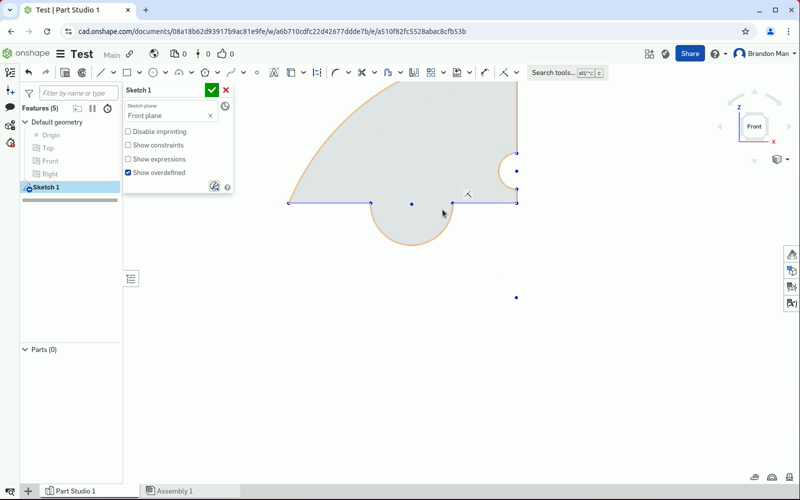
scroll(6)
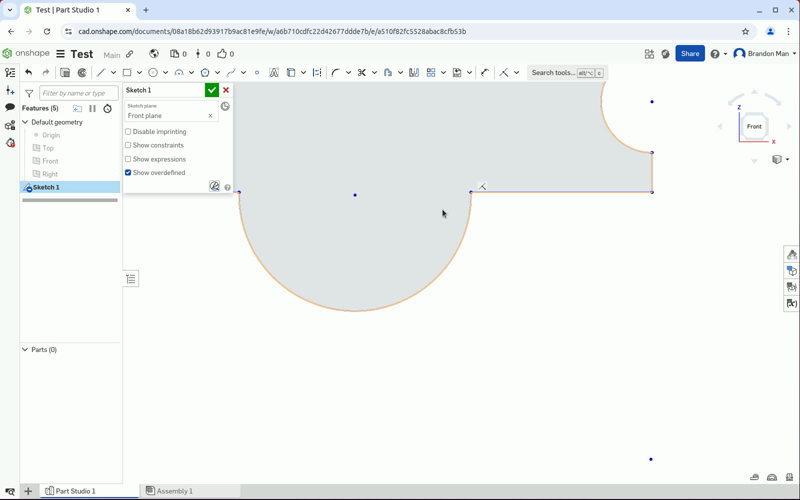
click(442, 209)
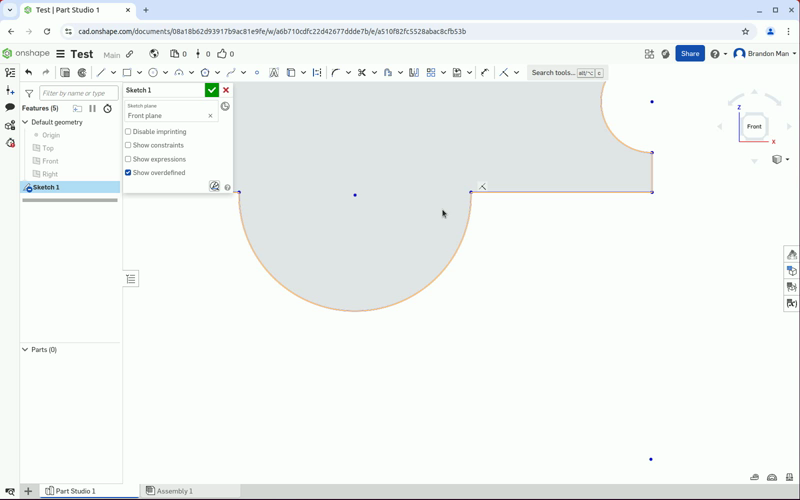
scroll(-6)
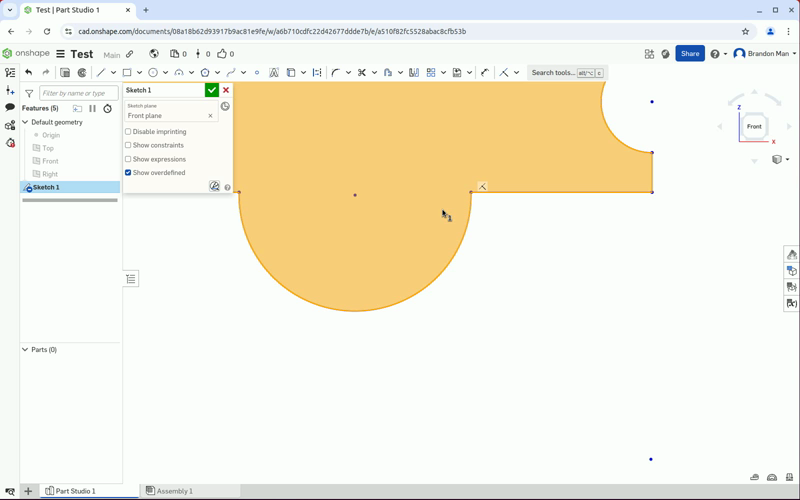
scroll(-6)
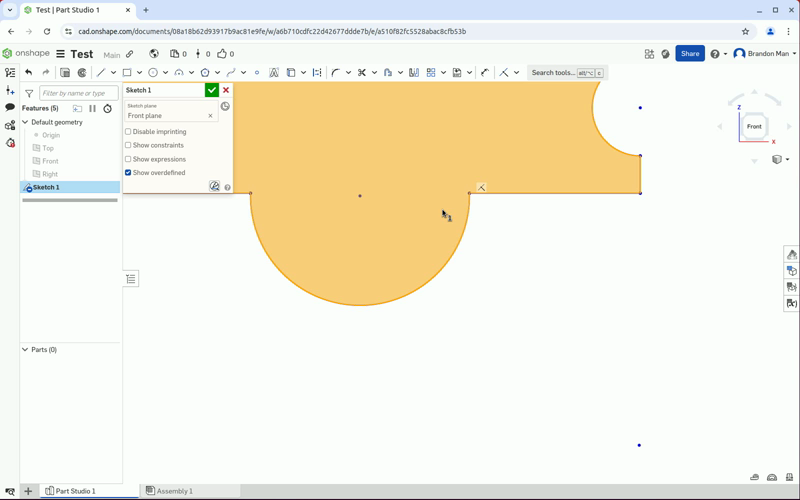
scroll(-6)
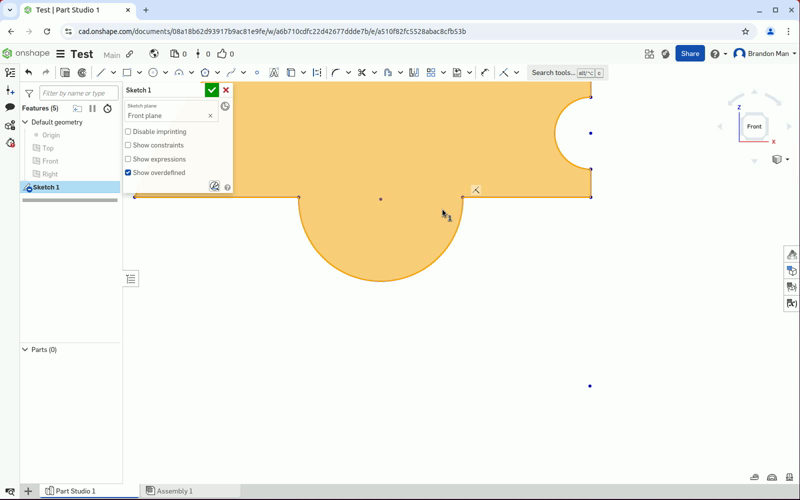
scroll(-6)
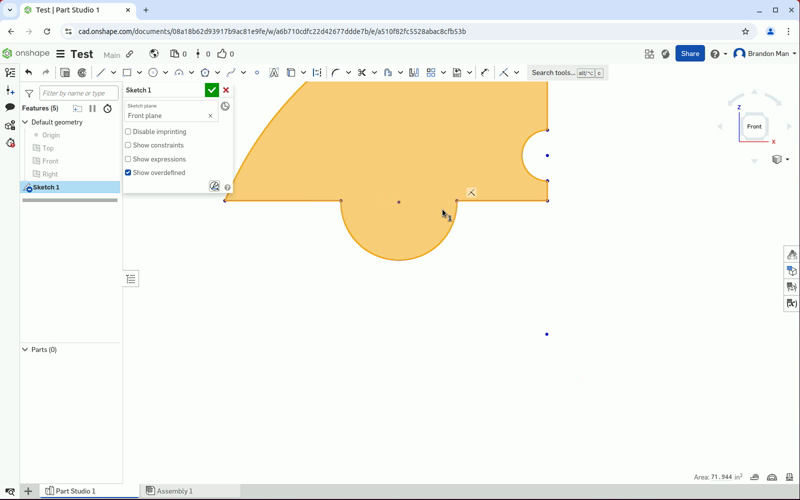
scroll(-6)
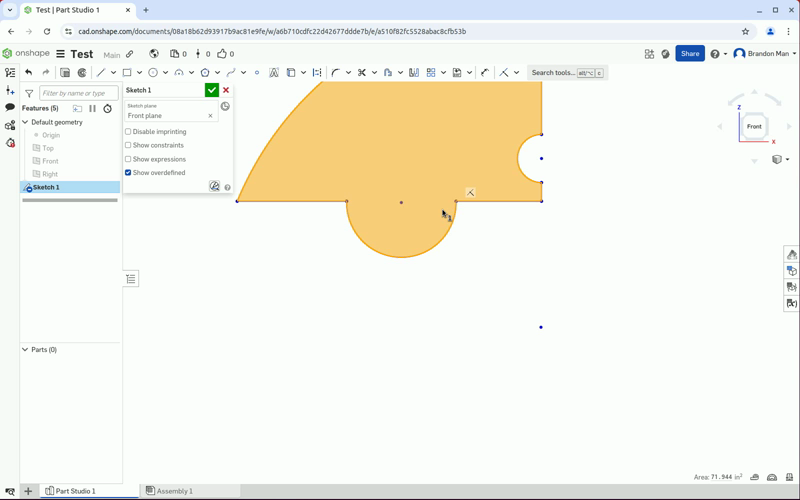
scroll(-6)
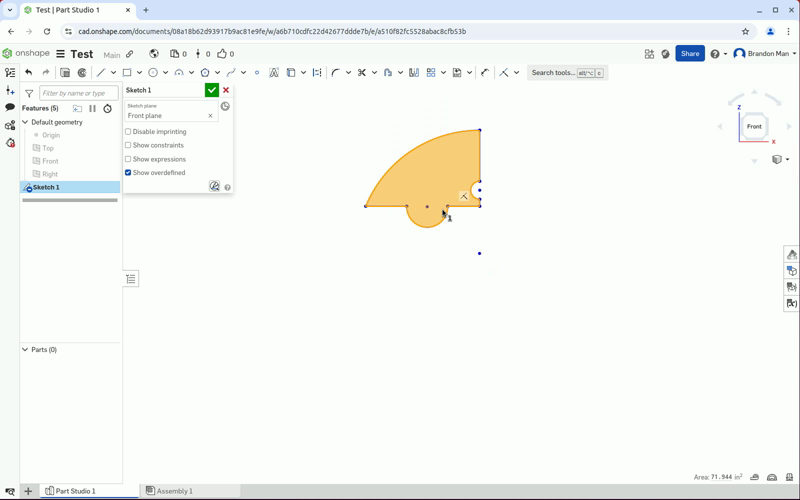
scroll(-6)
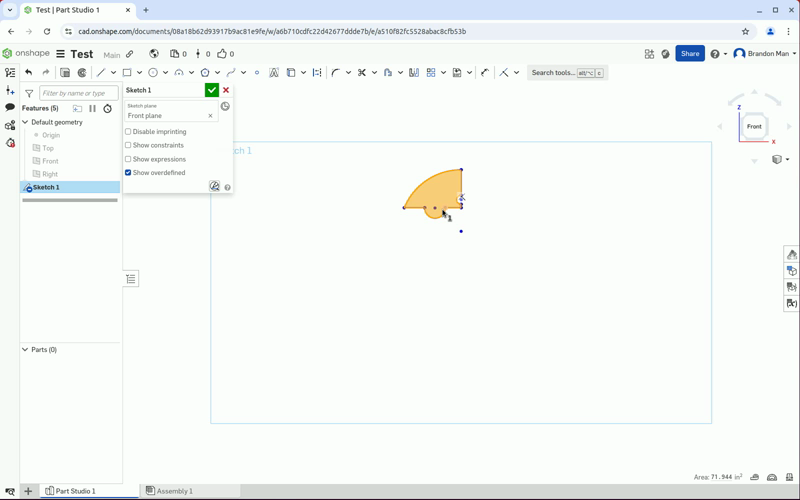
mouse_move(73, 352)
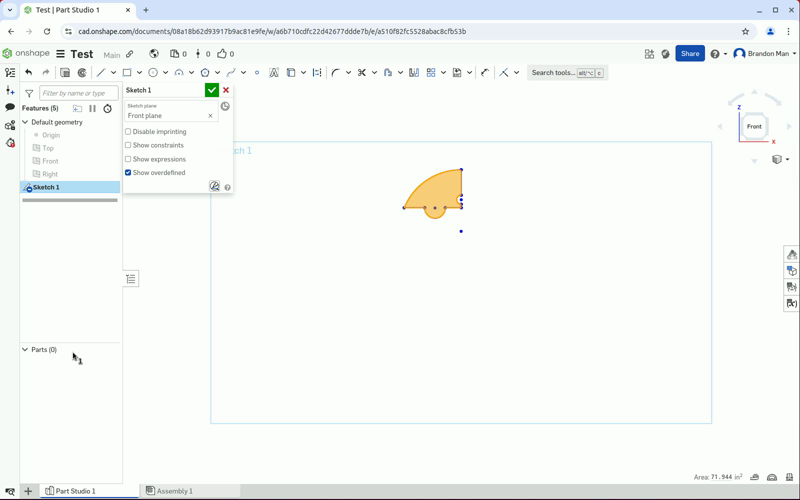
key(shift+y)
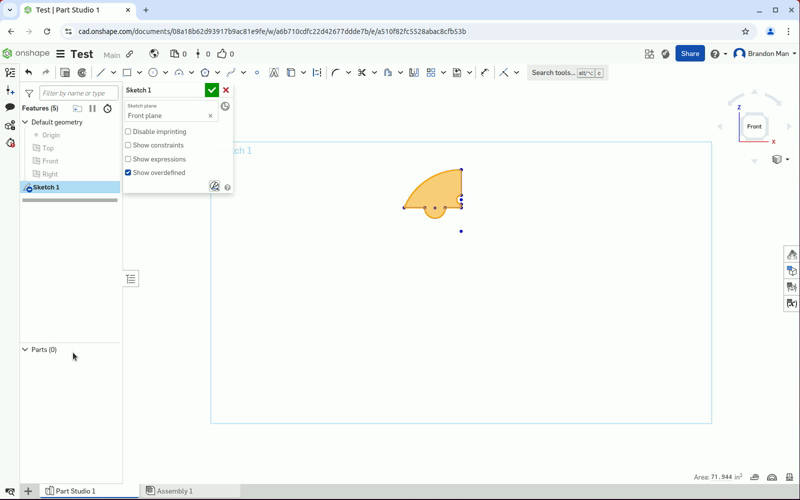
key(shift+e)
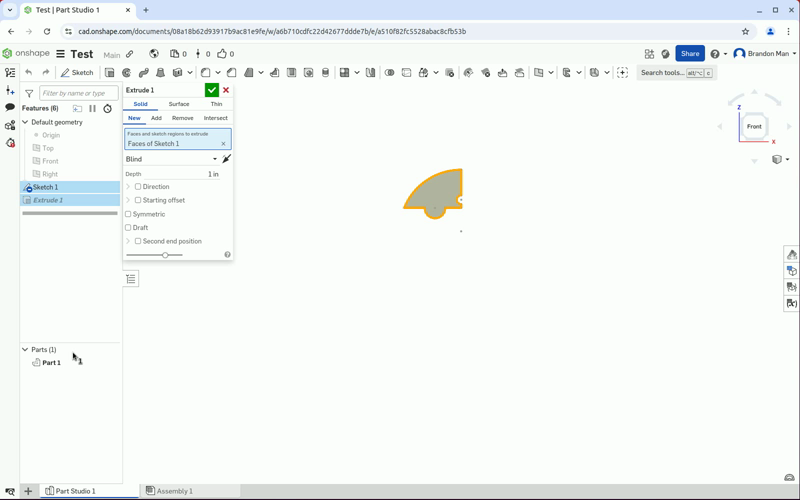
mouse_move(143, 106)
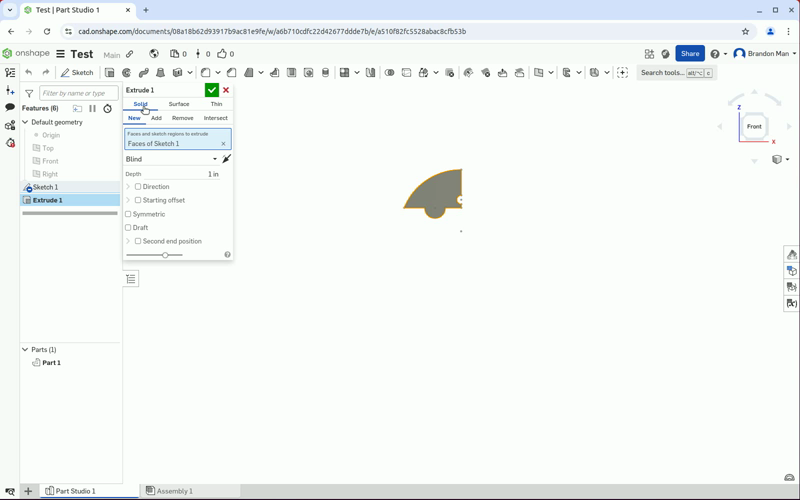
click(143, 106)
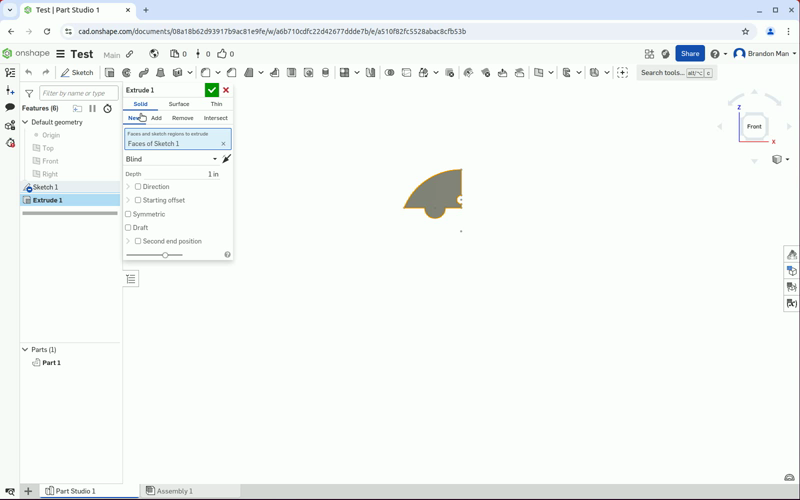
mouse_move(137, 120)
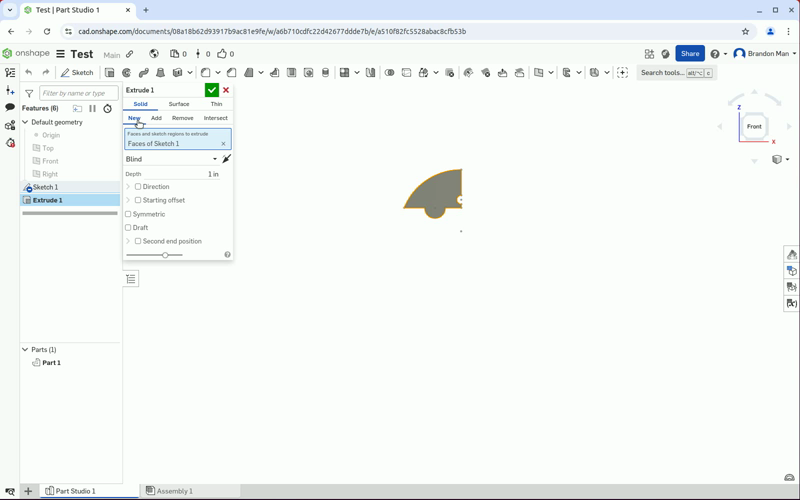
click(137, 120)
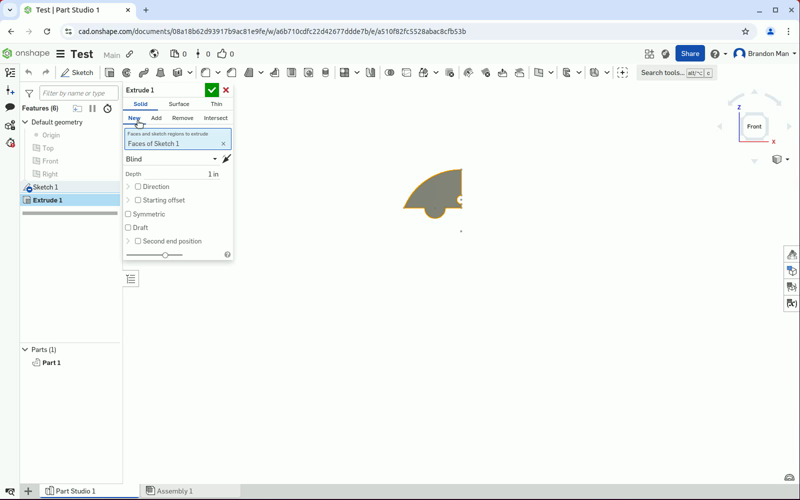
key(tab, 4)
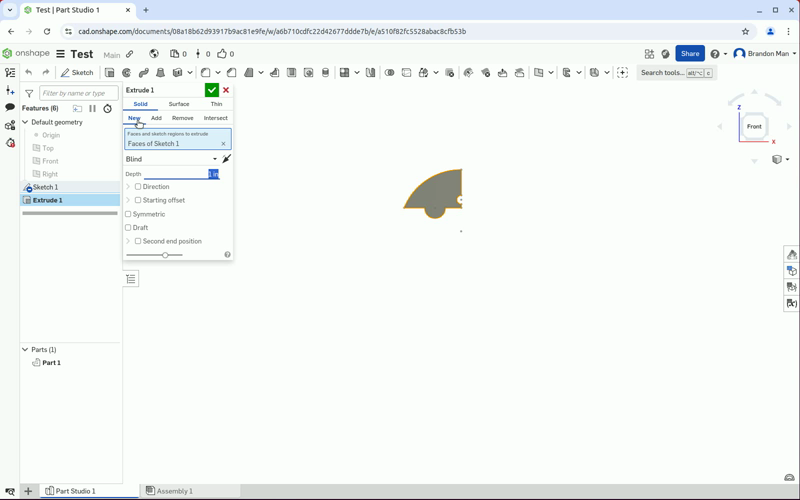
text(2.648)
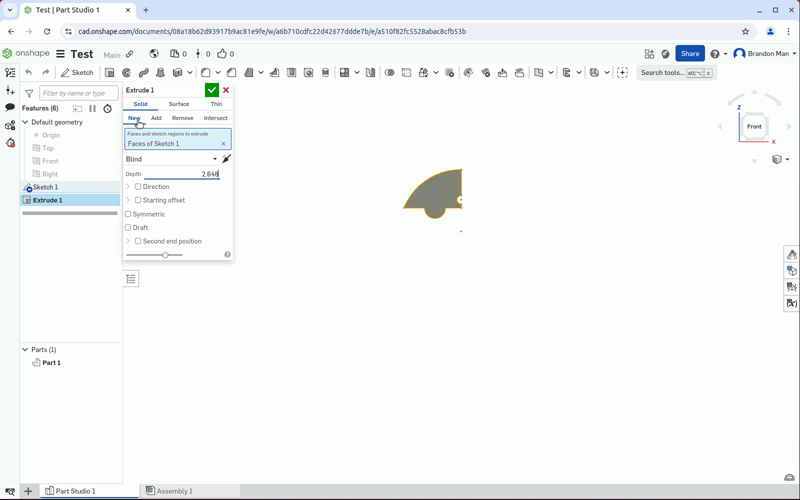
key(enter)
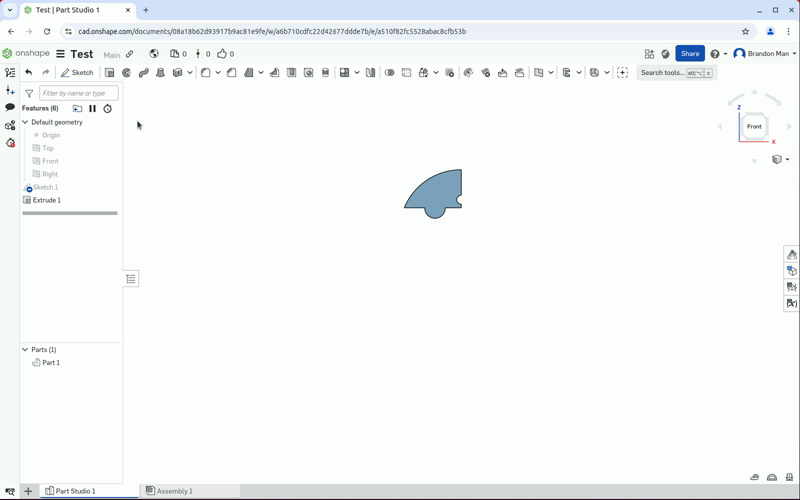
key(shift+h)
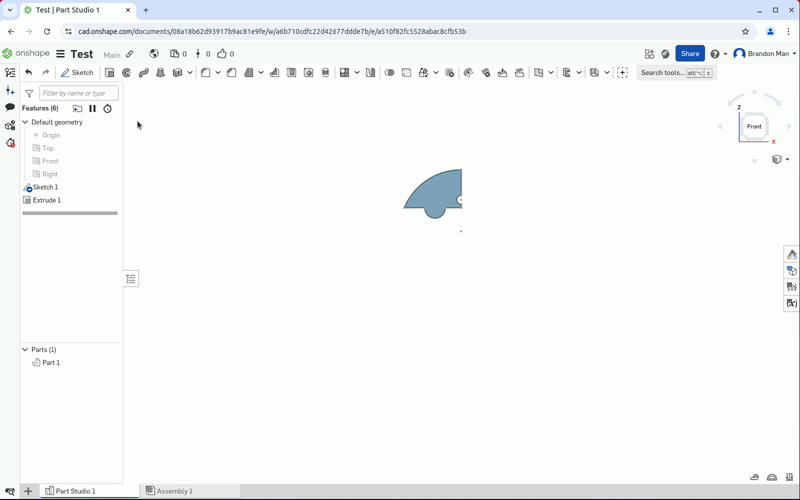
key(shift+h)
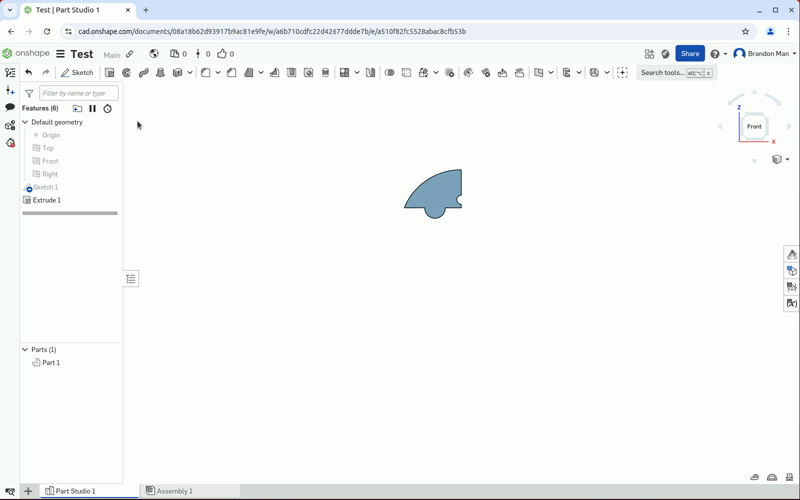
mouse_move(73, 189)
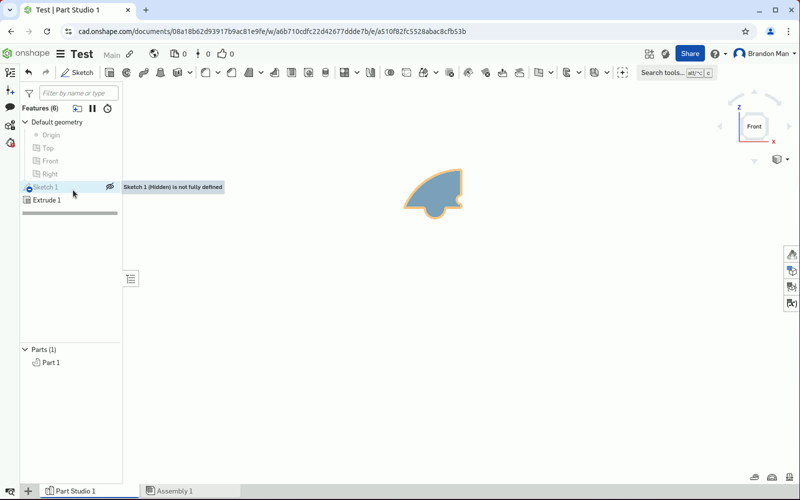
click(73, 189)
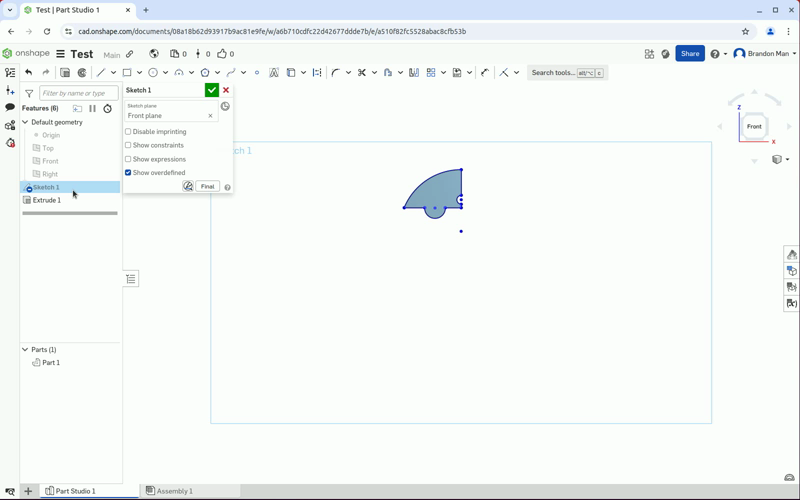
mouse_move(229, 92)
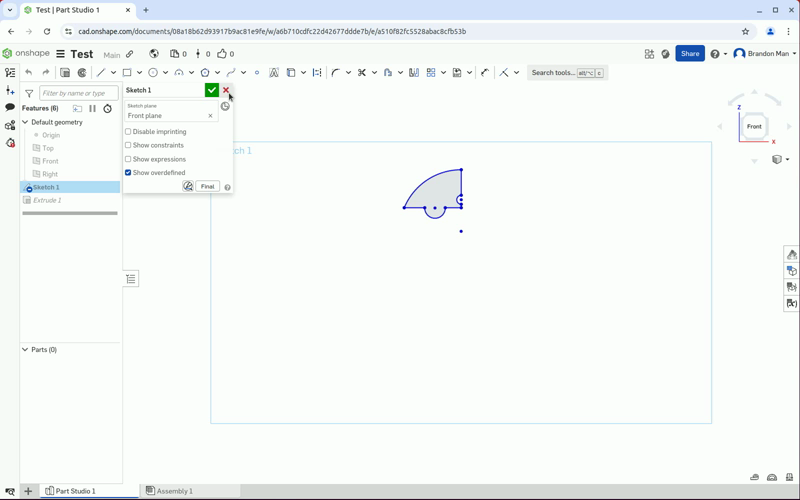
click(229, 92)
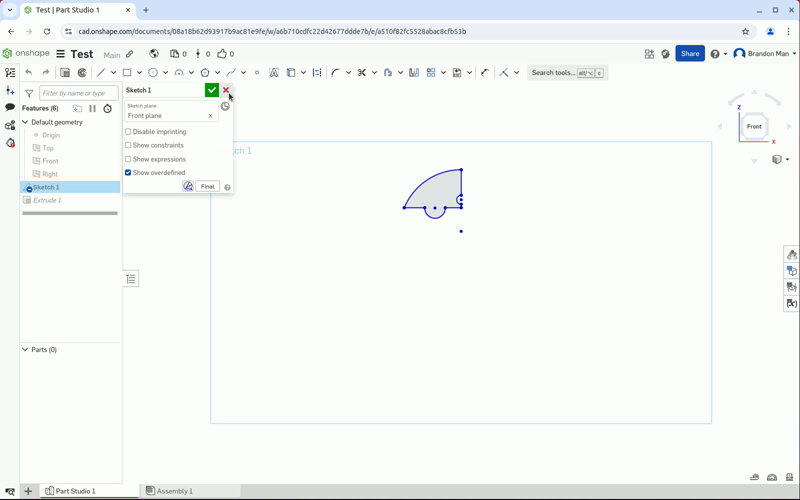
key(shift+s)
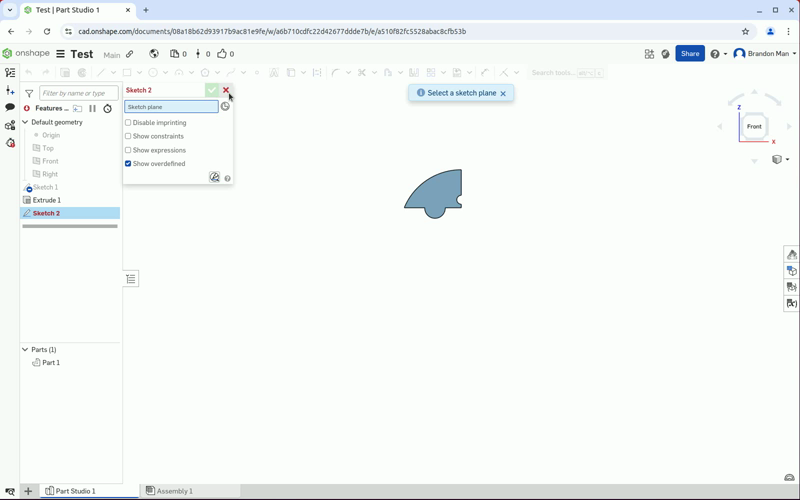
mouse_move(73, 163)
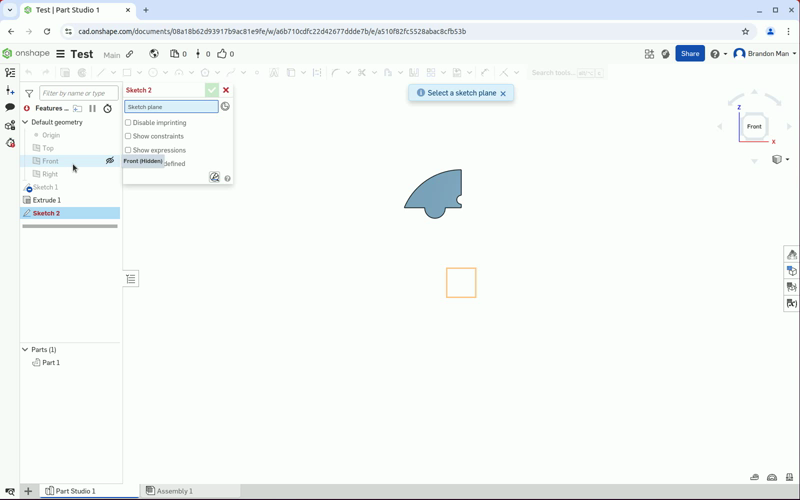
click(73, 163)
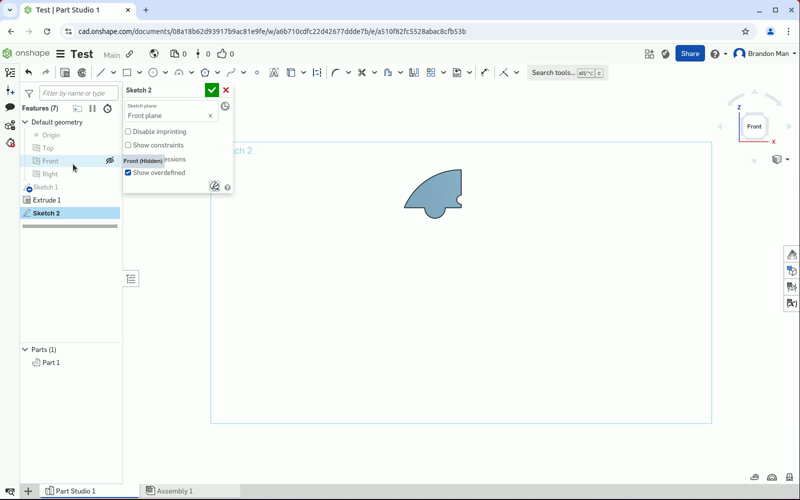
mouse_move(73, 352)
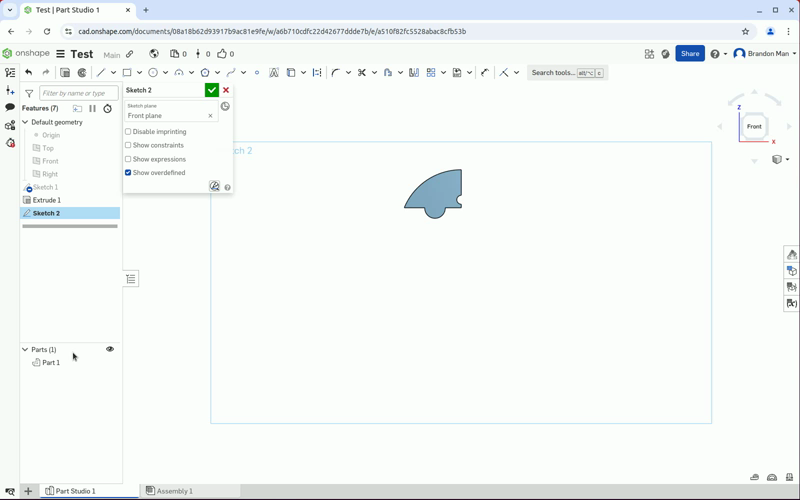
key(y)
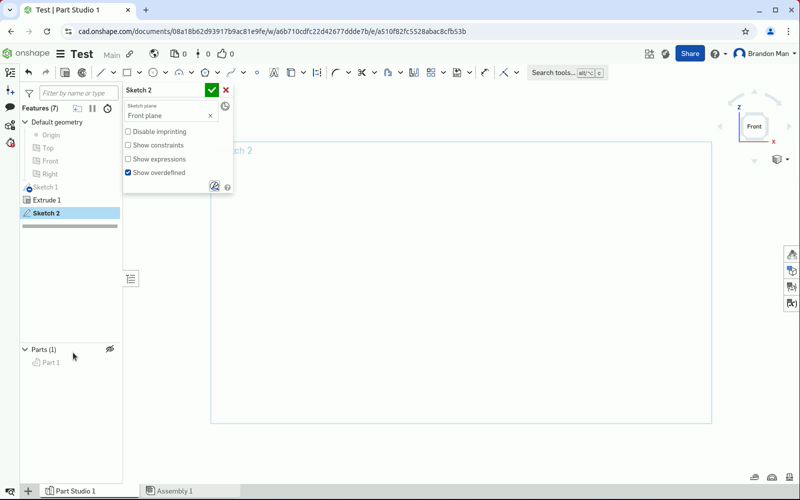
key(l)
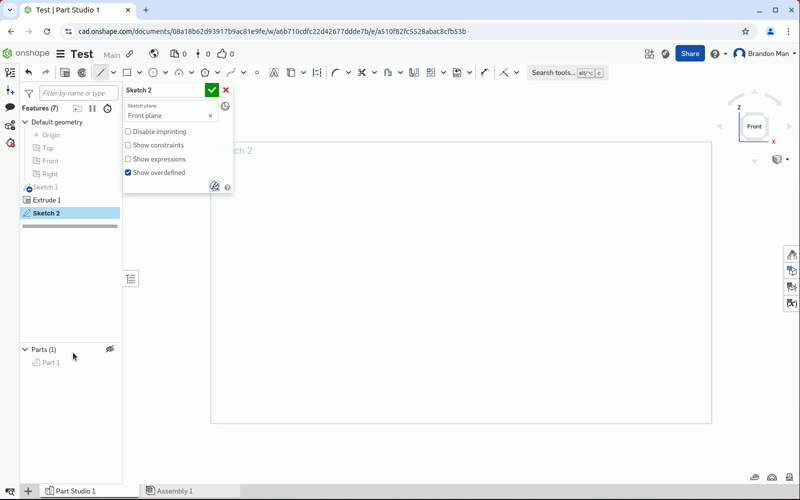
key_down(shift)
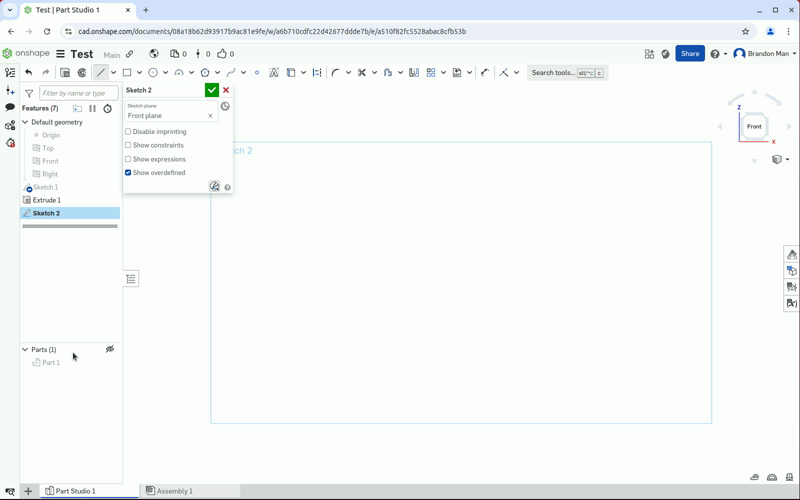
mouse_move(460, 207)
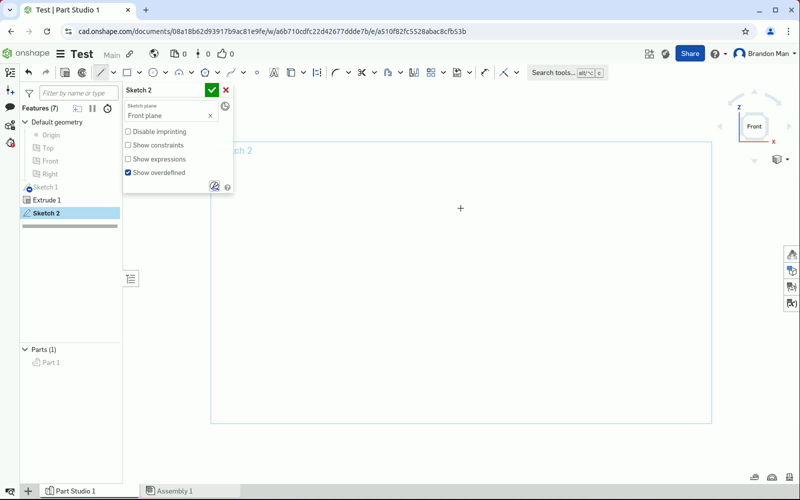
click(460, 207)
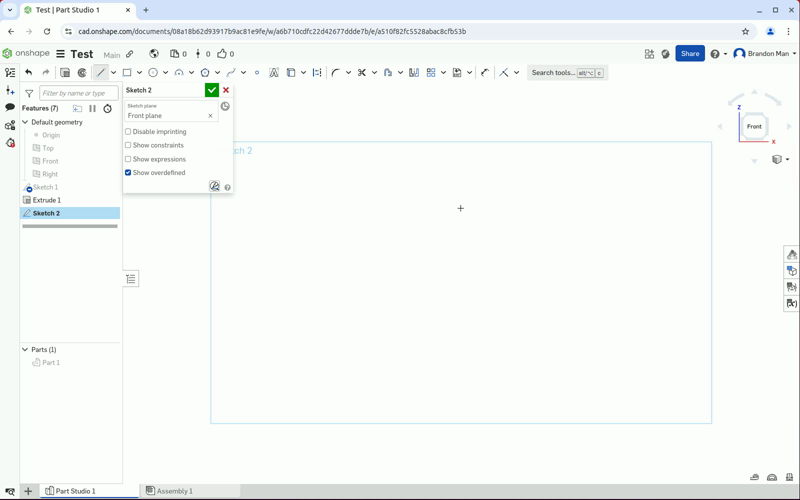
key_up(shift)
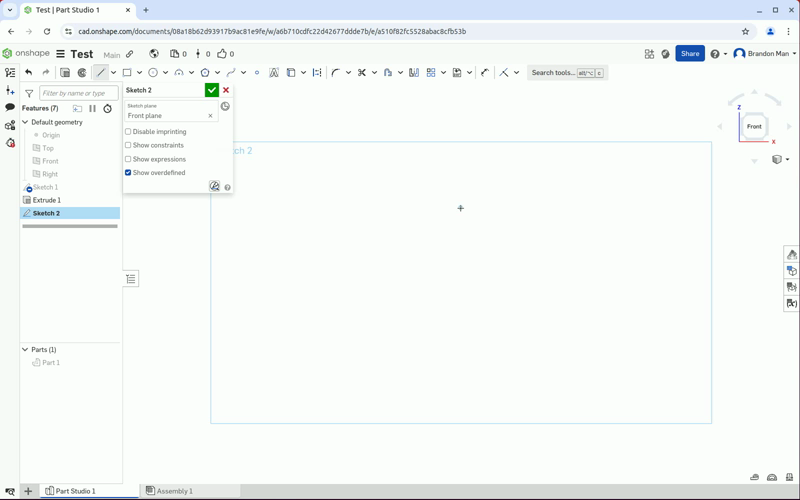
key_down(shift)
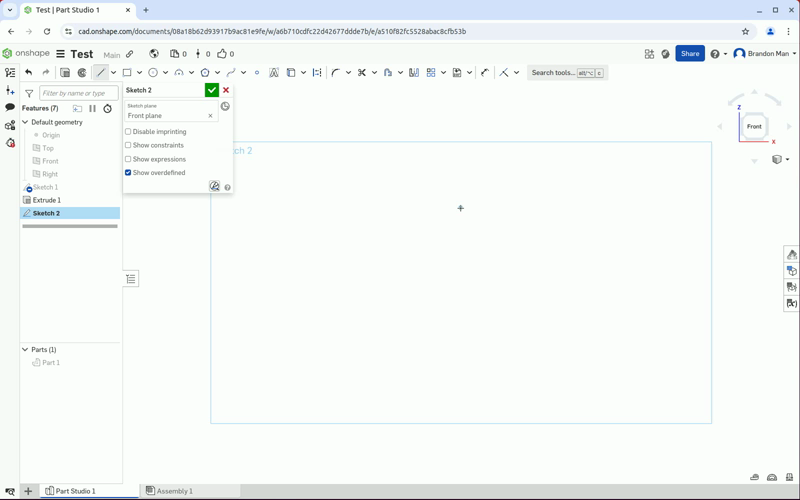
mouse_move(490, 207)
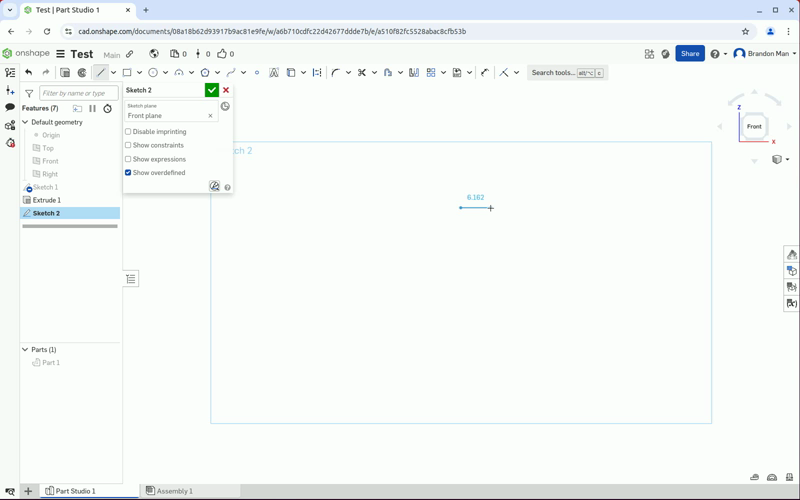
mouse_move(477, 207)
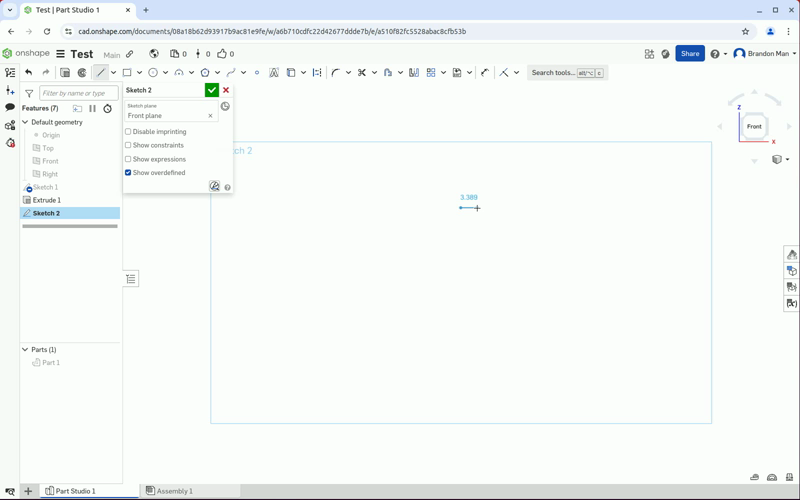
click(477, 207)
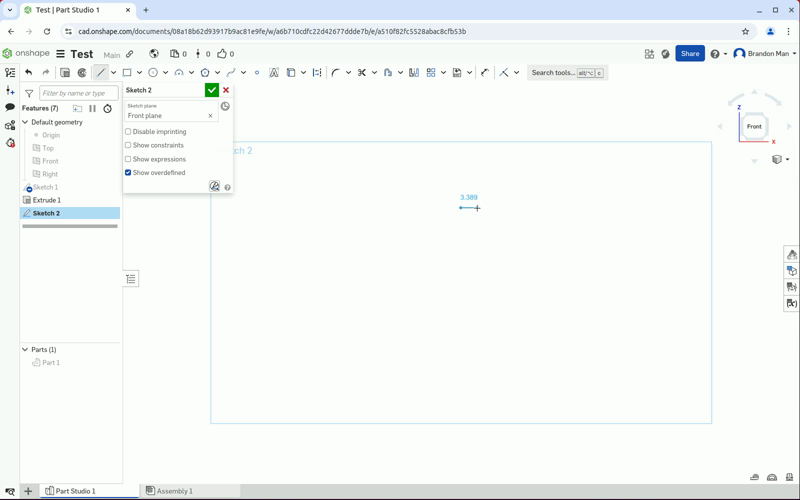
key_up(shift)
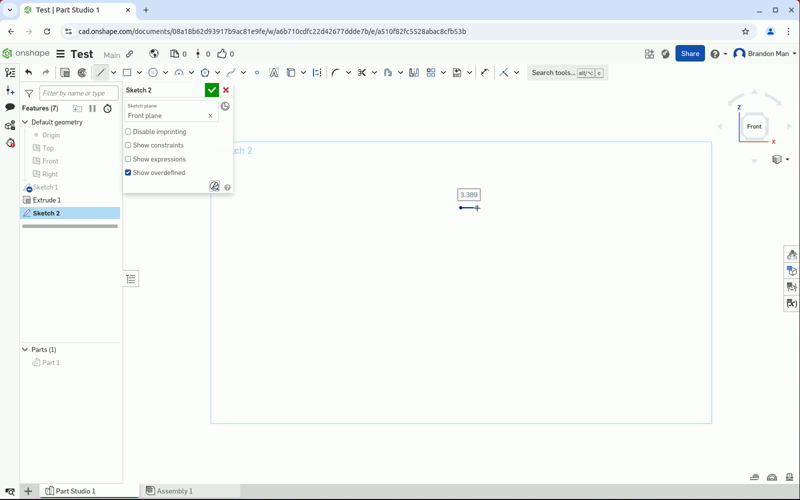
key(esc)
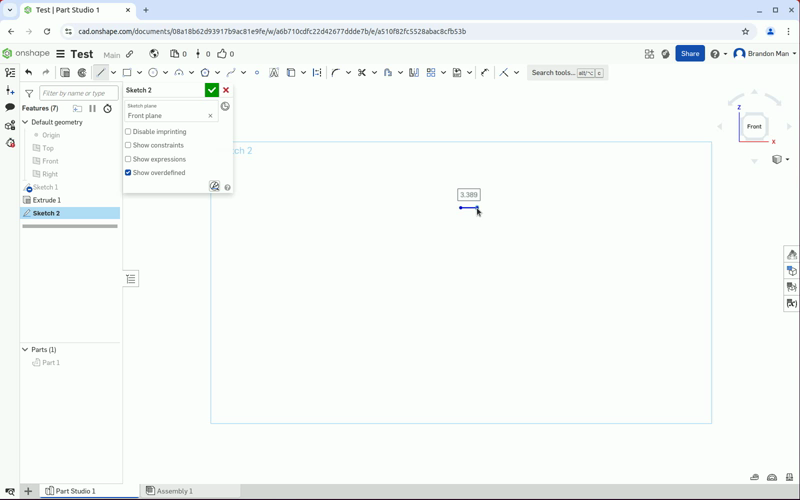
key(a)
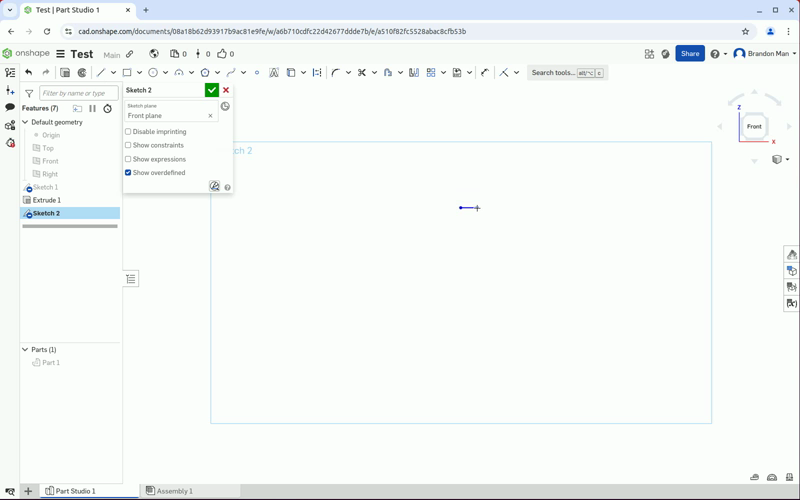
mouse_move(477, 207)
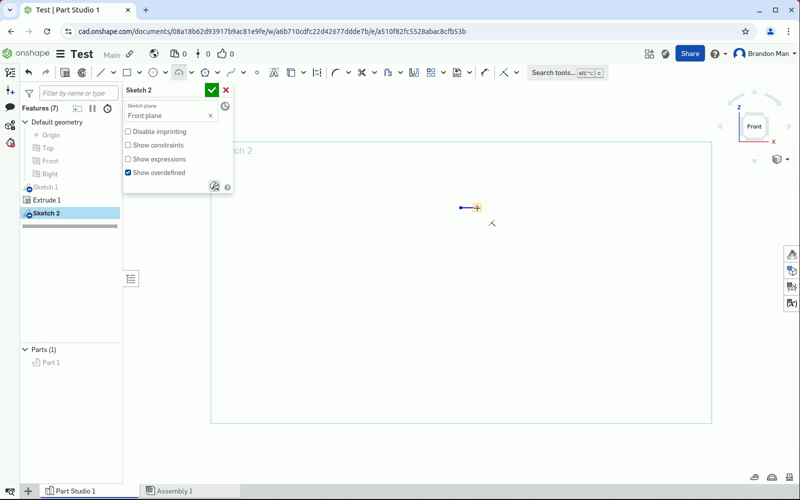
click(477, 207)
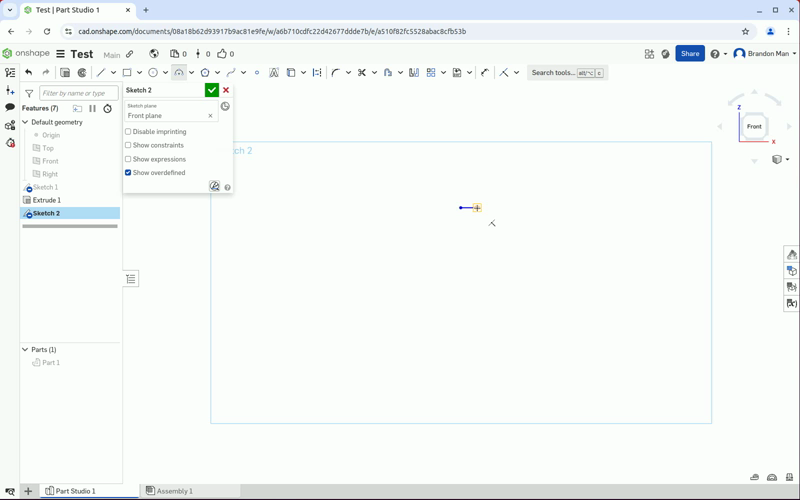
key_down(shift)
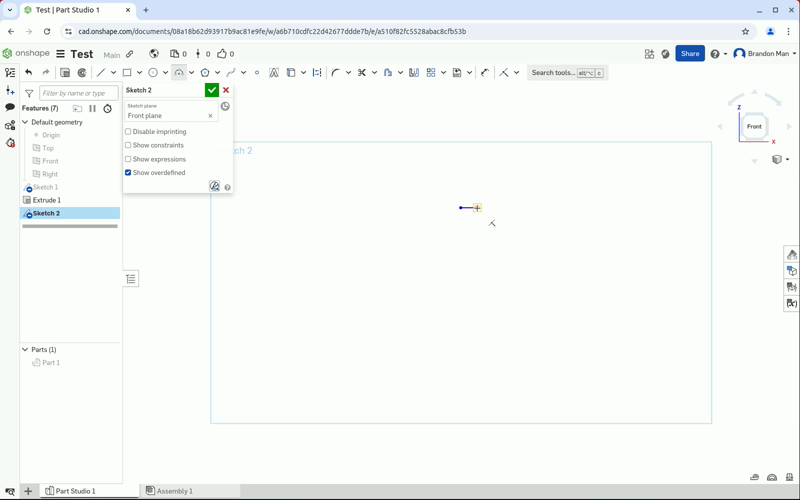
mouse_move(497, 207)
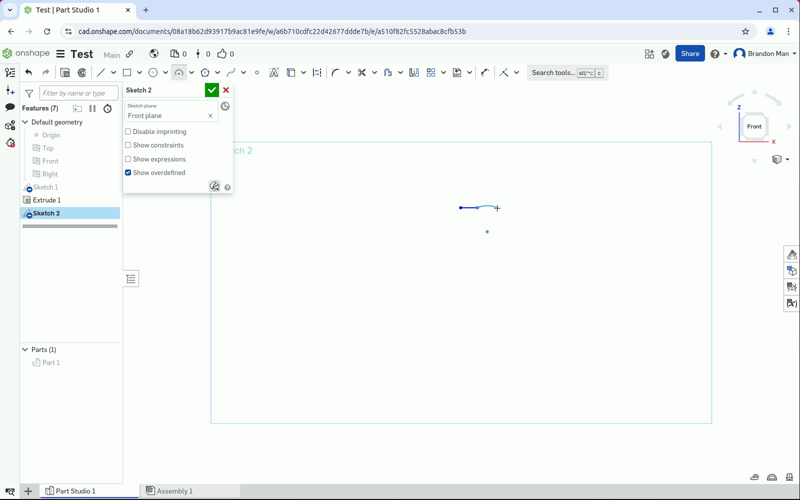
click(497, 207)
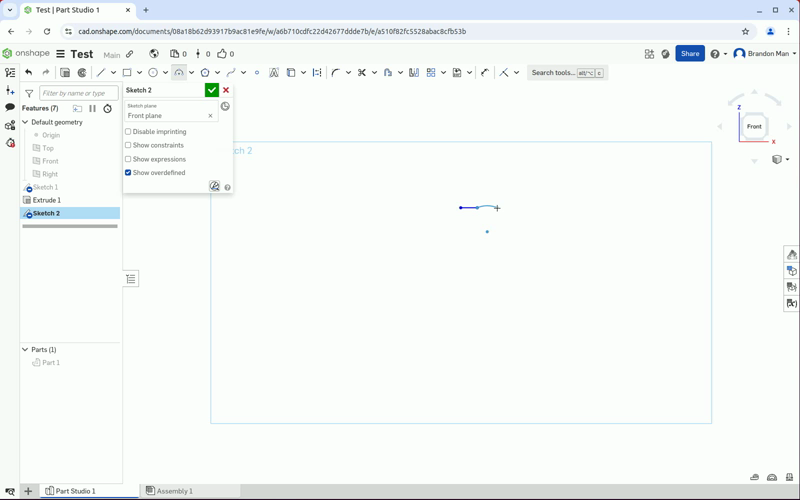
mouse_move(487, 218)
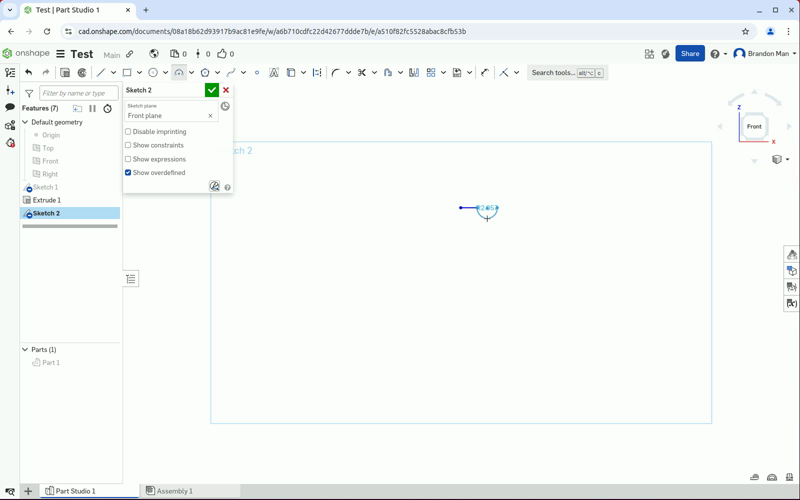
click(487, 218)
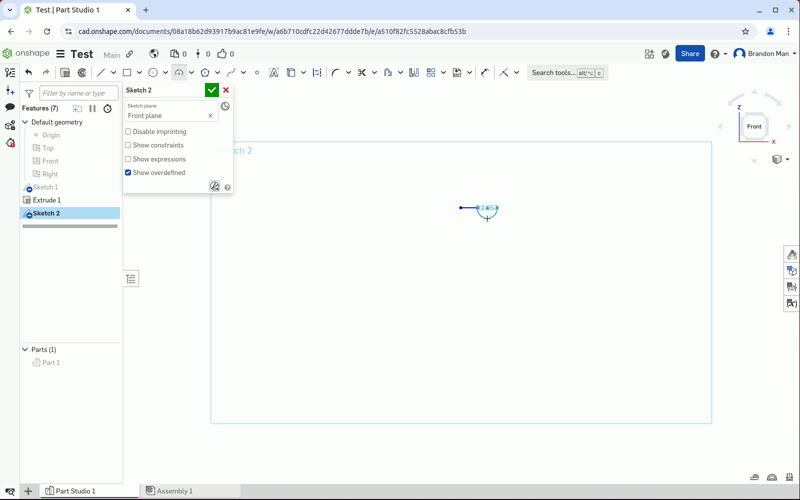
key_up(shift)
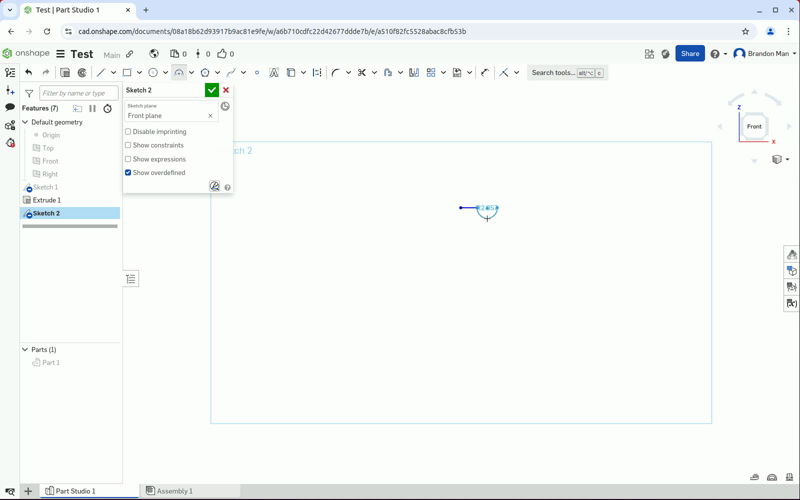
key(esc)
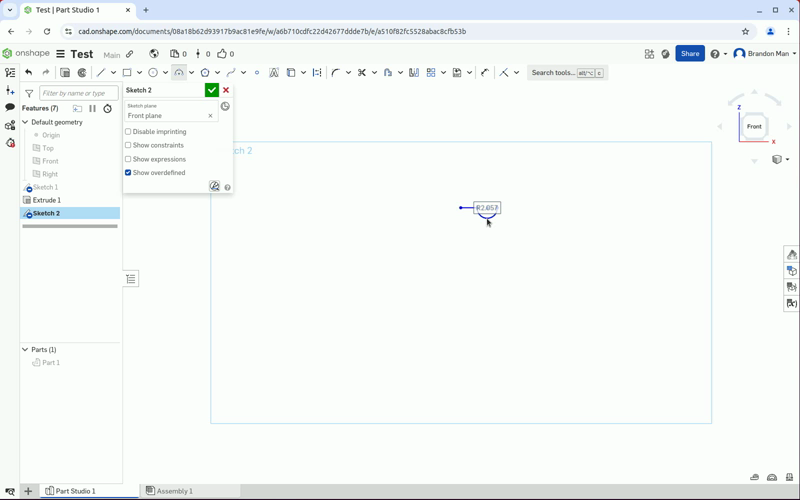
key(l)
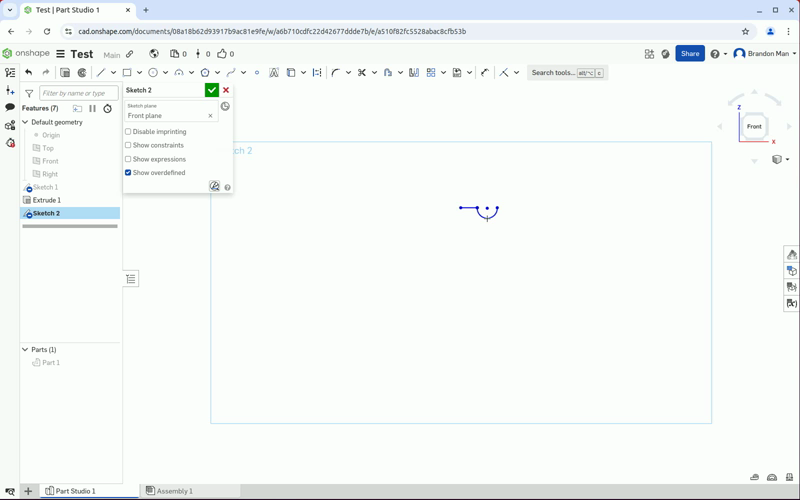
mouse_move(497, 207)
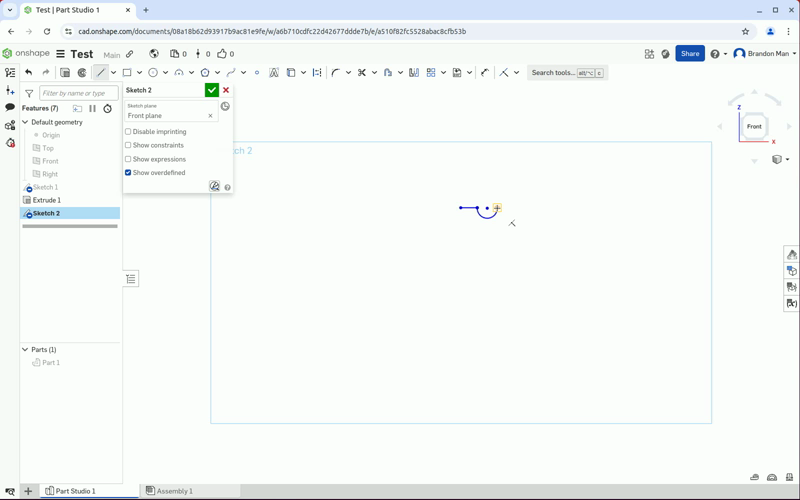
click(497, 207)
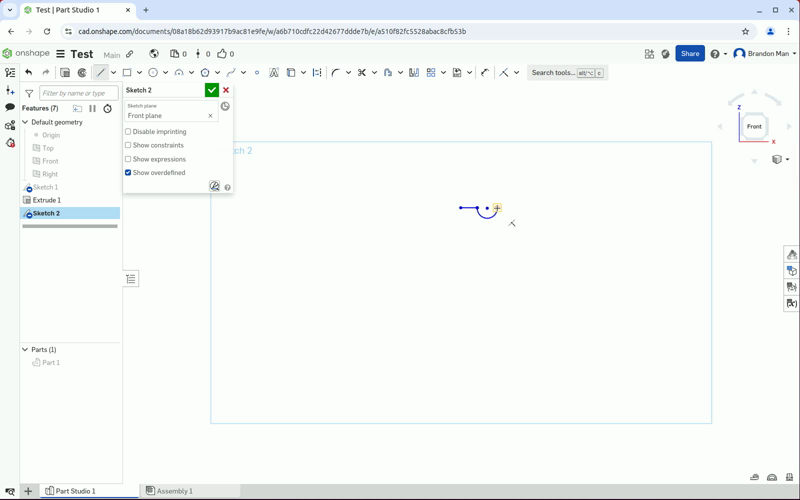
key_down(shift)
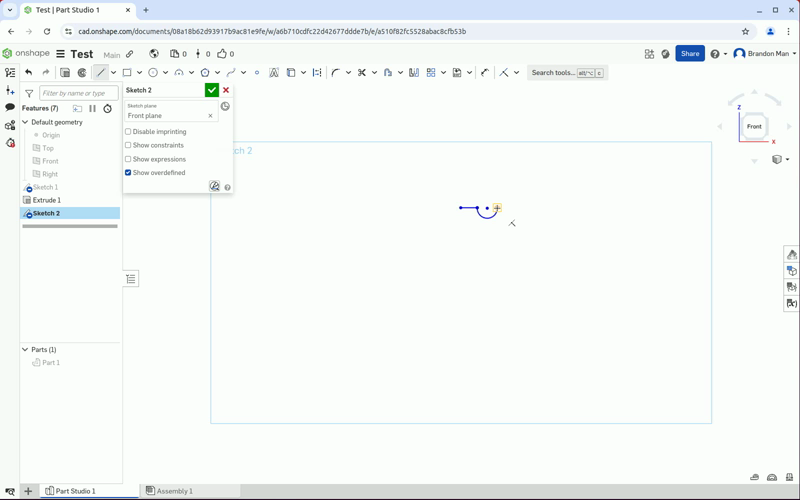
mouse_move(527, 207)
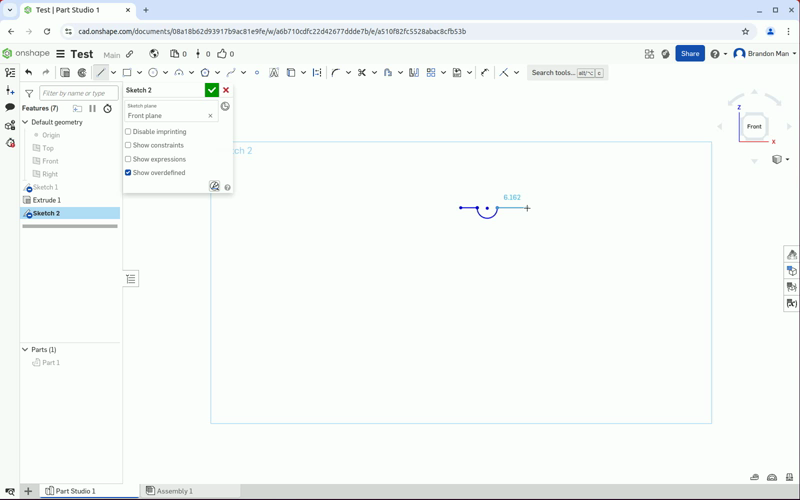
mouse_move(517, 207)
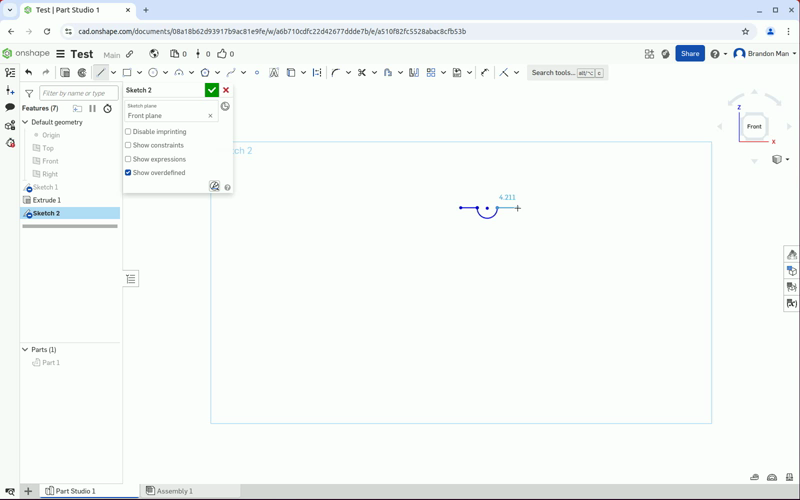
click(517, 207)
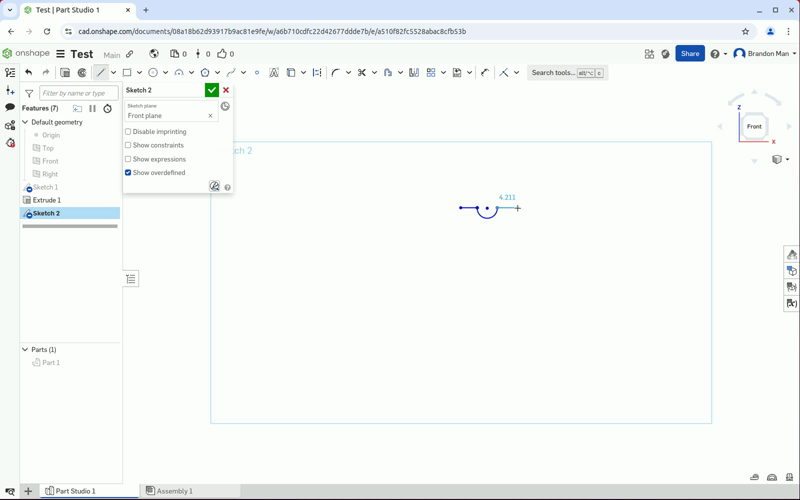
key_up(shift)
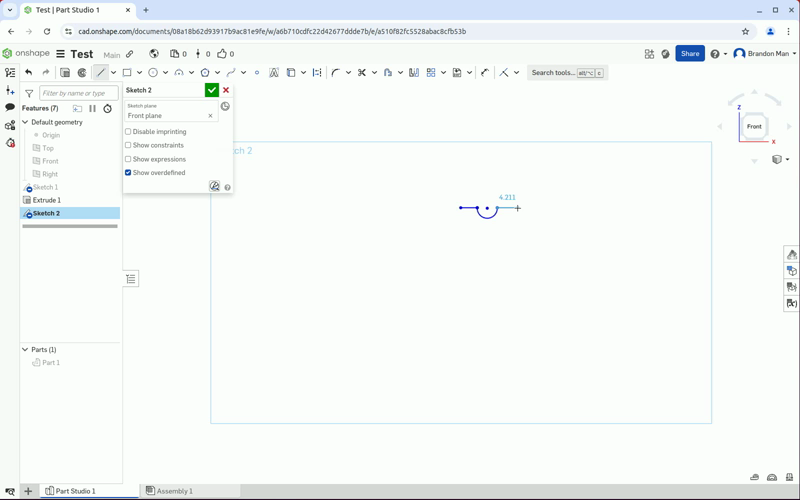
key(esc)
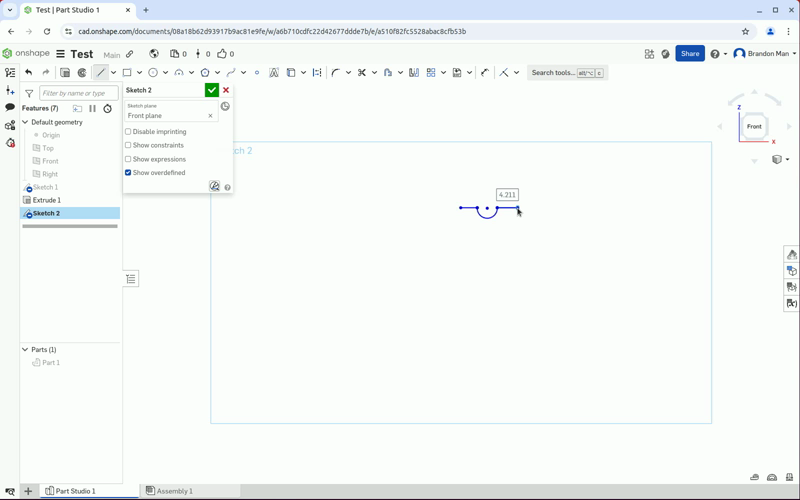
key(a)
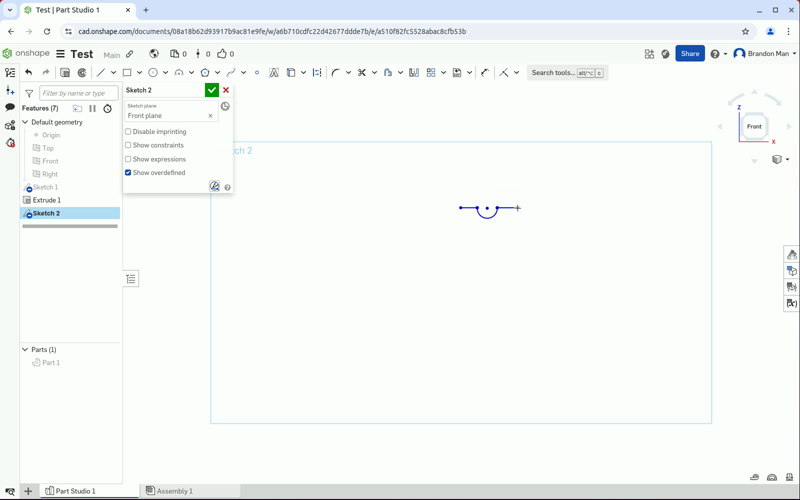
mouse_move(517, 207)
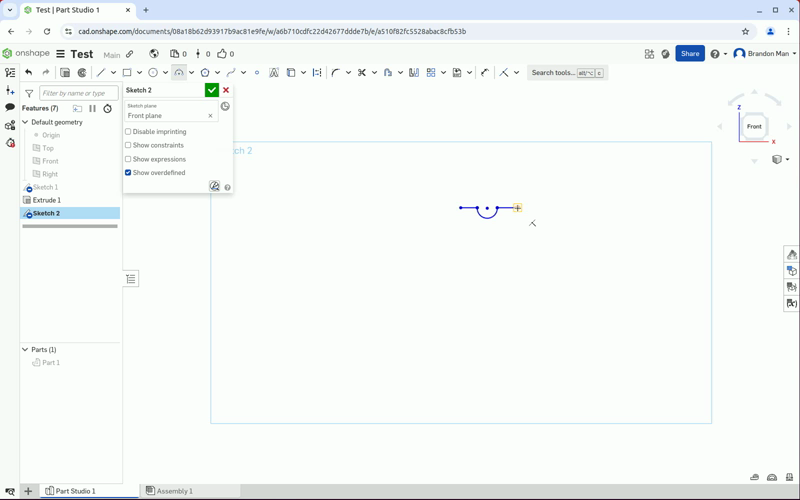
click(517, 207)
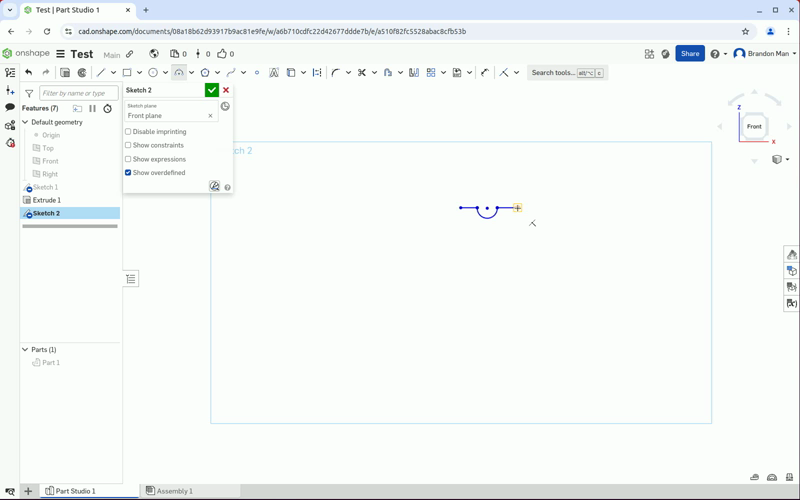
key_down(shift)
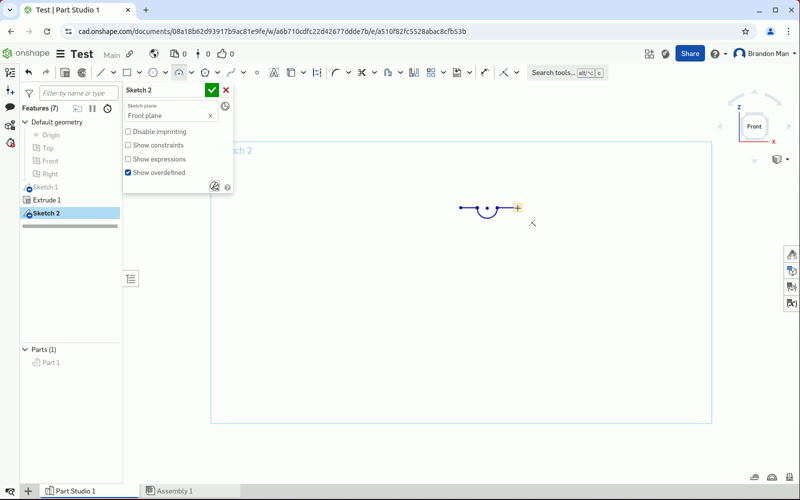
mouse_move(460, 169)
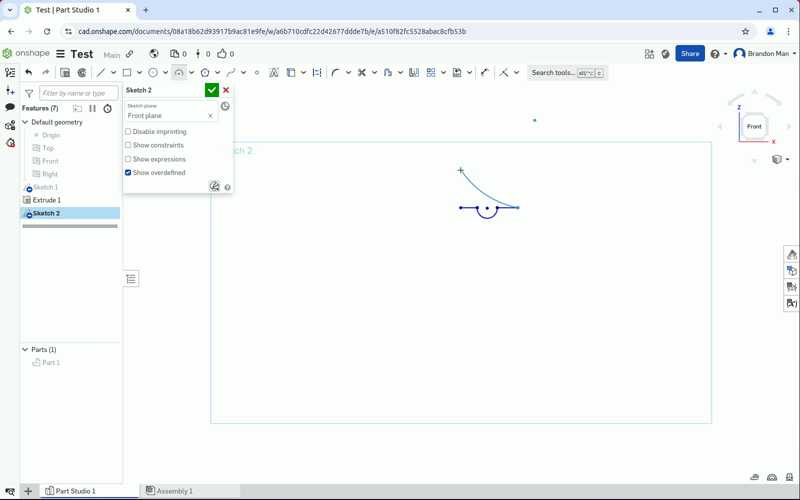
click(460, 169)
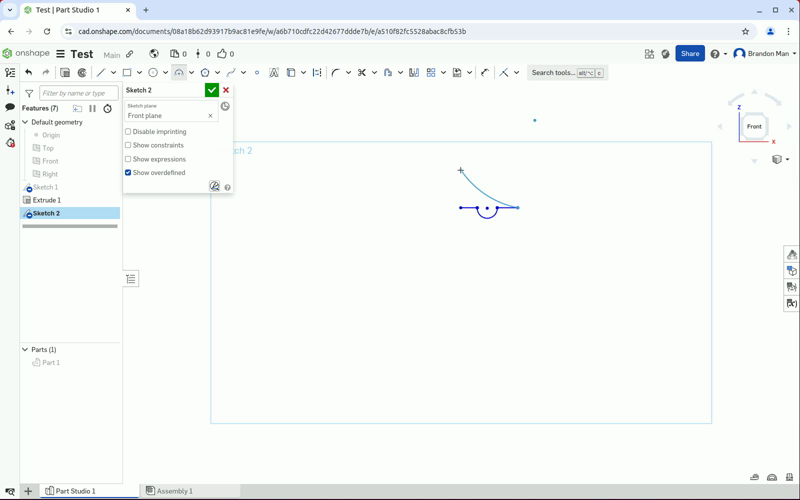
mouse_move(495, 180)
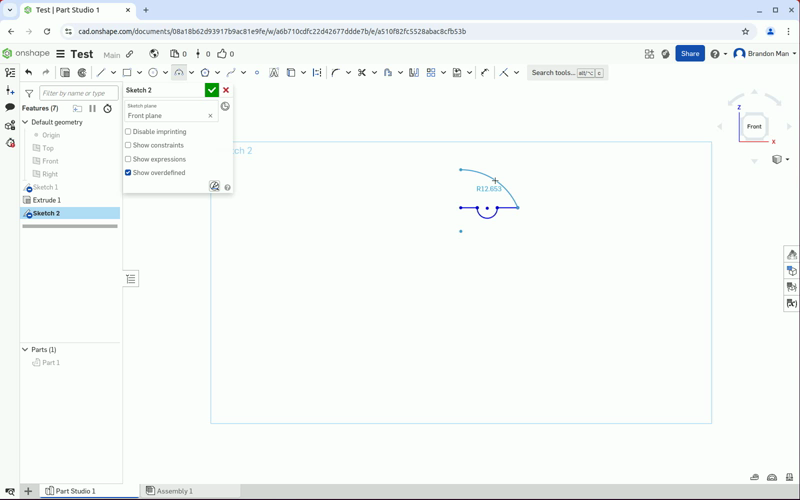
click(495, 180)
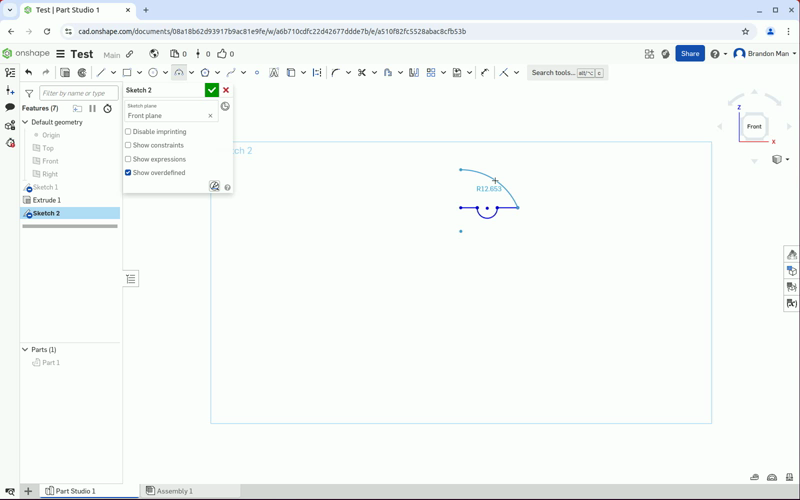
key_up(shift)
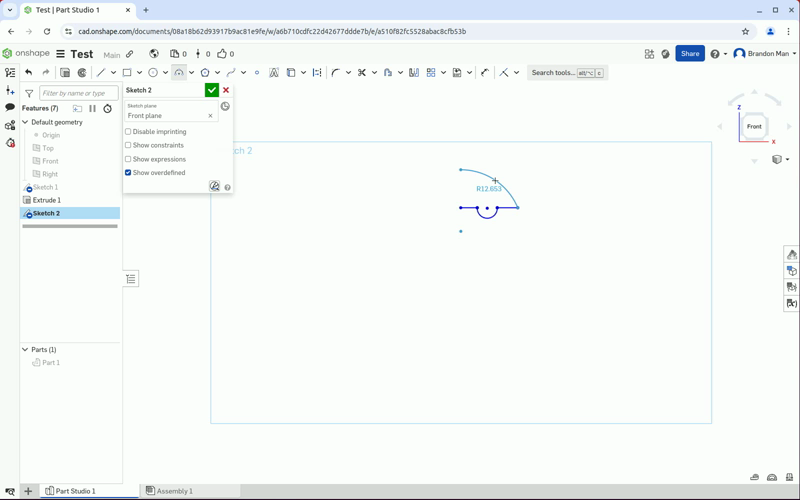
key(esc)
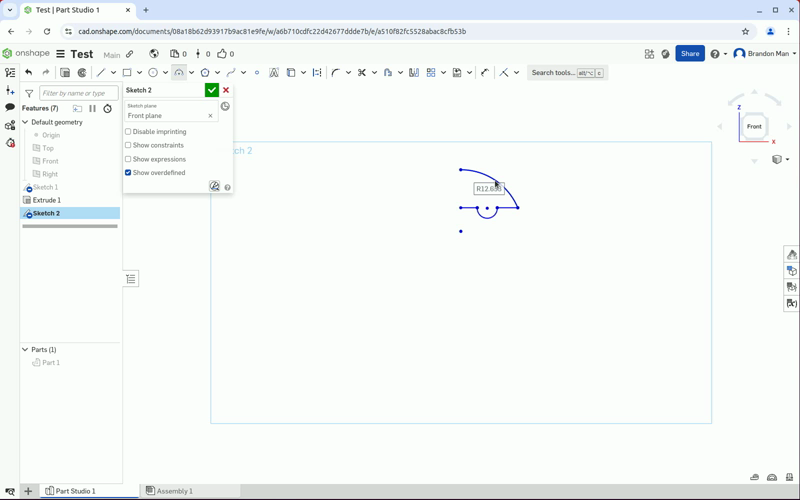
key(l)
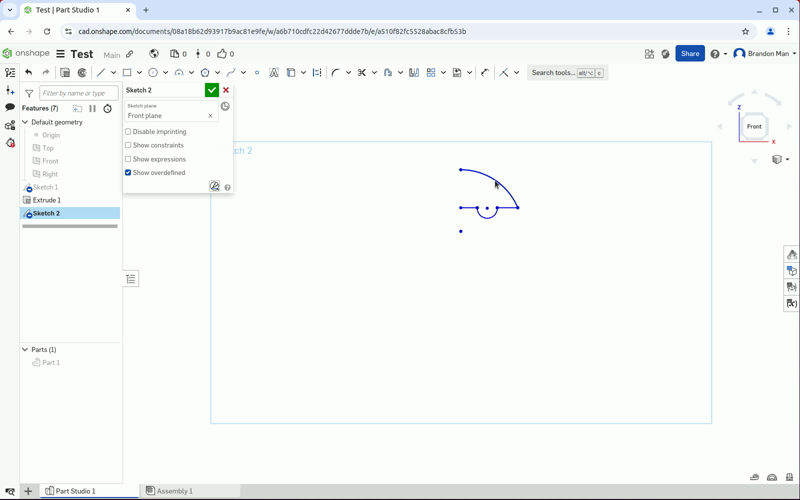
mouse_move(460, 169)
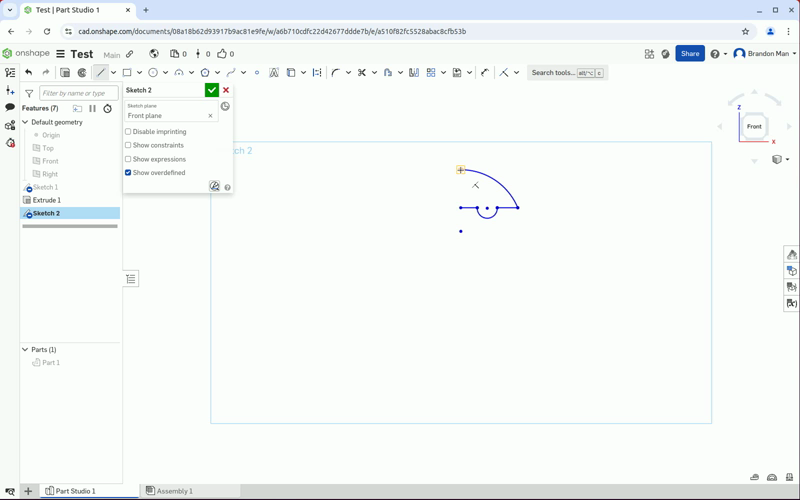
click(460, 169)
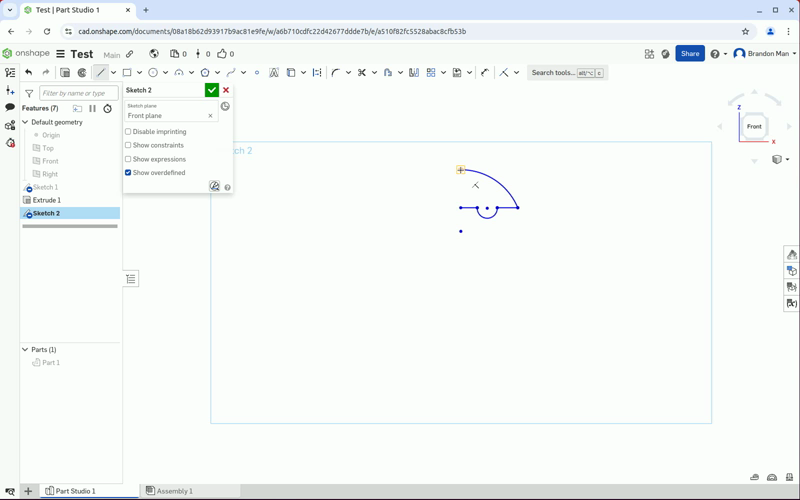
key_down(shift)
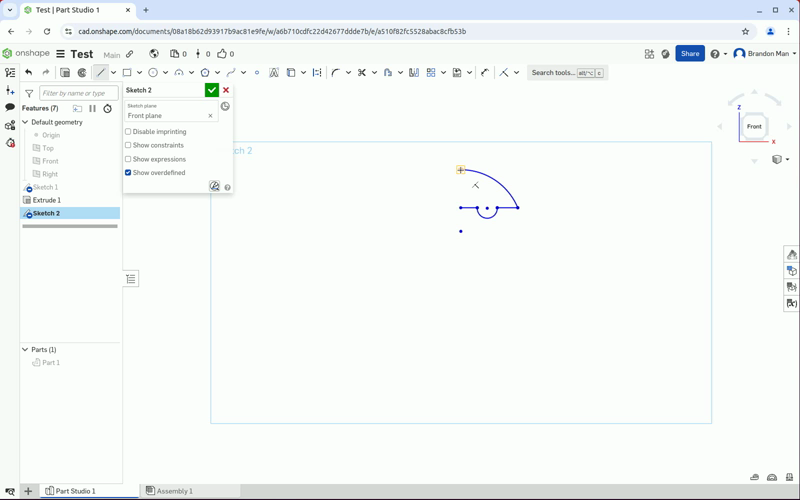
mouse_move(490, 169)
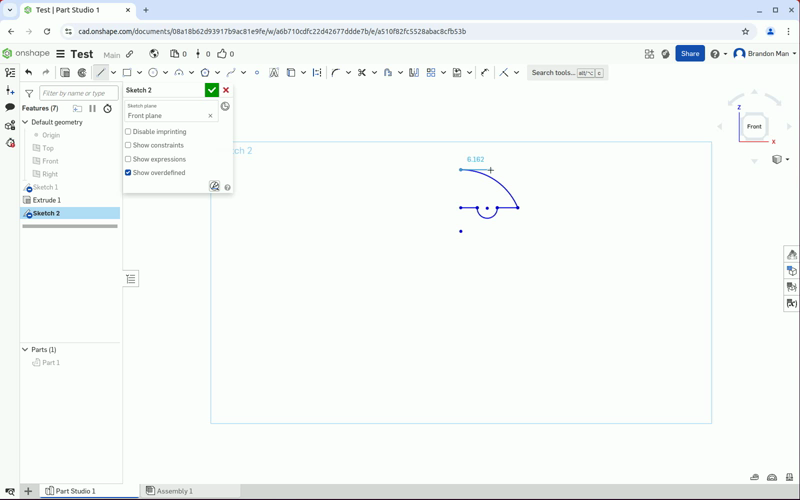
mouse_move(460, 195)
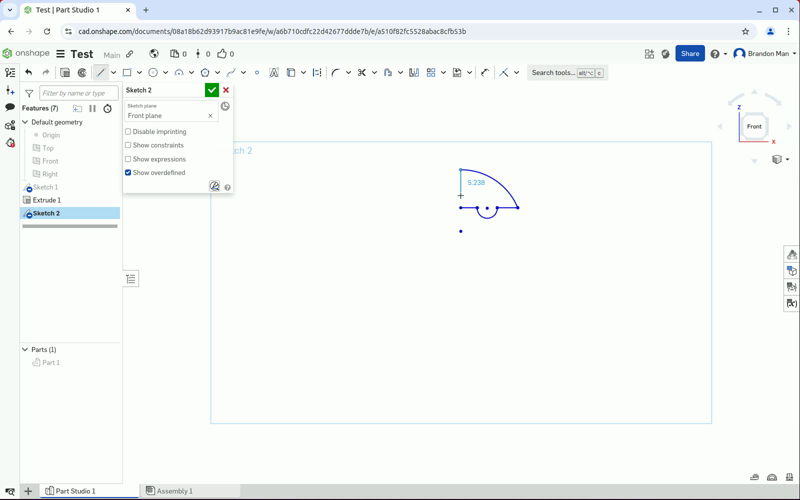
click(460, 195)
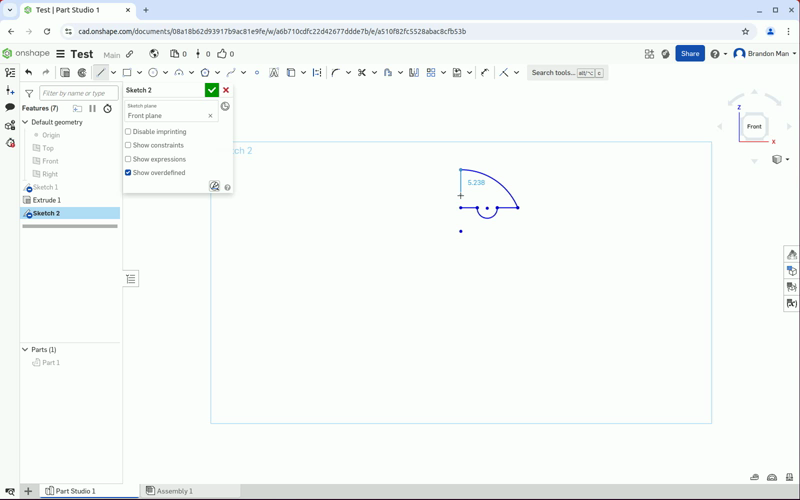
key_up(shift)
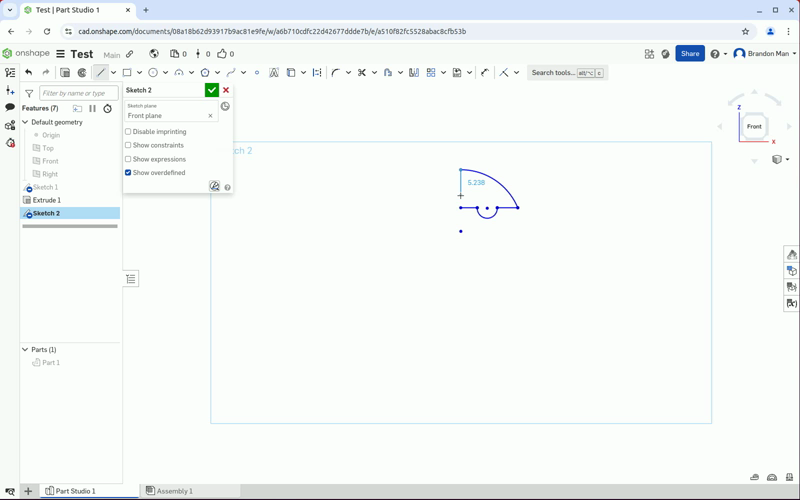
key(esc)
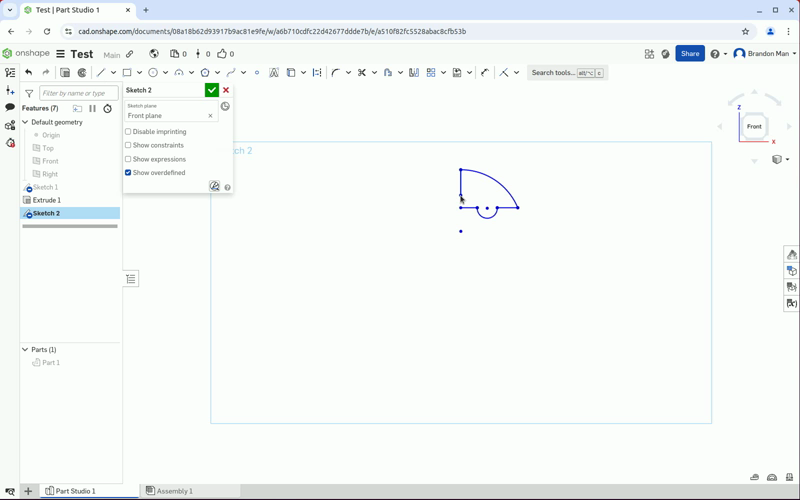
key(a)
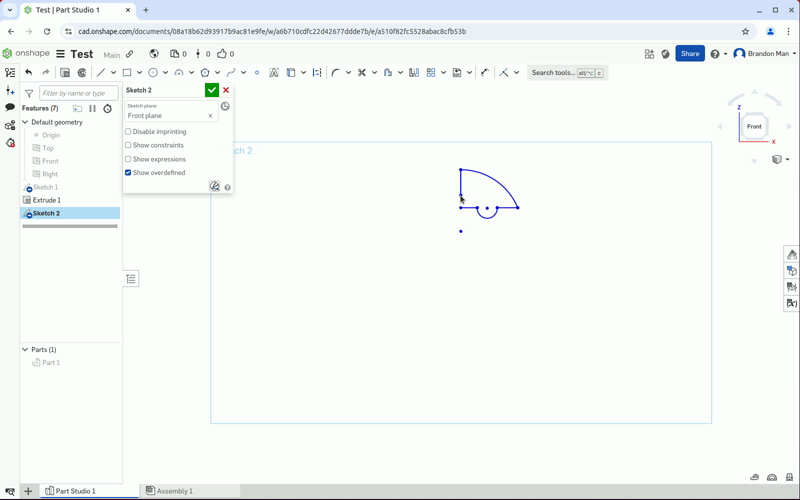
mouse_move(460, 195)
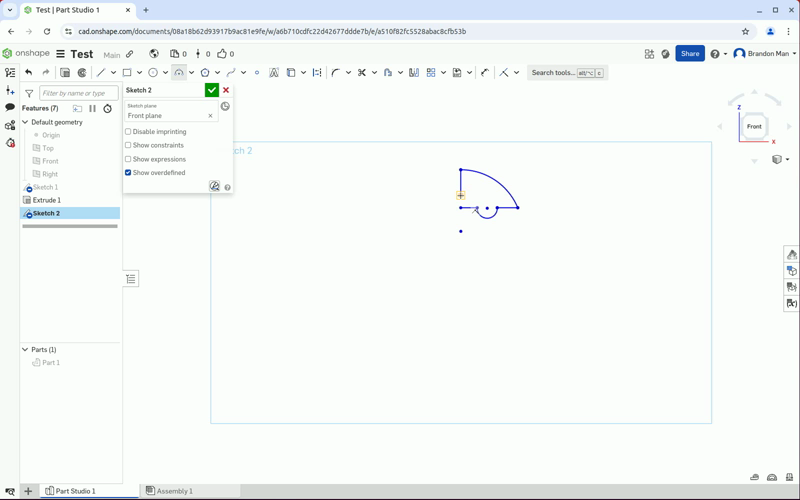
click(460, 195)
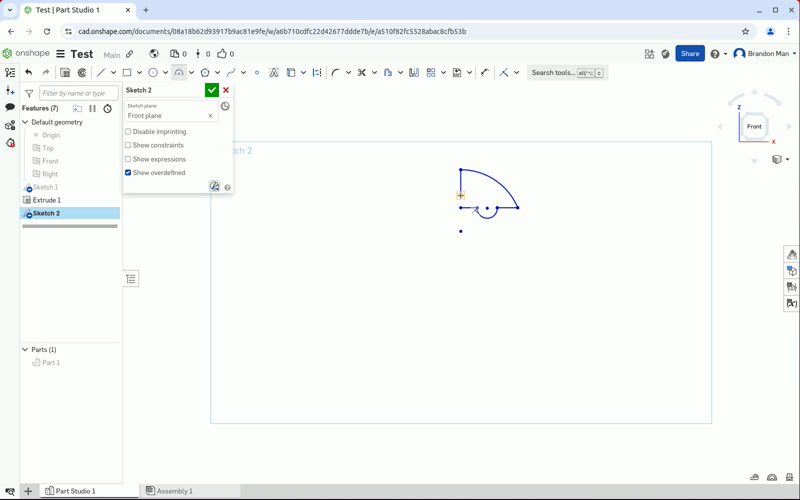
key_down(shift)
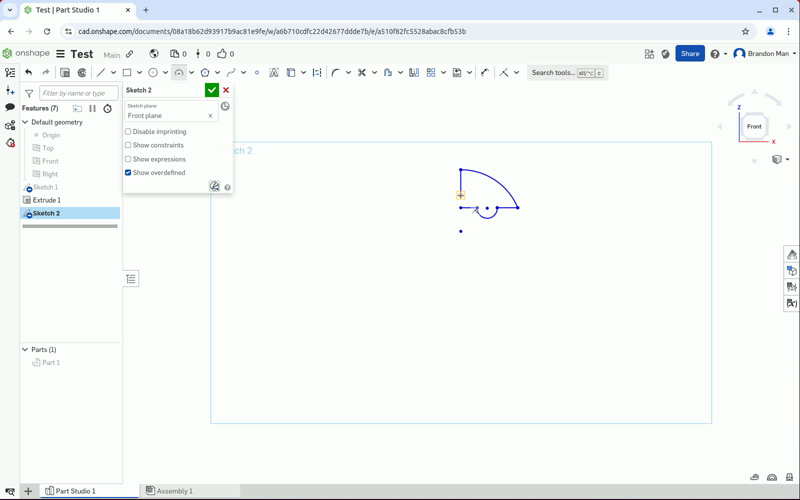
mouse_move(460, 204)
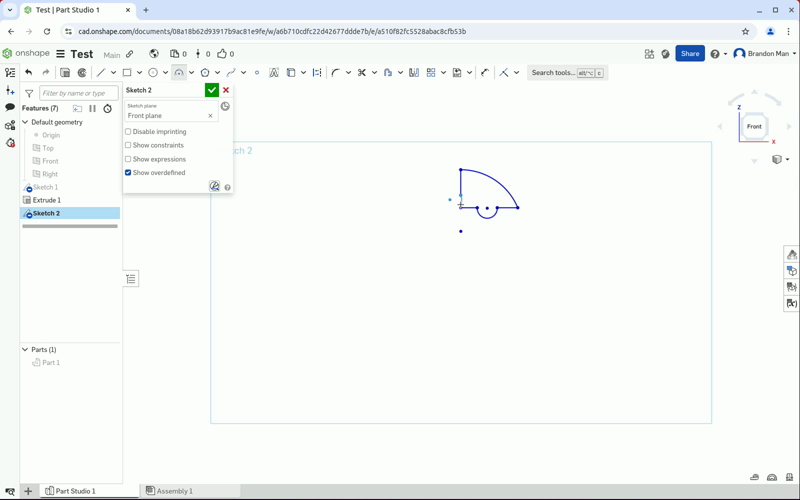
scroll(6)
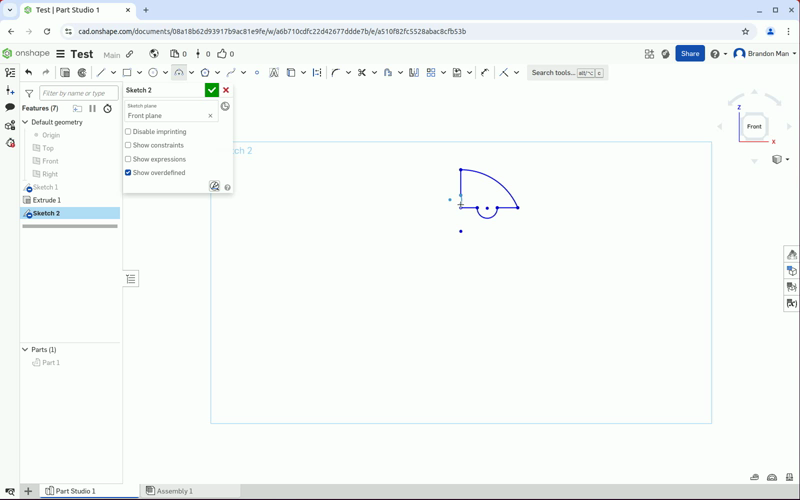
scroll(6)
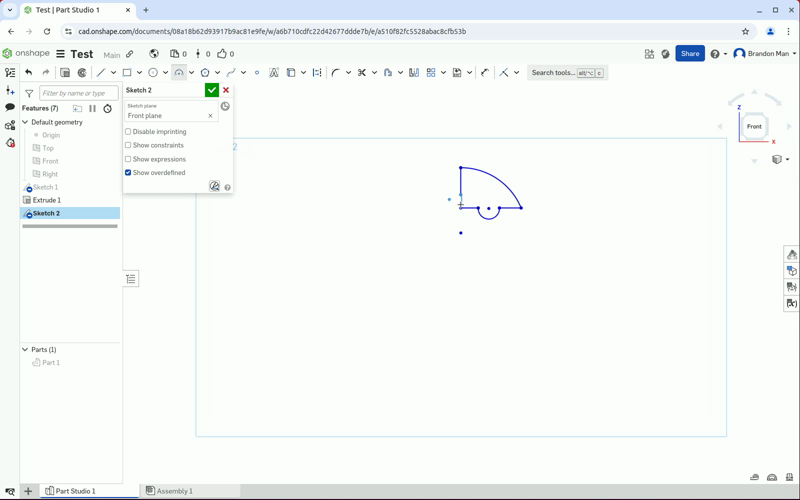
scroll(6)
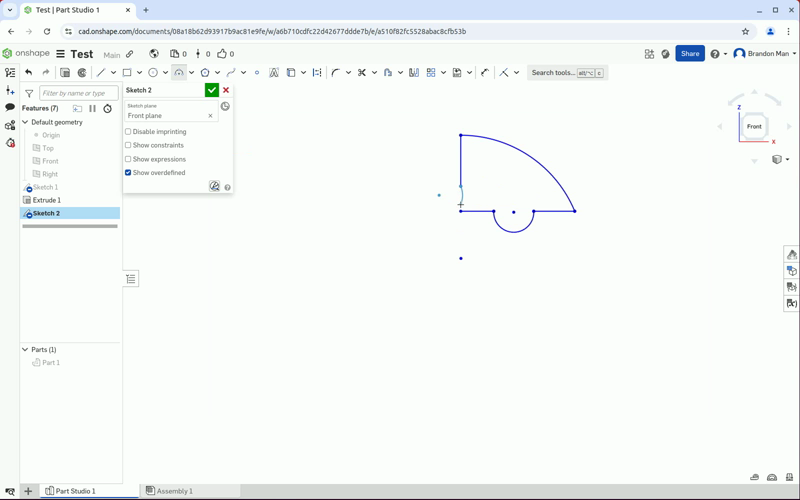
scroll(6)
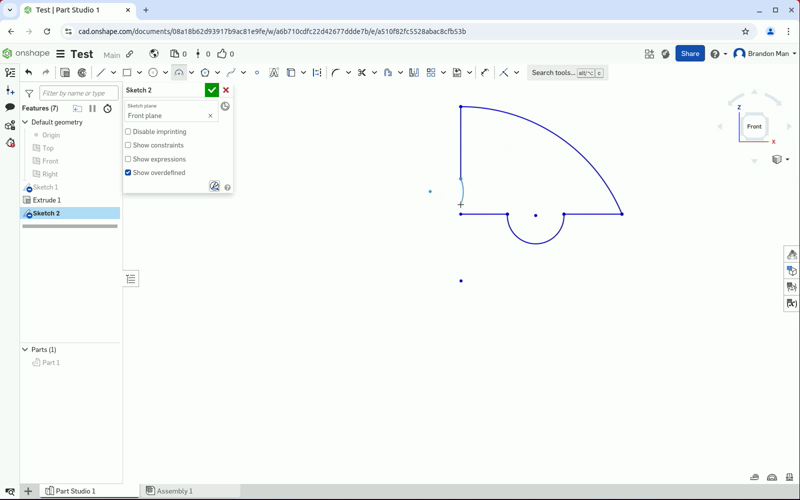
scroll(6)
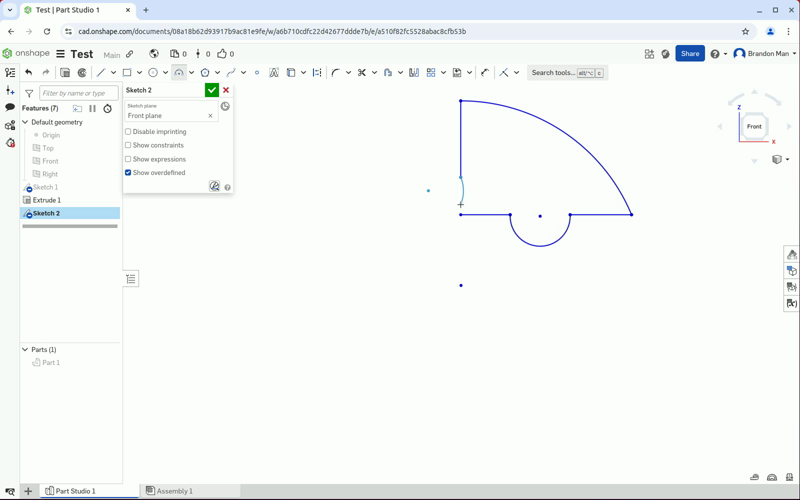
scroll(6)
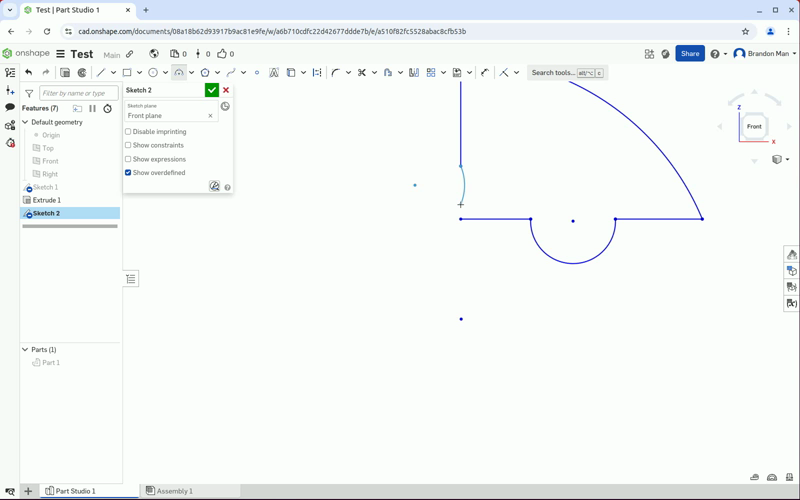
scroll(6)
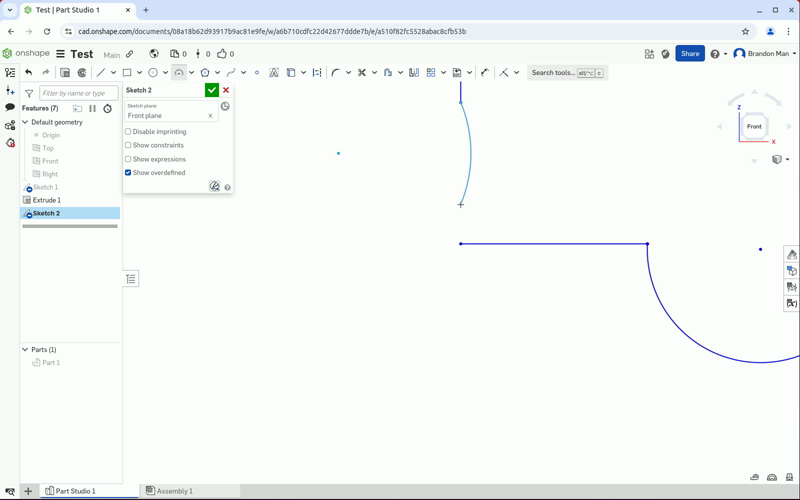
click(460, 204)
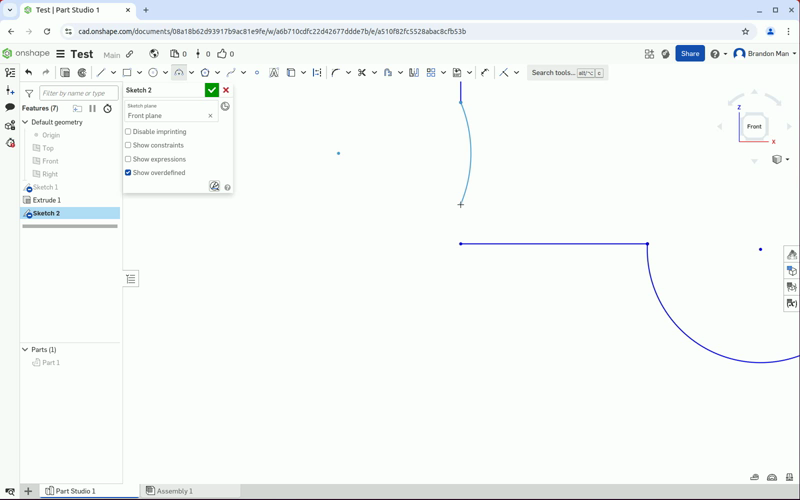
scroll(-6)
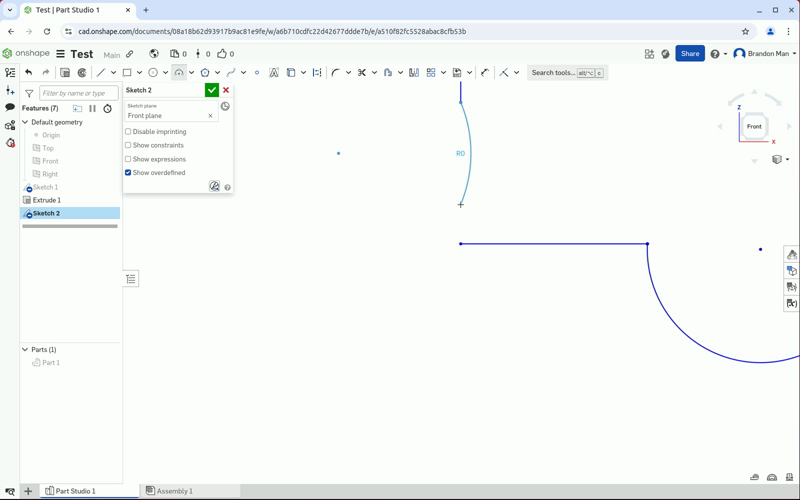
scroll(-6)
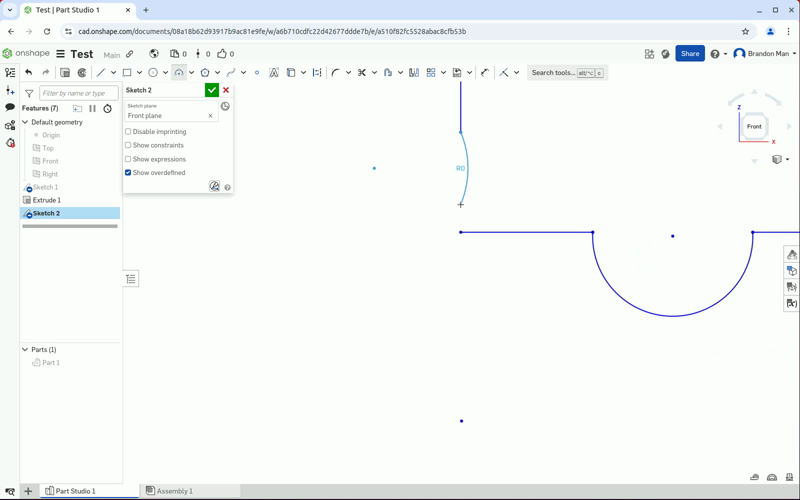
scroll(-6)
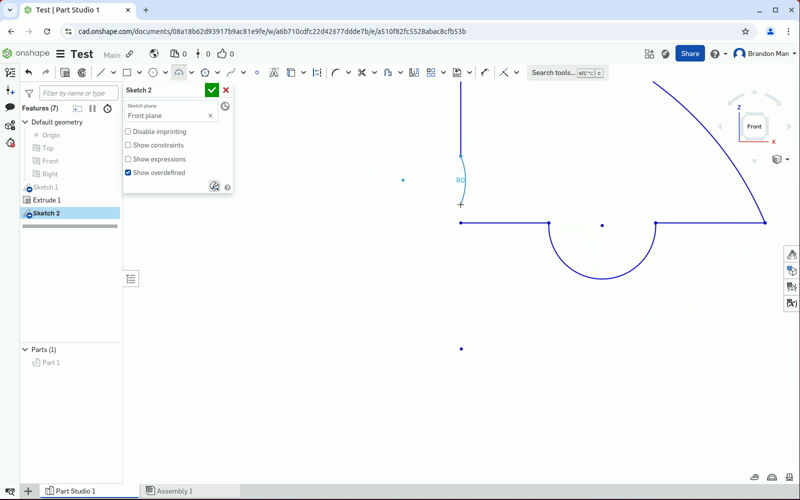
scroll(-6)
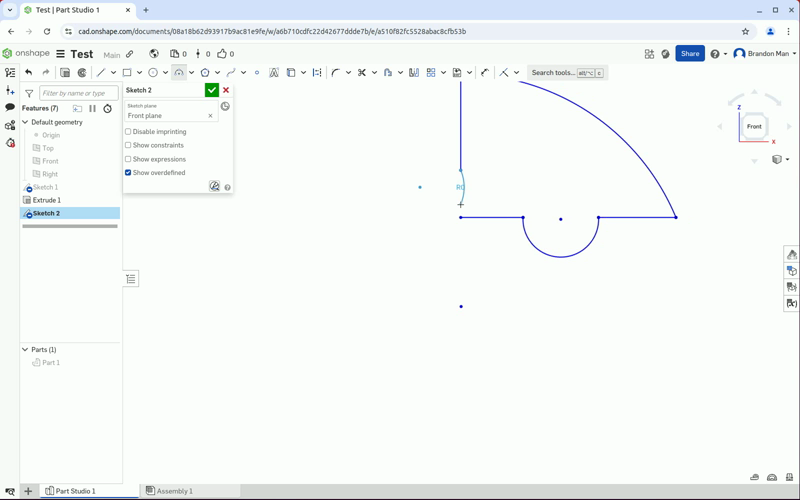
scroll(-6)
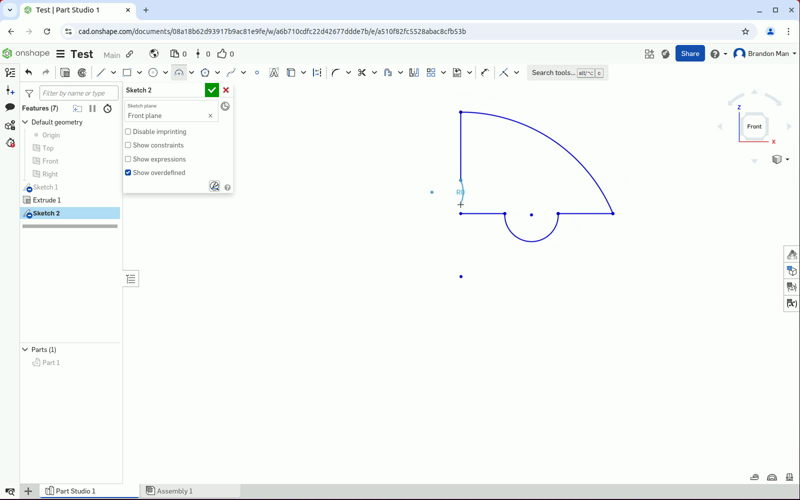
scroll(-6)
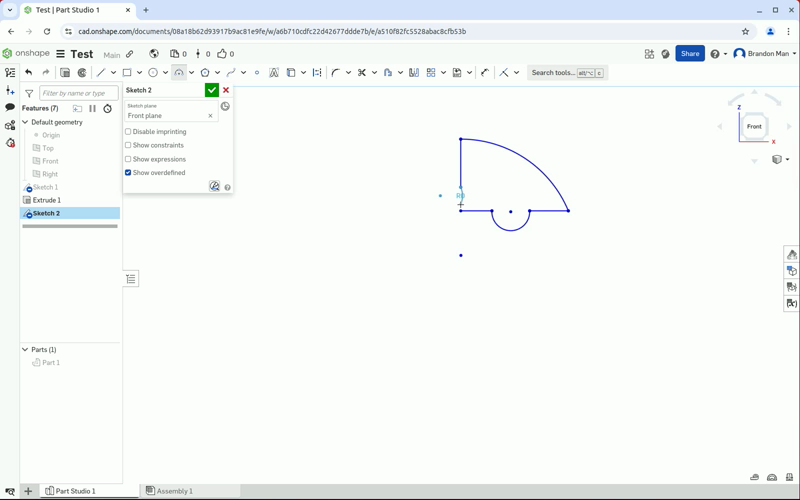
scroll(-6)
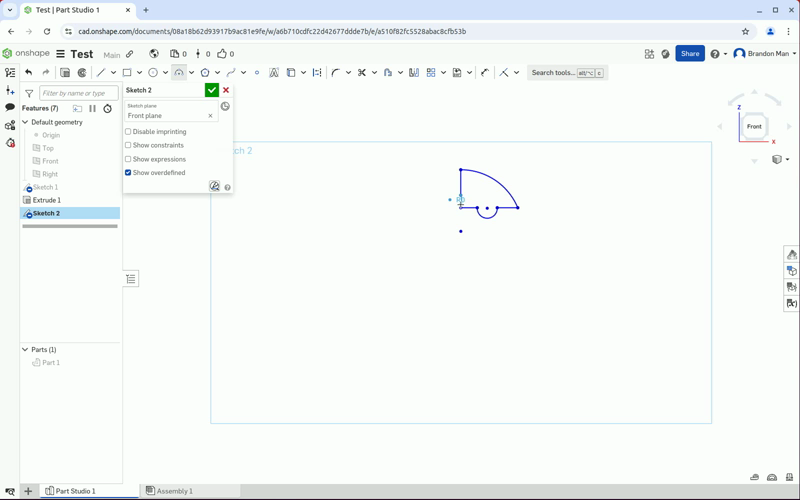
mouse_move(465, 199)
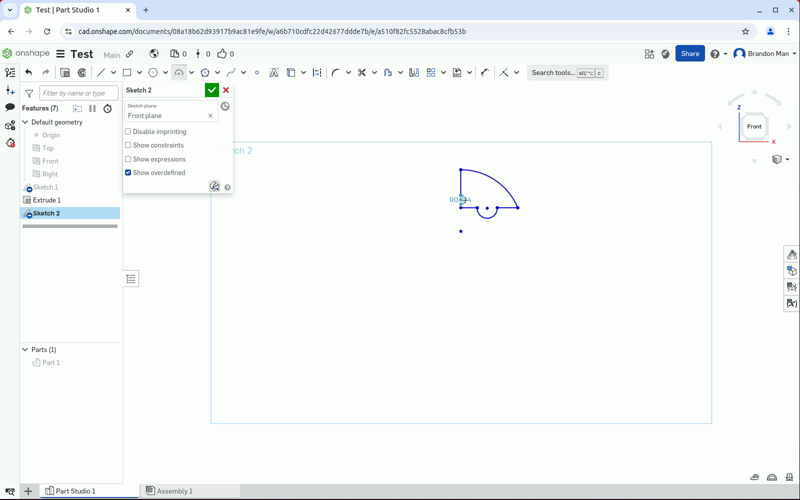
click(465, 199)
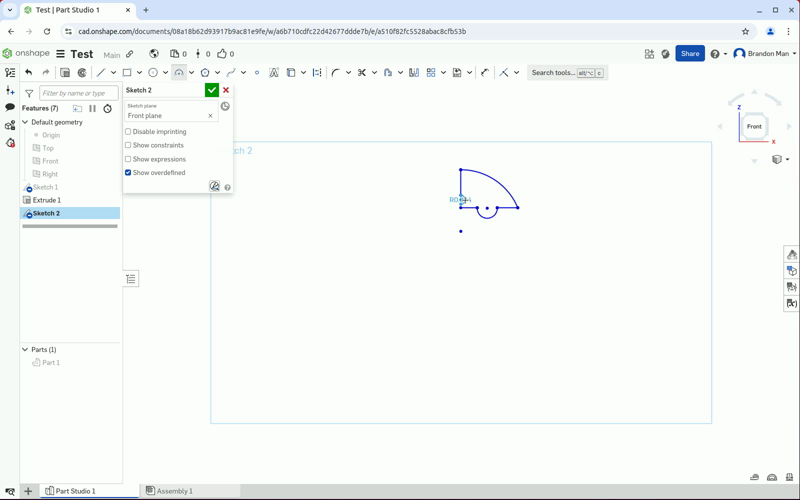
key_up(shift)
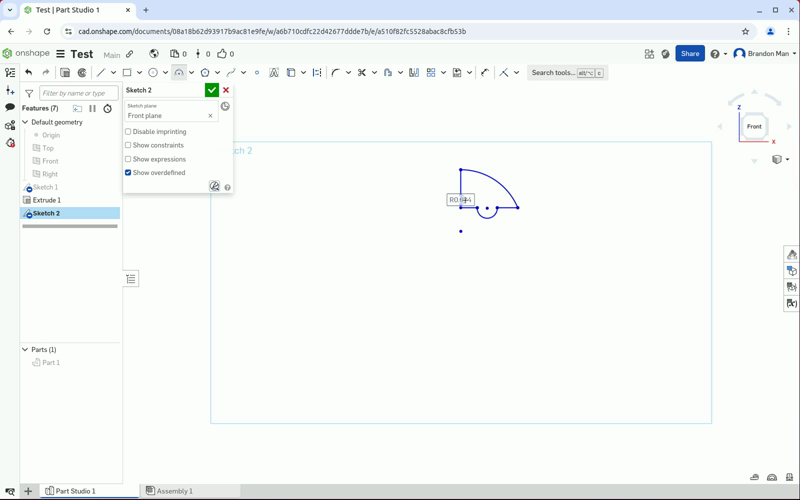
key(esc)
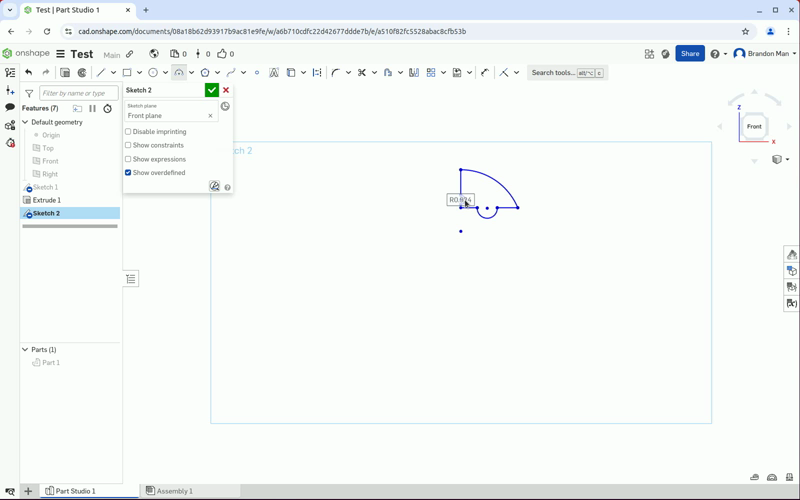
key(l)
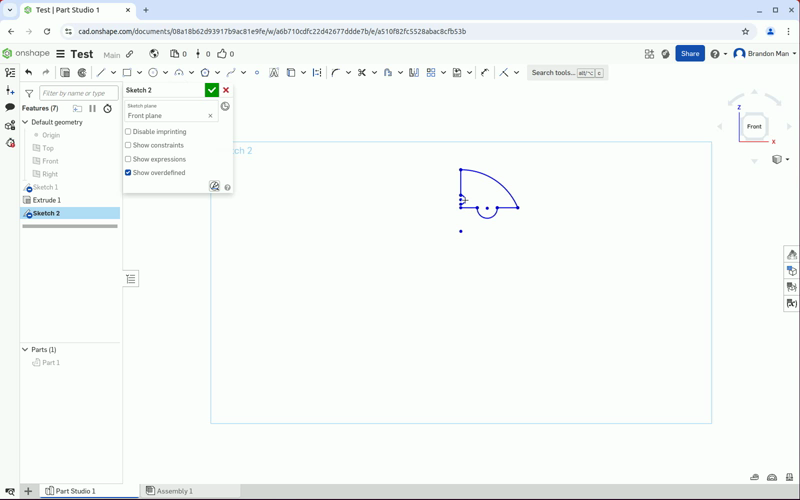
mouse_move(460, 204)
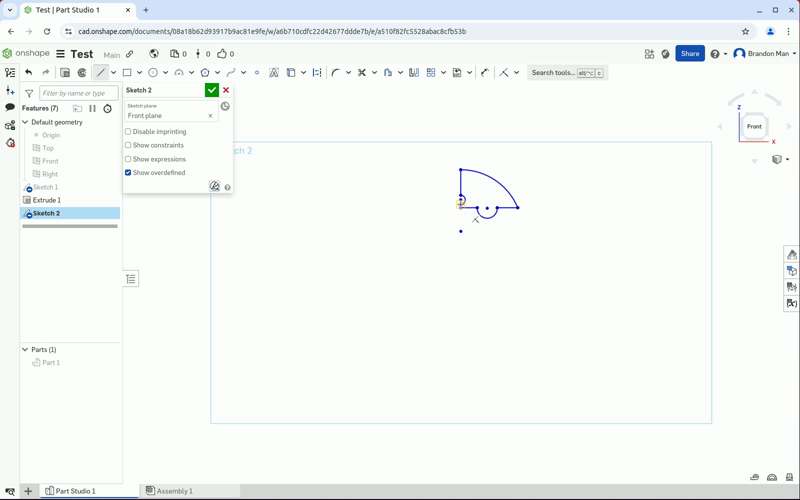
scroll(6)
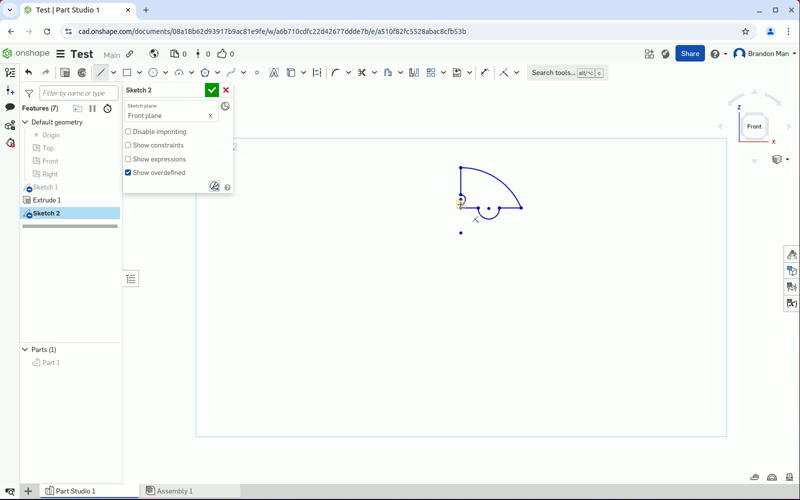
scroll(6)
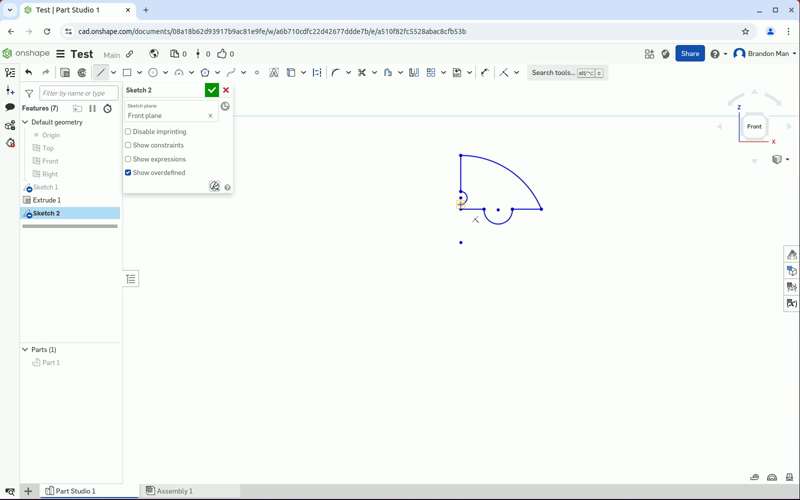
scroll(6)
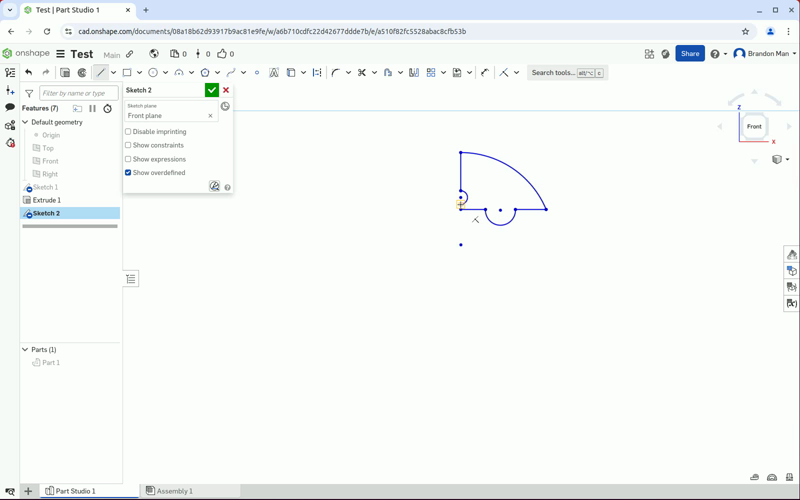
scroll(6)
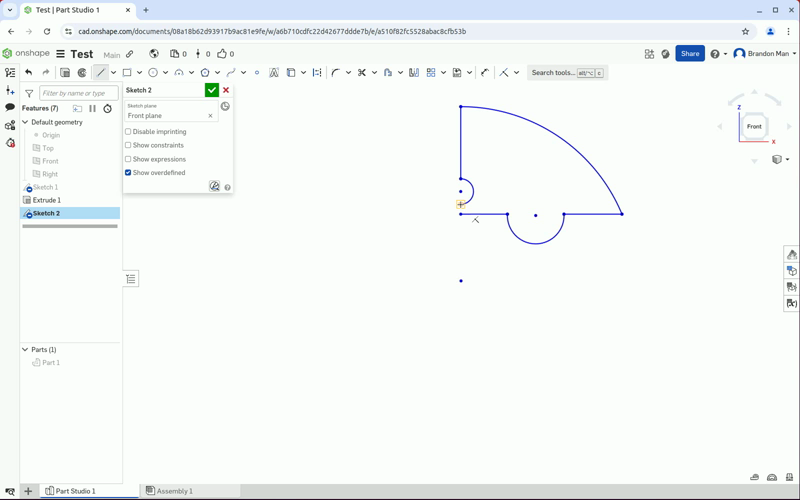
scroll(6)
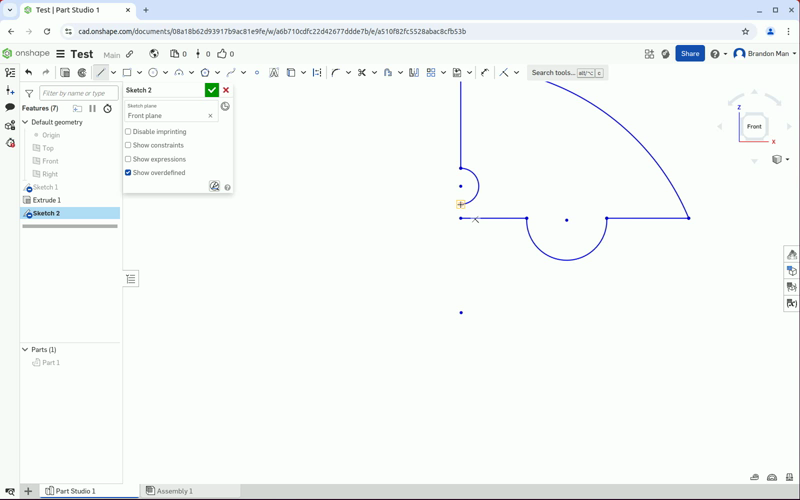
scroll(6)
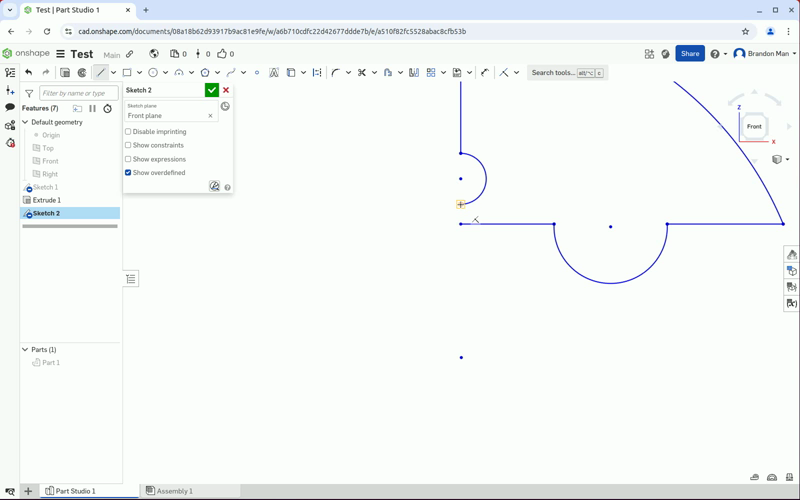
scroll(6)
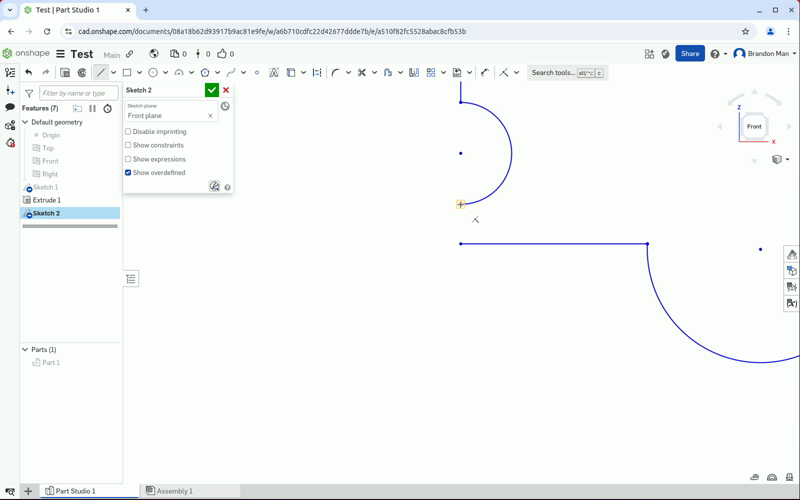
click(460, 204)
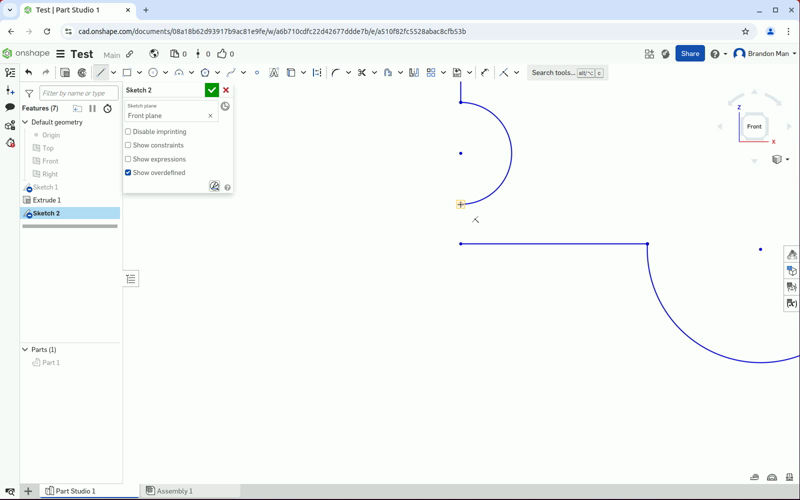
scroll(-6)
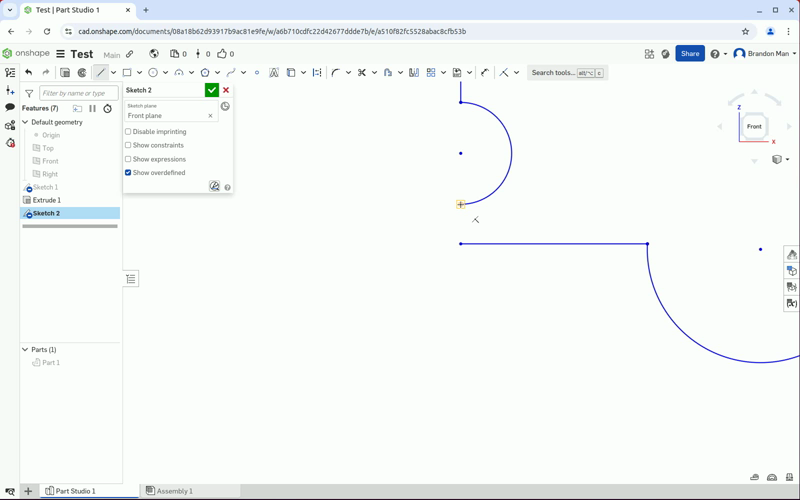
scroll(-6)
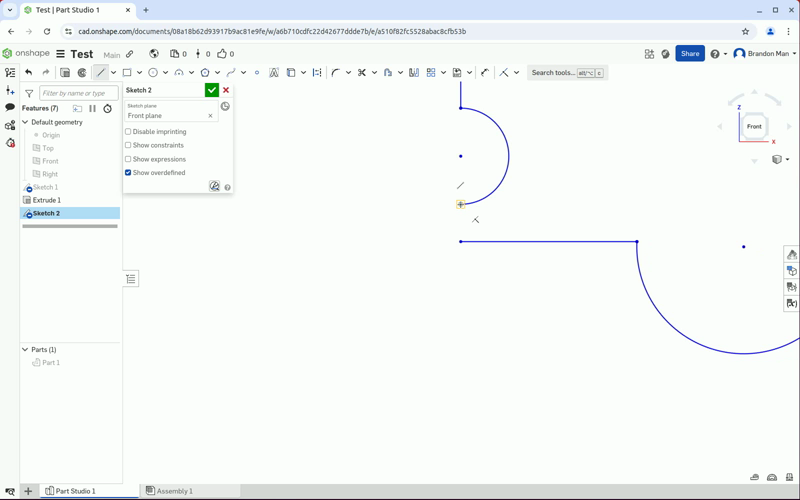
scroll(-6)
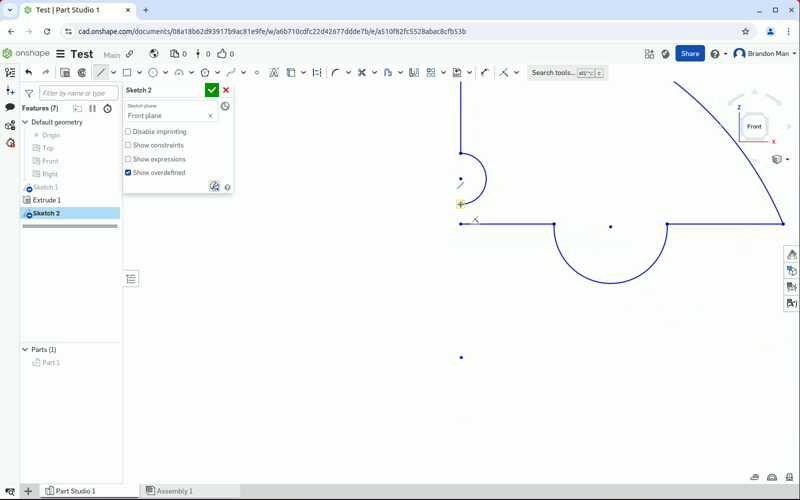
scroll(-6)
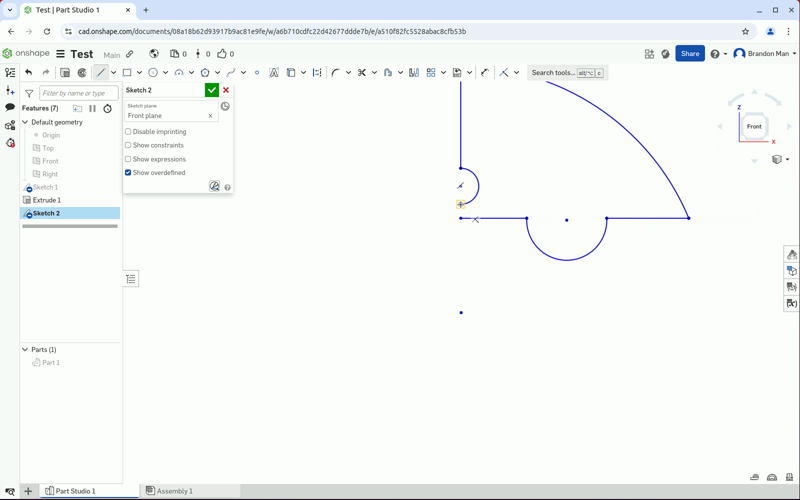
scroll(-6)
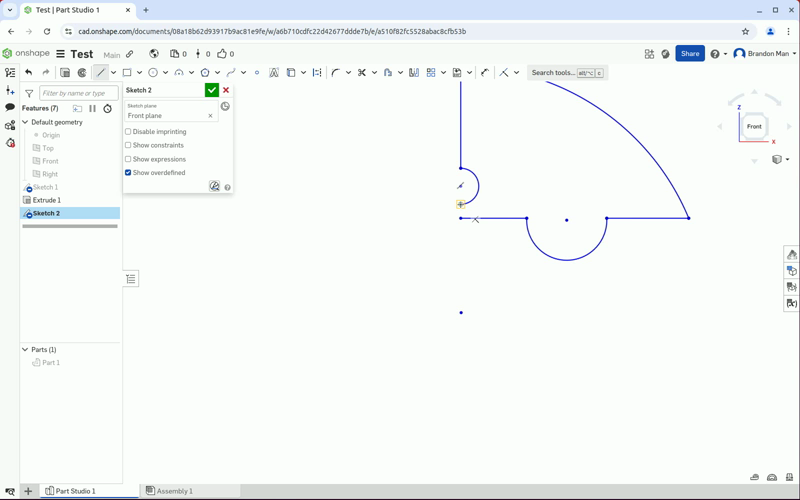
scroll(-6)
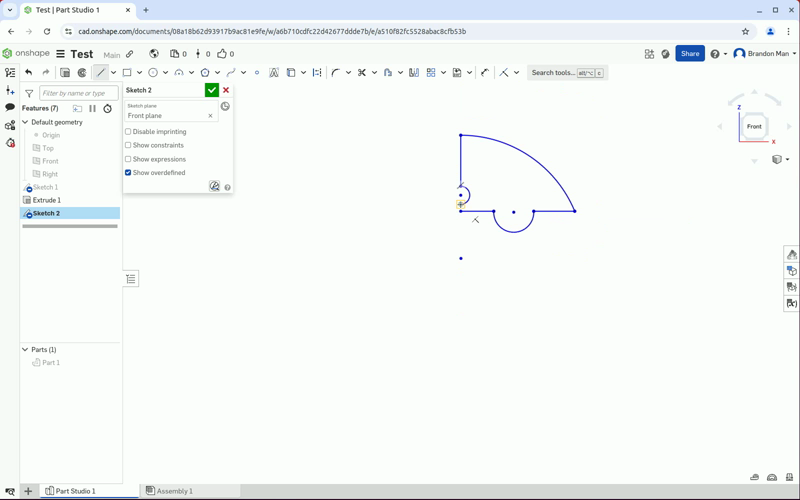
scroll(-6)
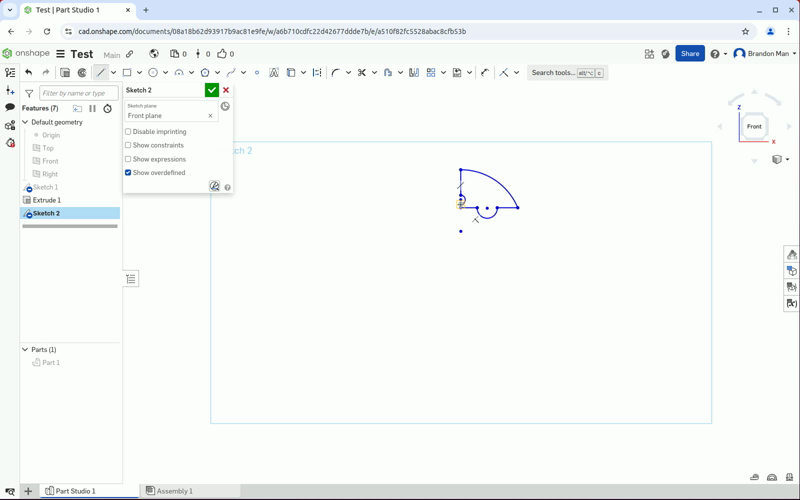
mouse_move(490, 204)
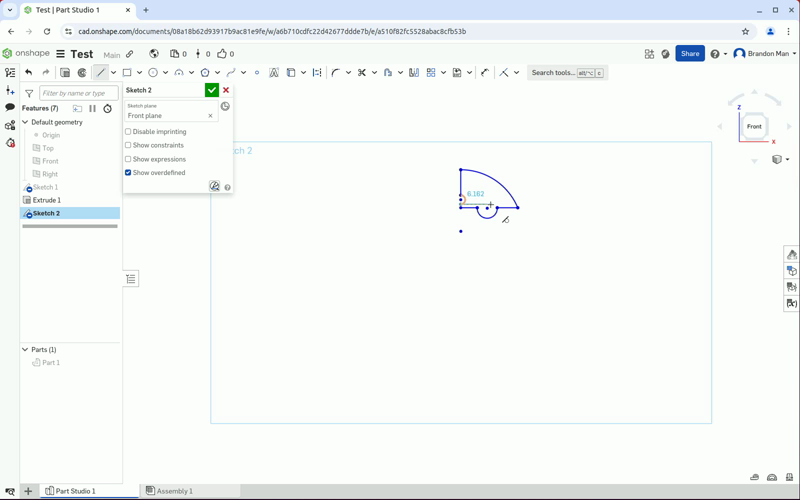
key_down(shift)
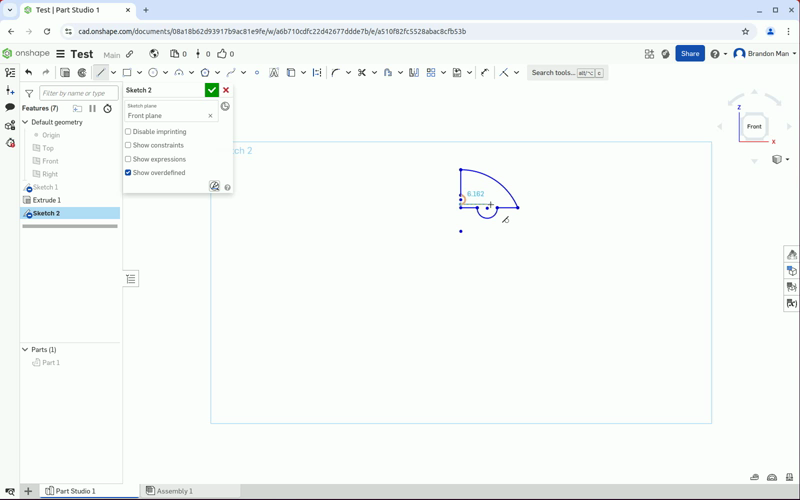
mouse_move(460, 207)
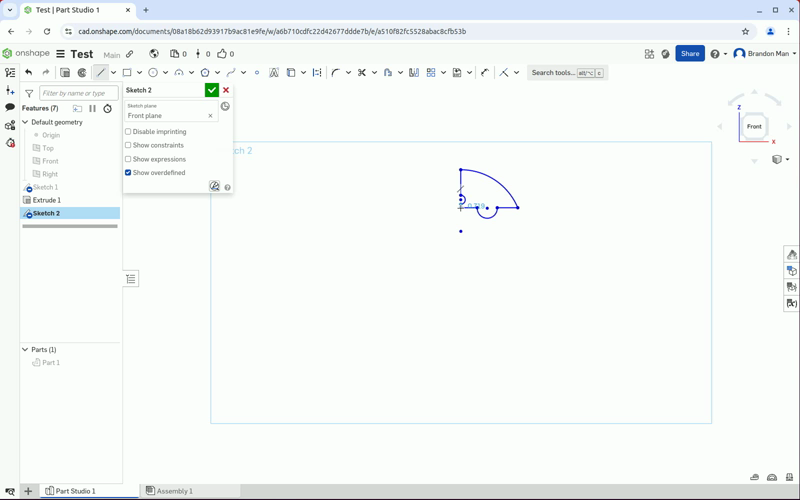
scroll(6)
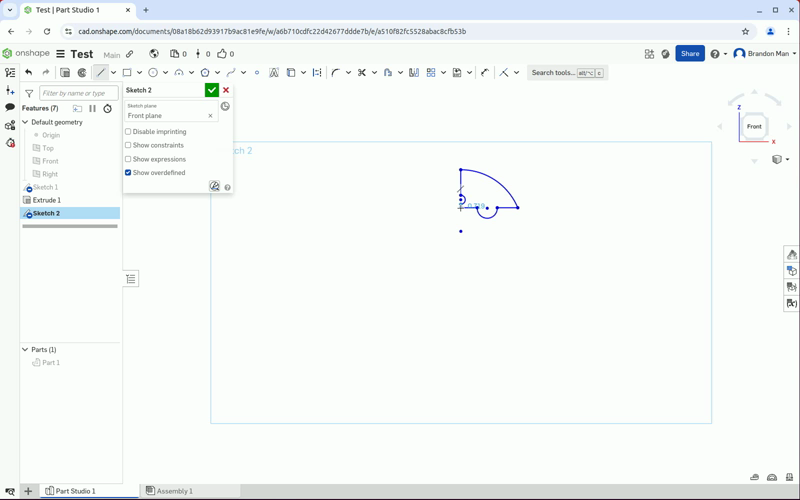
scroll(6)
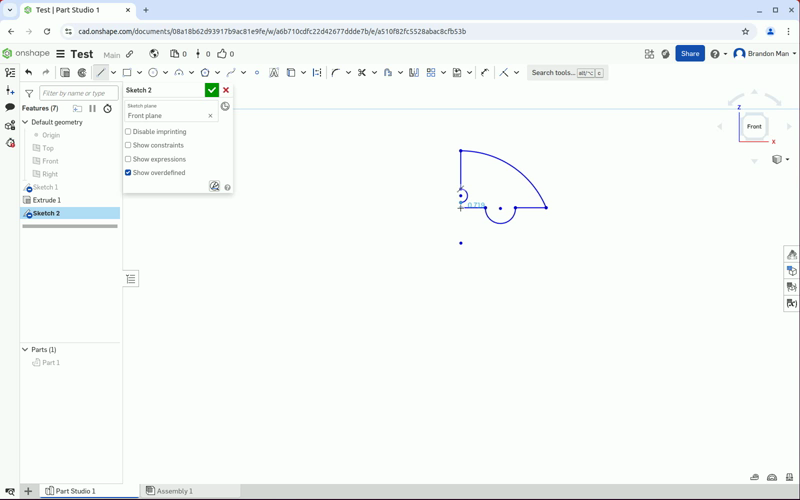
scroll(6)
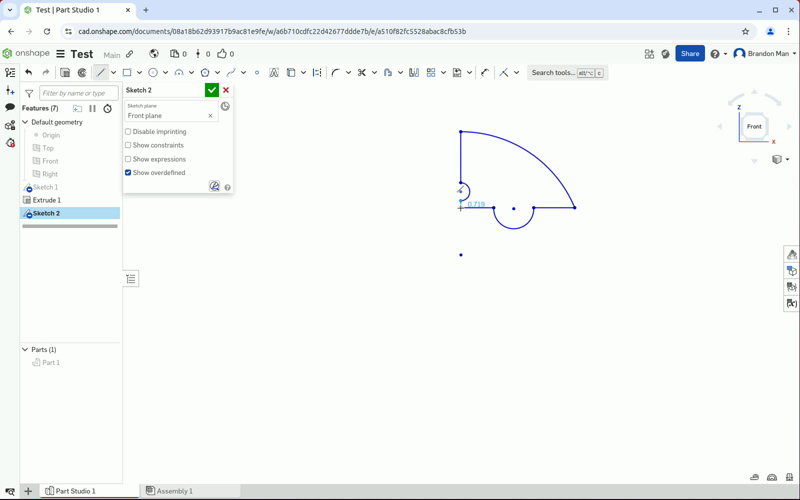
scroll(6)
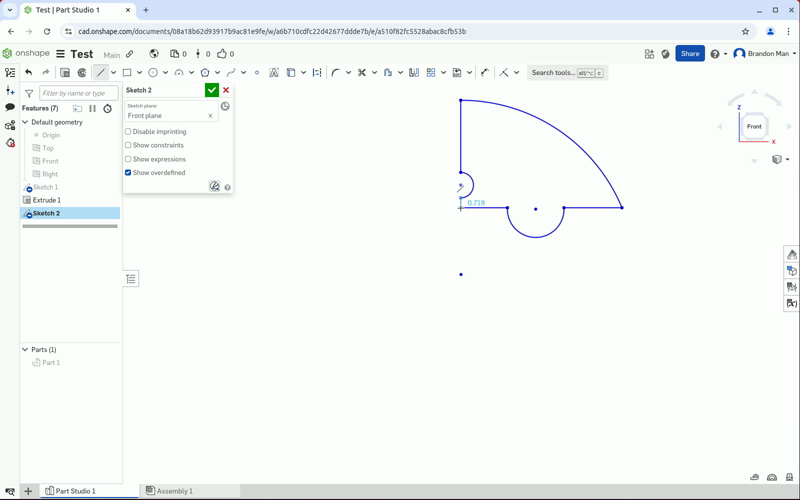
scroll(6)
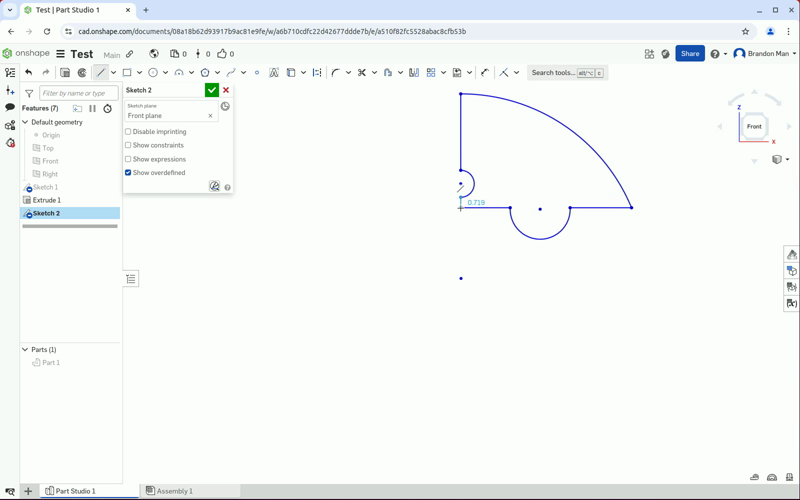
scroll(6)
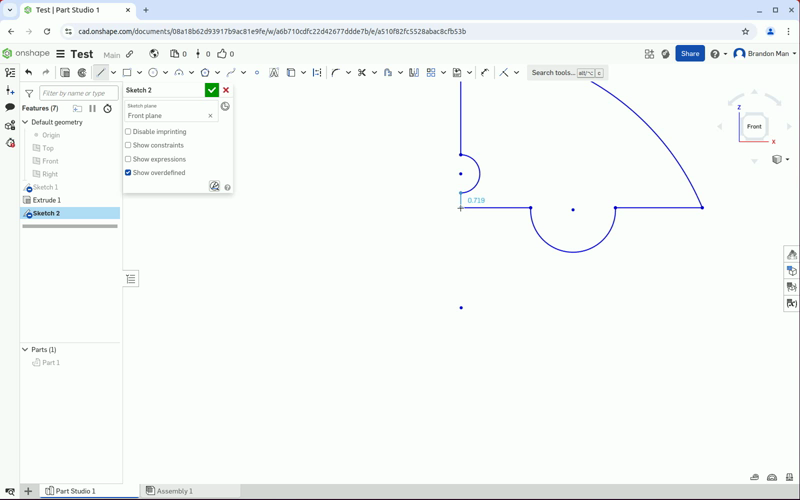
scroll(6)
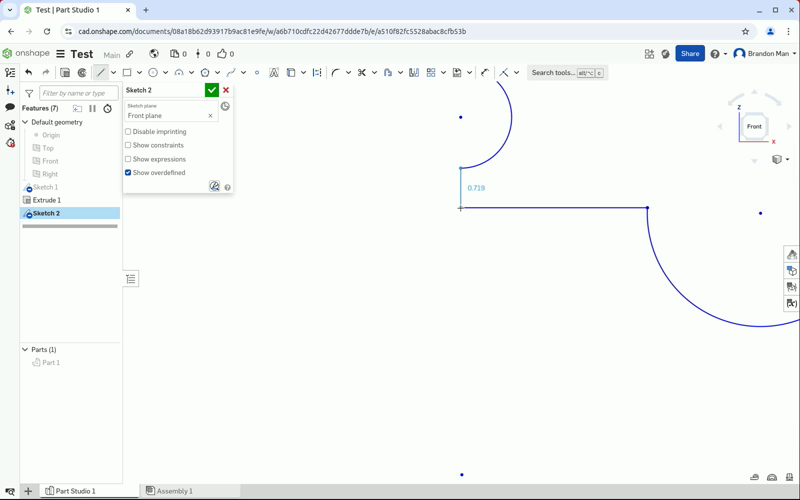
key_up(shift)
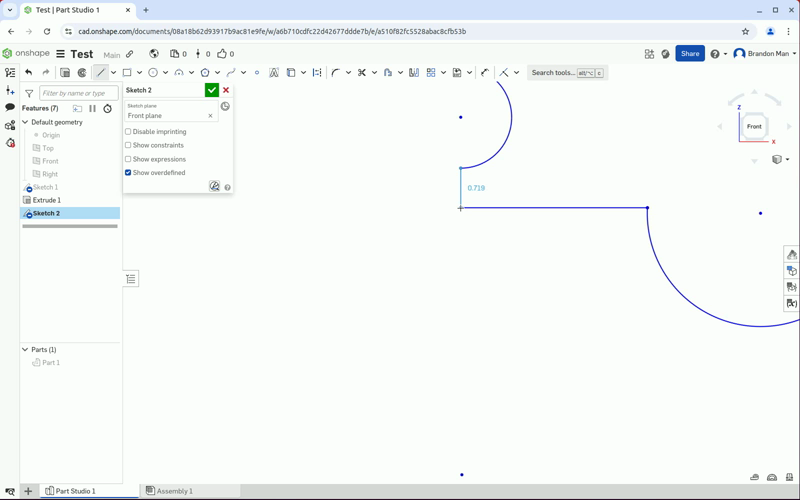
click(460, 207)
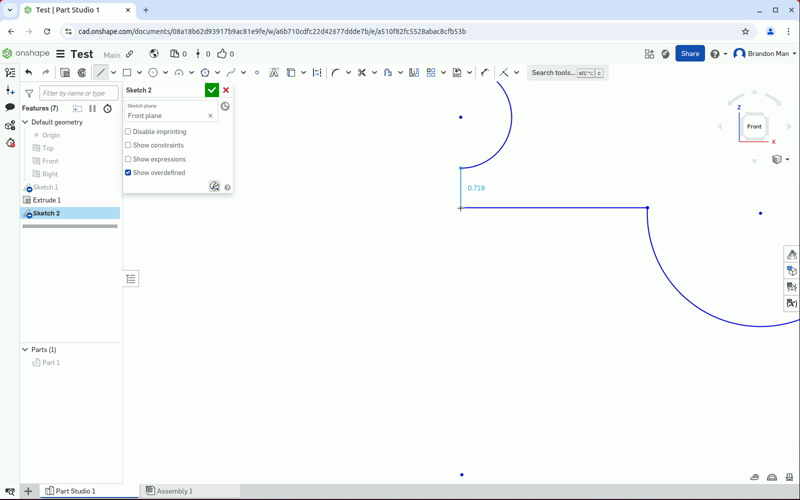
scroll(-6)
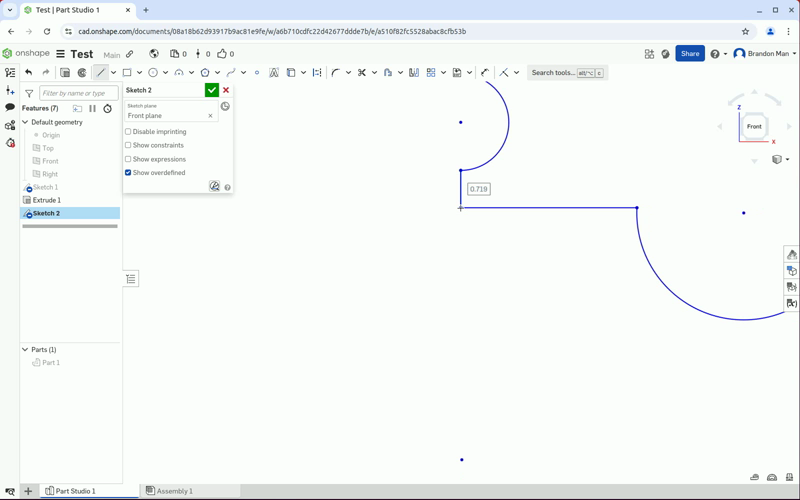
scroll(-6)
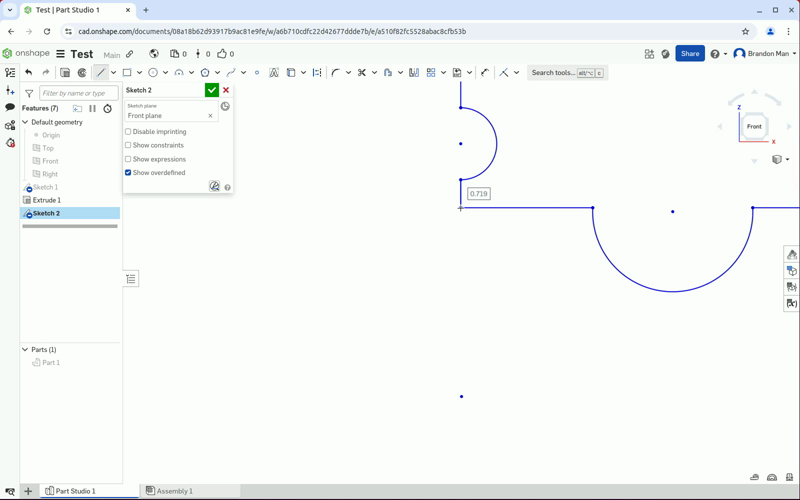
scroll(-6)
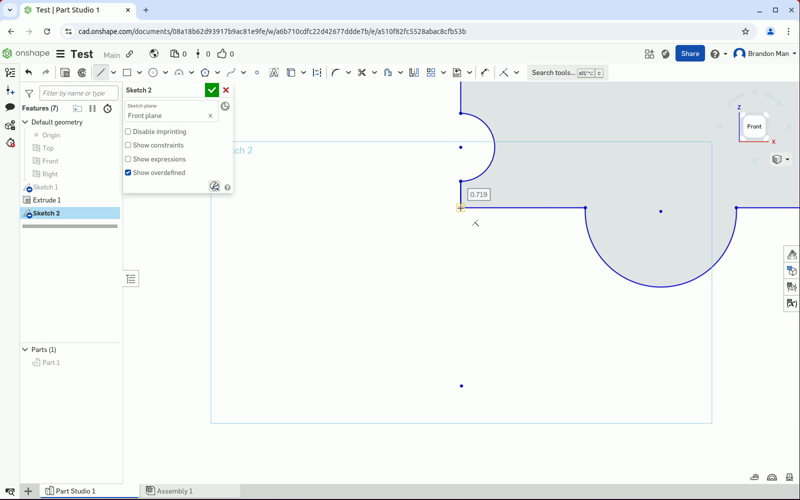
scroll(-6)
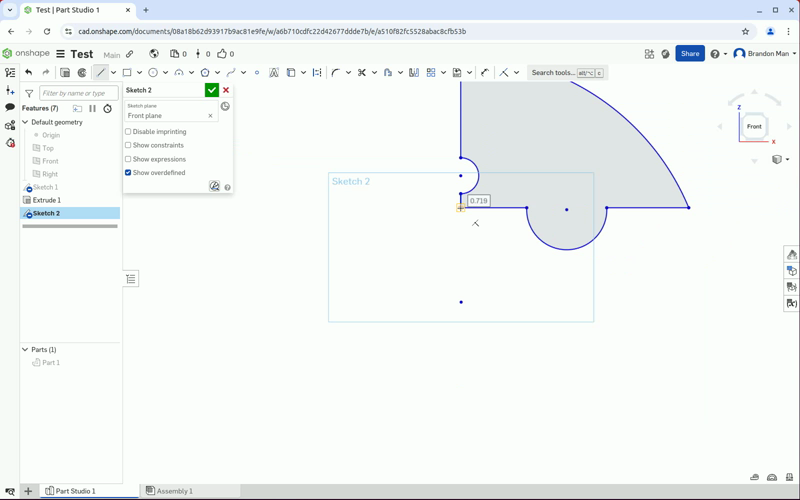
scroll(-6)
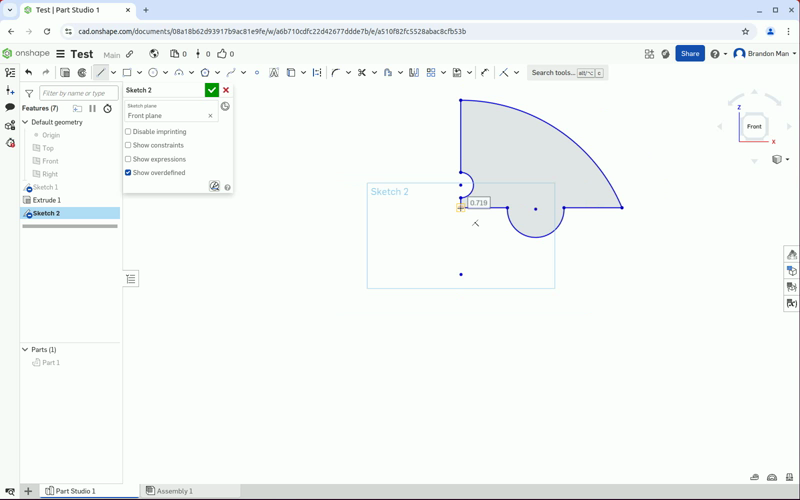
scroll(-6)
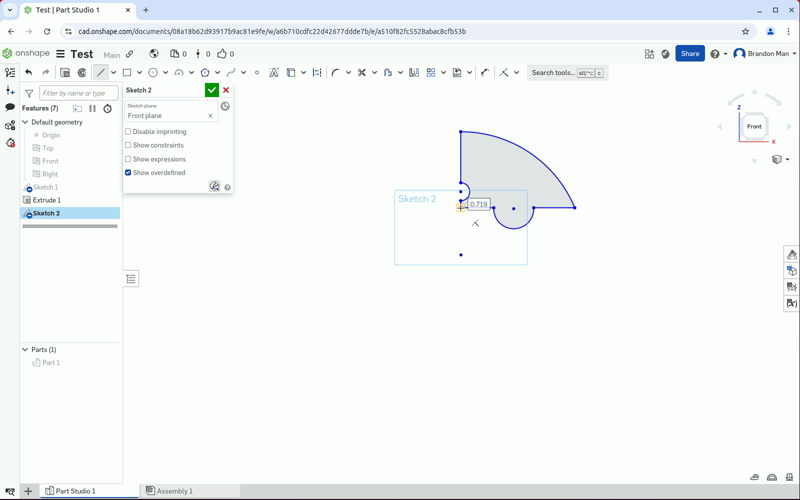
scroll(-6)
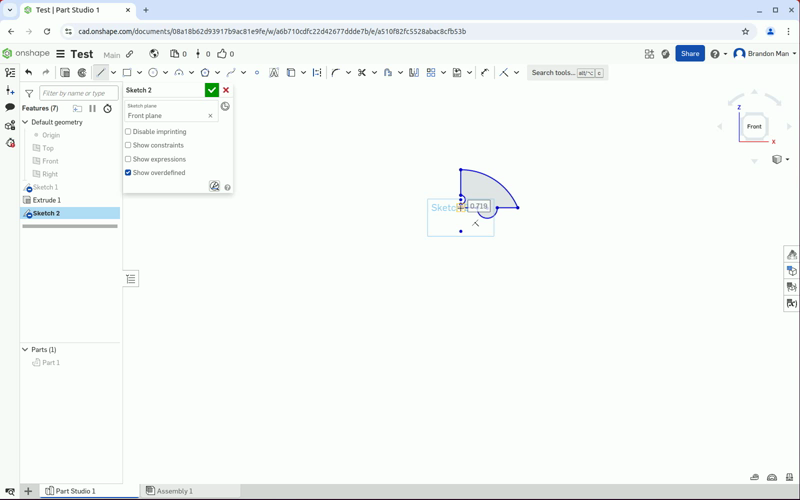
key(esc)
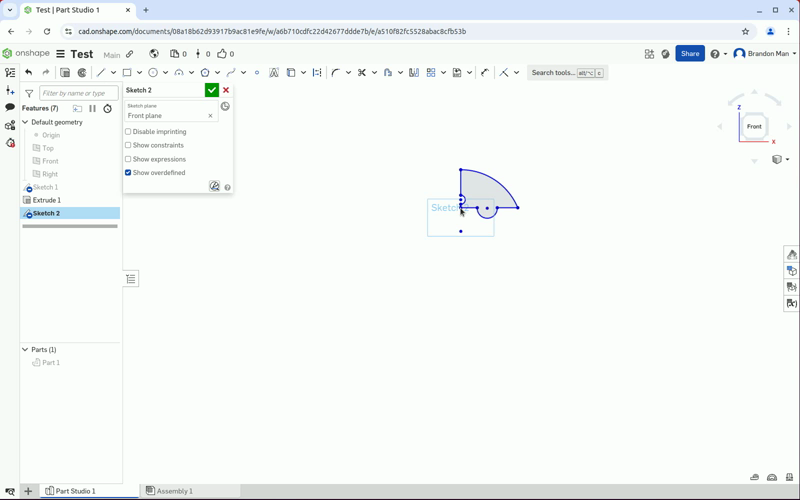
mouse_move(482, 186)
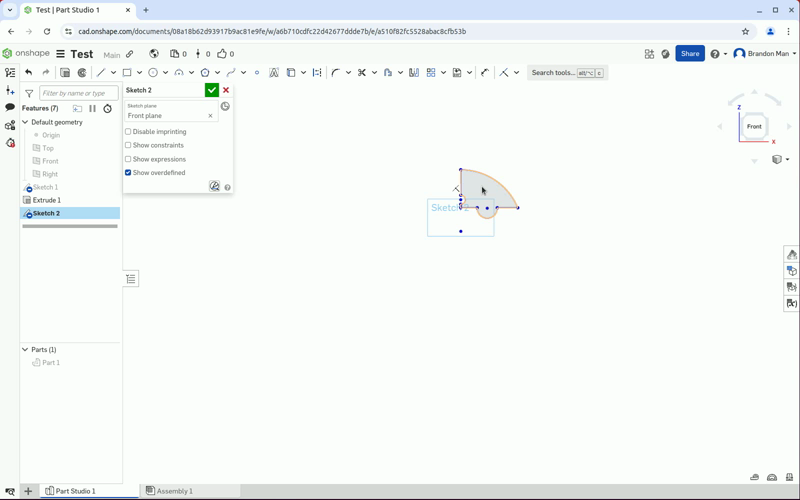
scroll(6)
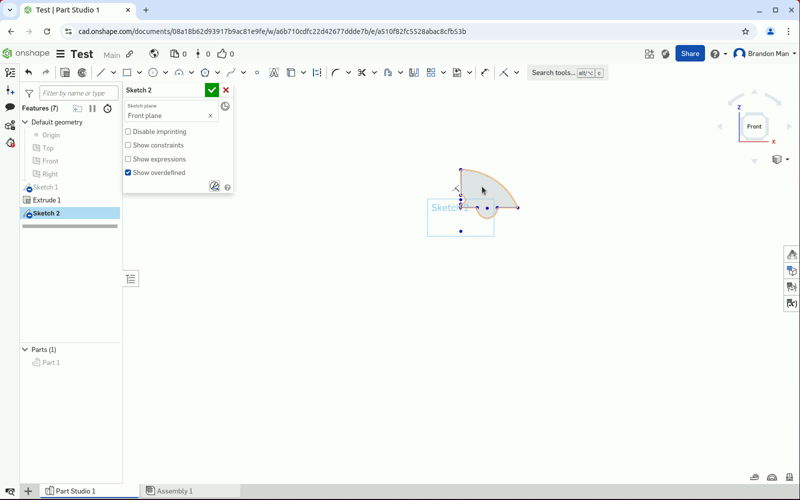
scroll(6)
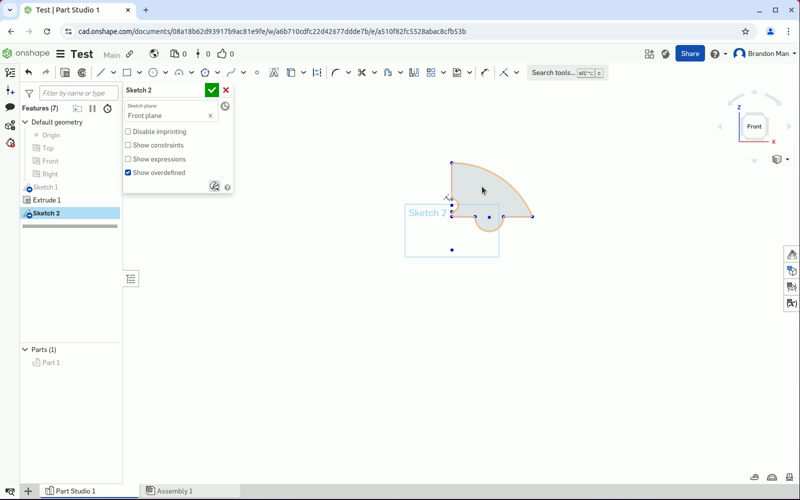
scroll(6)
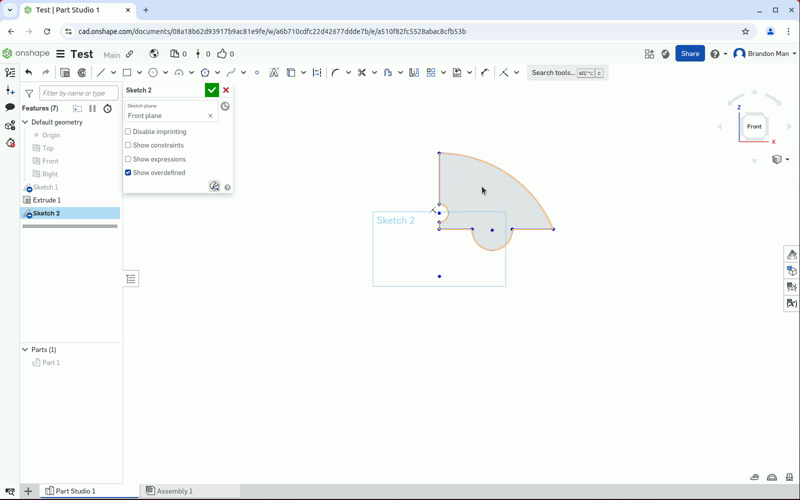
scroll(6)
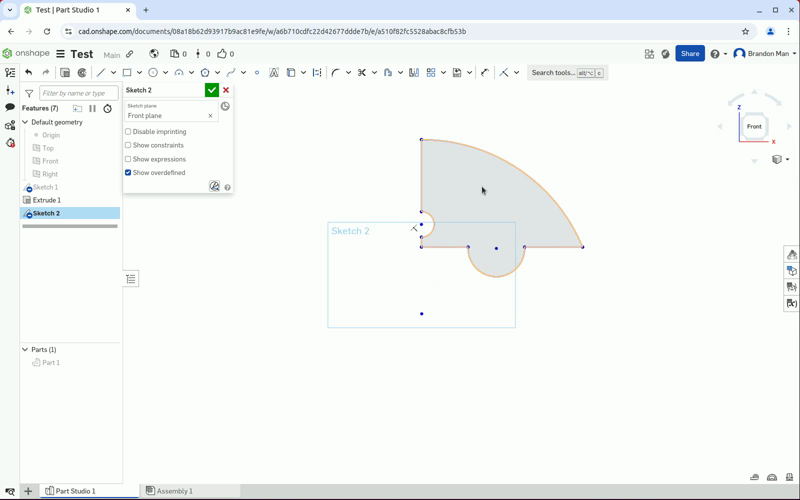
scroll(6)
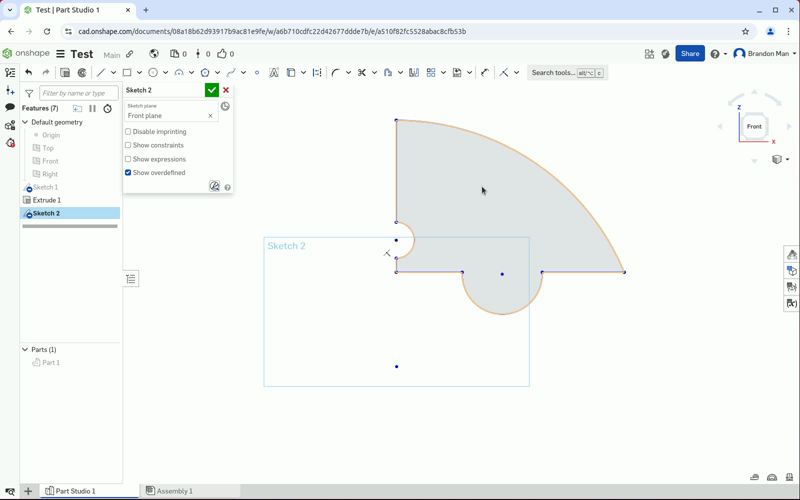
scroll(6)
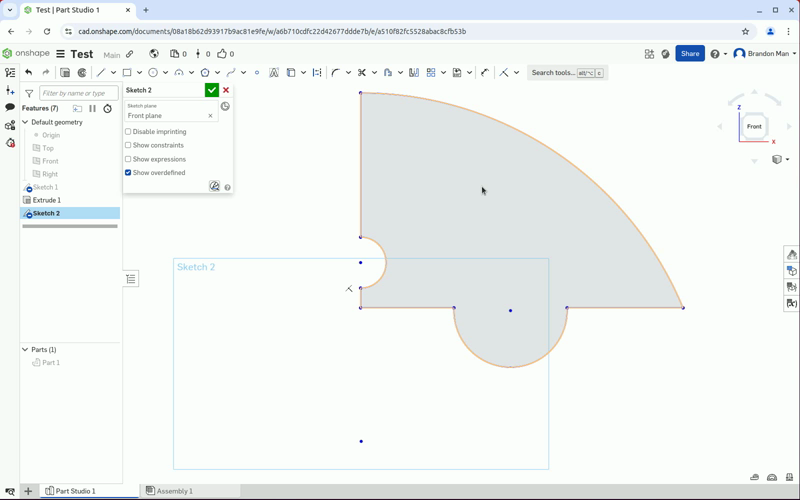
scroll(6)
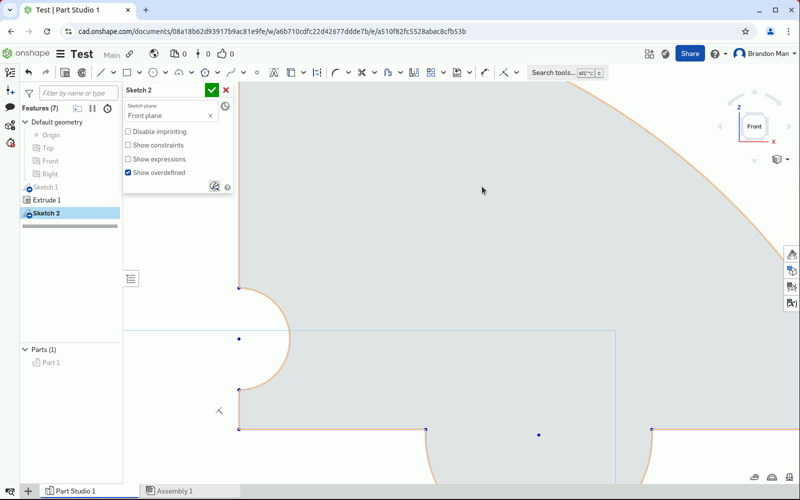
click(482, 186)
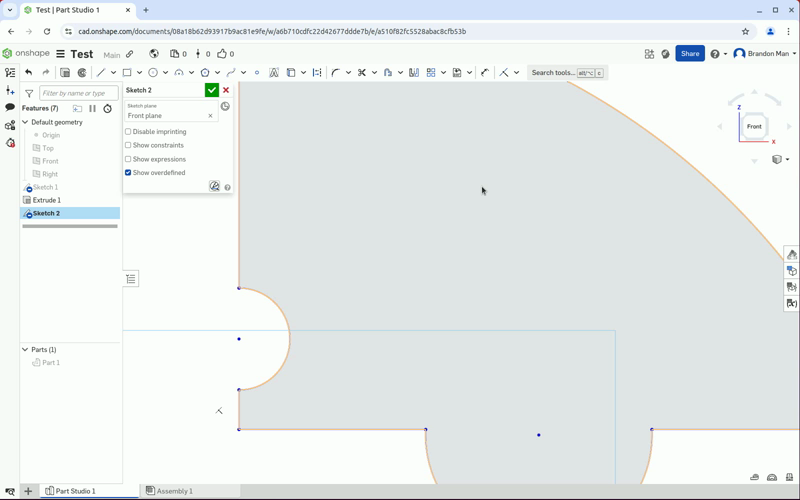
scroll(-6)
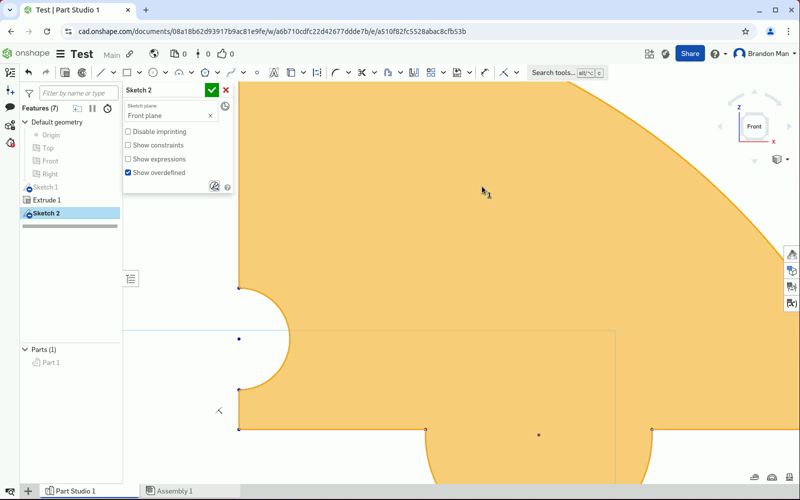
scroll(-6)
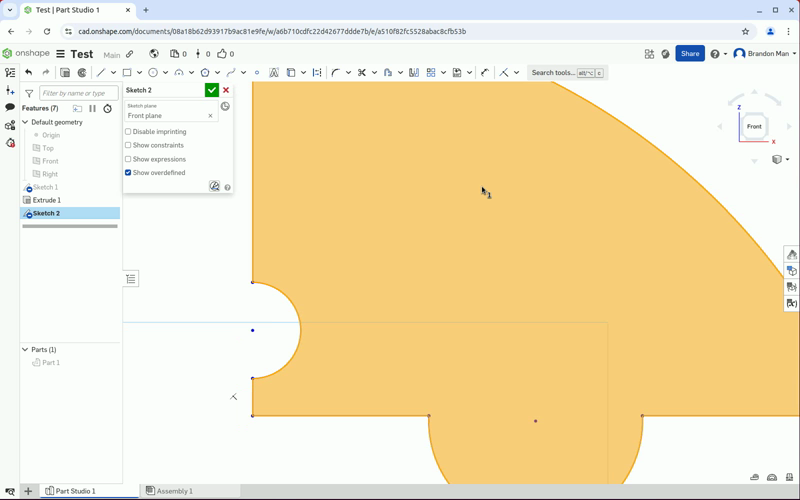
scroll(-6)
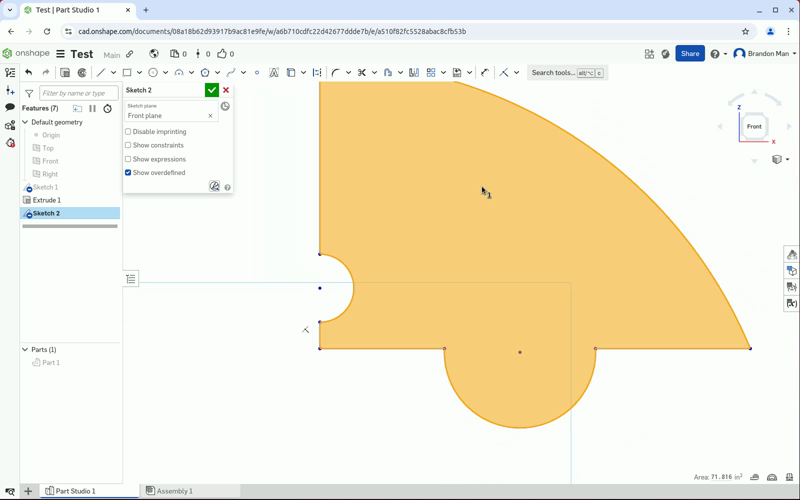
scroll(-6)
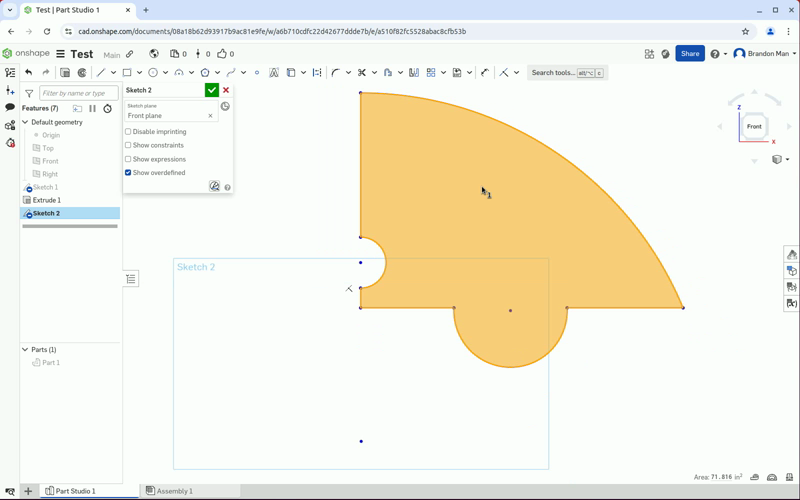
scroll(-6)
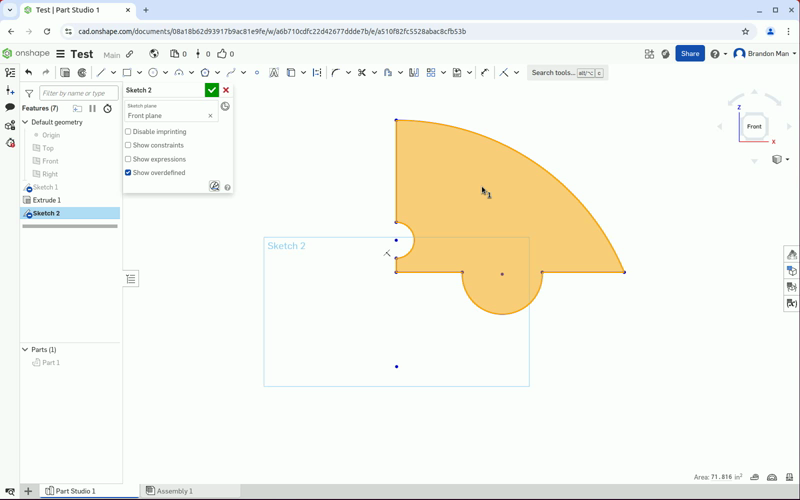
scroll(-6)
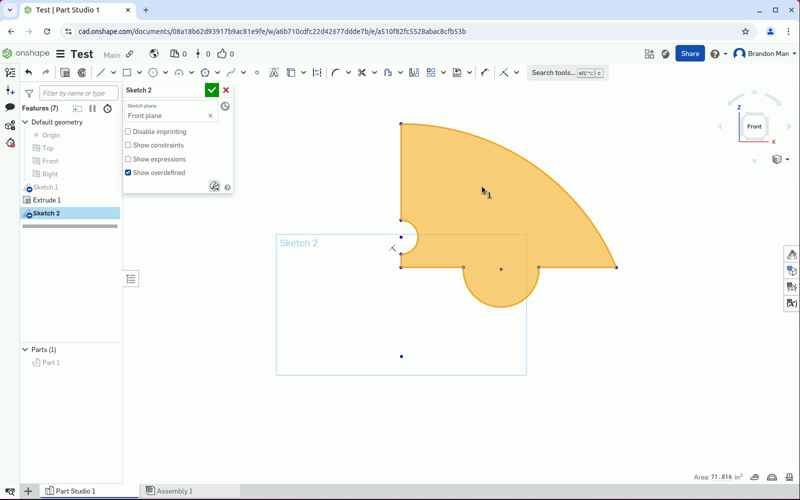
scroll(-6)
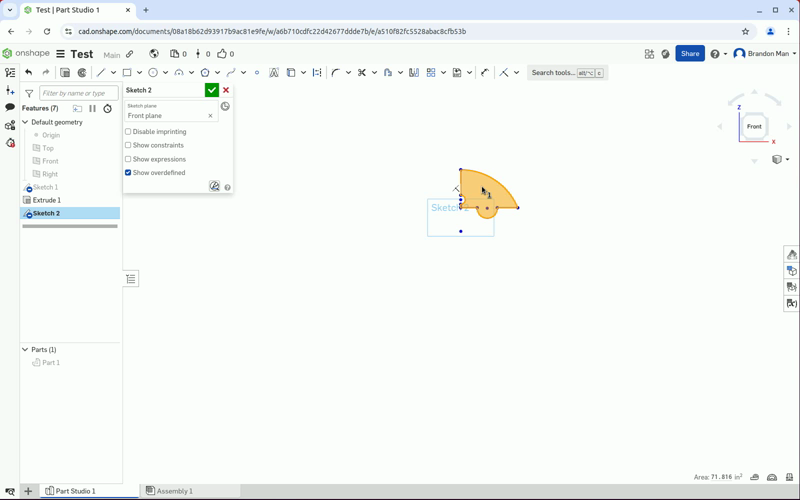
mouse_move(73, 352)
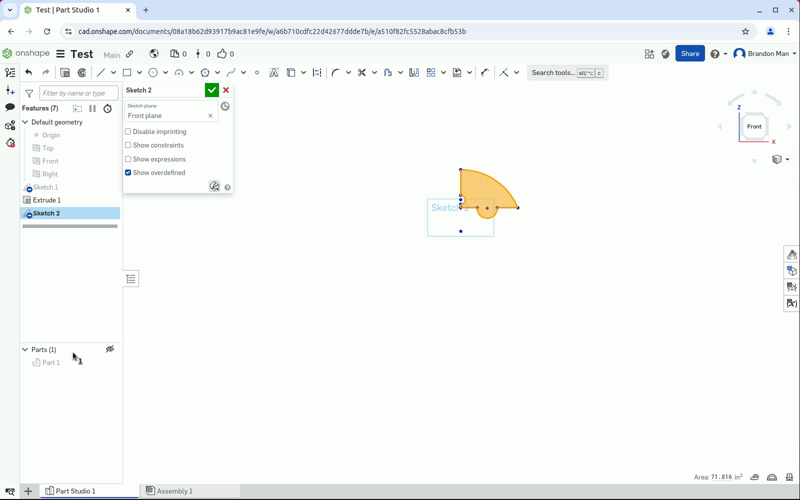
key(shift+y)
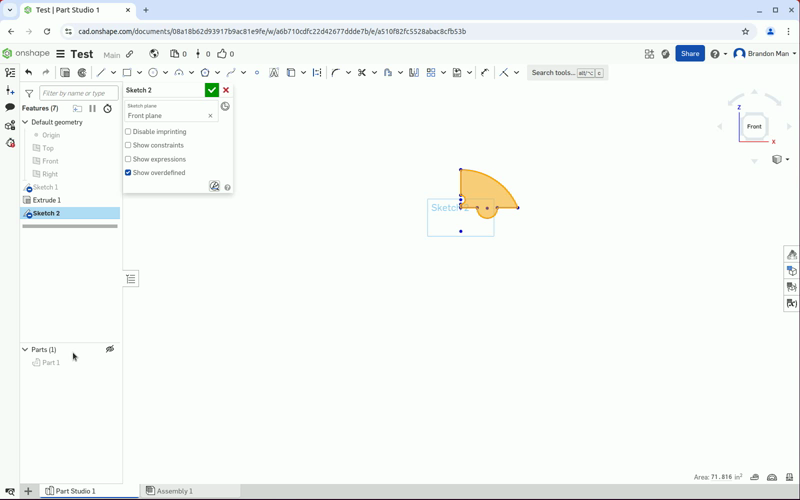
key(shift+e)
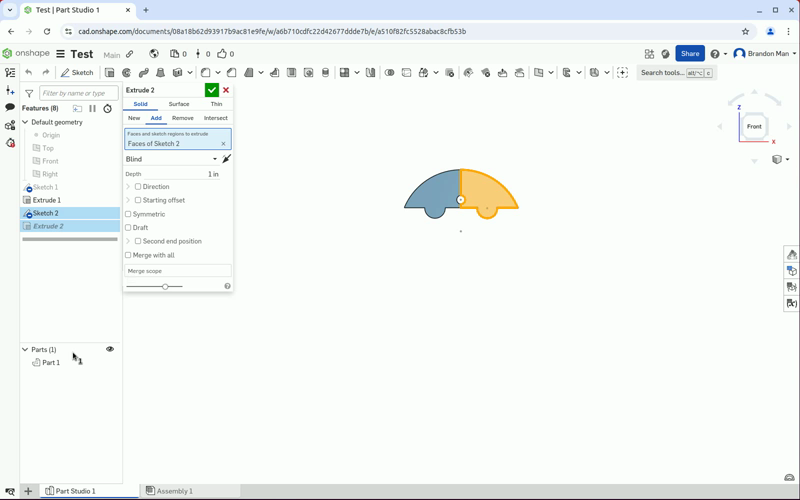
mouse_move(143, 106)
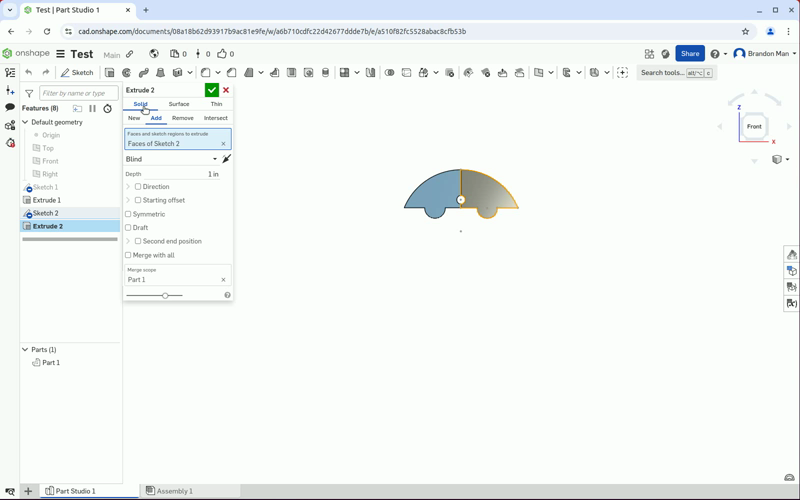
click(143, 106)
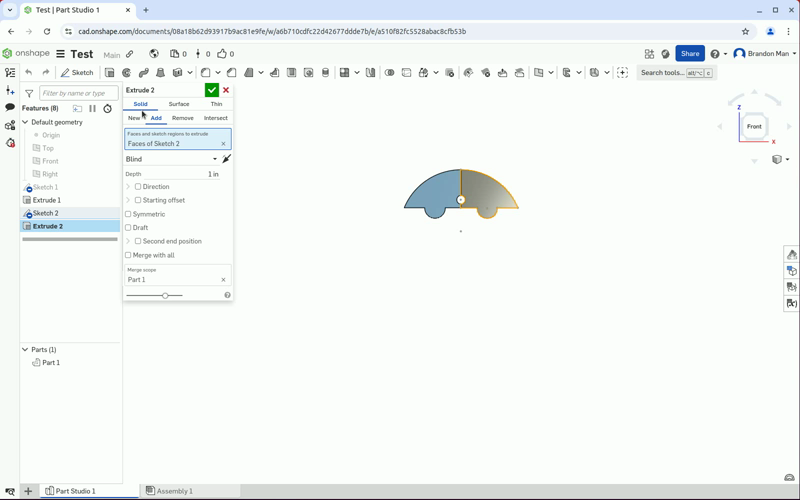
mouse_move(137, 120)
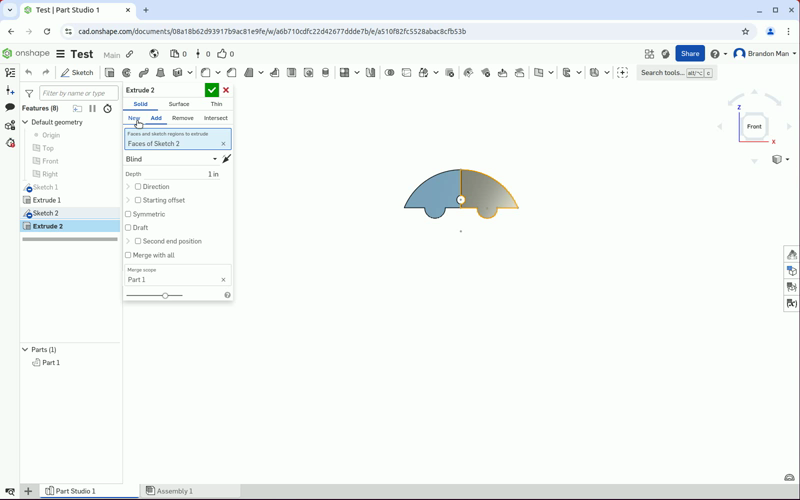
click(137, 120)
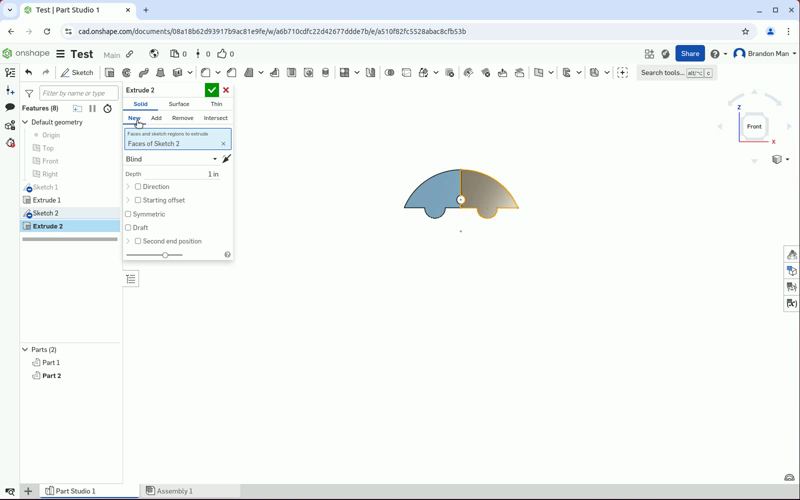
key(tab, 4)
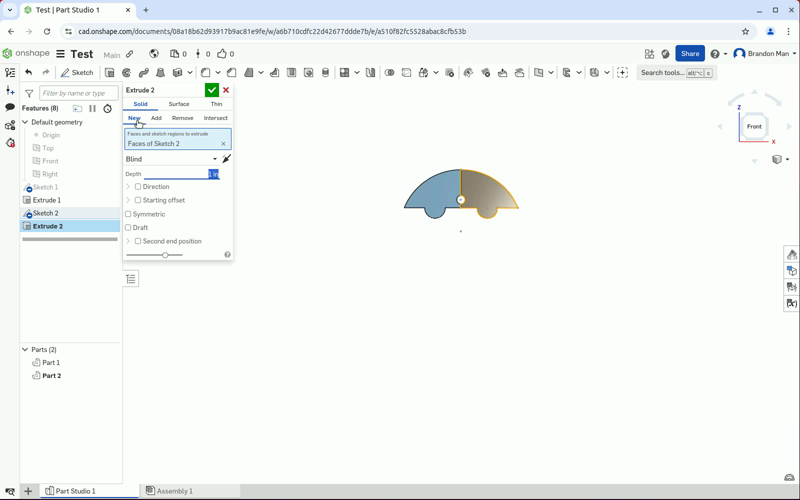
text(2.648)
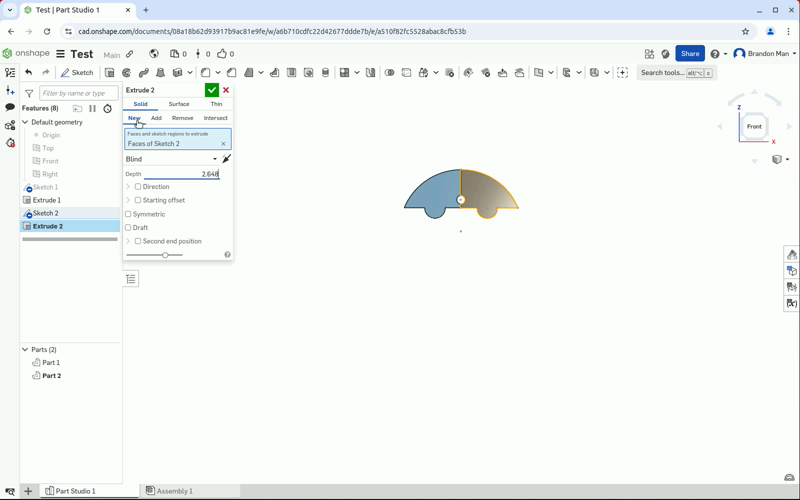
key(enter)
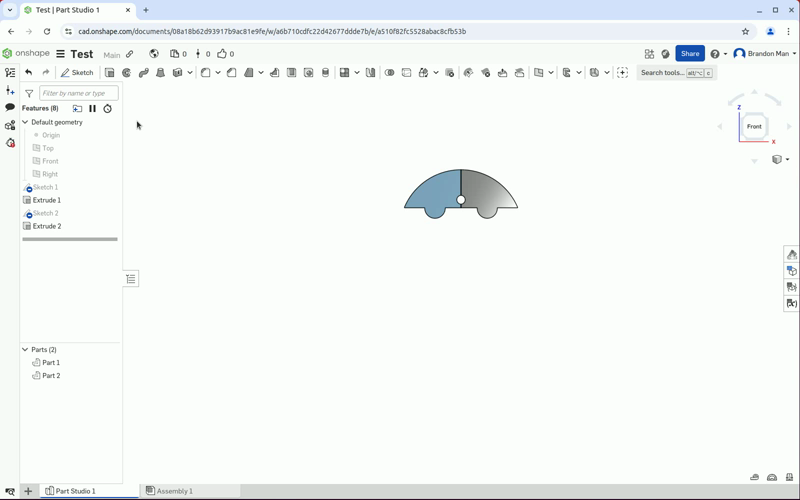
key(shift+h)
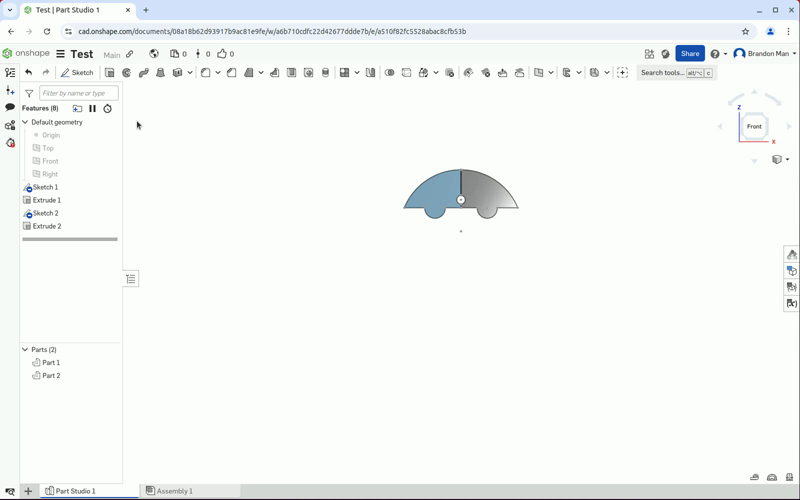
key(shift+h)
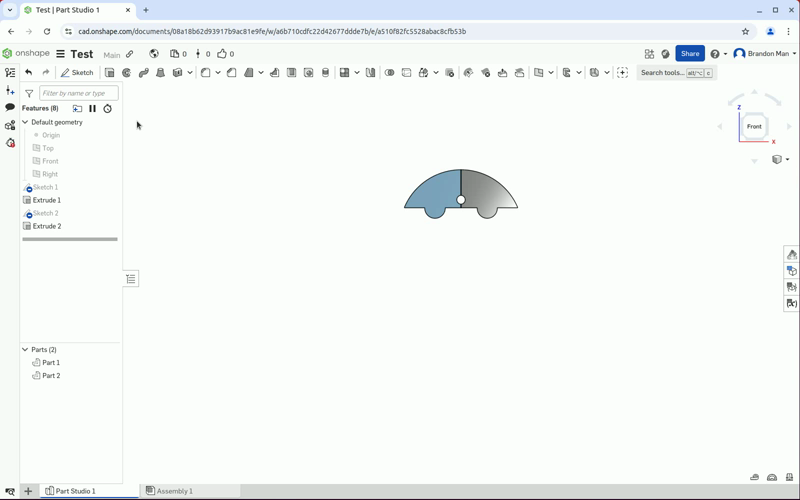
mouse_move(73, 189)
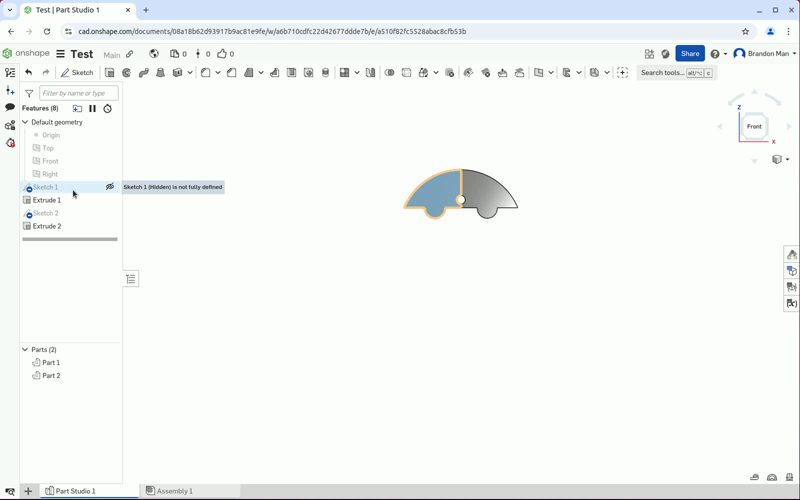
click(73, 189)
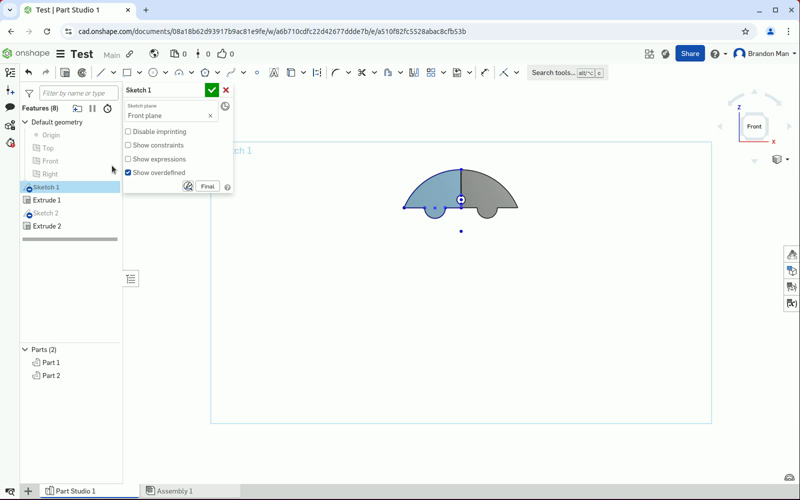
mouse_move(229, 92)
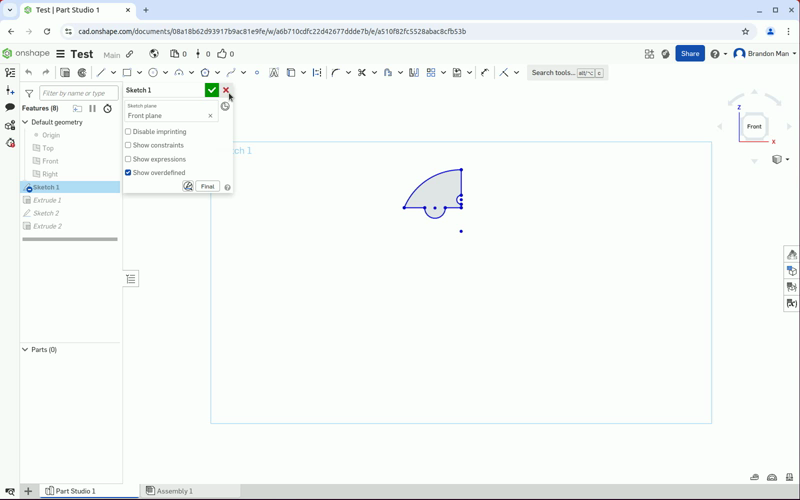
click(229, 92)
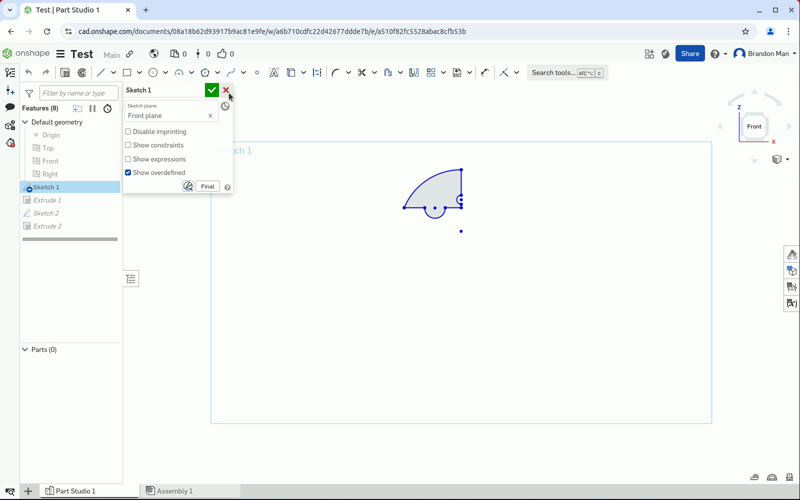
key(shift+s)
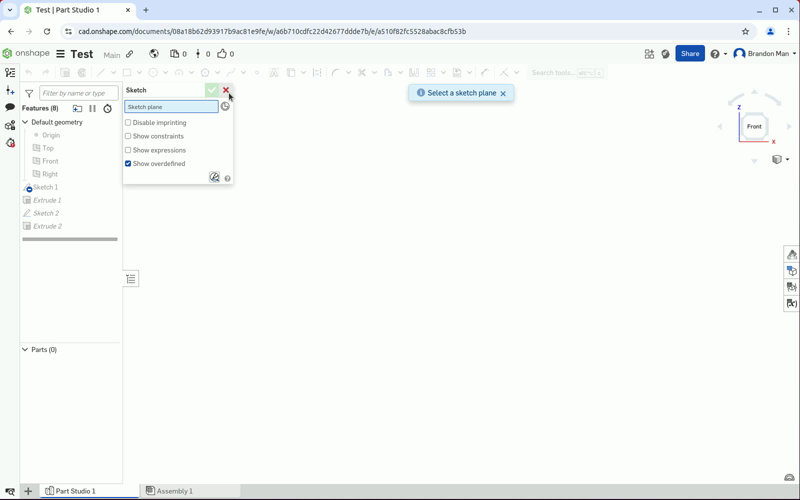
mouse_move(73, 163)
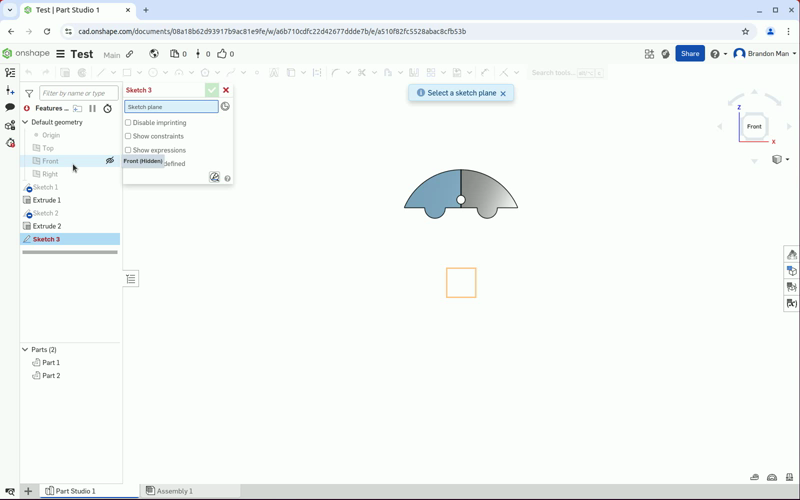
click(73, 163)
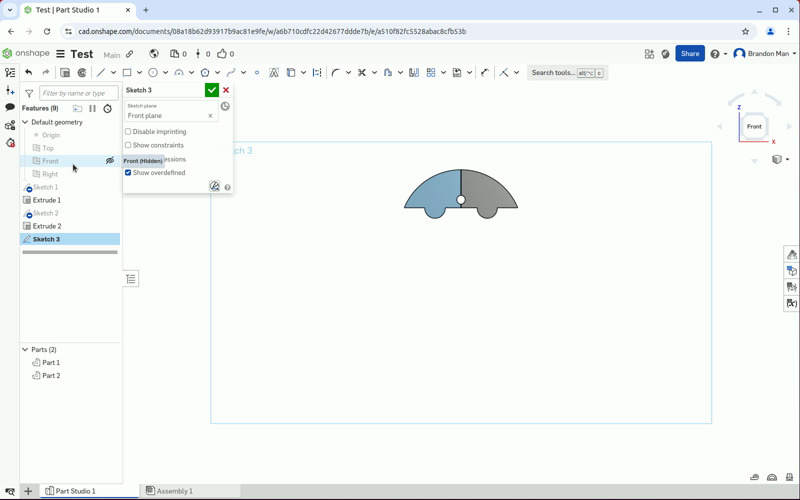
mouse_move(73, 352)
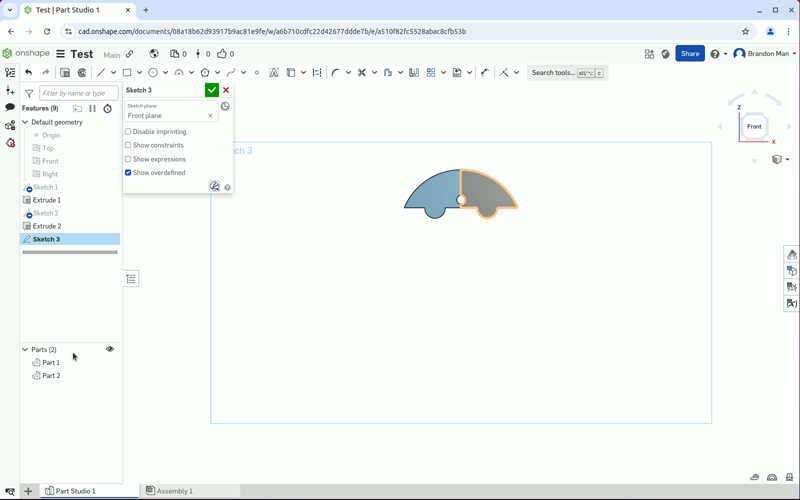
key(y)
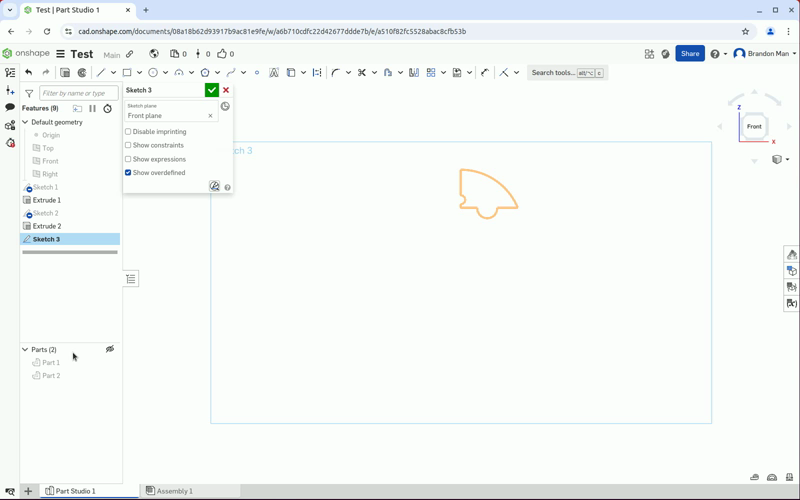
key(l)
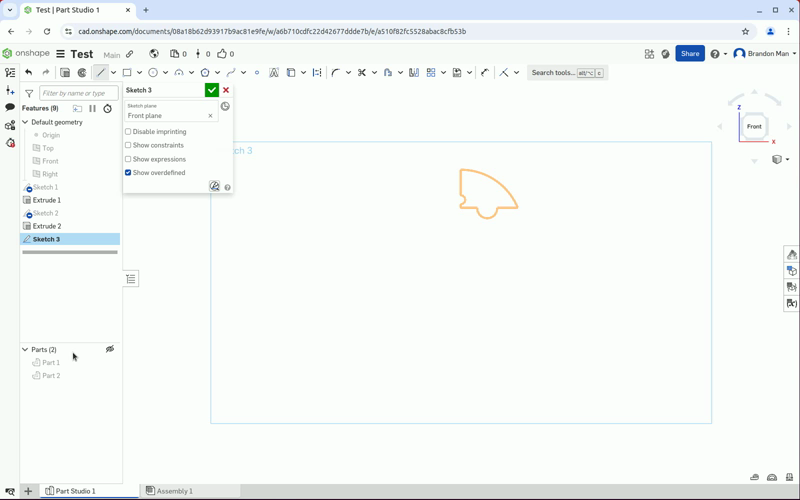
key_down(shift)
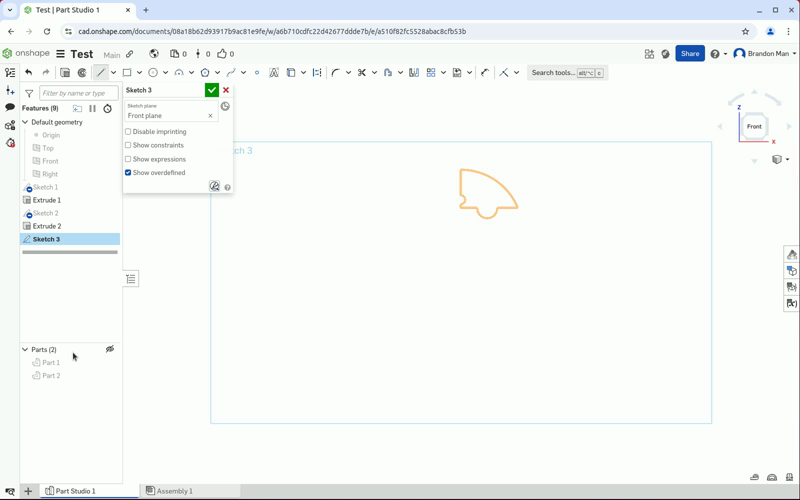
mouse_move(460, 230)
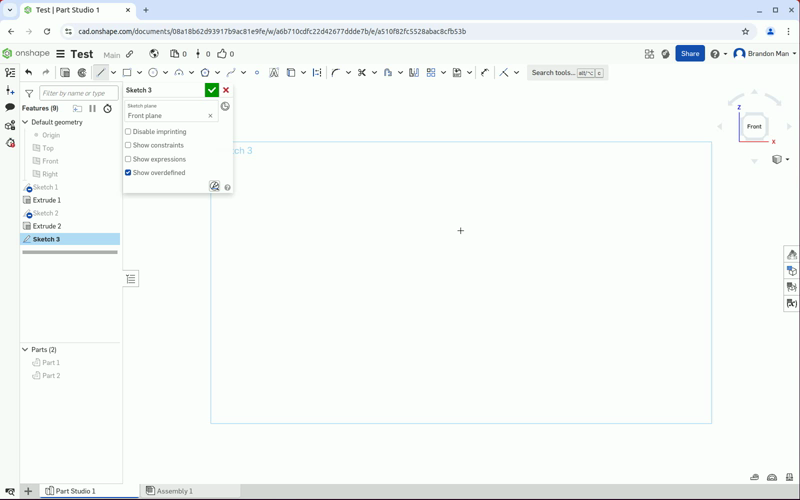
click(460, 230)
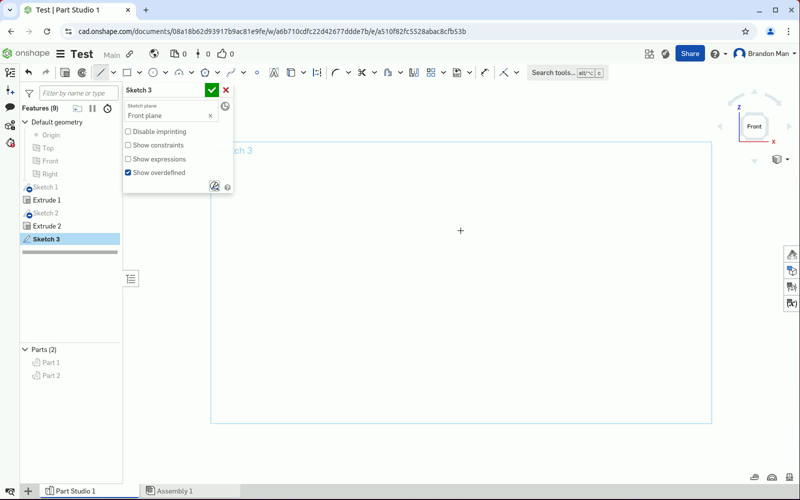
key_up(shift)
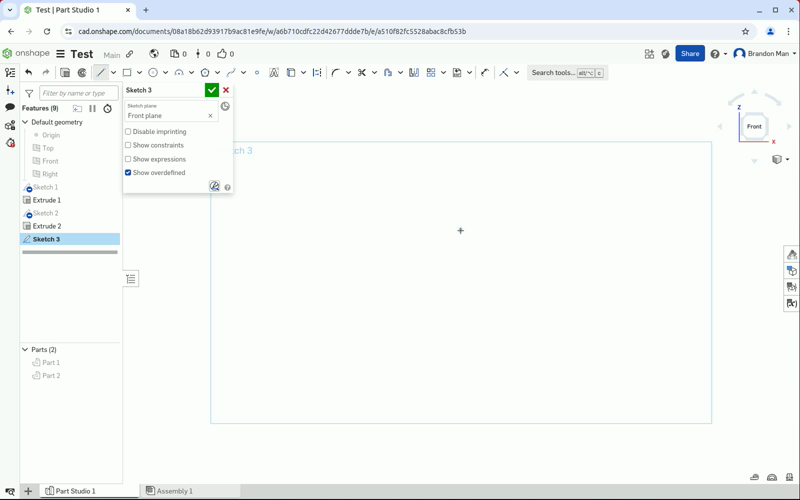
key_down(shift)
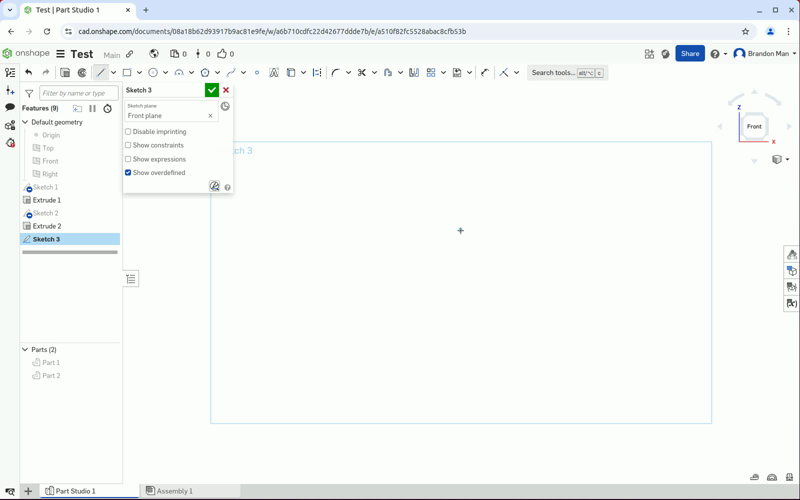
mouse_move(490, 230)
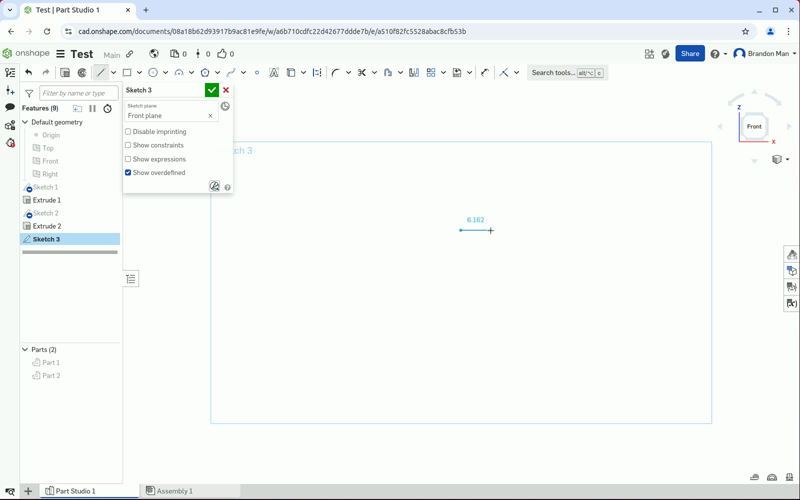
mouse_move(508, 230)
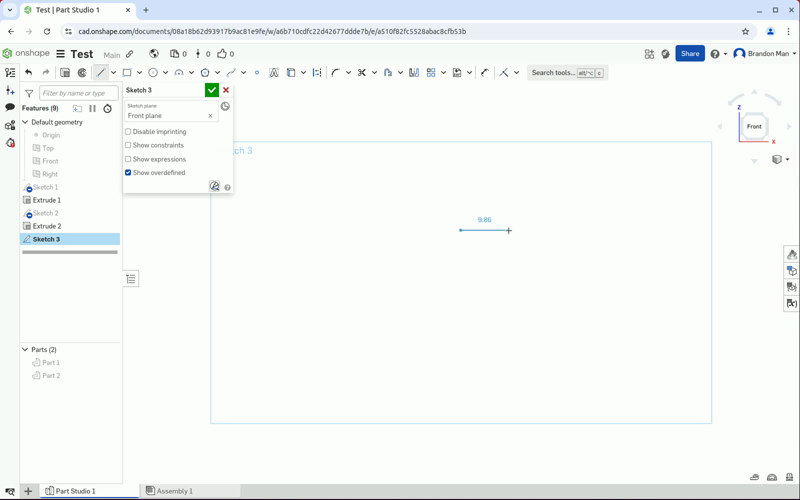
click(508, 230)
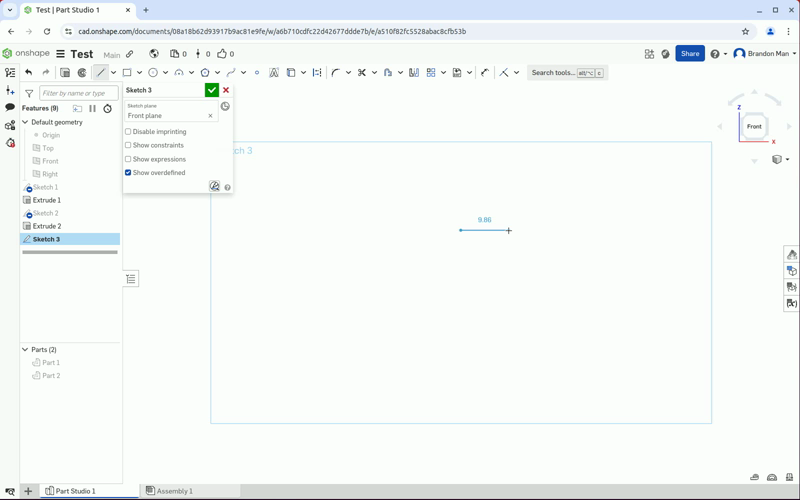
key_up(shift)
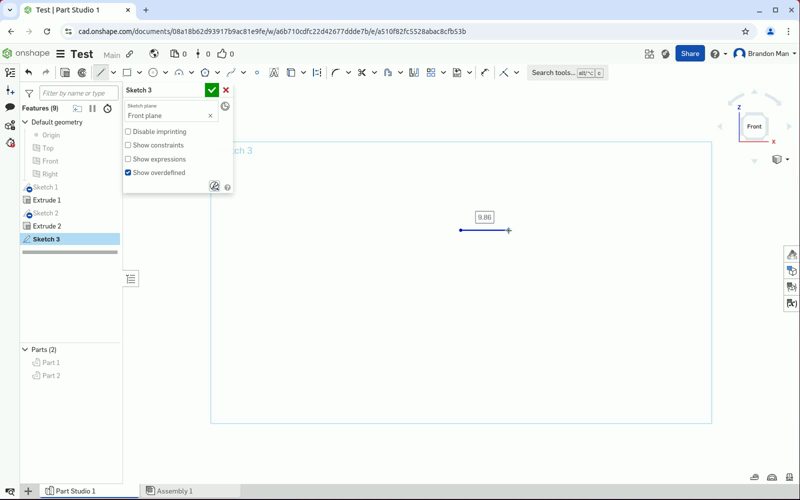
key_down(shift)
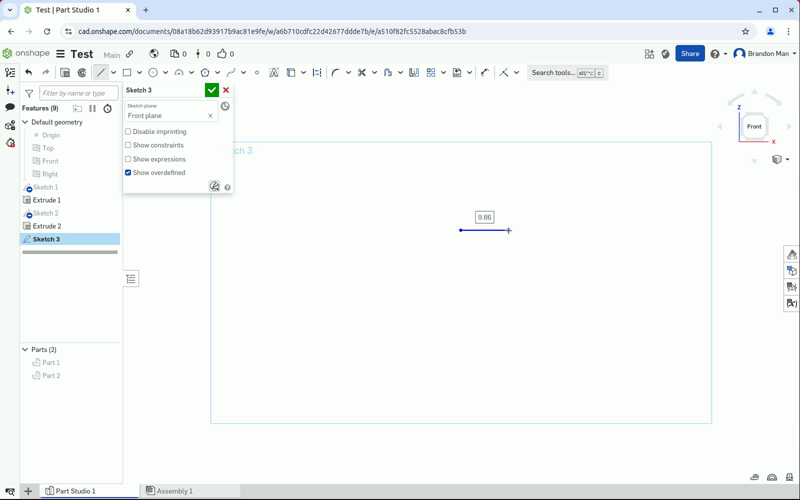
mouse_move(538, 230)
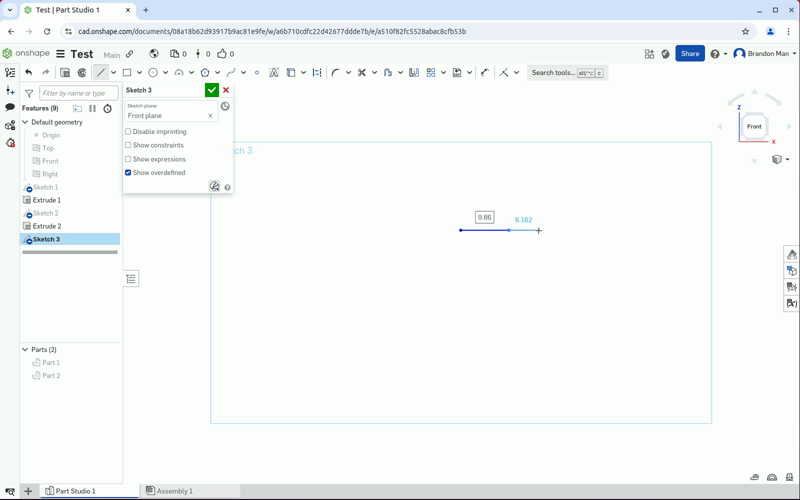
mouse_move(508, 282)
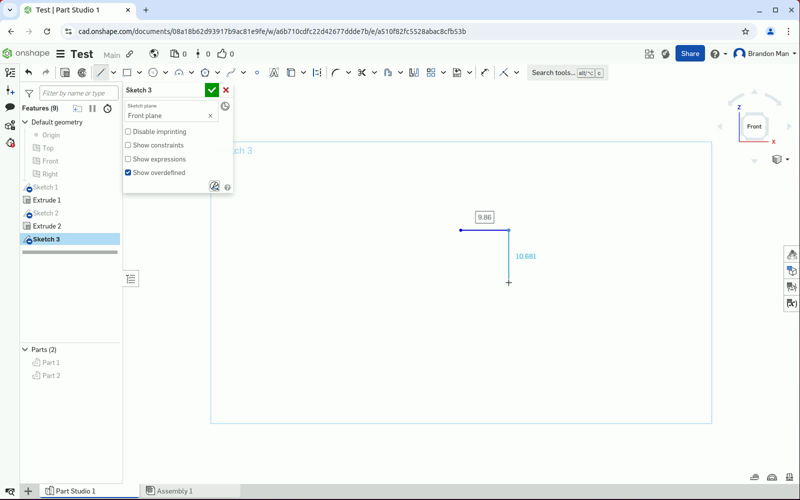
click(508, 282)
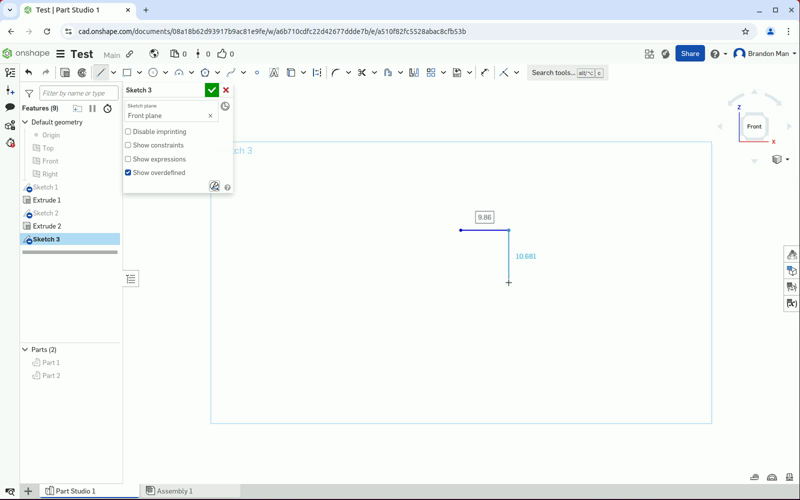
key_up(shift)
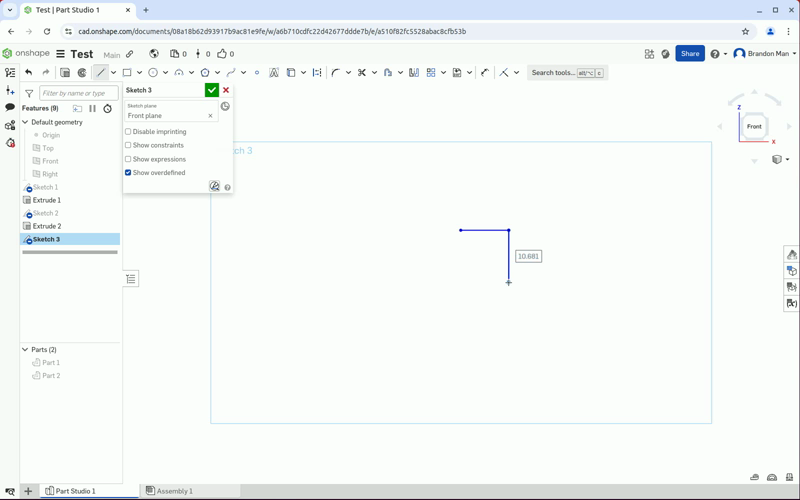
key_down(shift)
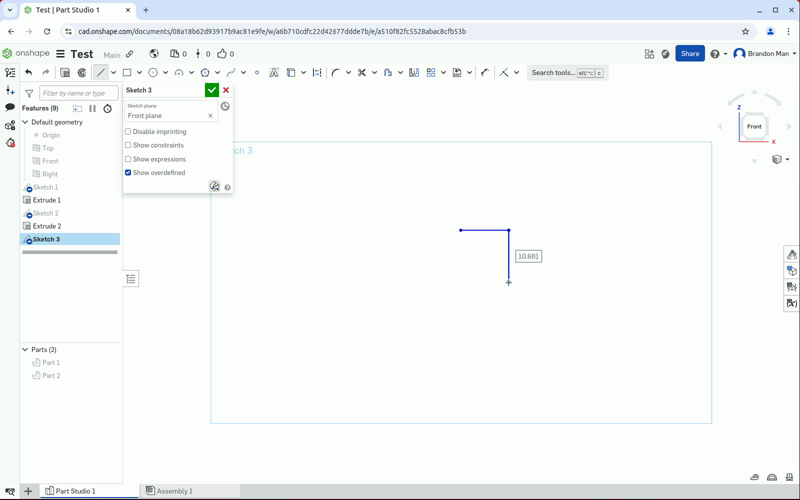
mouse_move(538, 282)
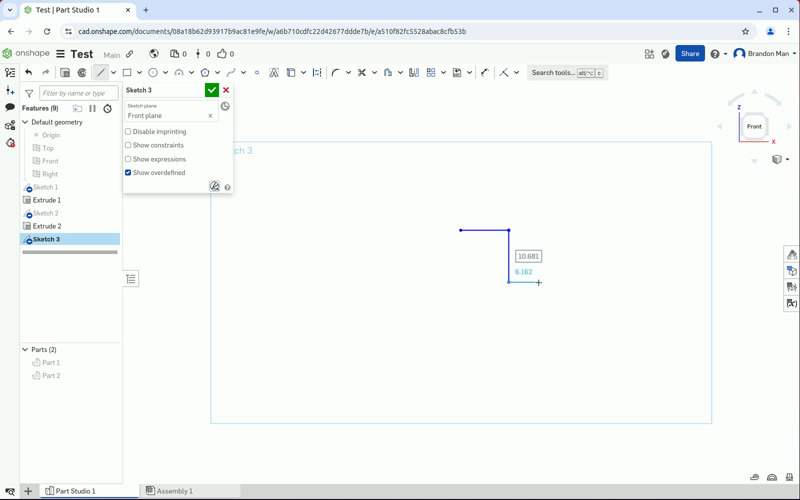
mouse_move(521, 282)
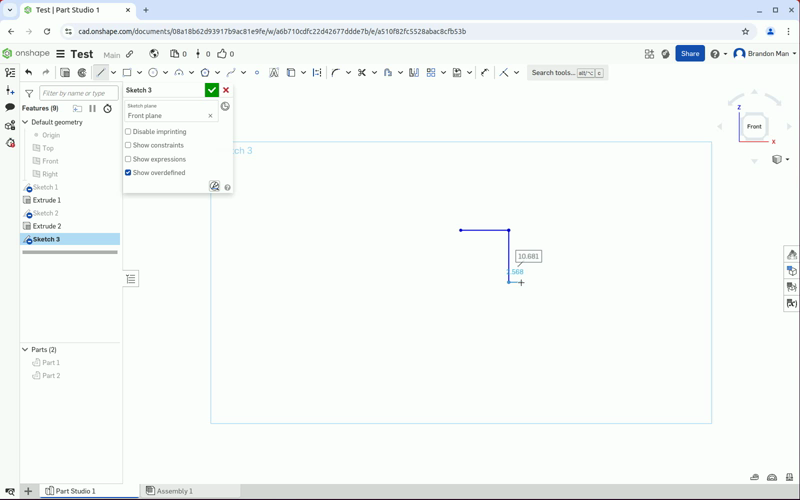
click(521, 282)
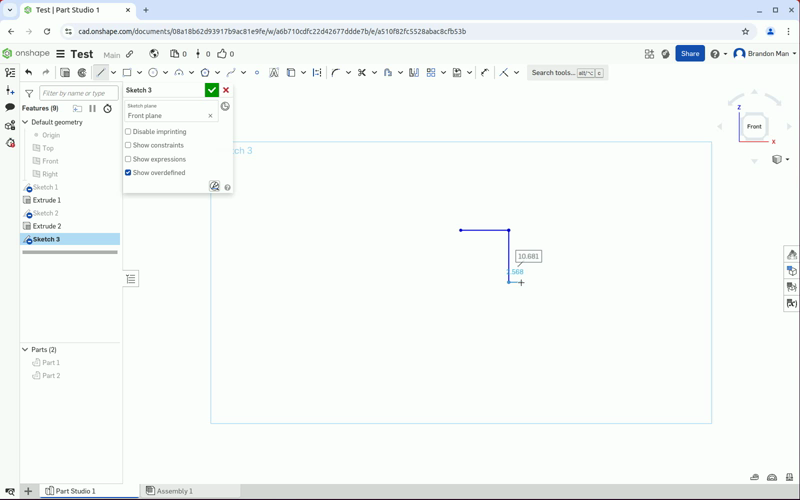
key_up(shift)
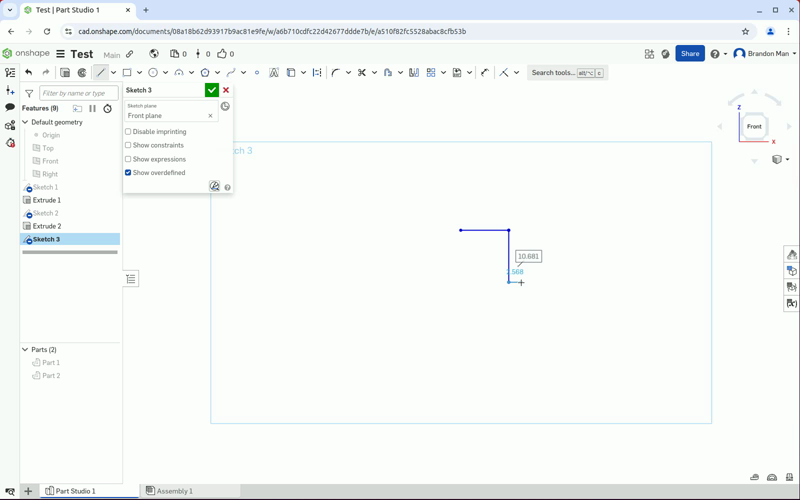
key_down(shift)
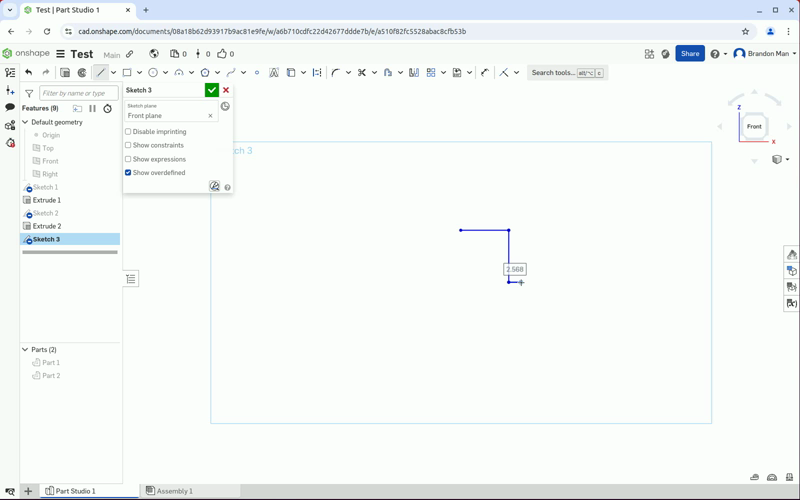
mouse_move(551, 282)
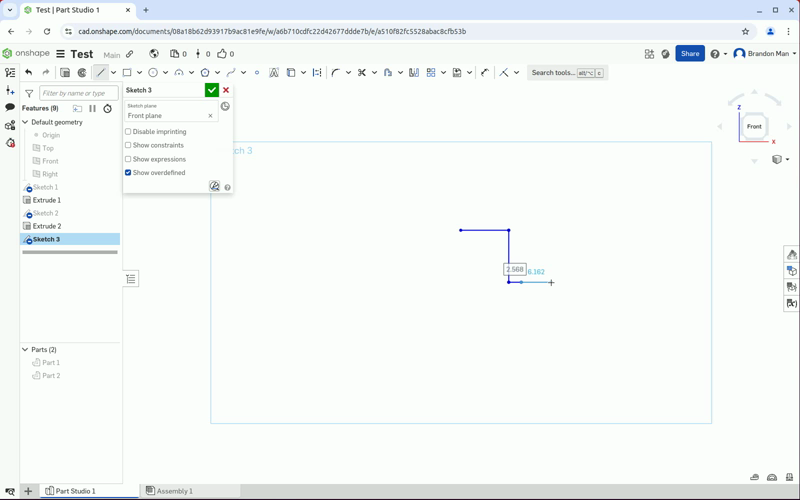
mouse_move(521, 230)
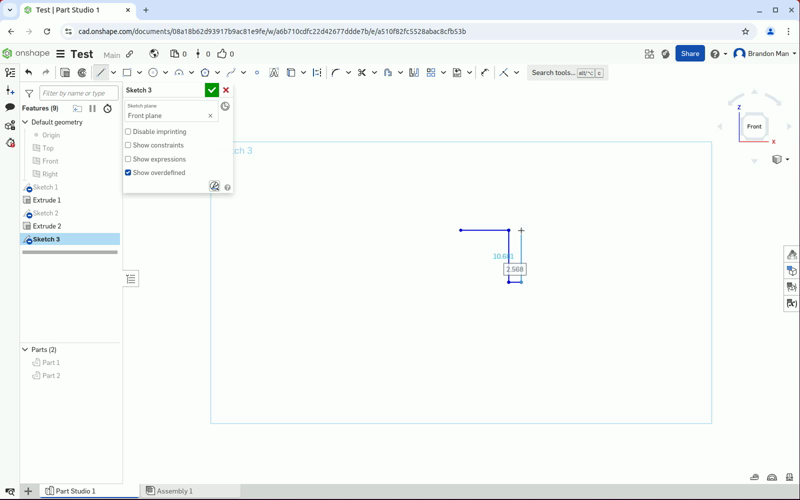
click(521, 230)
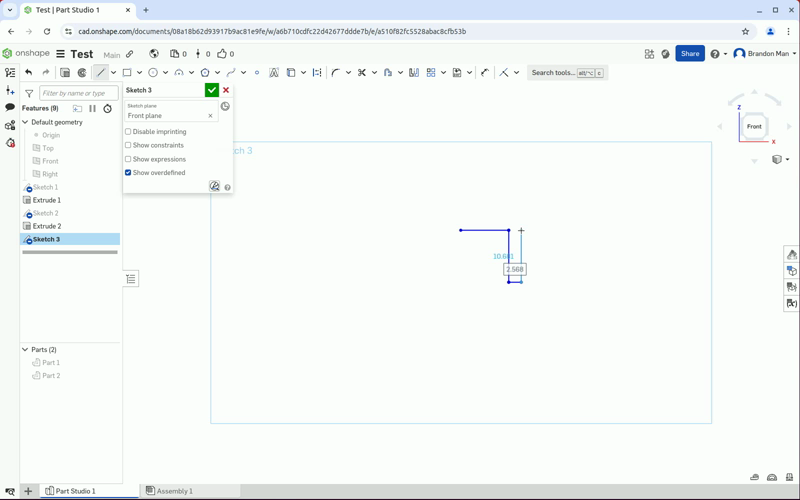
key_up(shift)
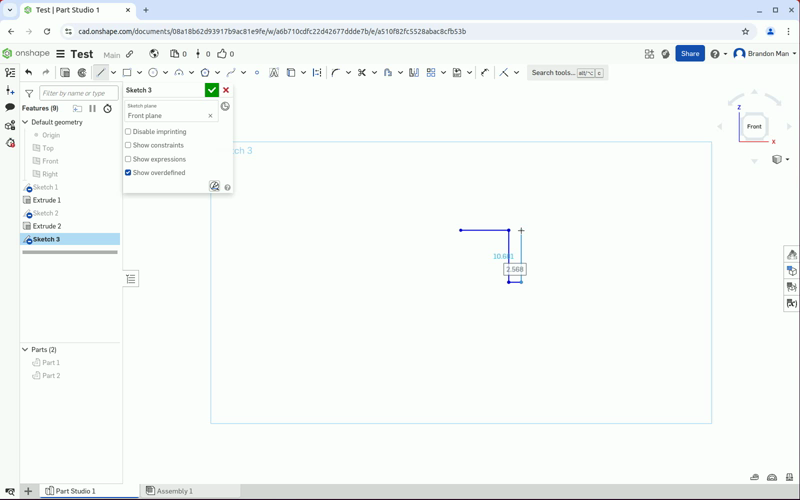
key(esc)
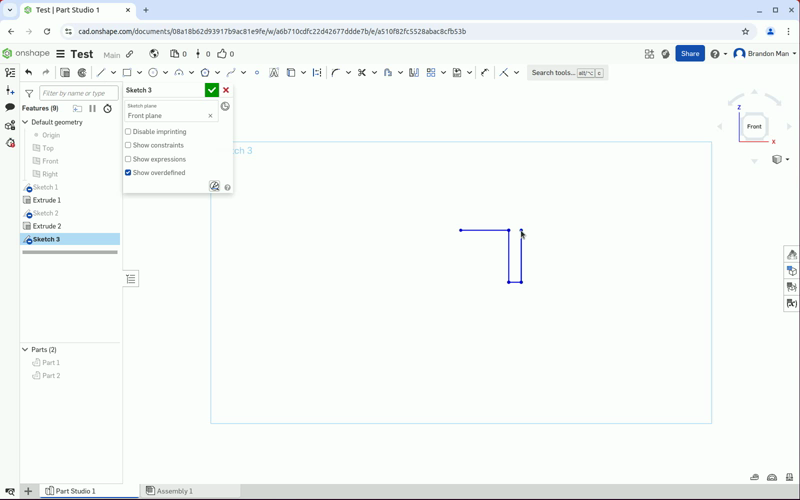
key(a)
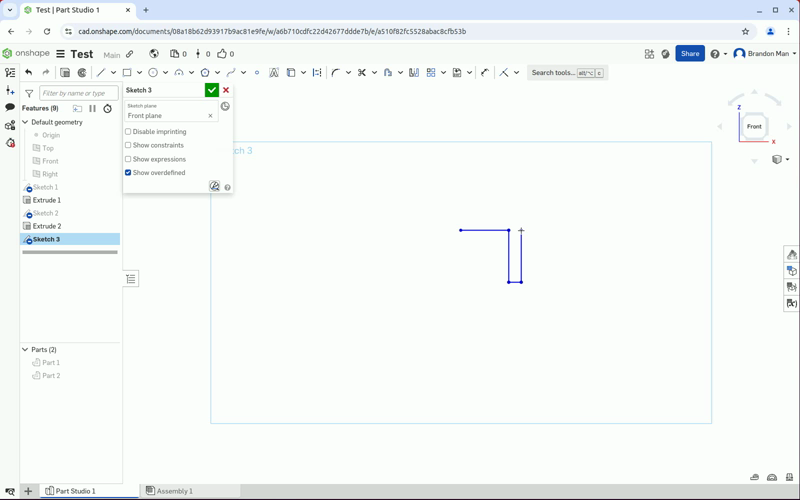
mouse_move(521, 230)
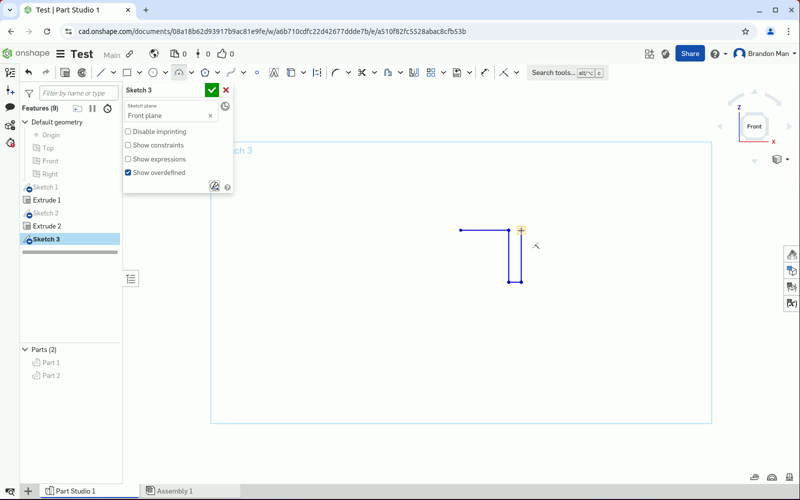
click(521, 230)
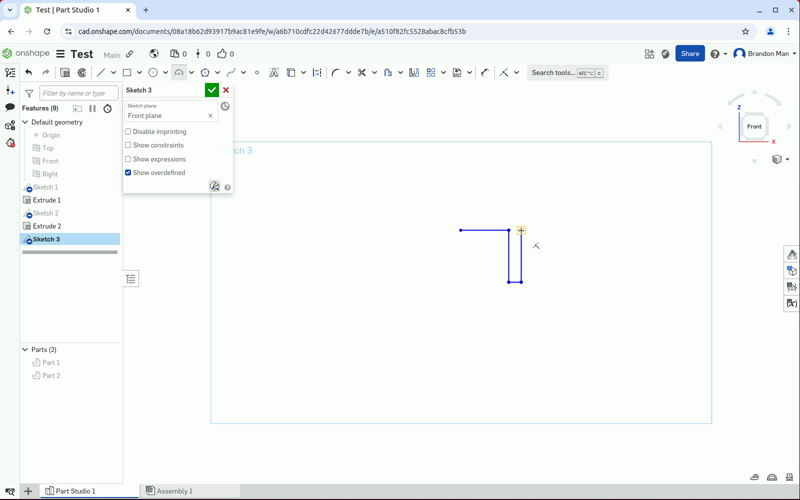
key_down(shift)
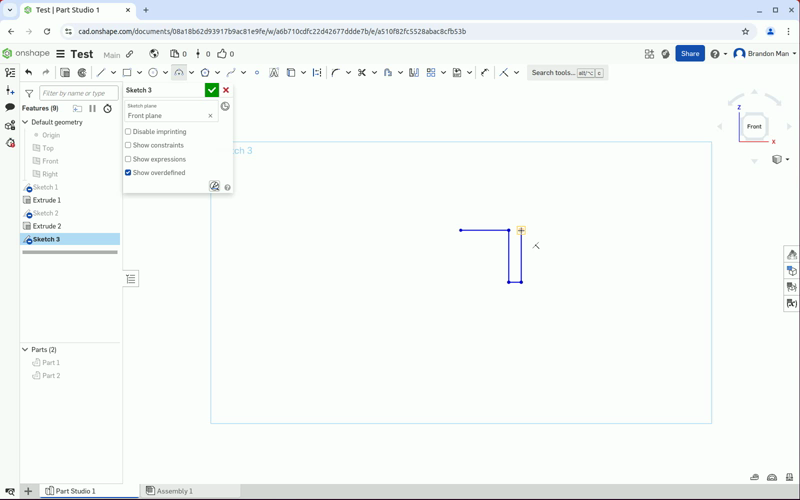
mouse_move(516, 207)
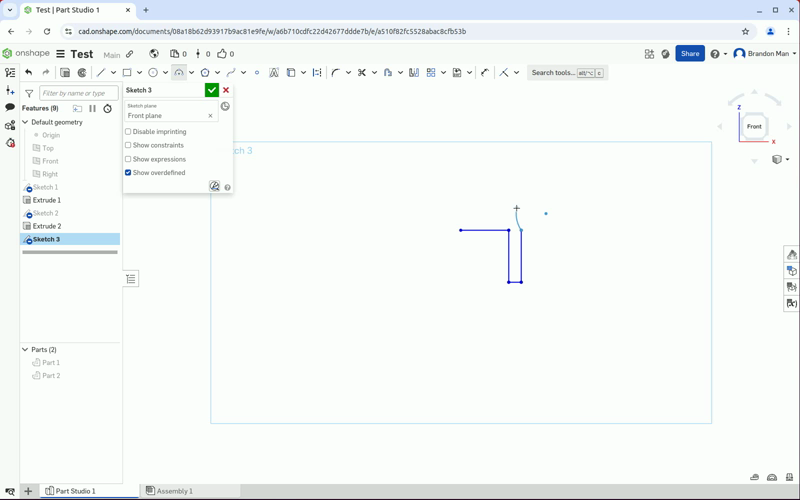
click(516, 207)
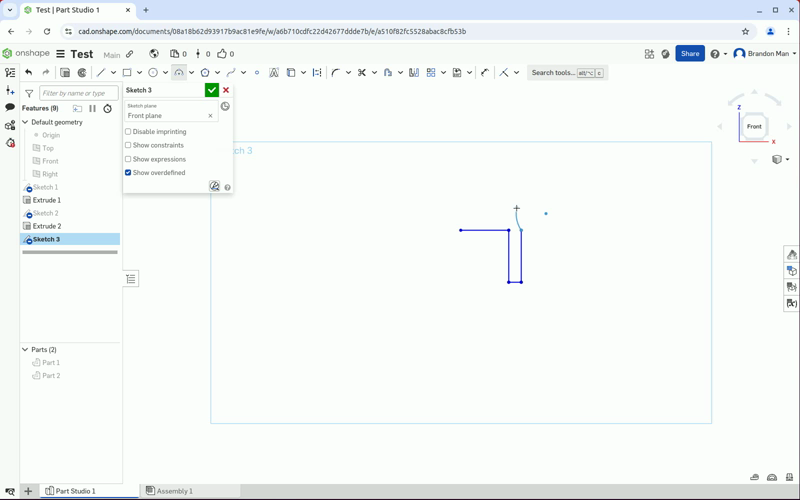
mouse_move(519, 218)
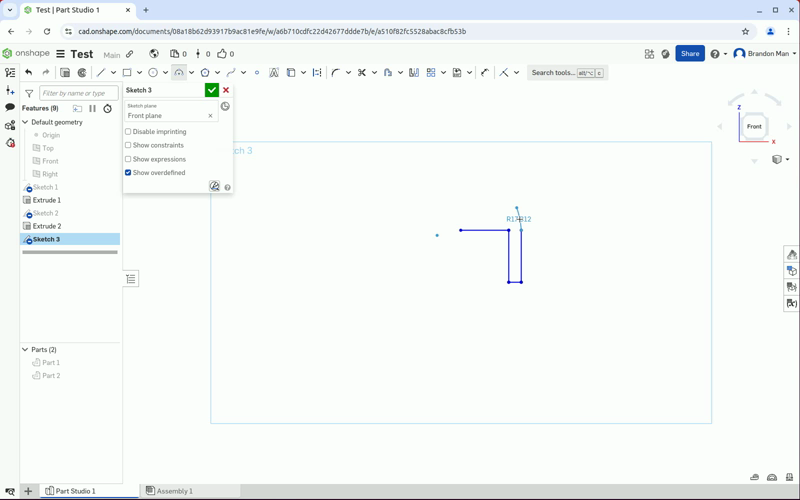
click(519, 218)
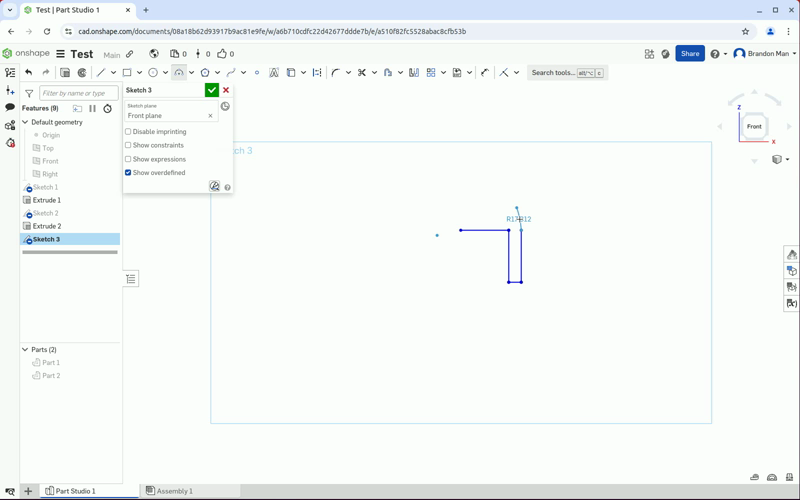
key_up(shift)
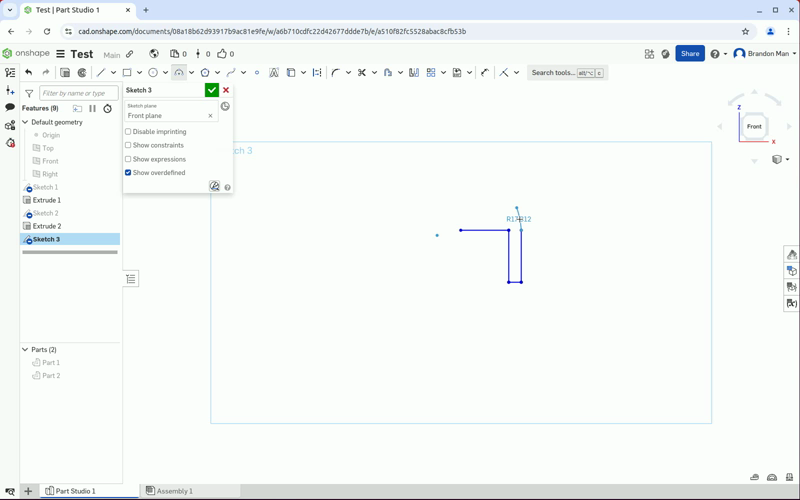
key(esc)
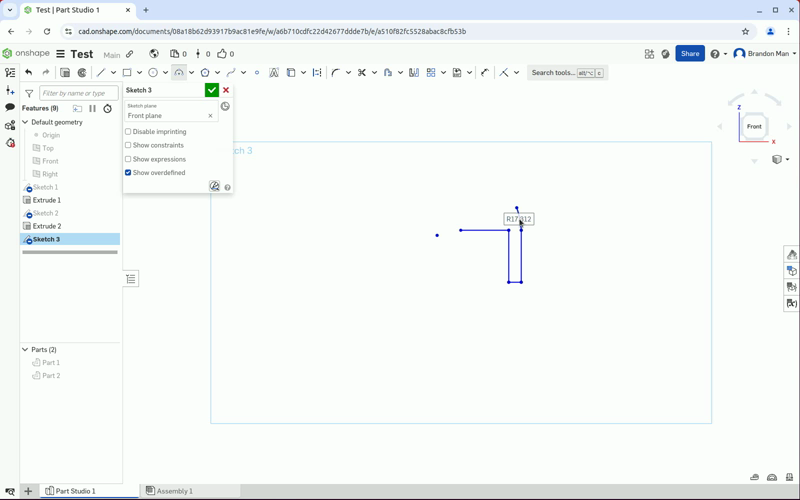
key(l)
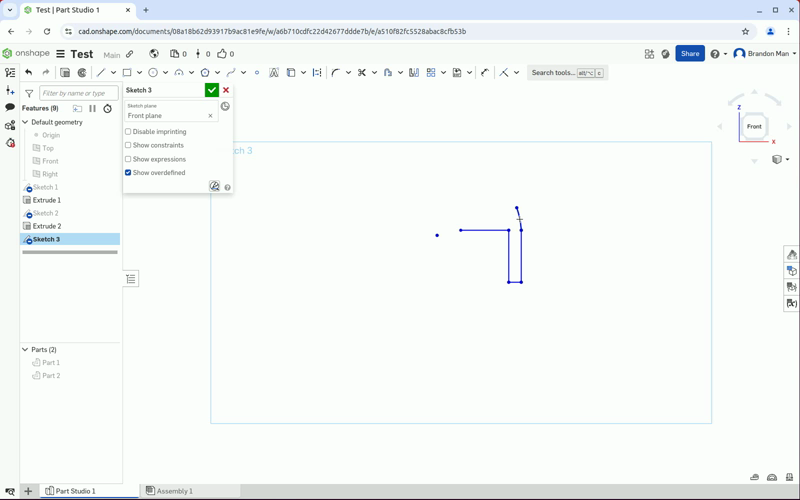
mouse_move(516, 207)
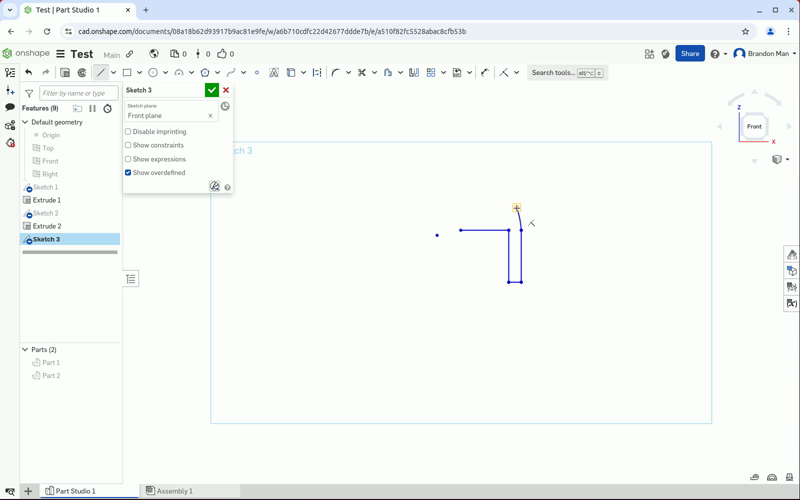
click(516, 207)
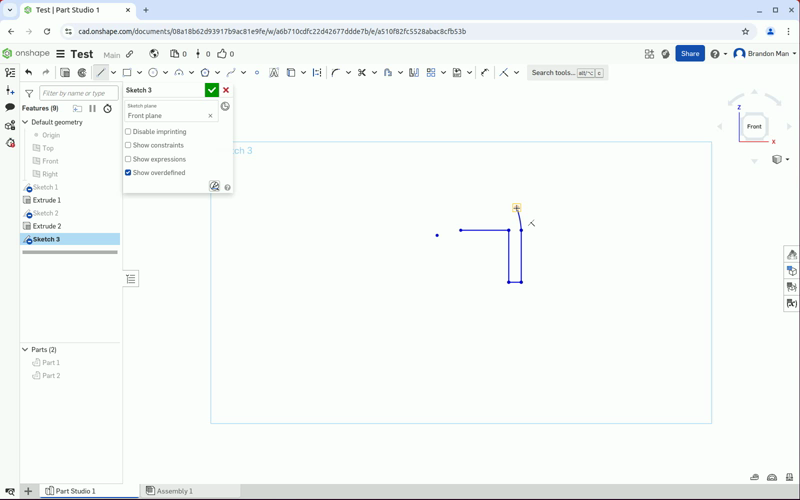
key_down(shift)
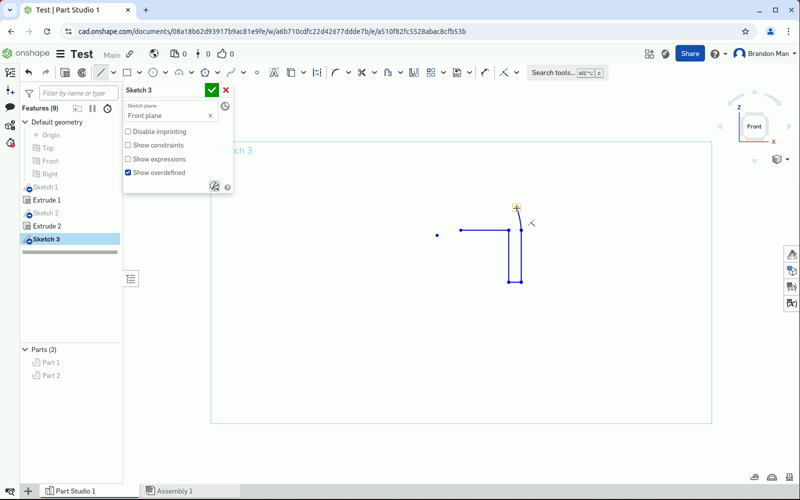
mouse_move(546, 207)
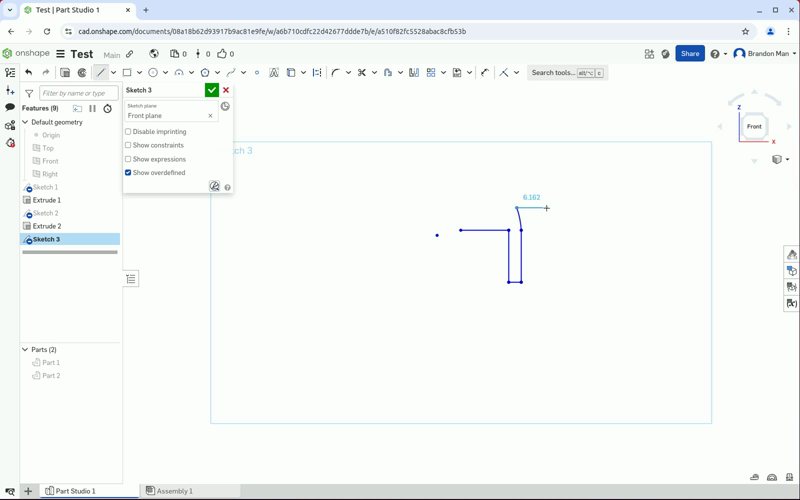
mouse_move(497, 207)
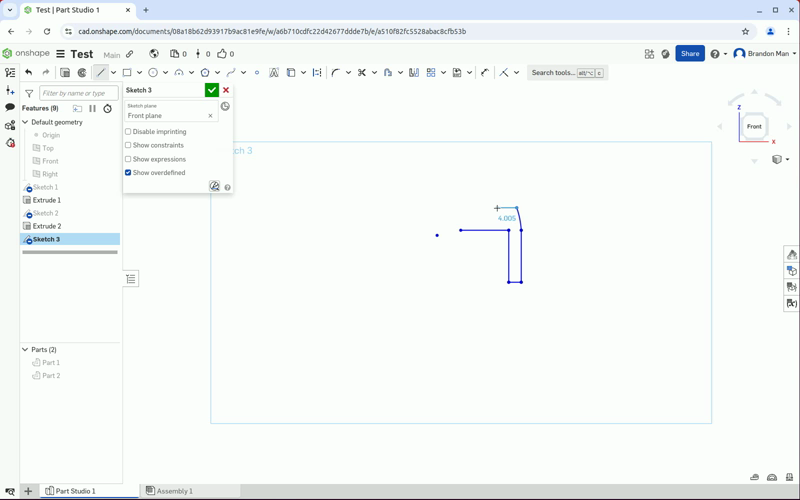
click(497, 207)
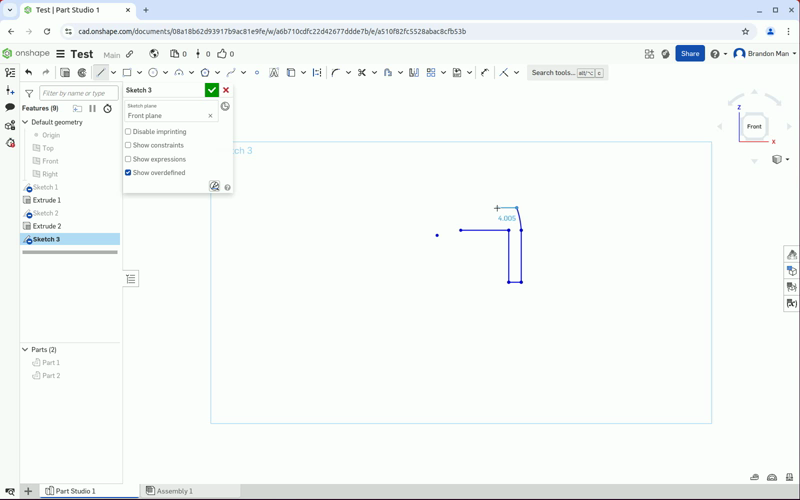
key_up(shift)
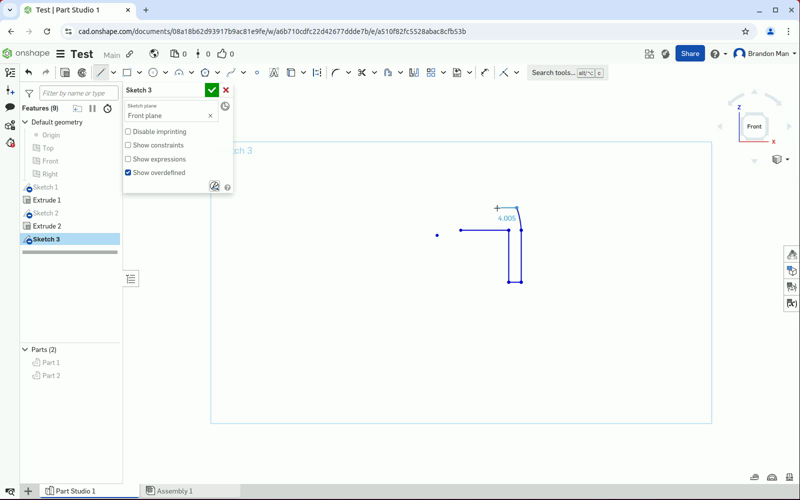
key(esc)
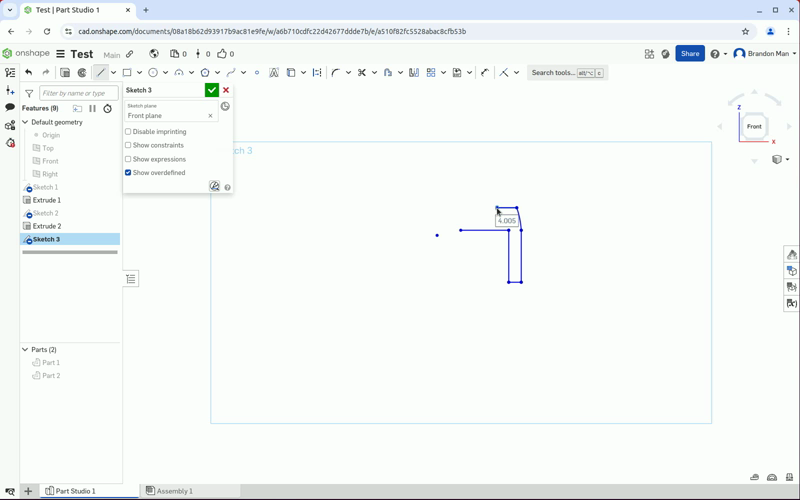
key(a)
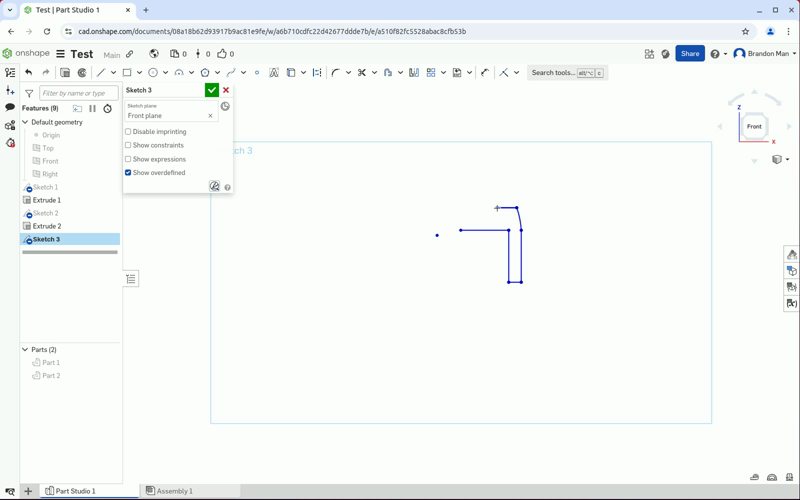
mouse_move(497, 207)
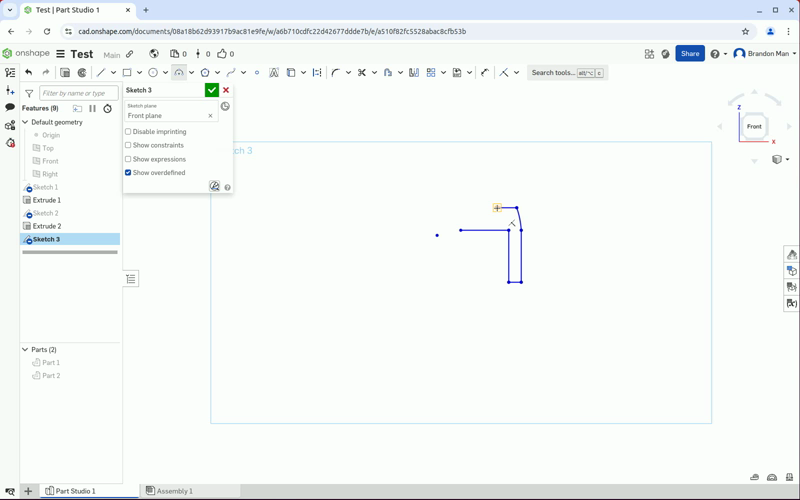
click(497, 207)
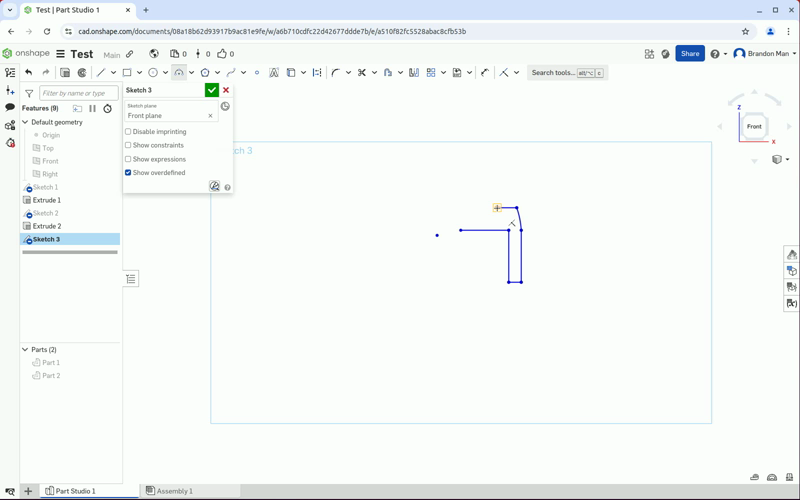
key_down(shift)
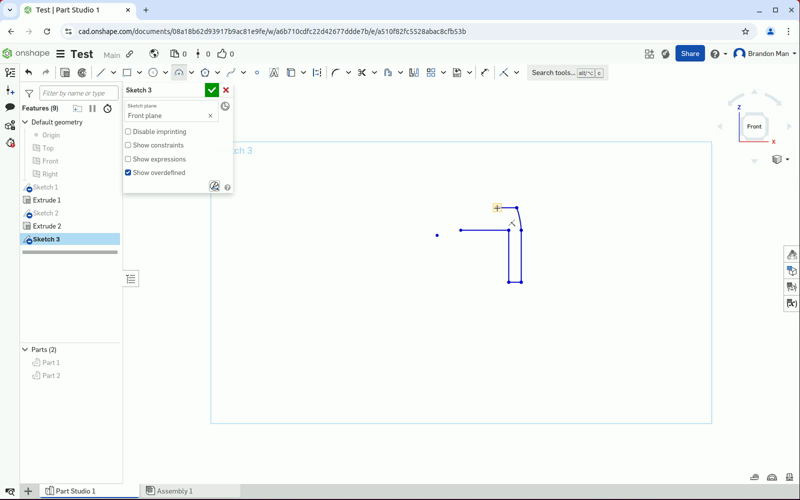
mouse_move(477, 207)
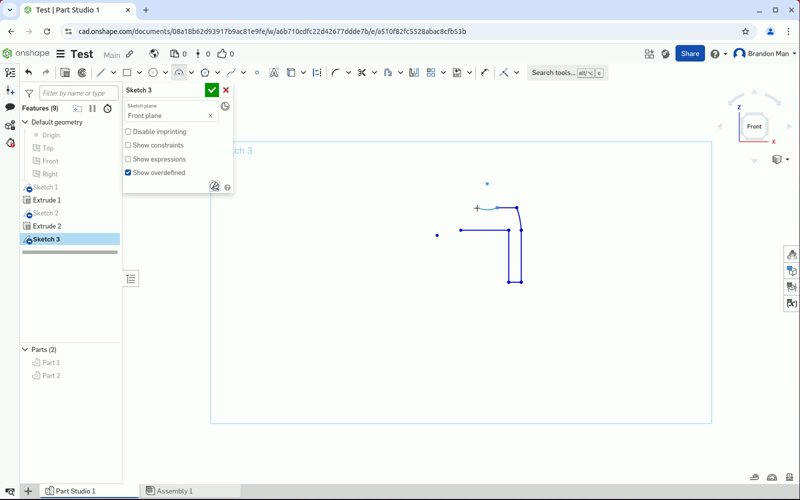
click(477, 207)
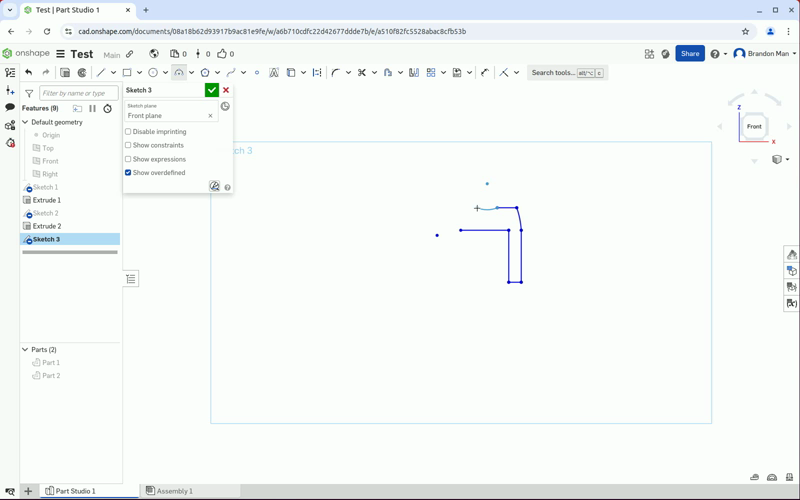
mouse_move(487, 217)
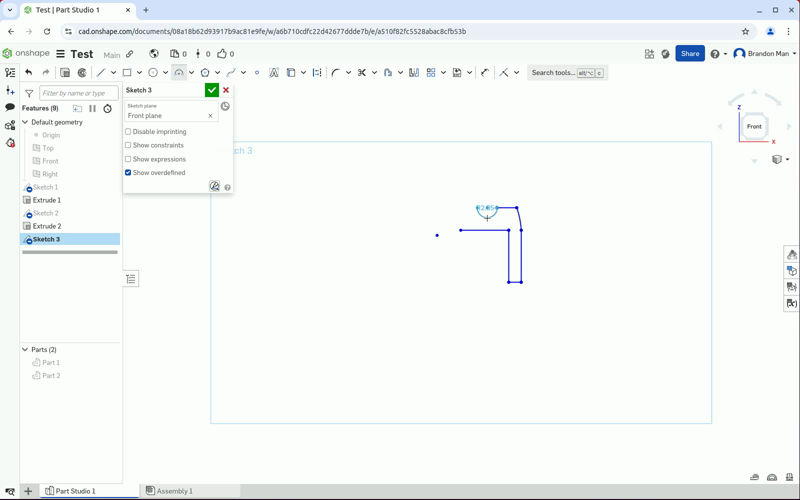
click(487, 217)
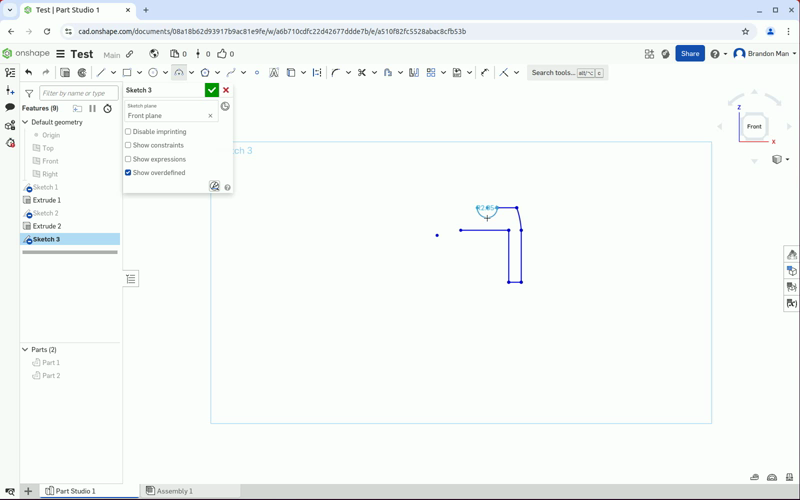
key_up(shift)
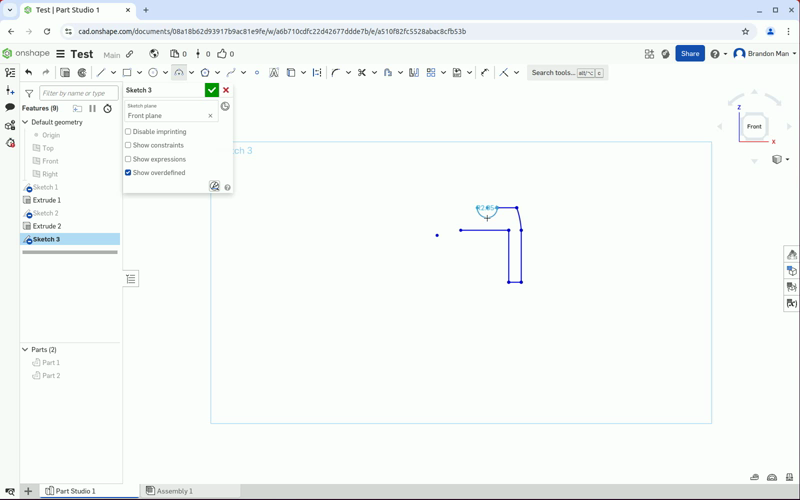
key(esc)
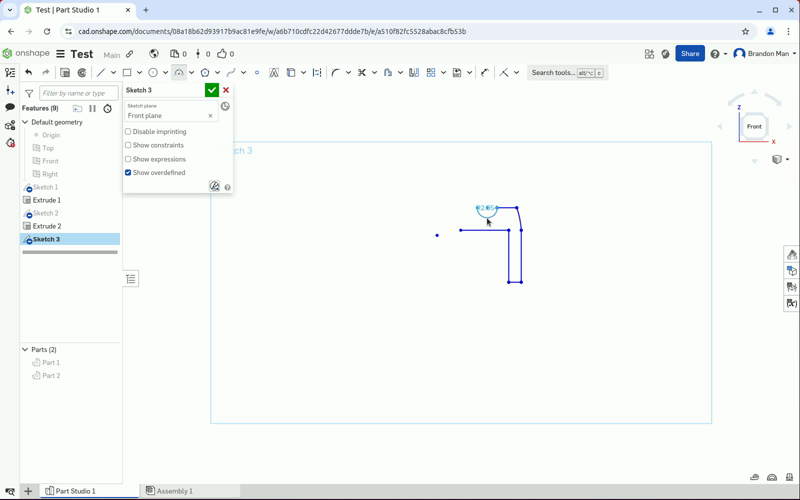
key(l)
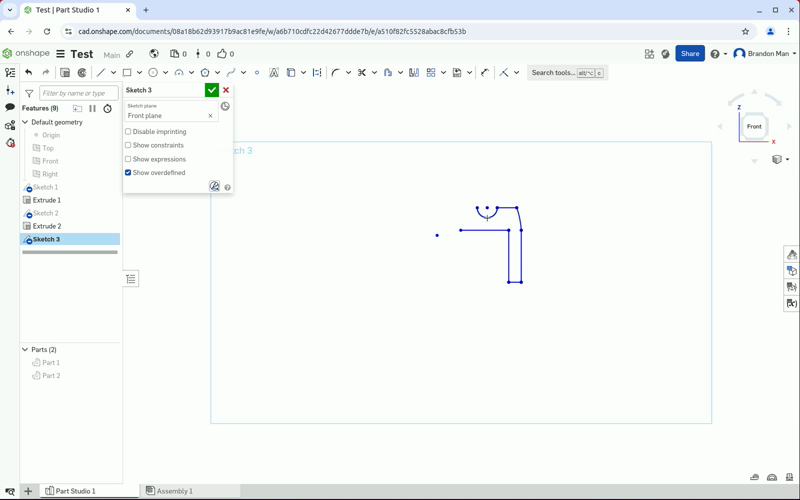
mouse_move(477, 207)
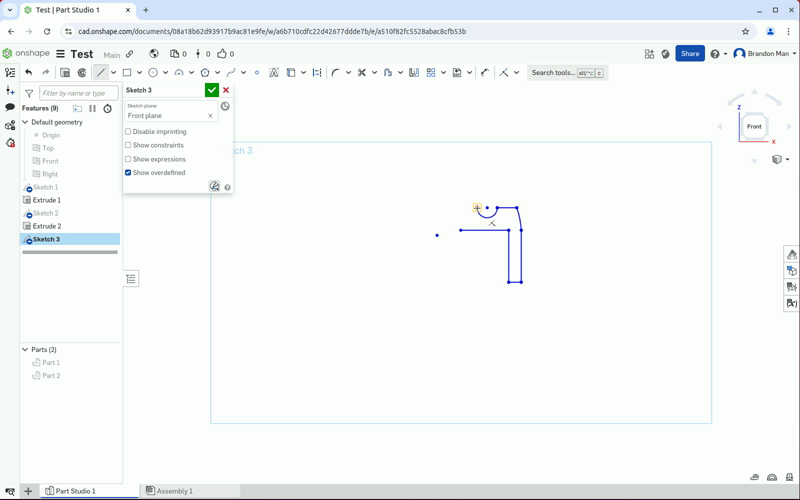
click(477, 207)
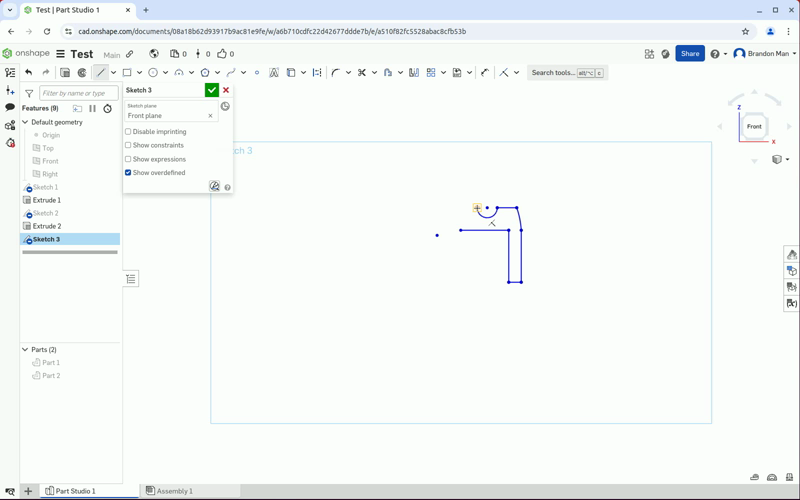
key_down(shift)
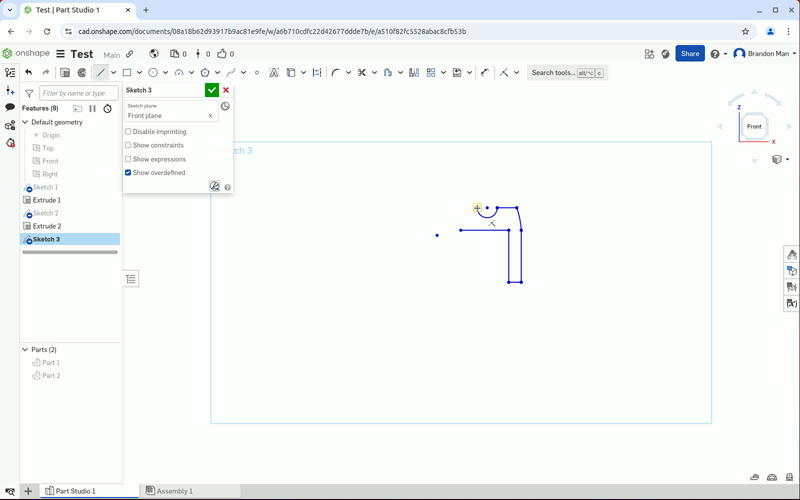
mouse_move(507, 207)
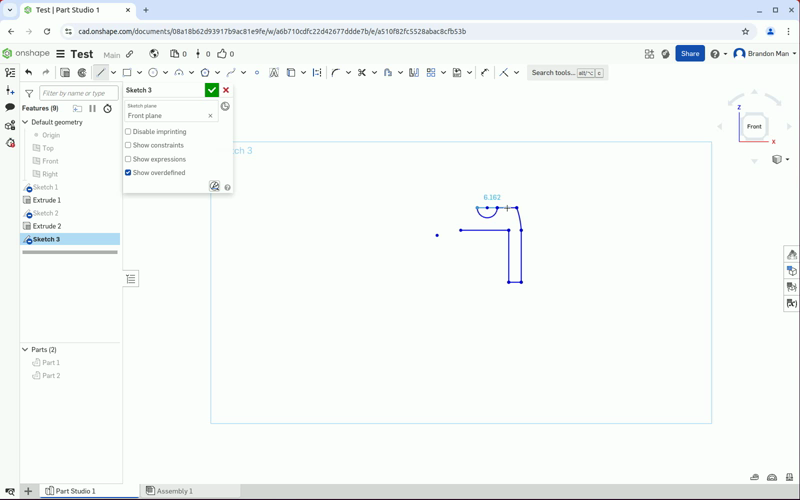
mouse_move(460, 207)
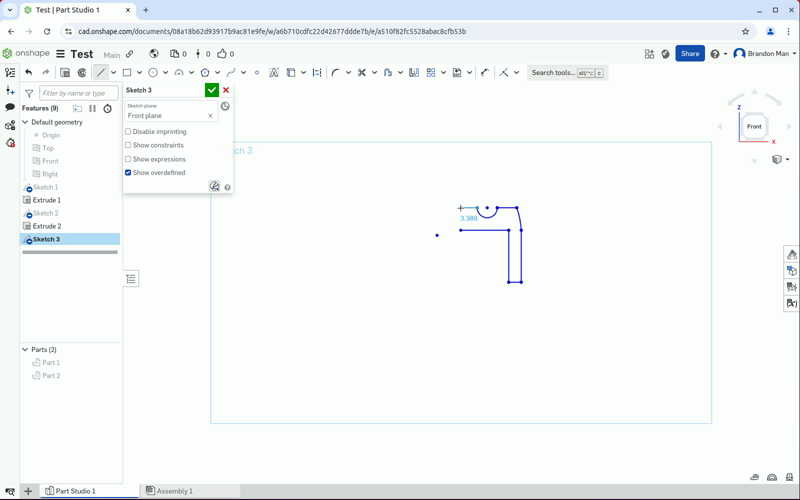
click(460, 207)
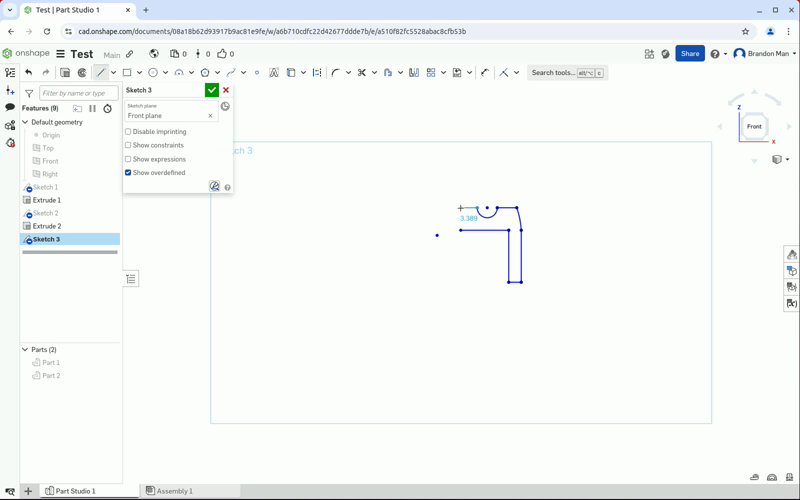
key_up(shift)
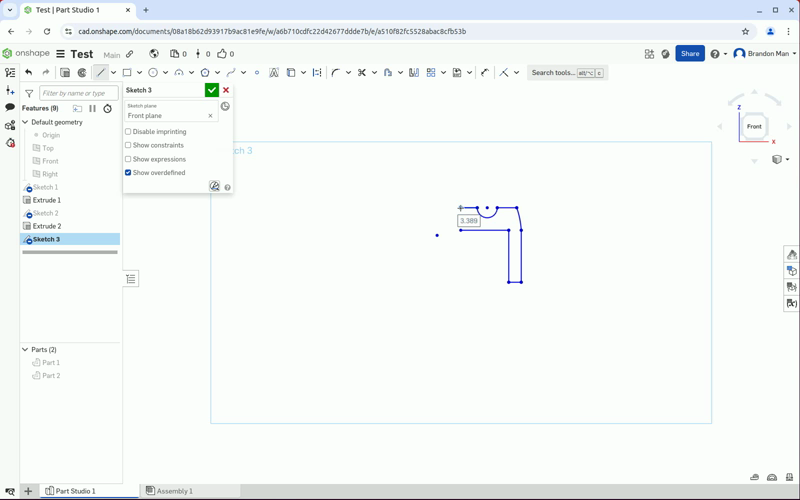
mouse_move(490, 207)
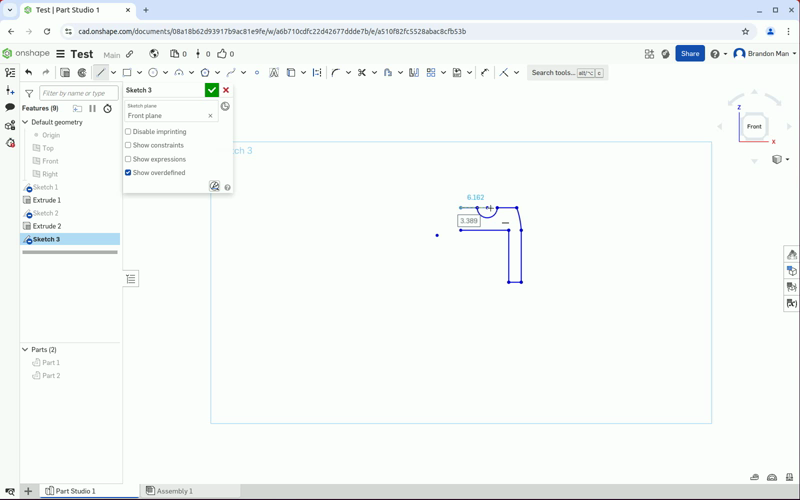
key_down(shift)
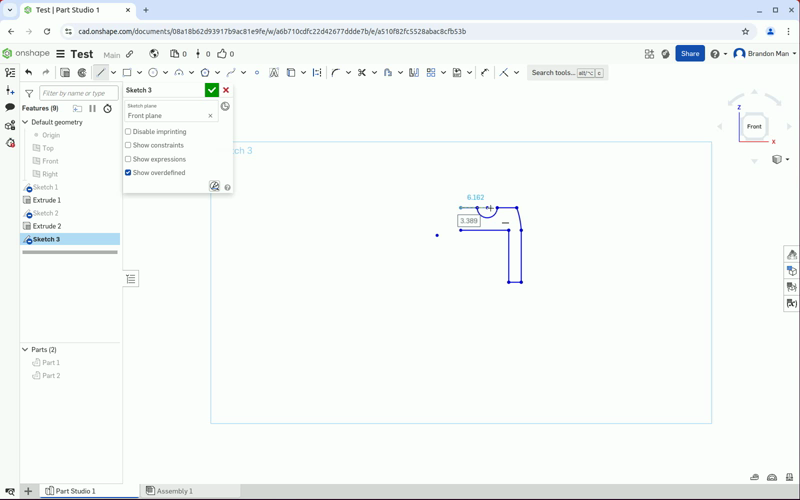
mouse_move(460, 230)
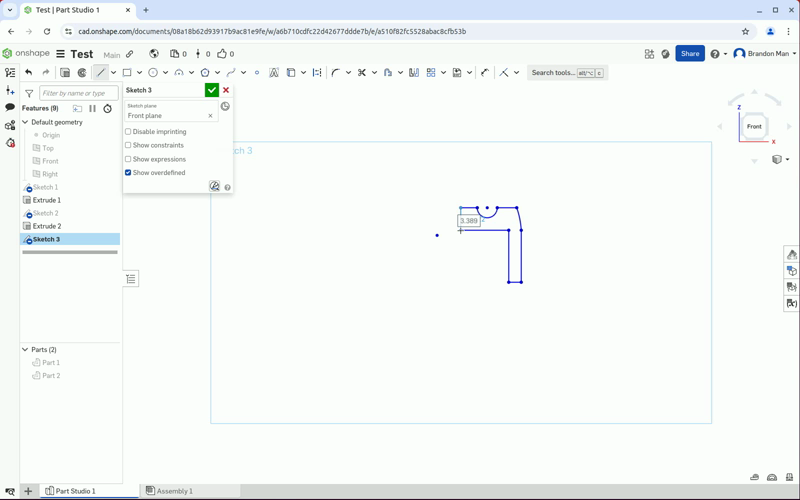
scroll(6)
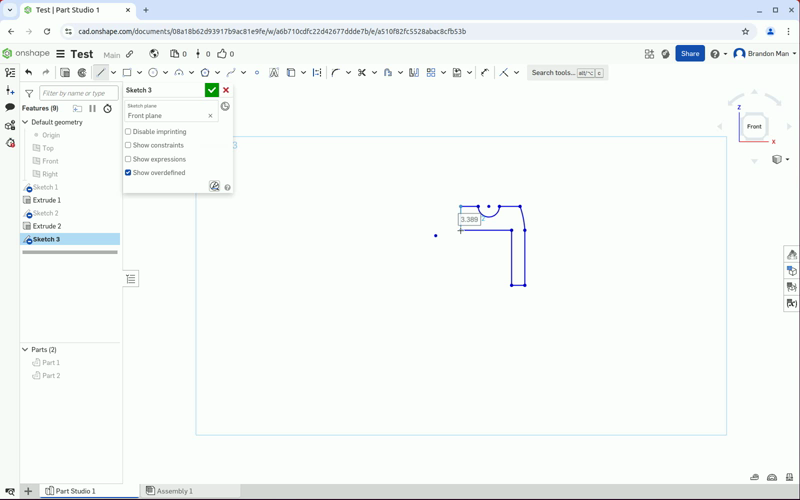
scroll(6)
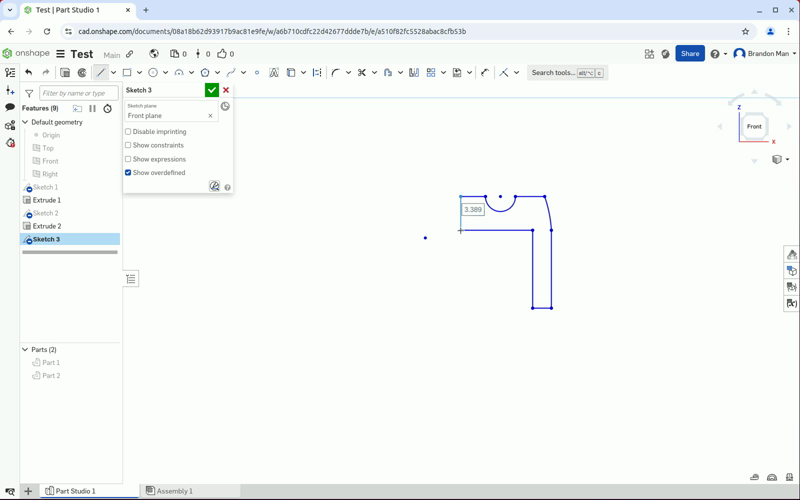
scroll(6)
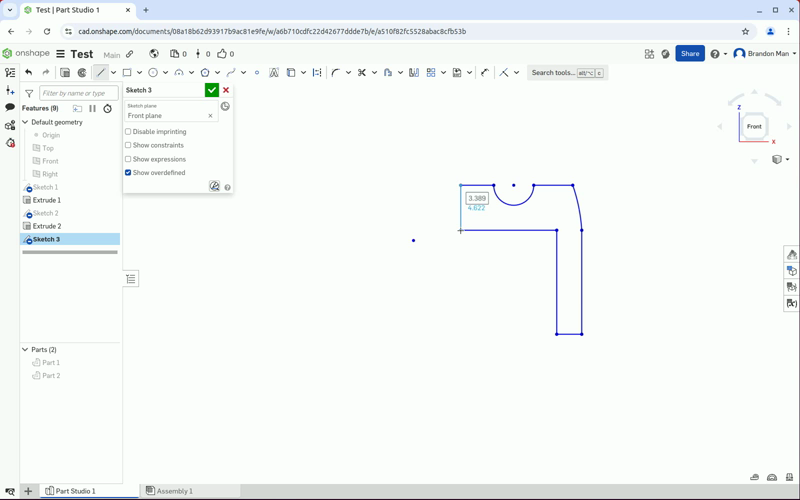
scroll(6)
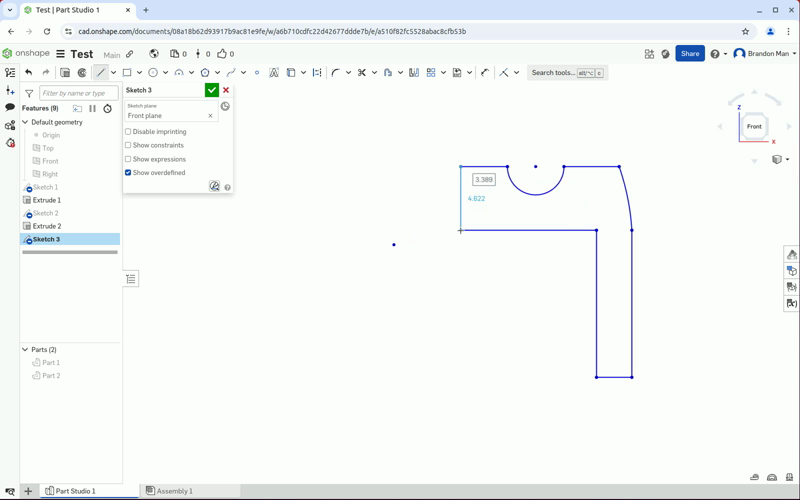
scroll(6)
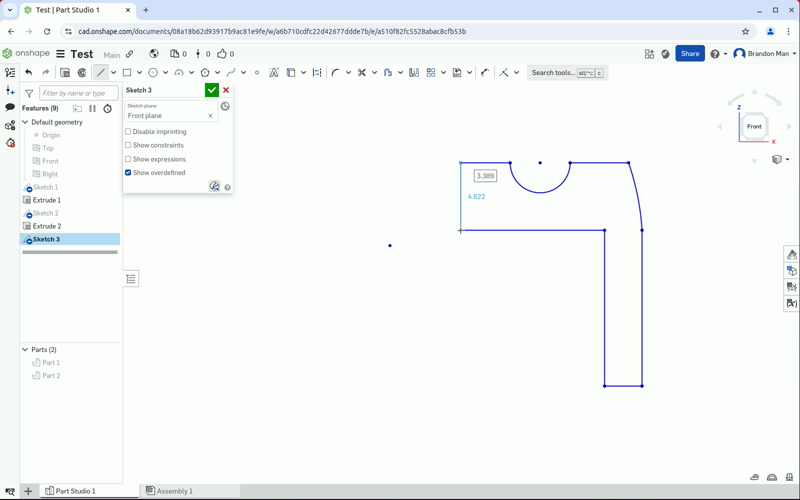
scroll(6)
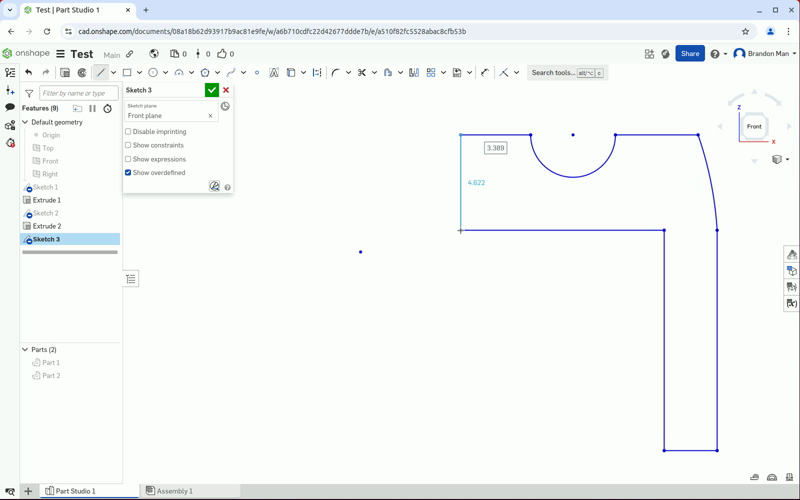
scroll(6)
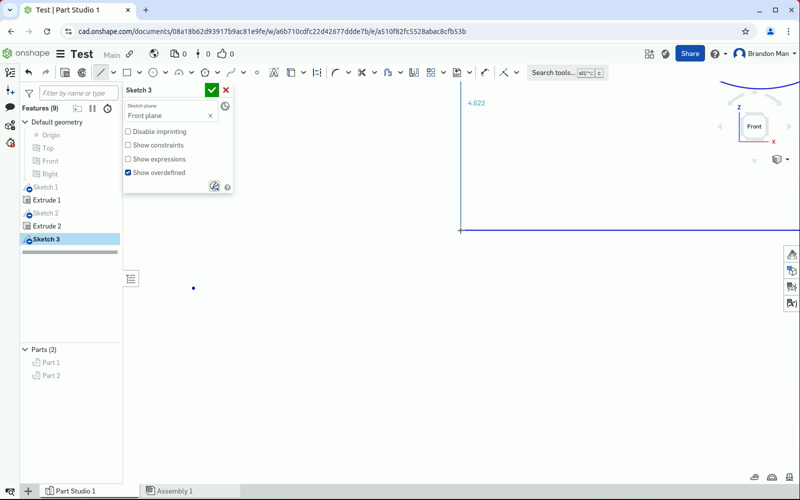
key_up(shift)
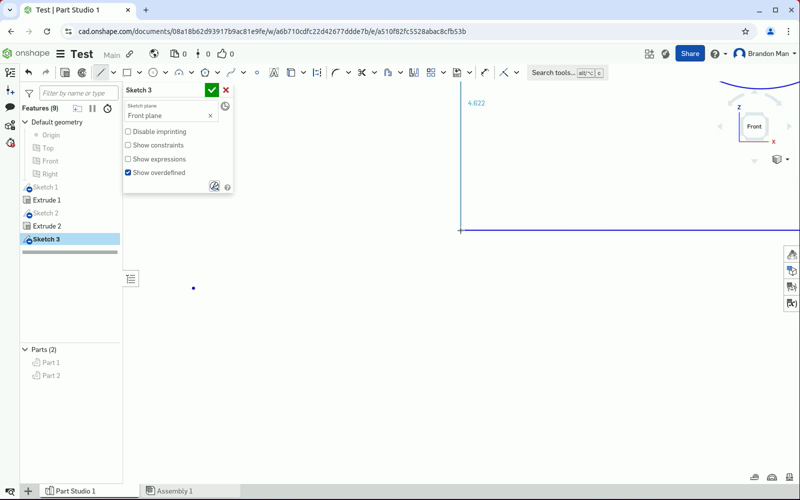
click(460, 230)
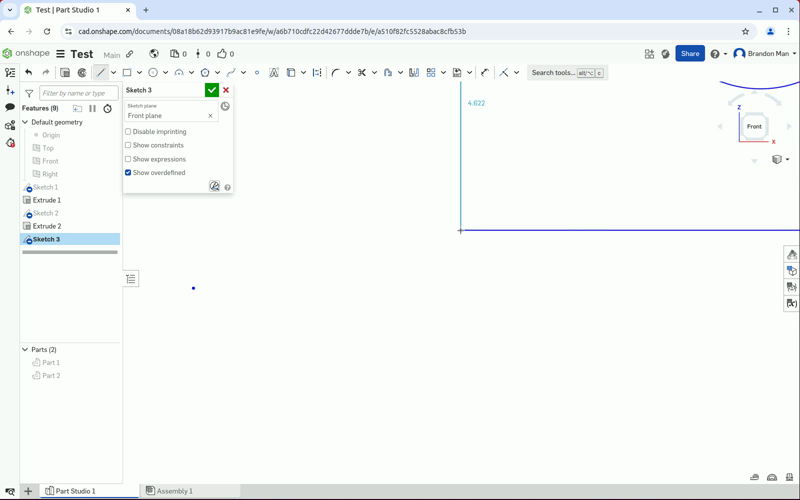
scroll(-6)
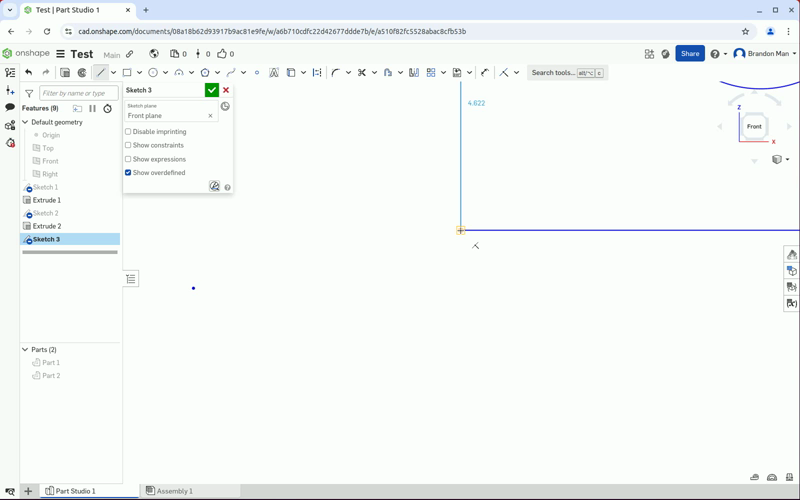
scroll(-6)
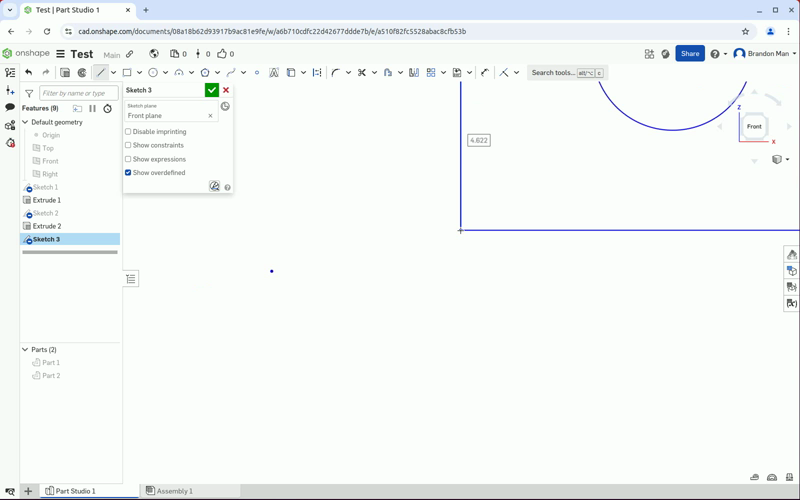
scroll(-6)
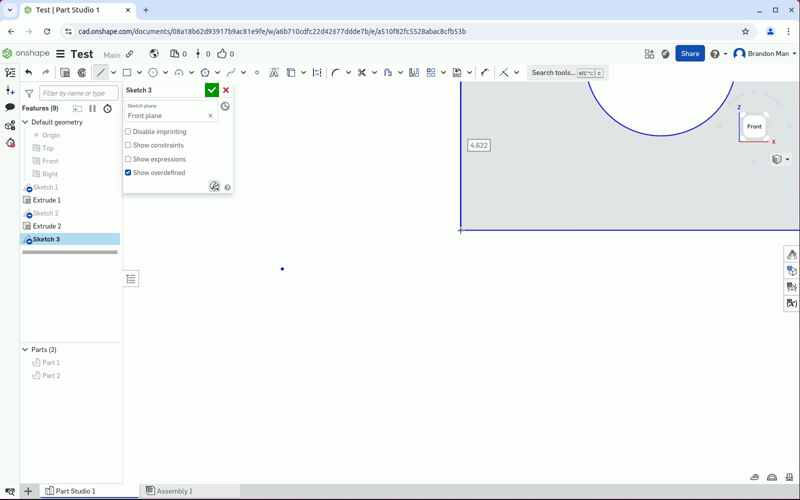
scroll(-6)
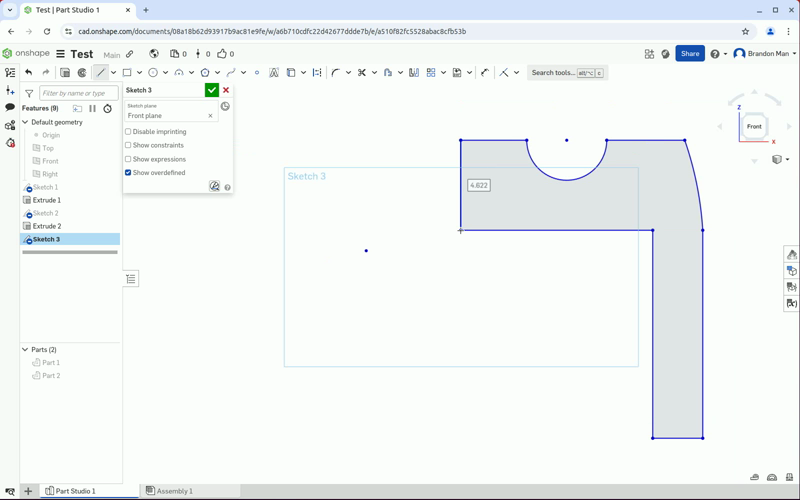
scroll(-6)
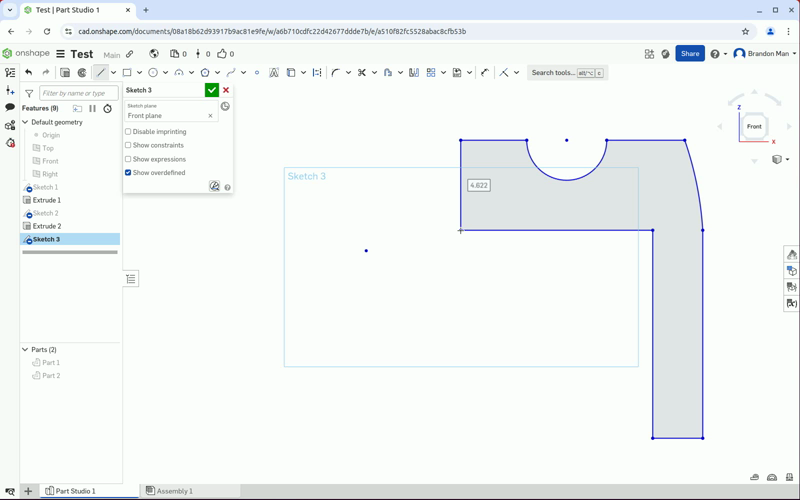
scroll(-6)
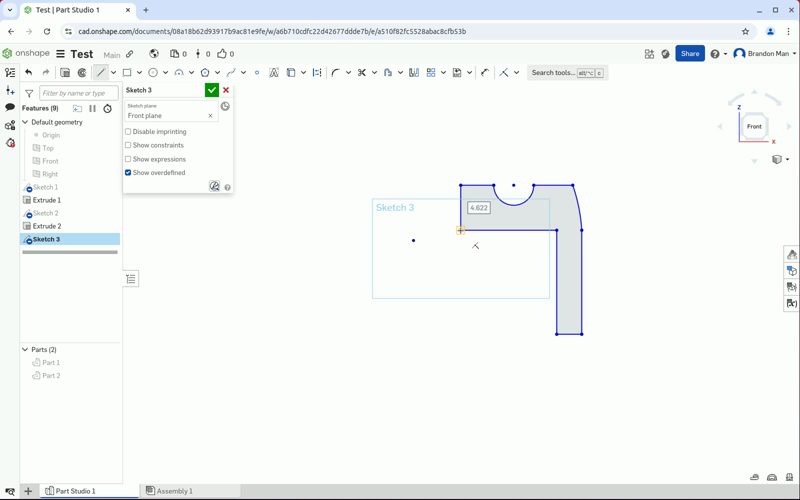
scroll(-6)
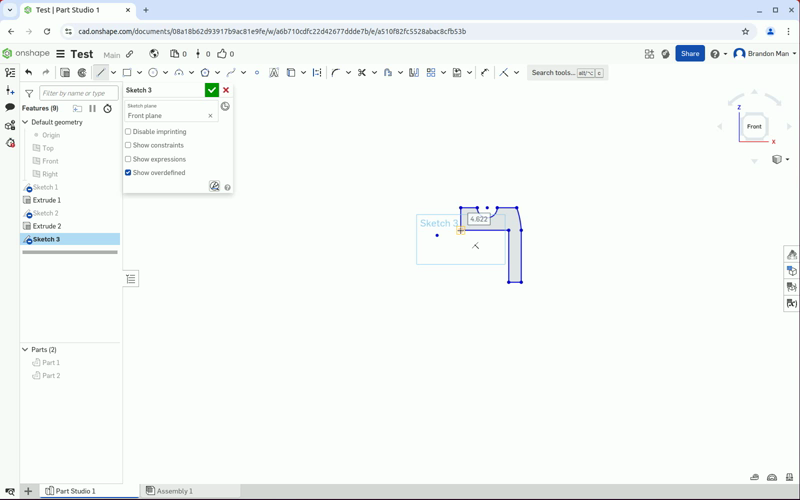
key(esc)
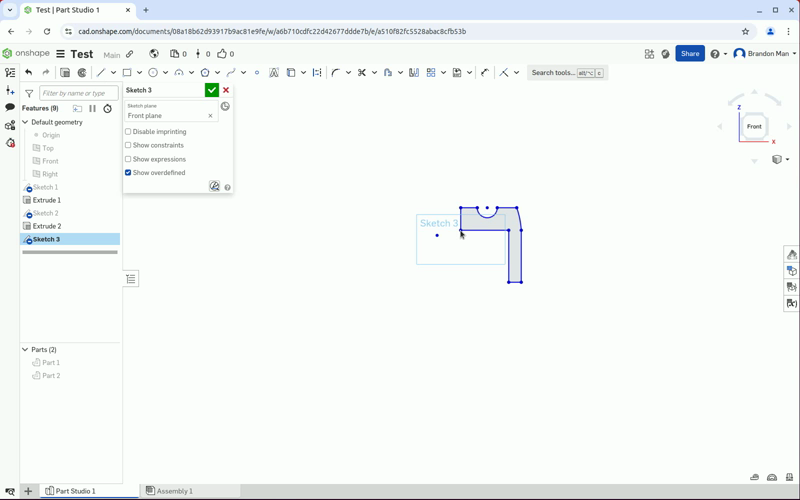
mouse_move(504, 210)
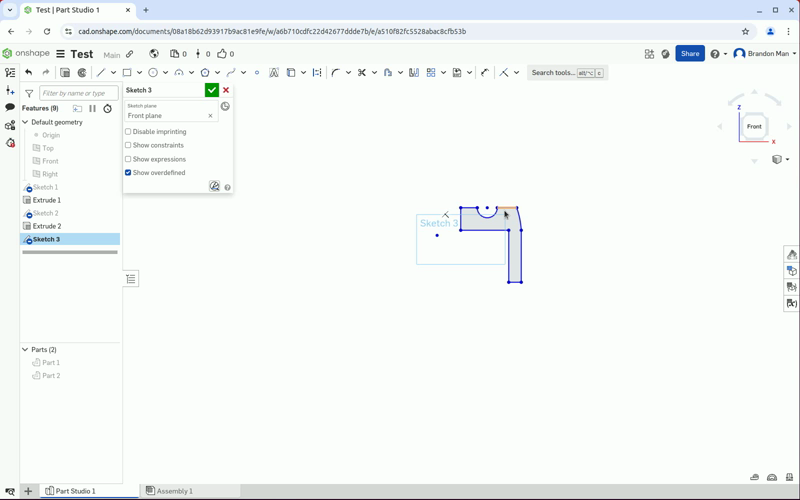
scroll(6)
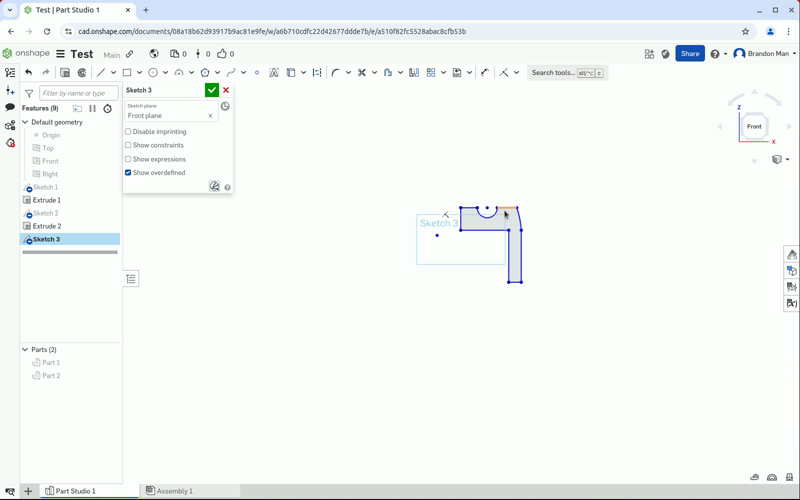
scroll(6)
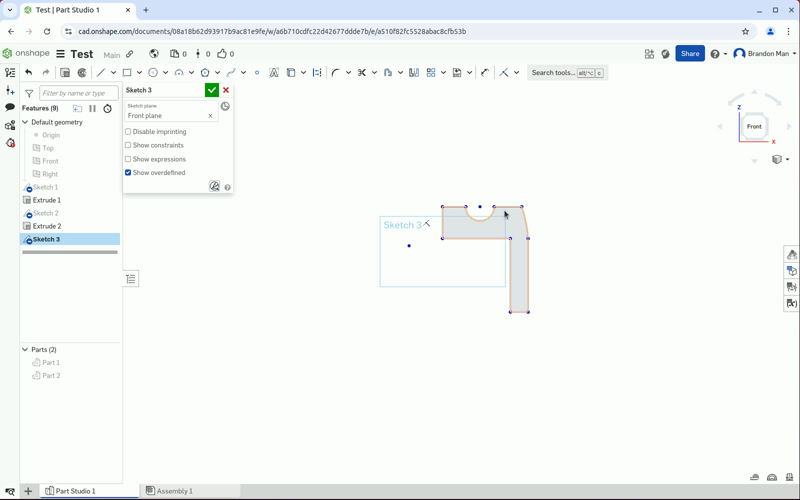
scroll(6)
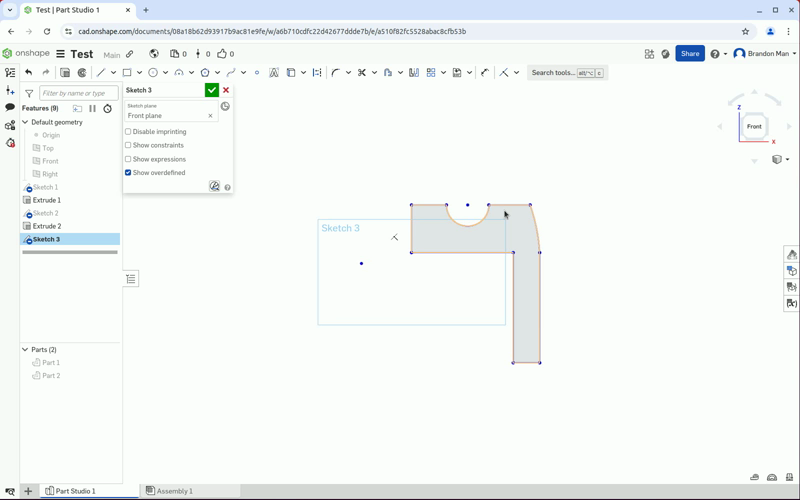
scroll(6)
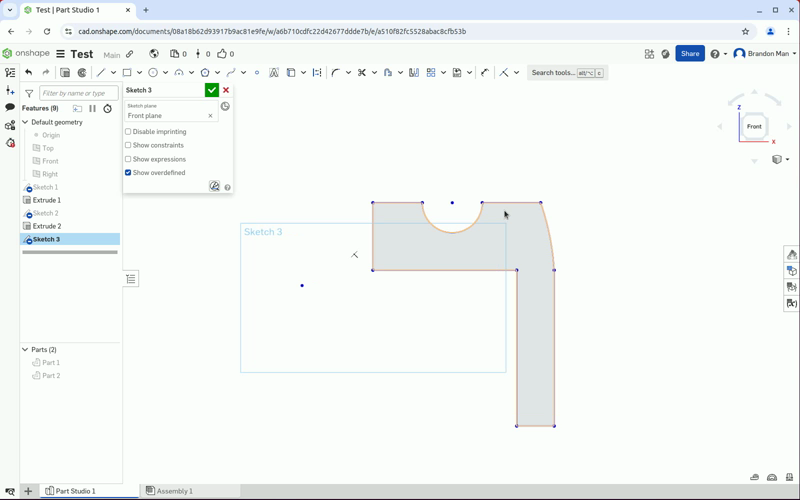
scroll(6)
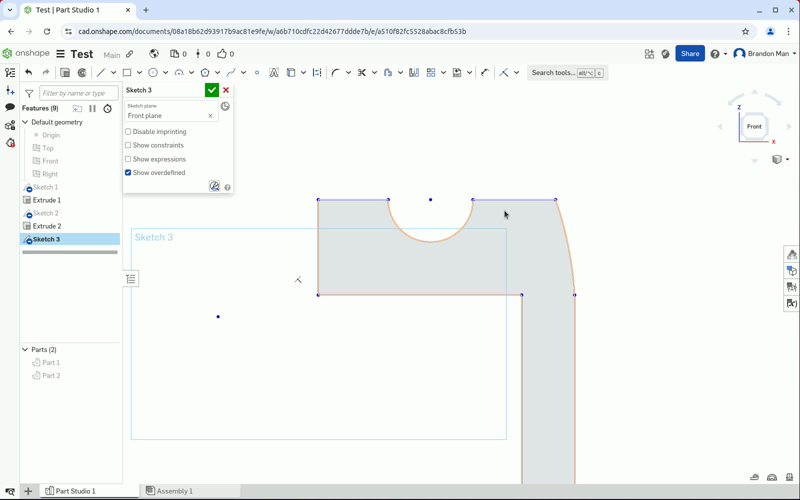
scroll(6)
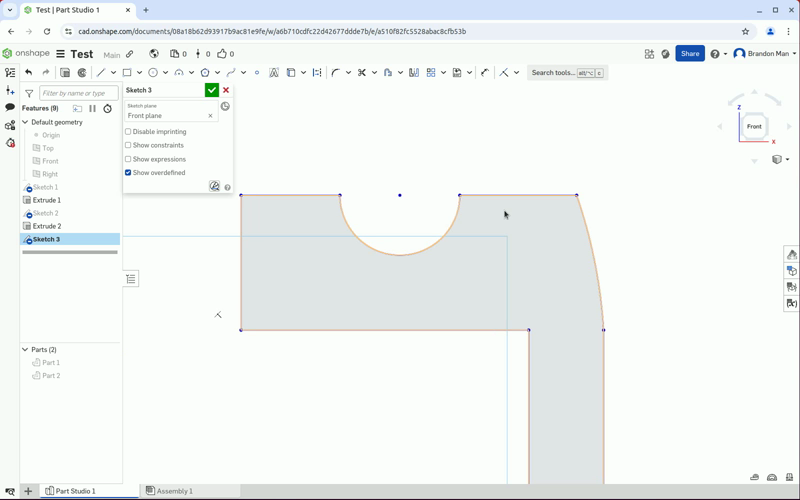
scroll(6)
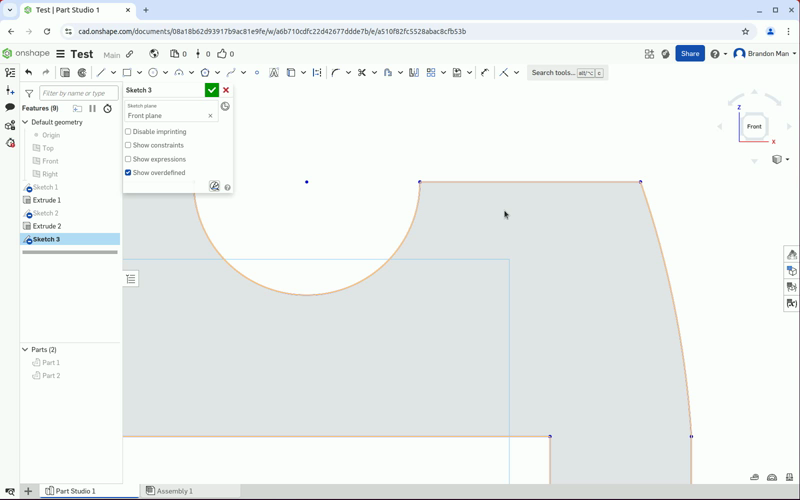
click(504, 210)
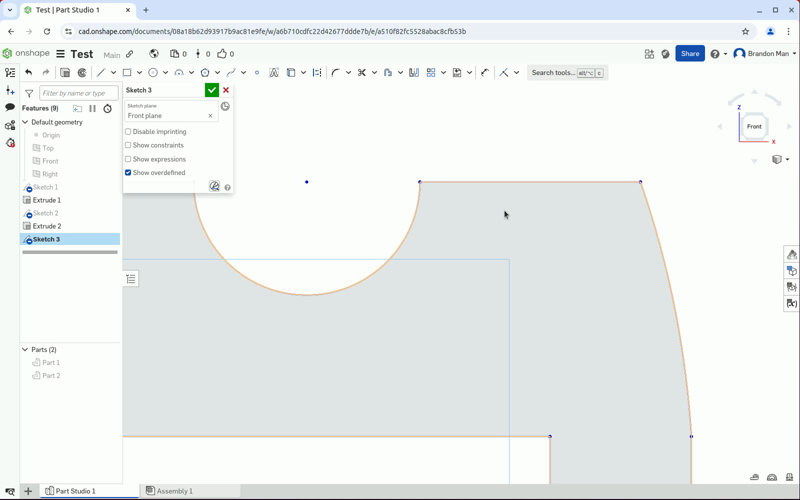
scroll(-6)
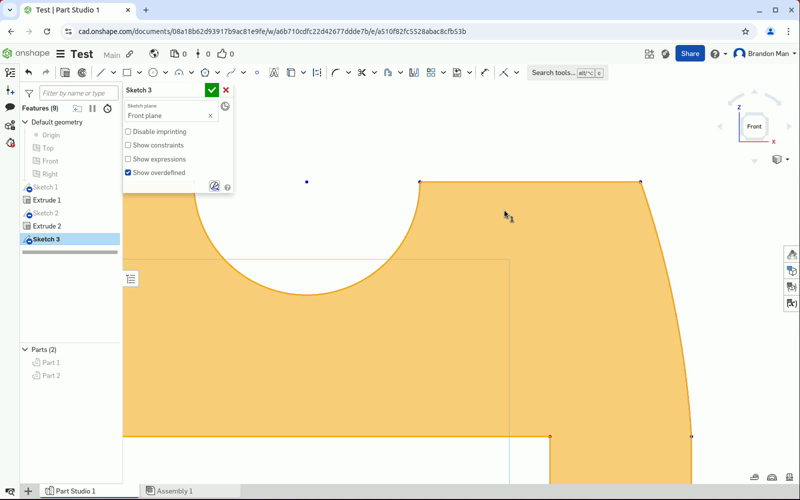
scroll(-6)
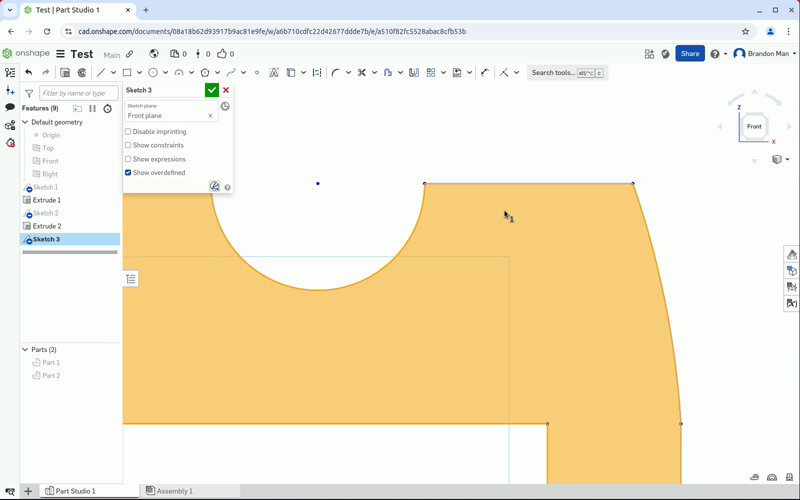
scroll(-6)
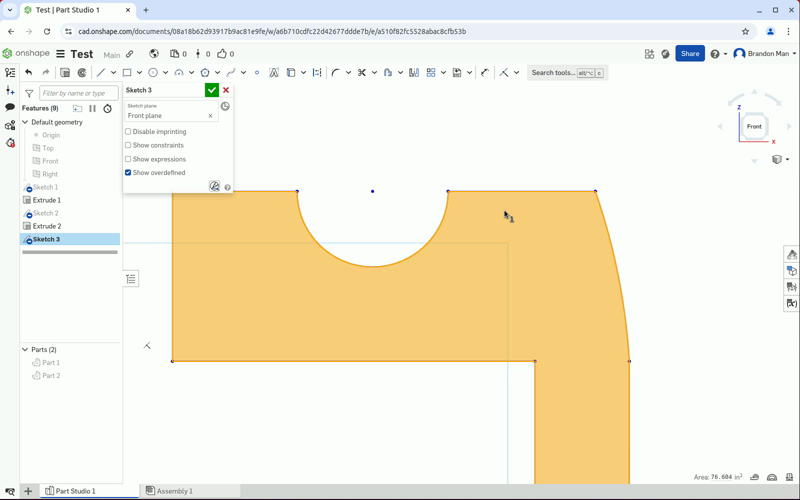
scroll(-6)
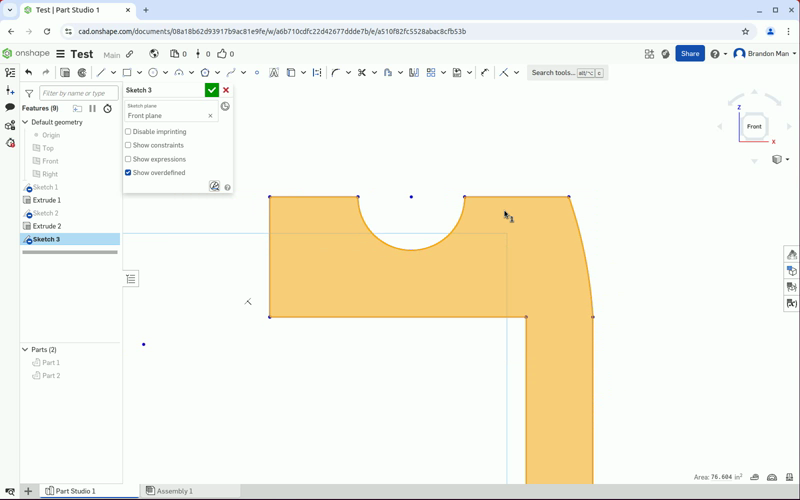
scroll(-6)
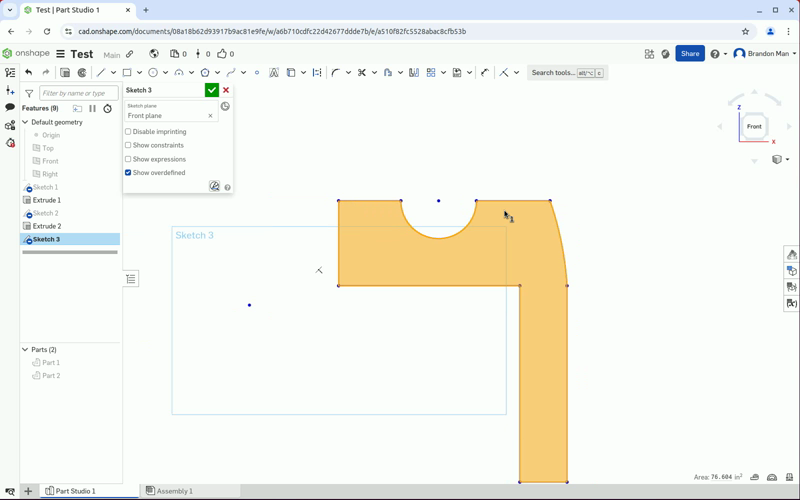
scroll(-6)
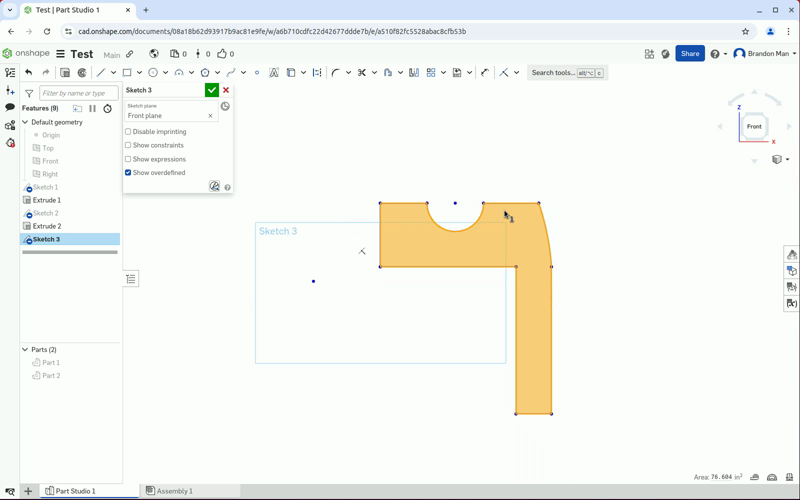
scroll(-6)
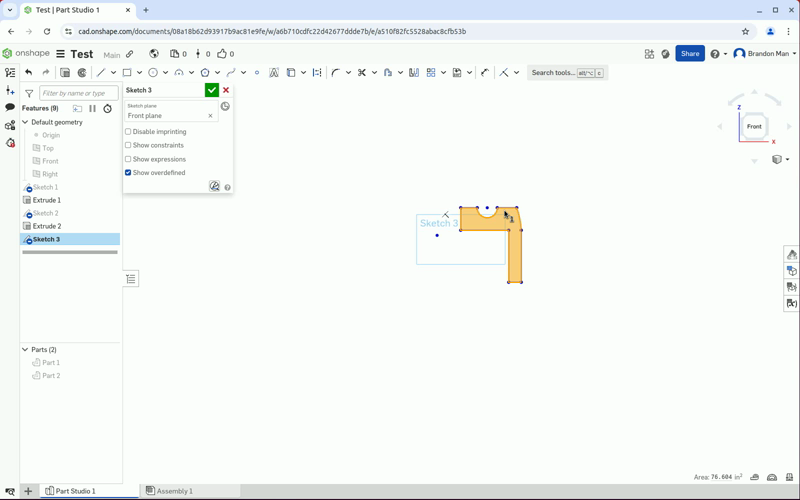
mouse_move(73, 352)
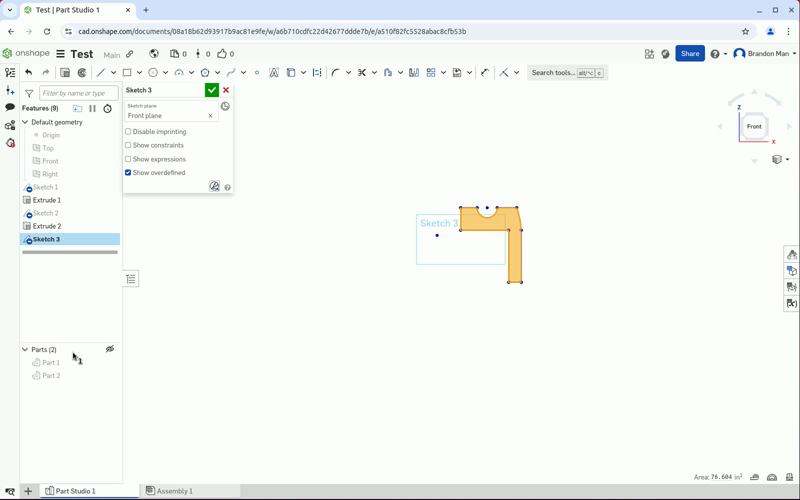
key(shift+y)
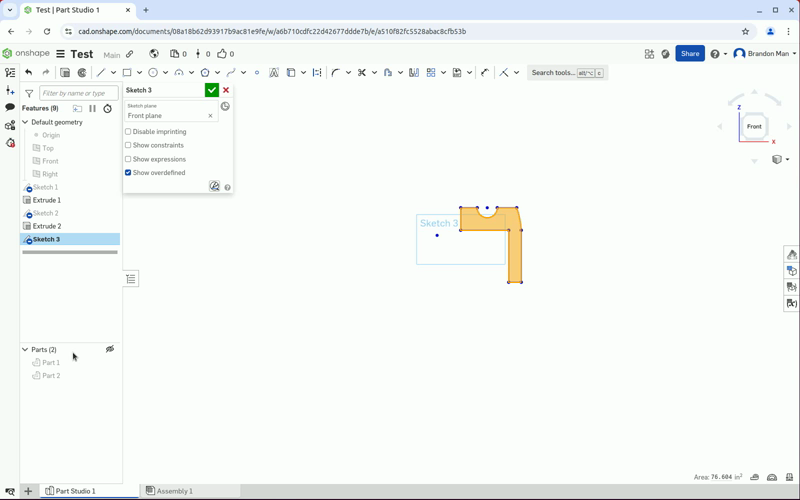
key(shift+e)
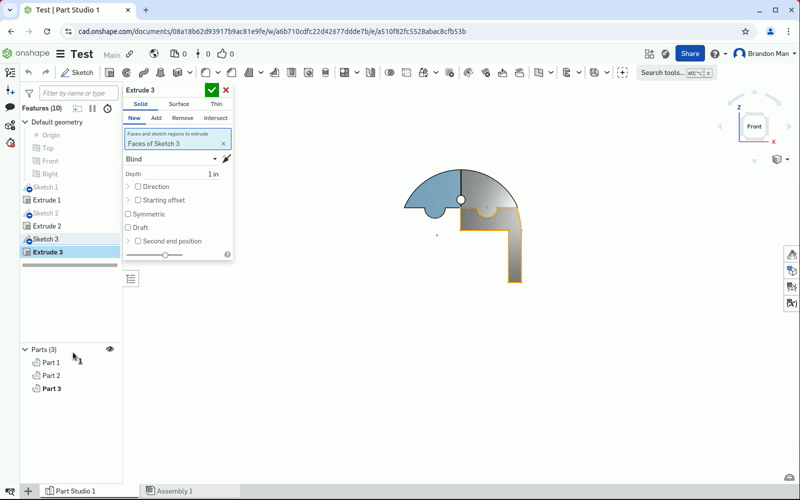
mouse_move(143, 106)
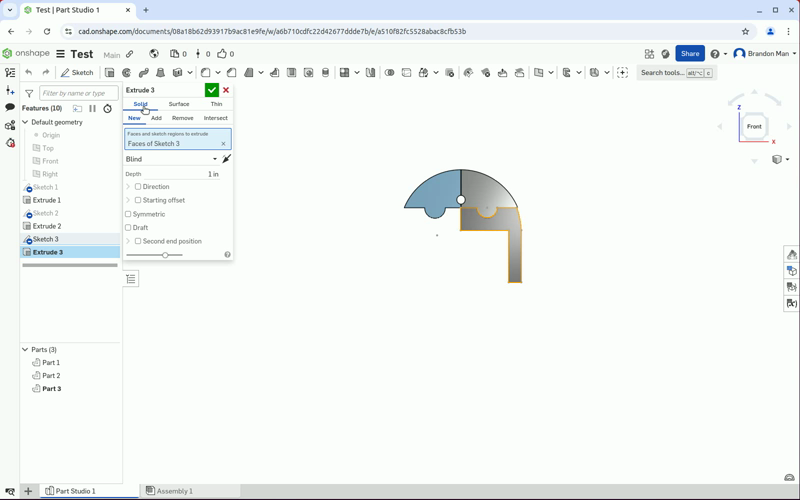
click(143, 106)
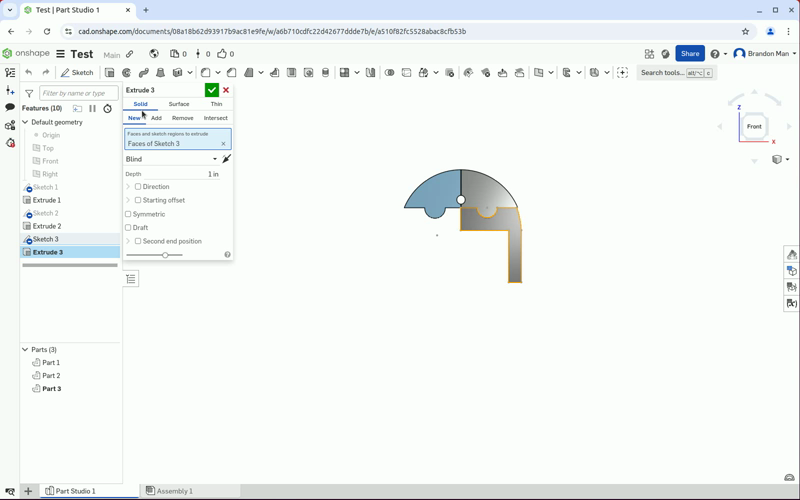
mouse_move(137, 120)
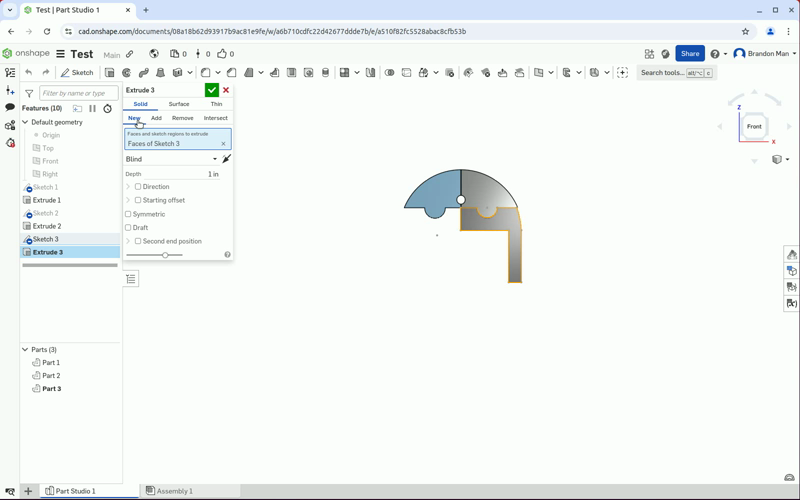
click(137, 120)
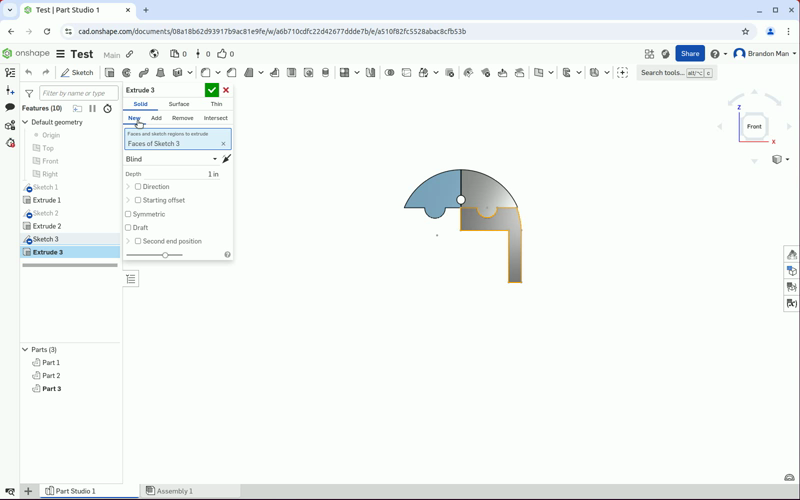
key(tab, 4)
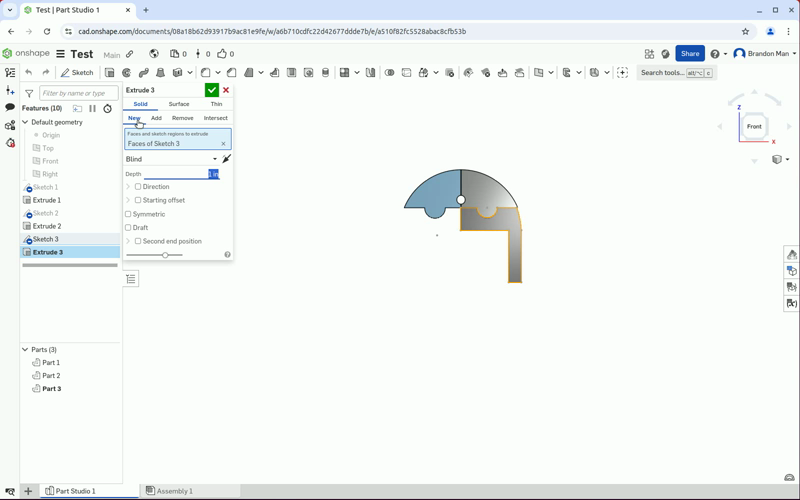
text(2.648)
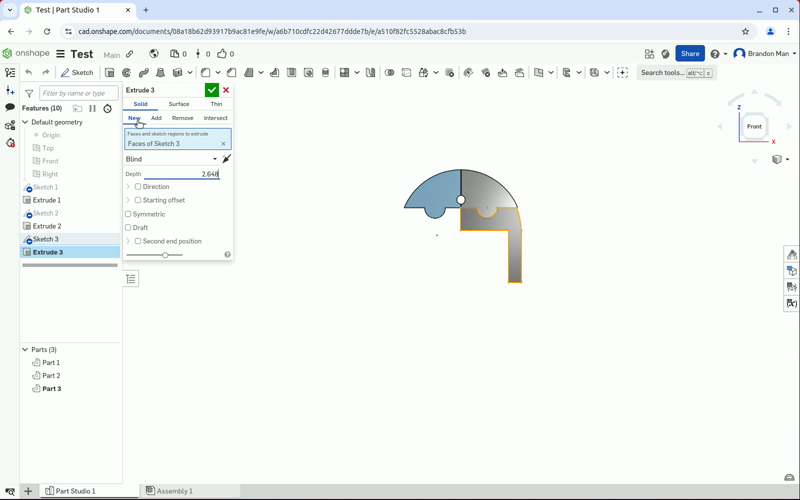
key(enter)
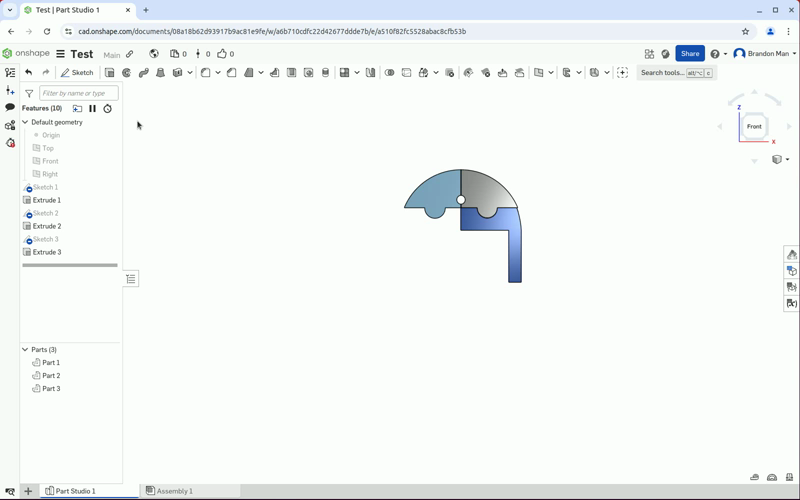
key(shift+h)
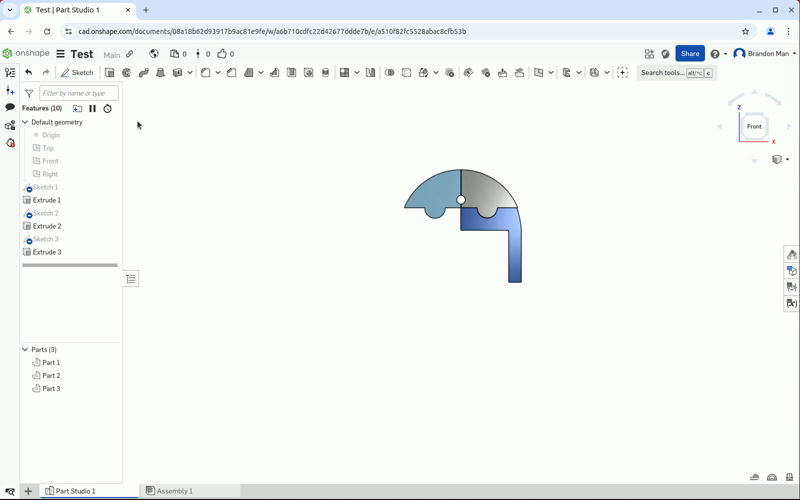
key(shift+h)
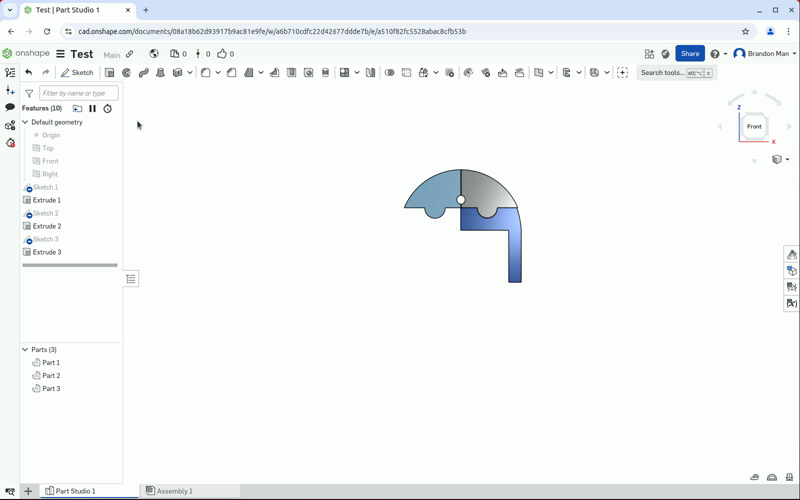
mouse_move(73, 189)
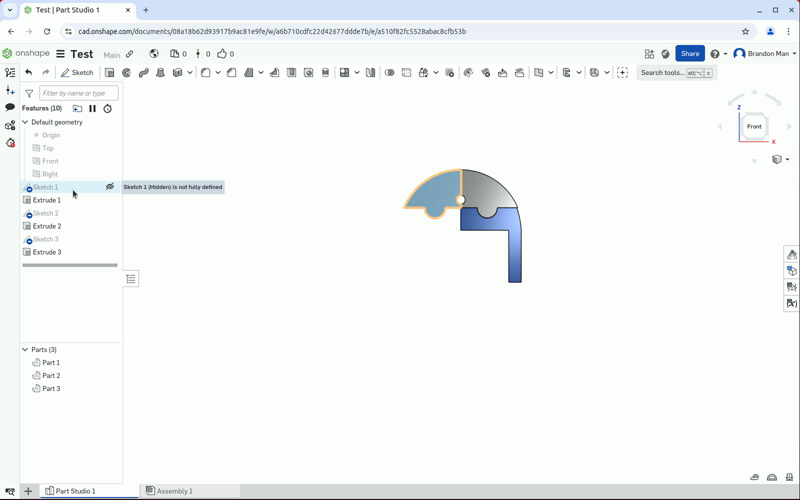
click(73, 189)
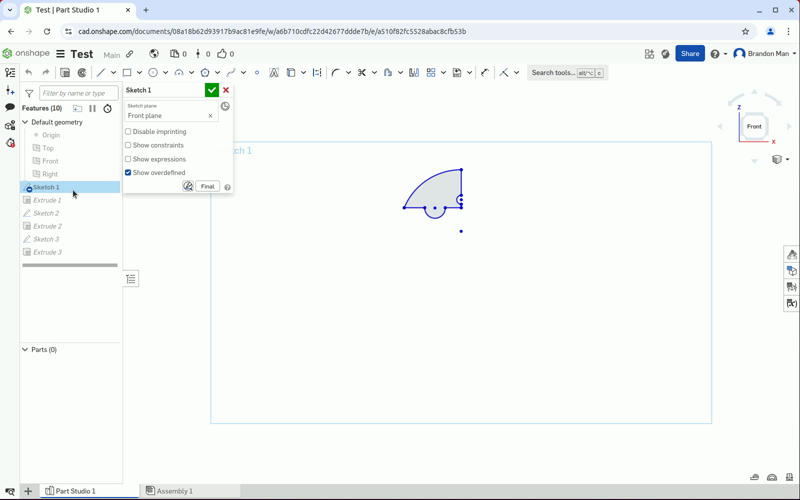
mouse_move(229, 92)
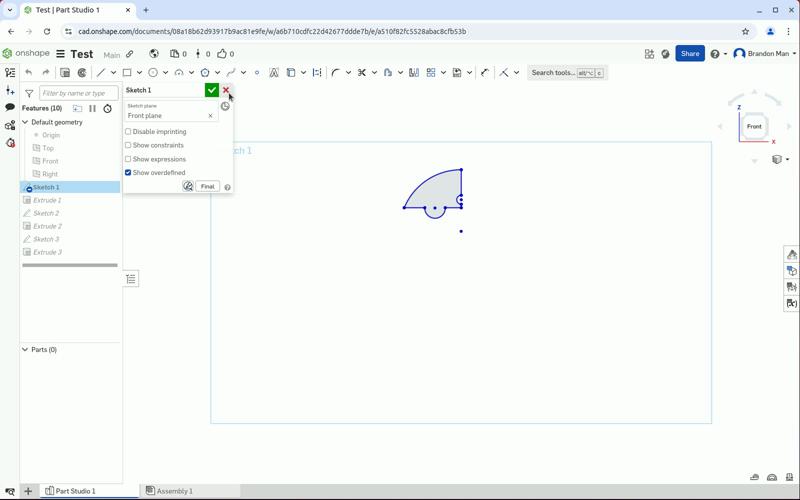
click(229, 92)
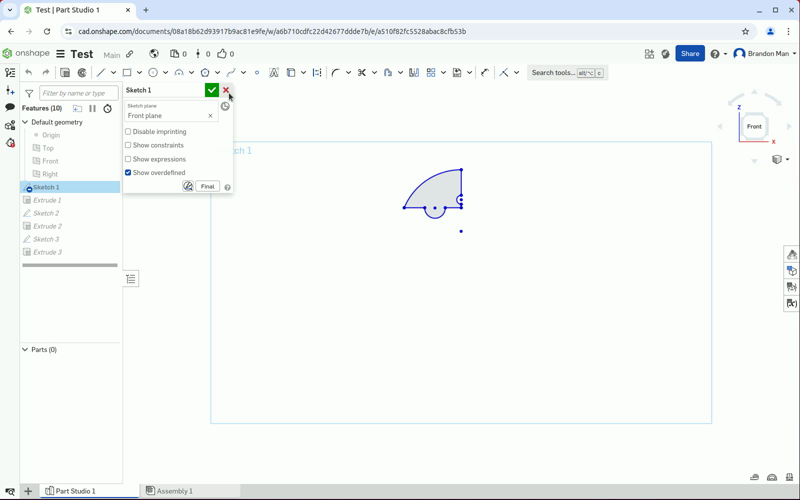
key(shift+s)
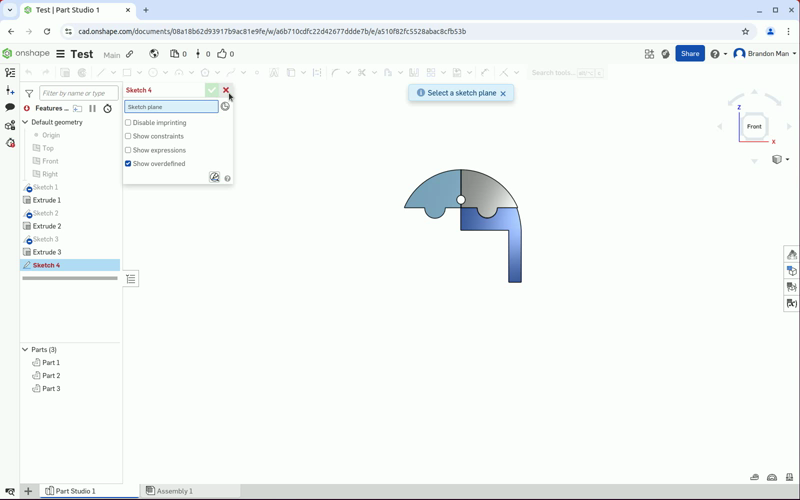
mouse_move(73, 163)
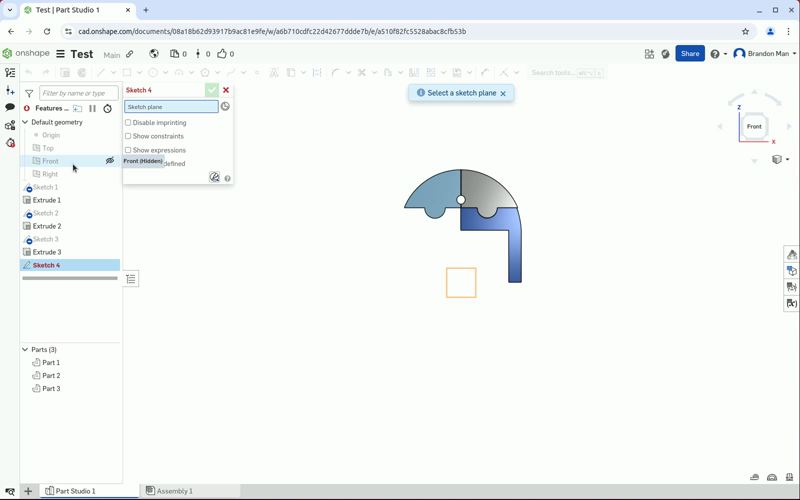
click(73, 163)
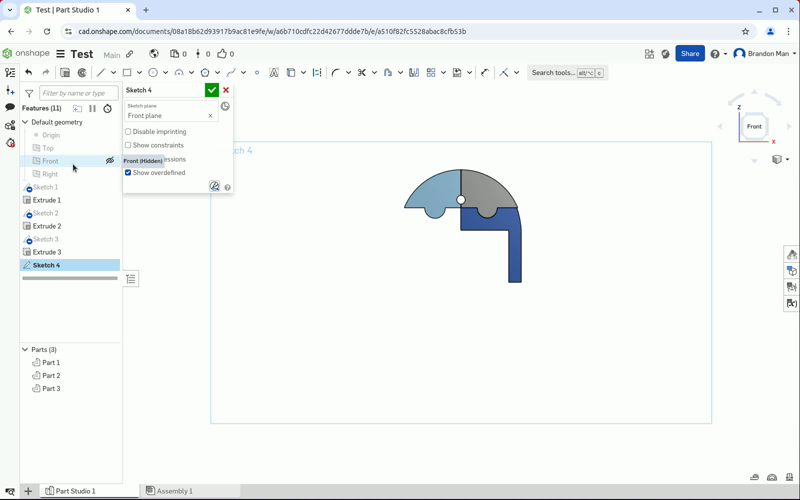
mouse_move(73, 352)
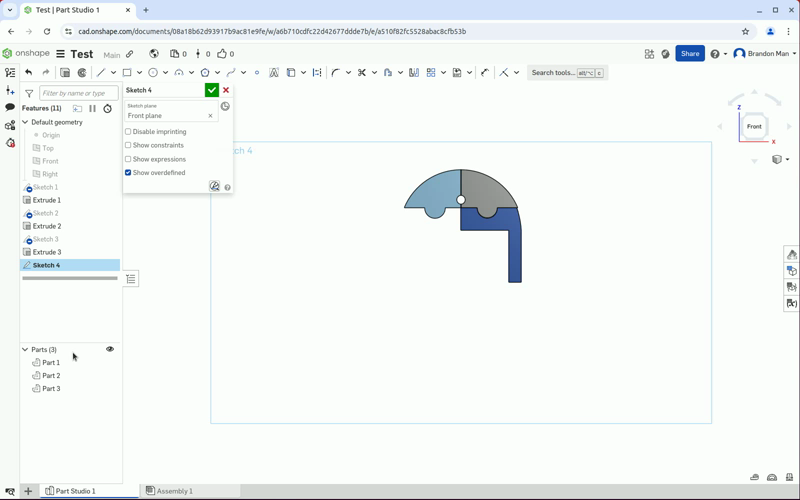
key(y)
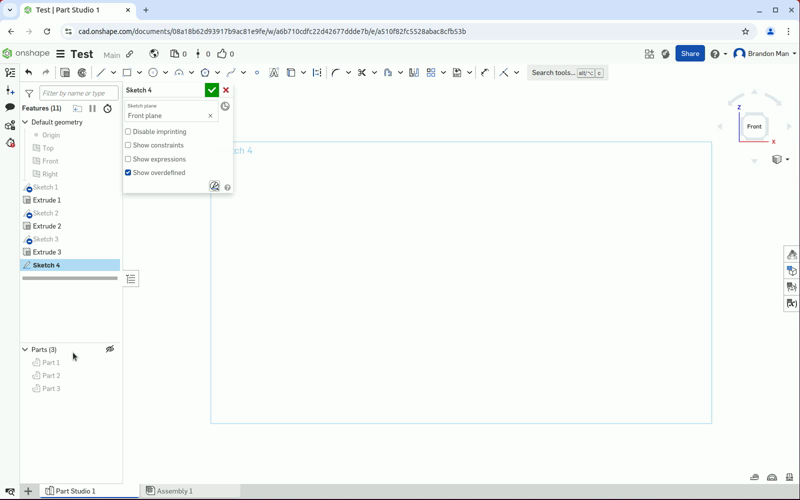
key(l)
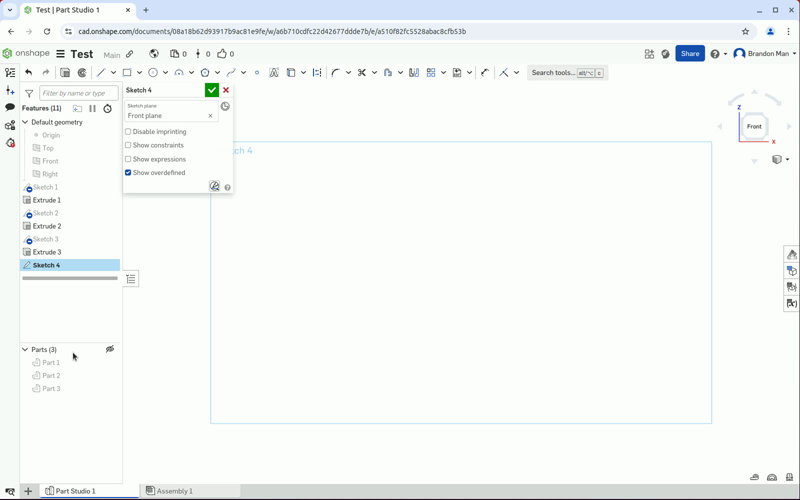
key_down(shift)
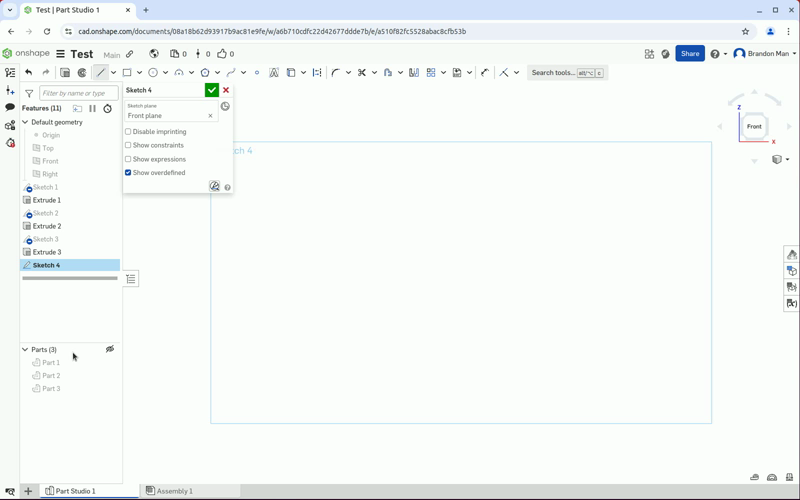
mouse_move(401, 282)
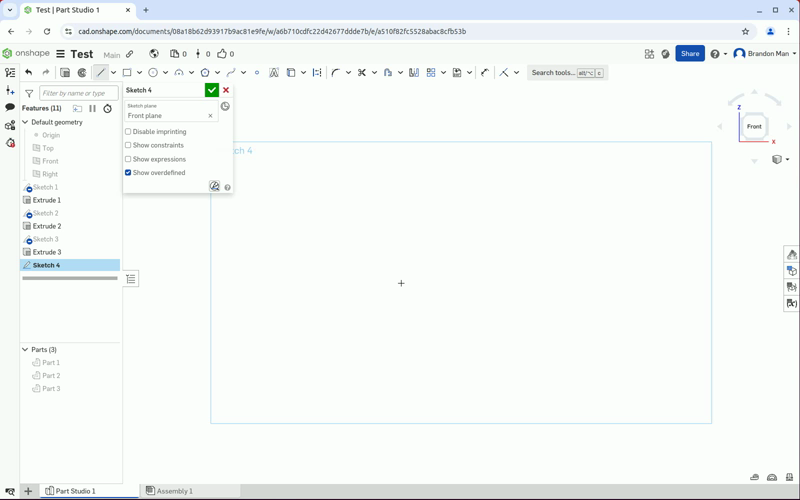
click(401, 282)
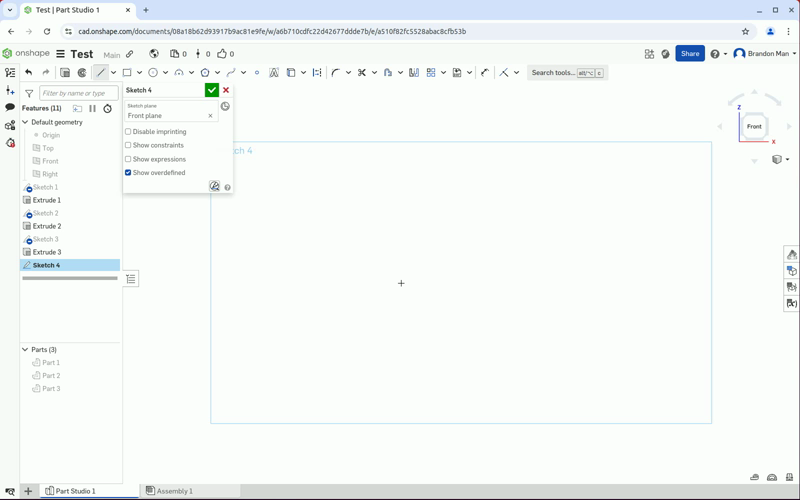
key_up(shift)
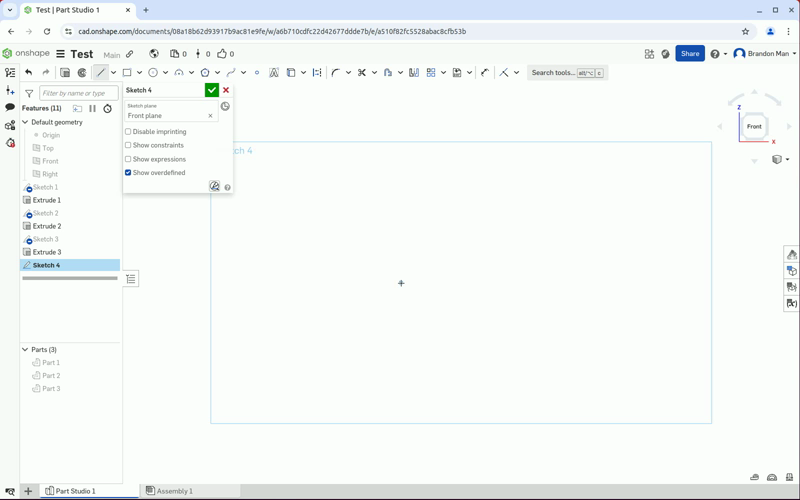
key_down(shift)
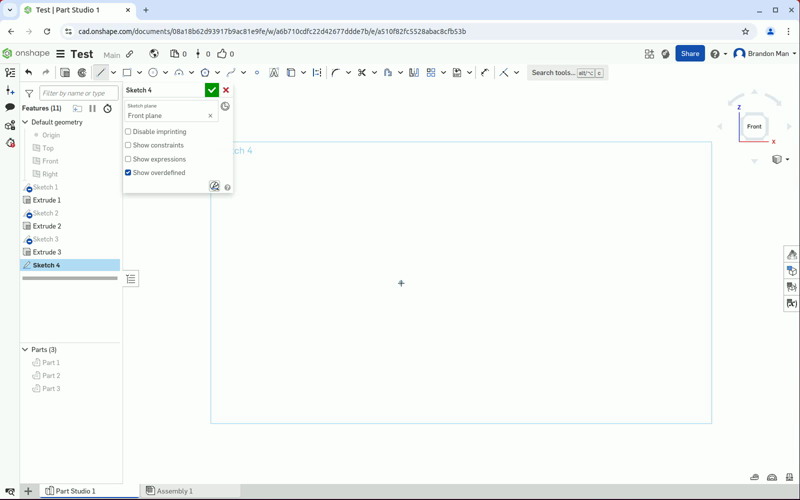
mouse_move(431, 282)
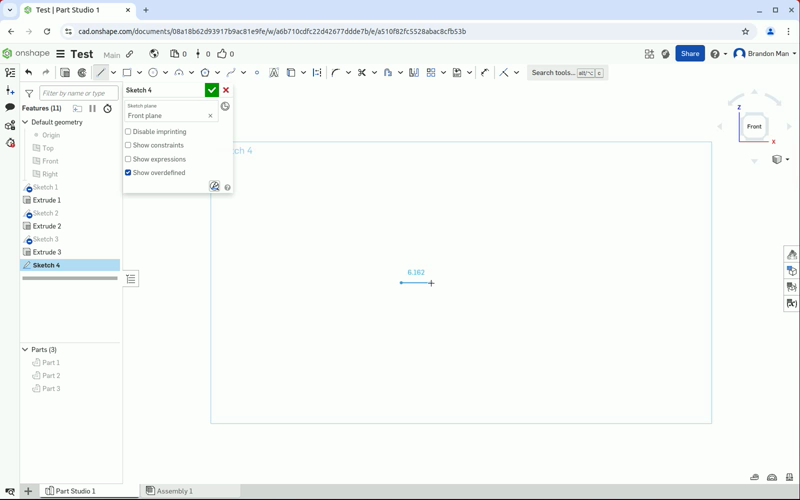
mouse_move(413, 282)
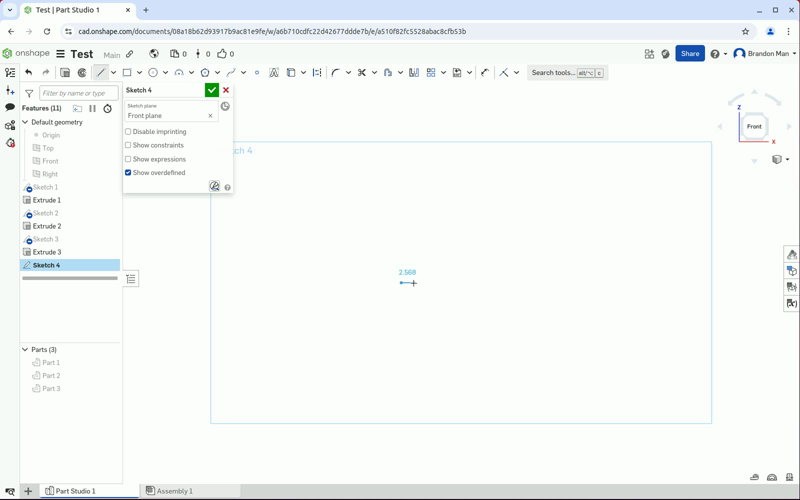
click(413, 282)
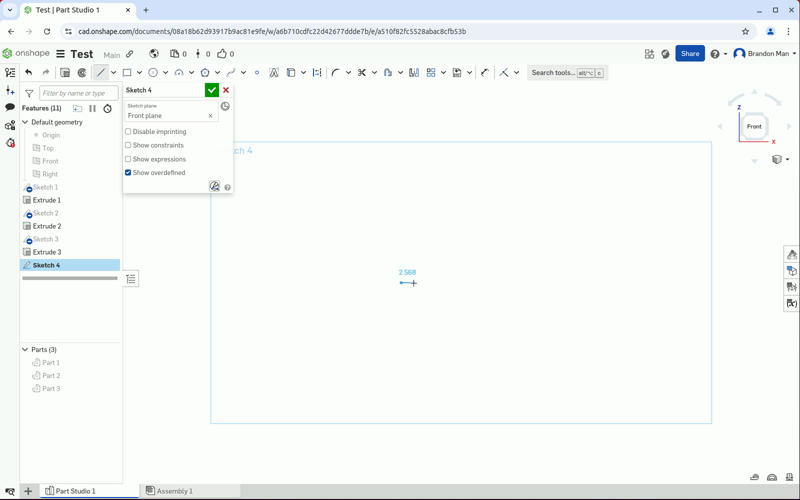
key_up(shift)
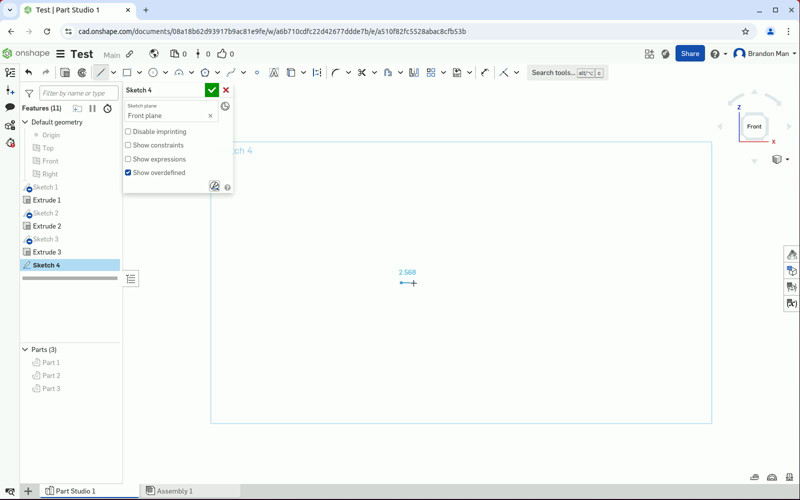
key_down(shift)
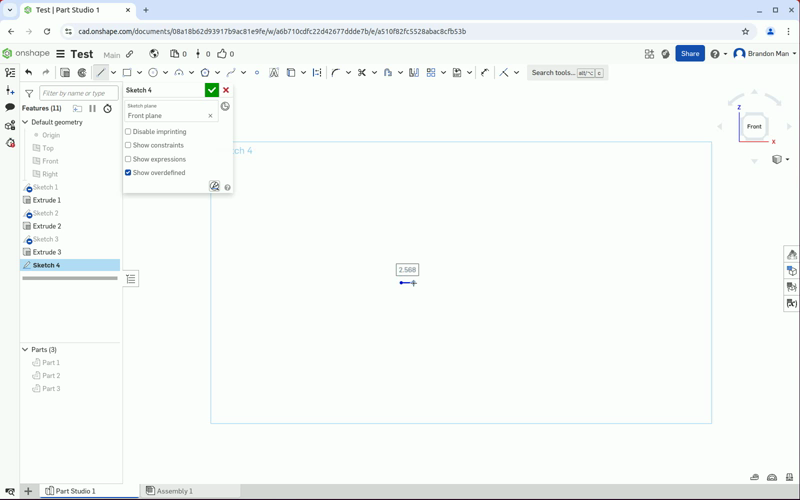
mouse_move(443, 282)
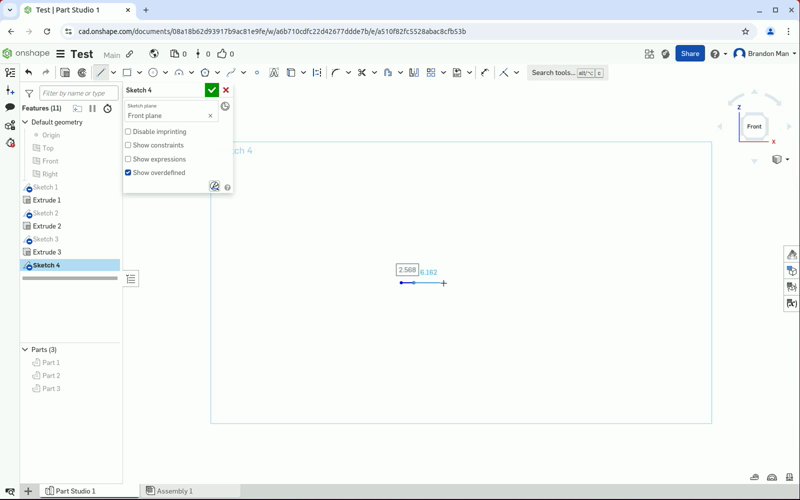
mouse_move(413, 230)
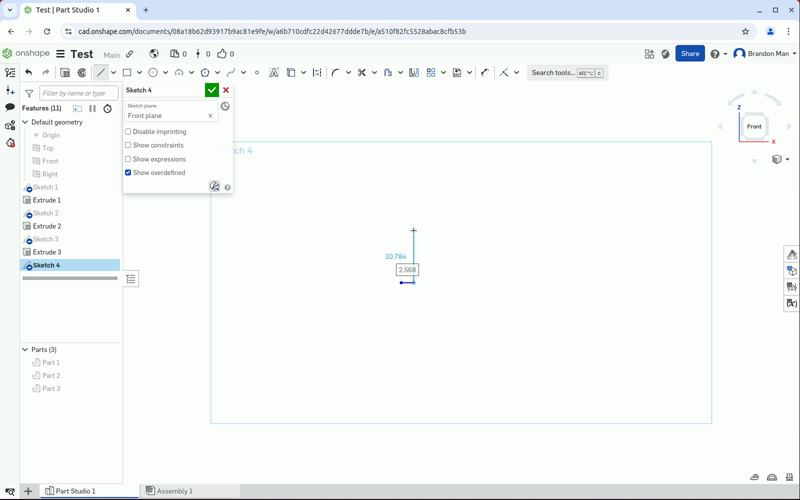
click(413, 230)
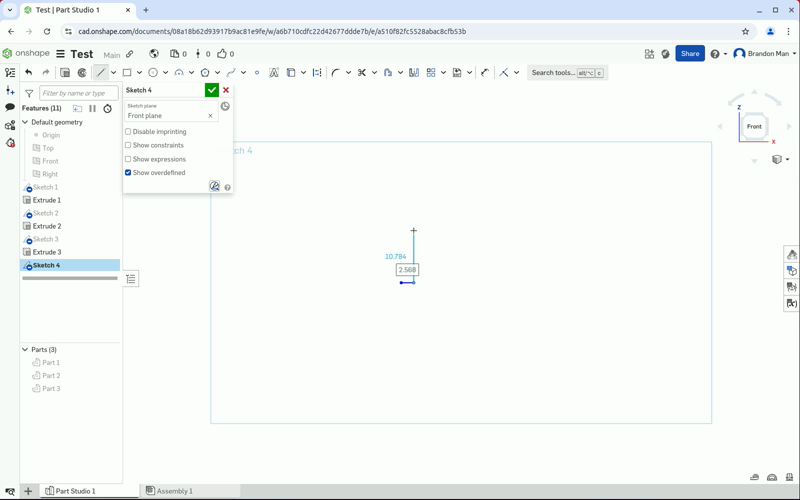
key_up(shift)
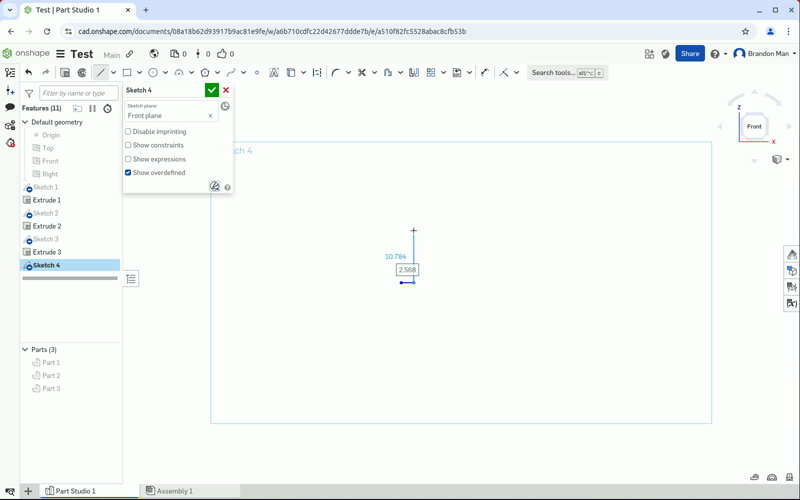
key_down(shift)
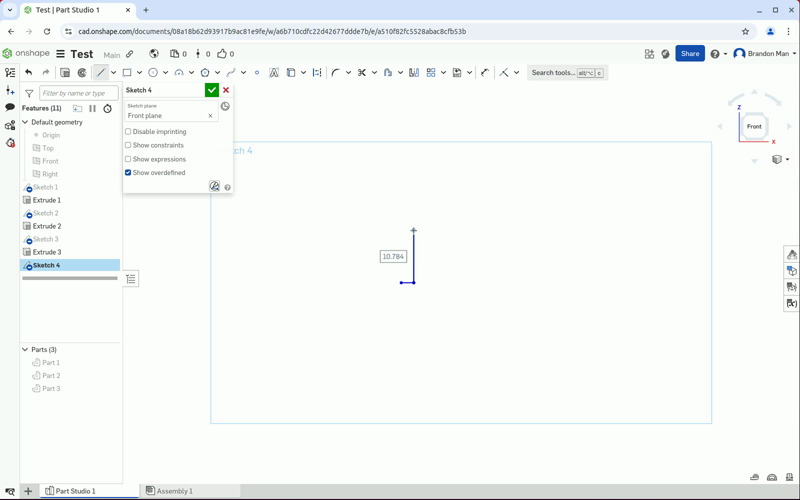
mouse_move(443, 230)
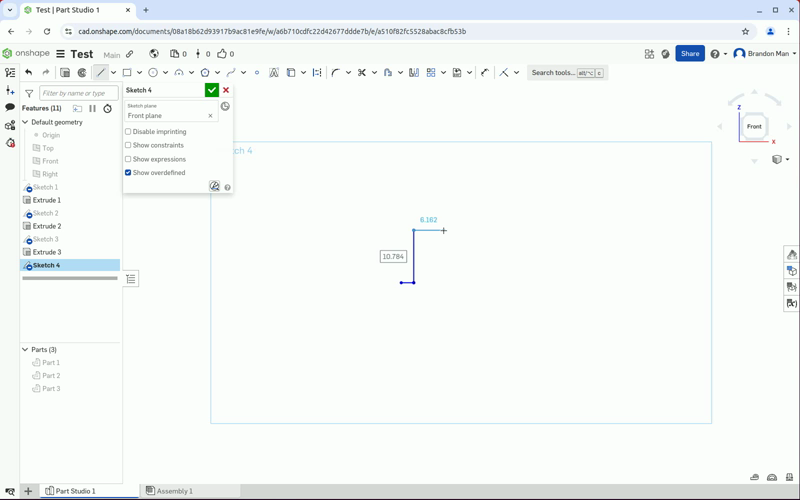
mouse_move(462, 230)
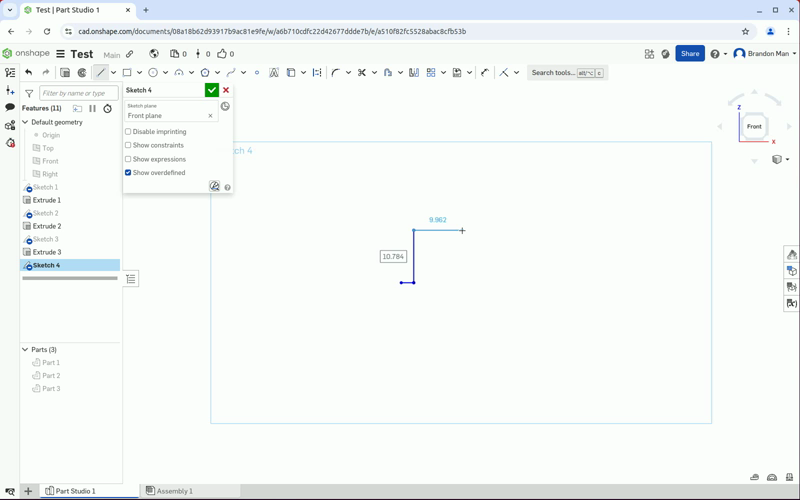
click(462, 230)
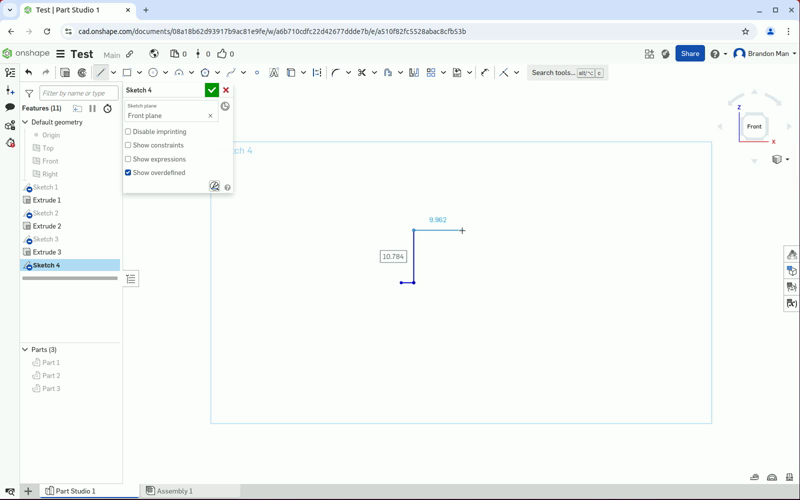
key_up(shift)
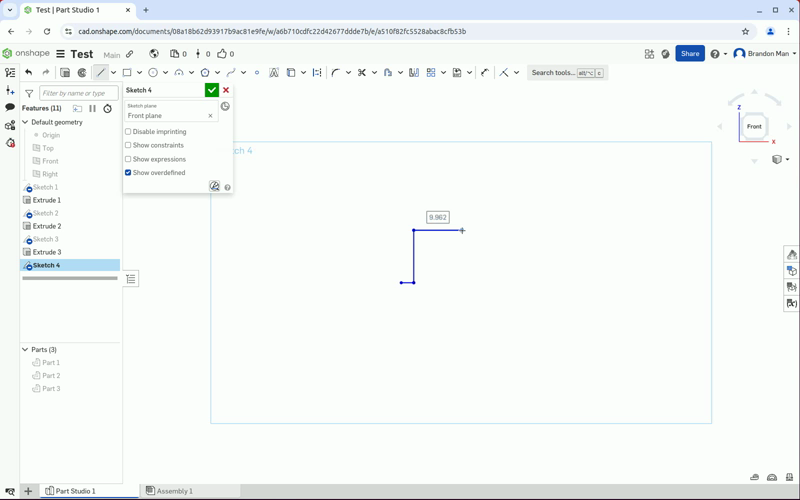
key_down(shift)
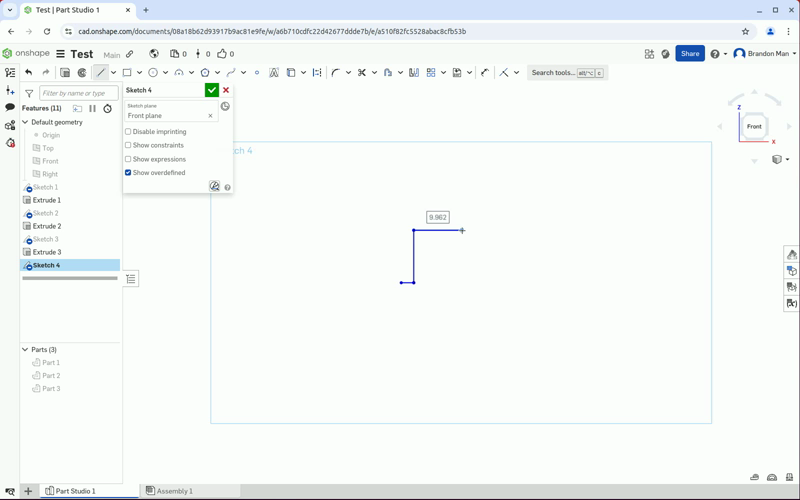
mouse_move(492, 230)
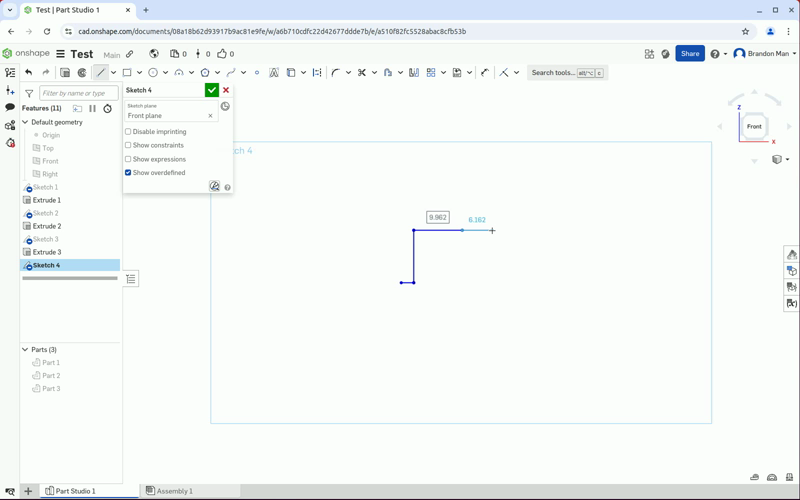
mouse_move(462, 207)
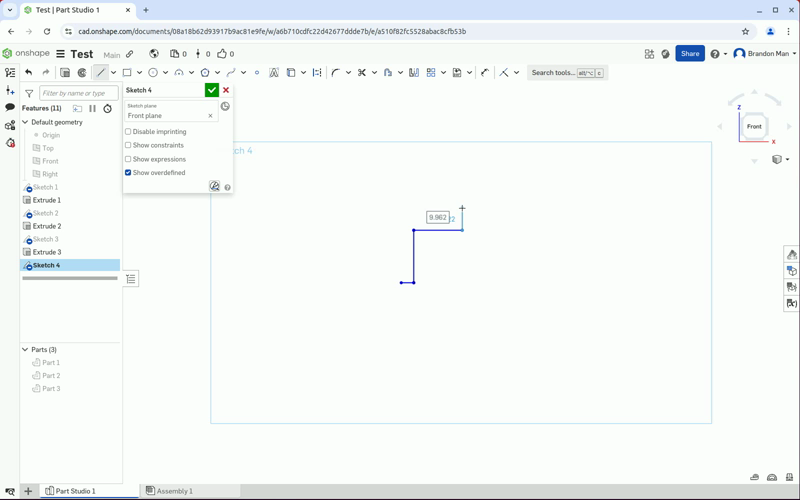
click(462, 207)
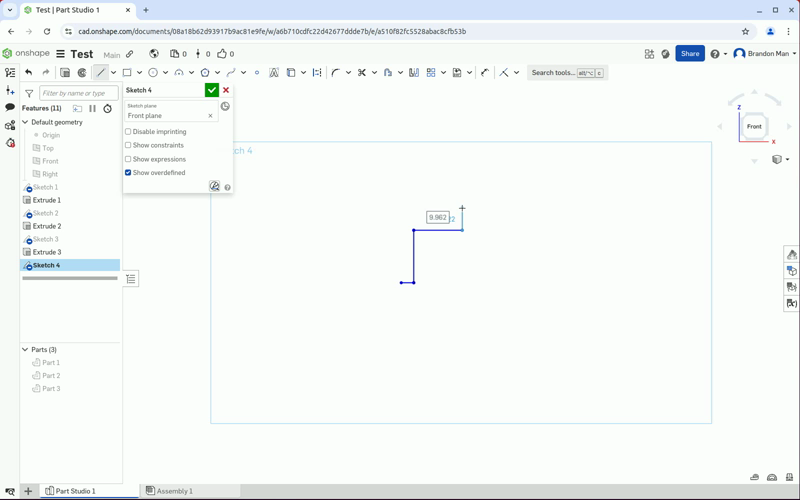
key_up(shift)
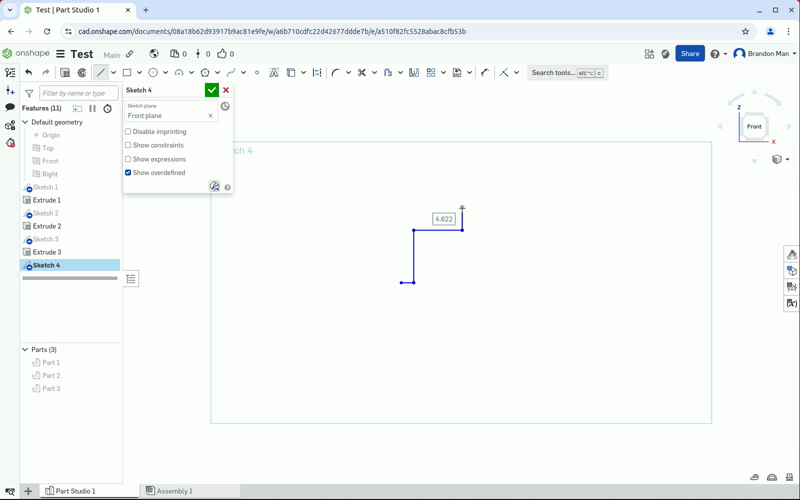
key_down(shift)
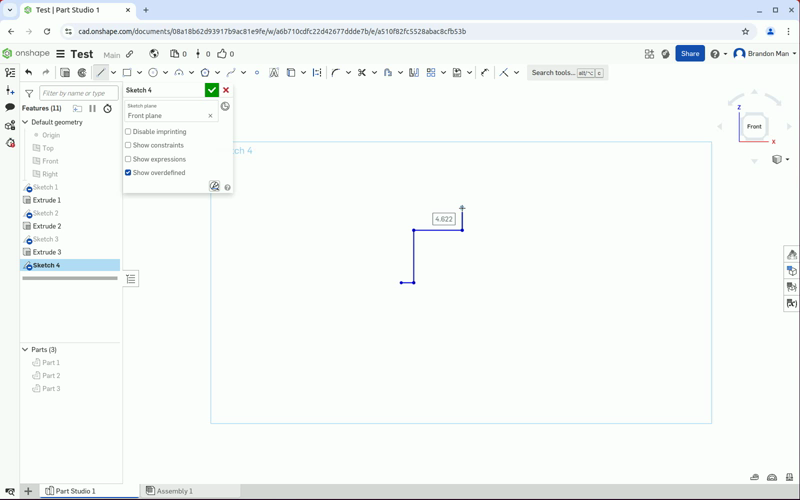
mouse_move(492, 207)
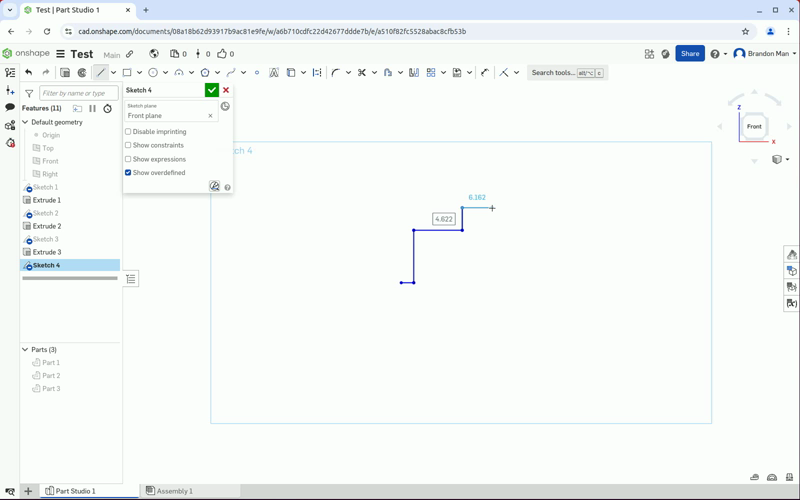
mouse_move(445, 207)
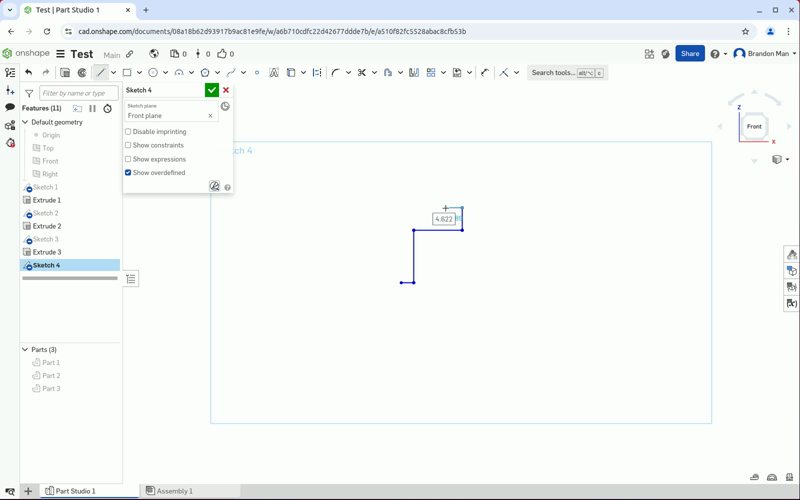
click(445, 207)
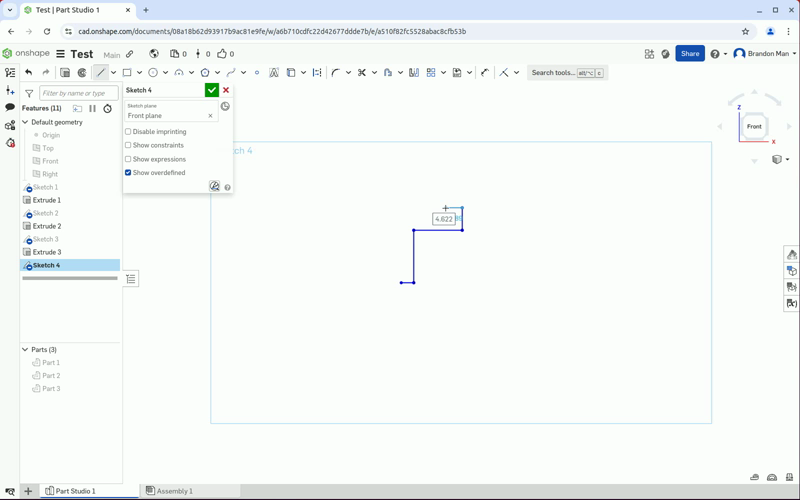
key_up(shift)
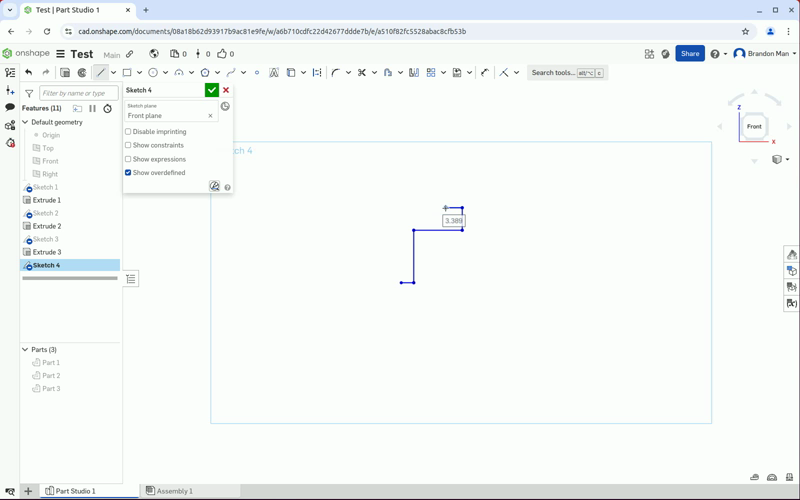
key(esc)
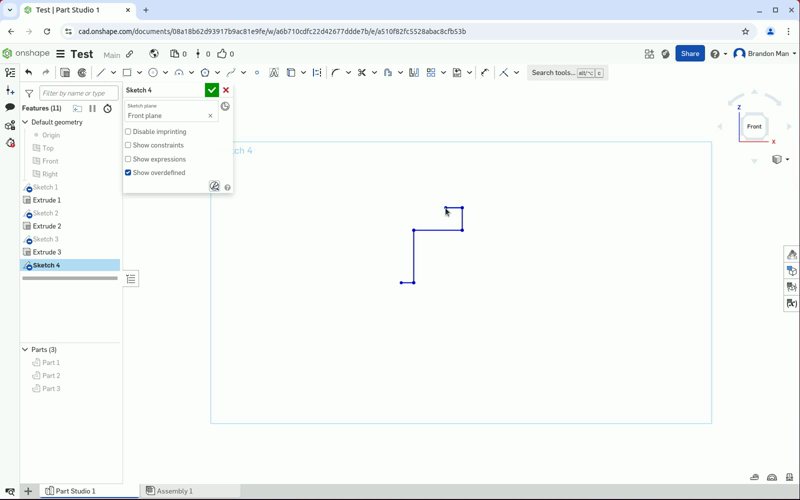
key(a)
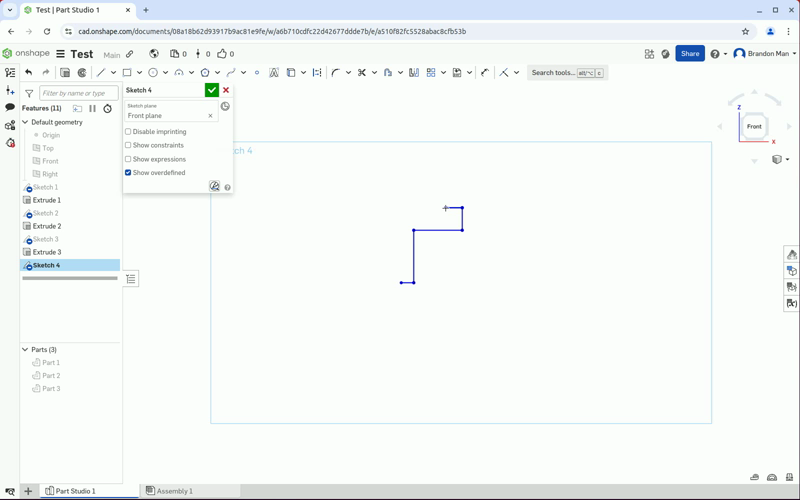
mouse_move(445, 207)
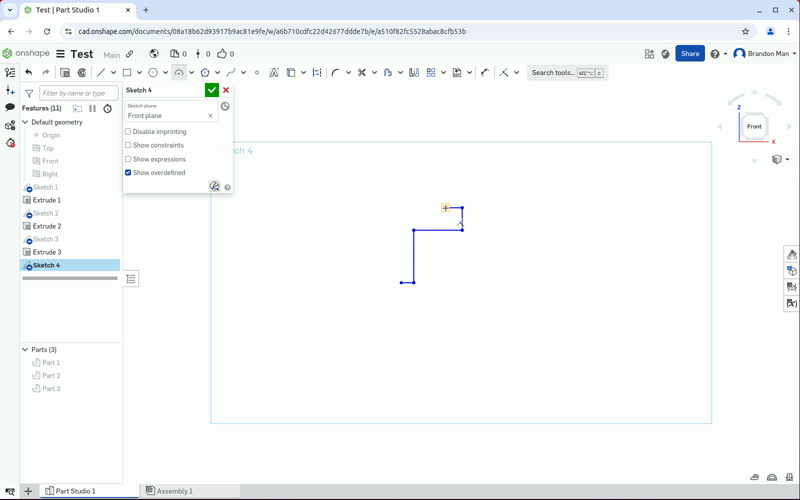
click(445, 207)
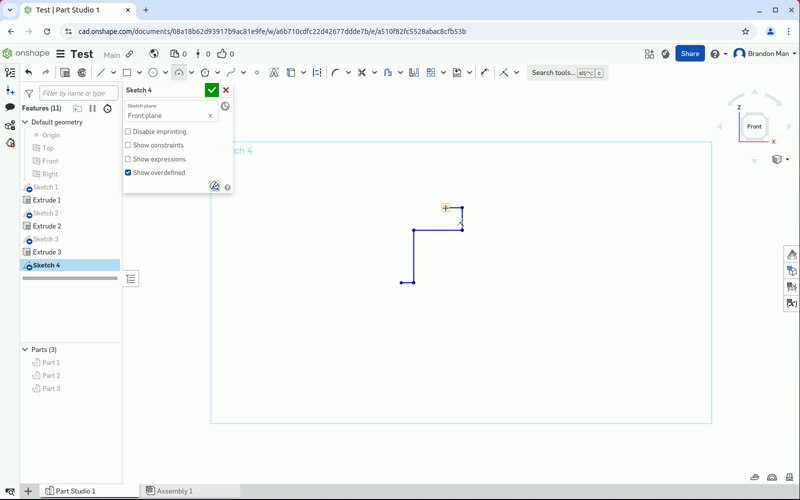
key_down(shift)
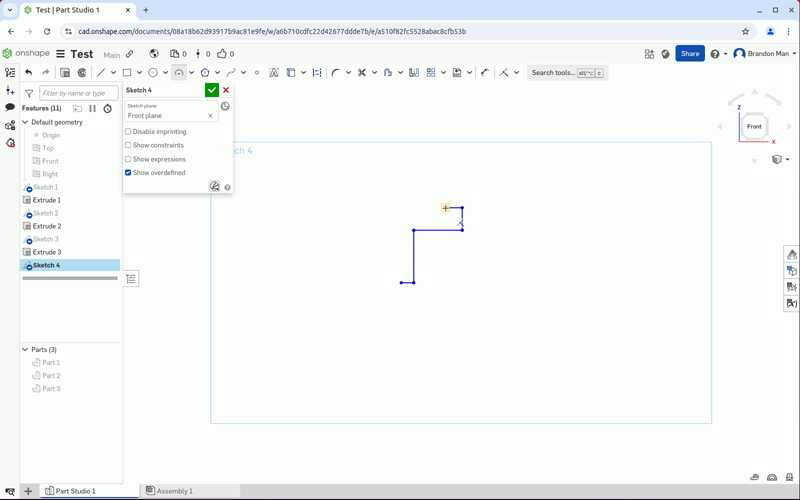
mouse_move(425, 207)
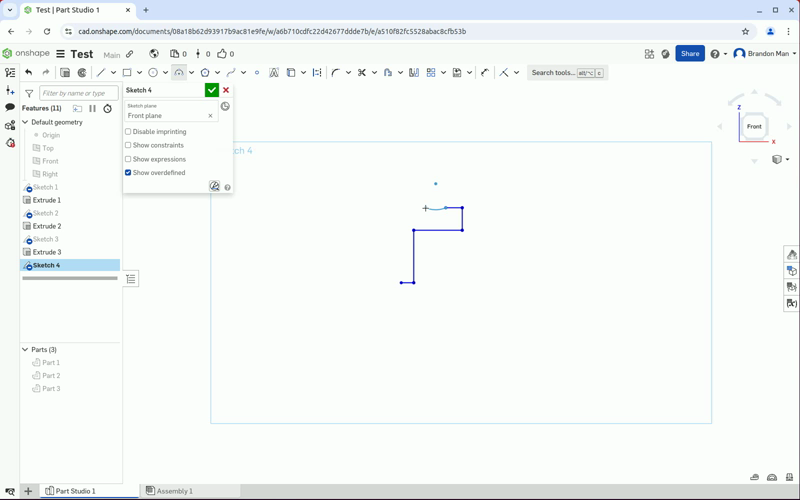
click(425, 207)
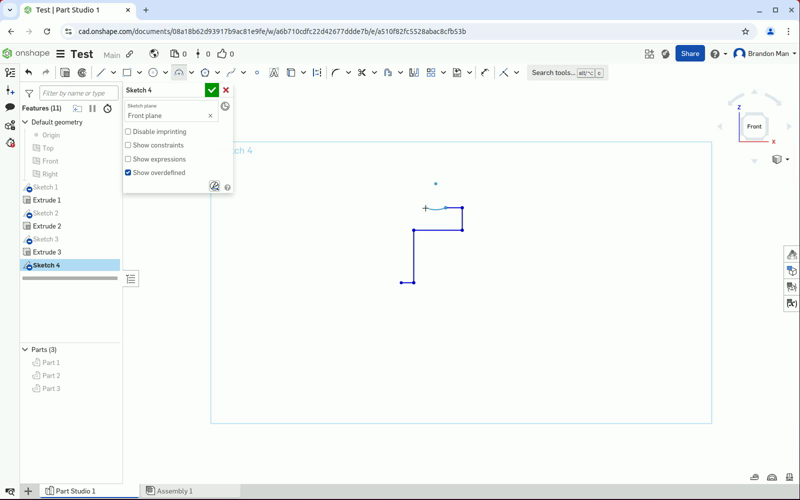
mouse_move(435, 217)
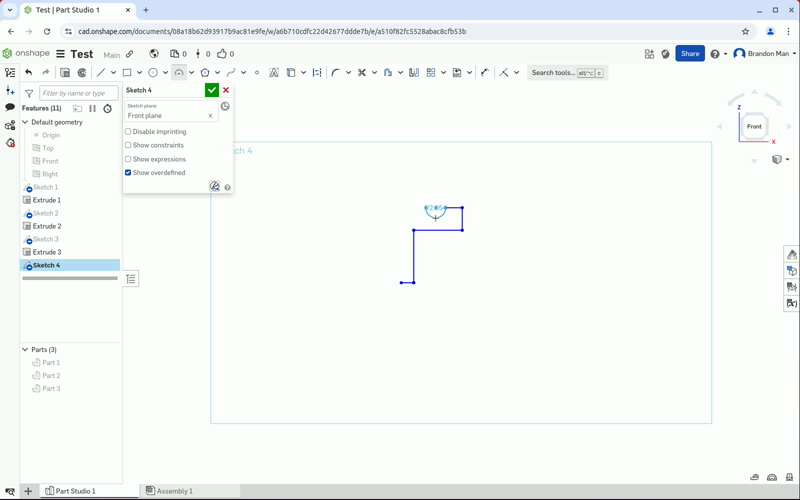
click(435, 217)
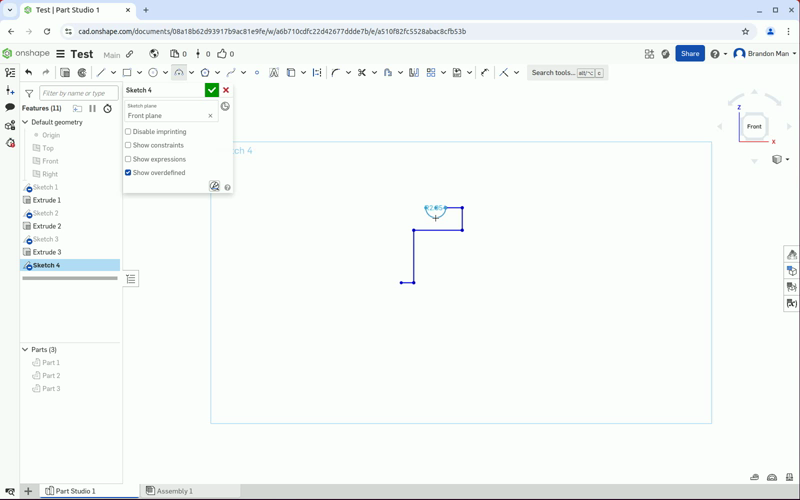
key_up(shift)
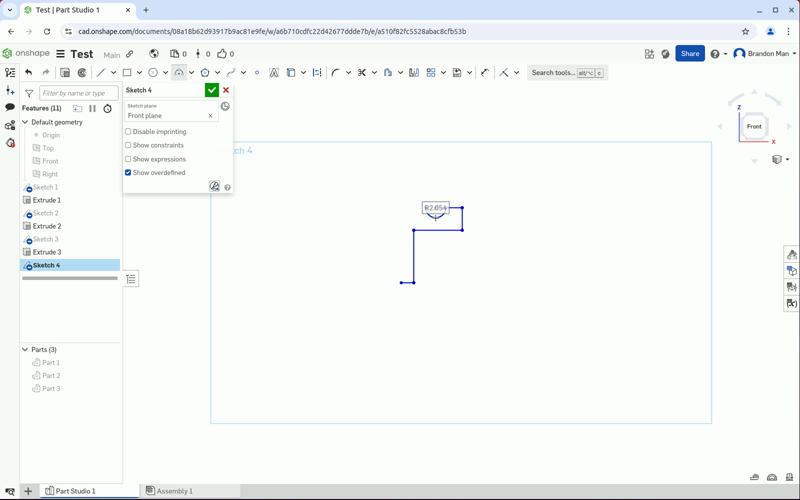
key(esc)
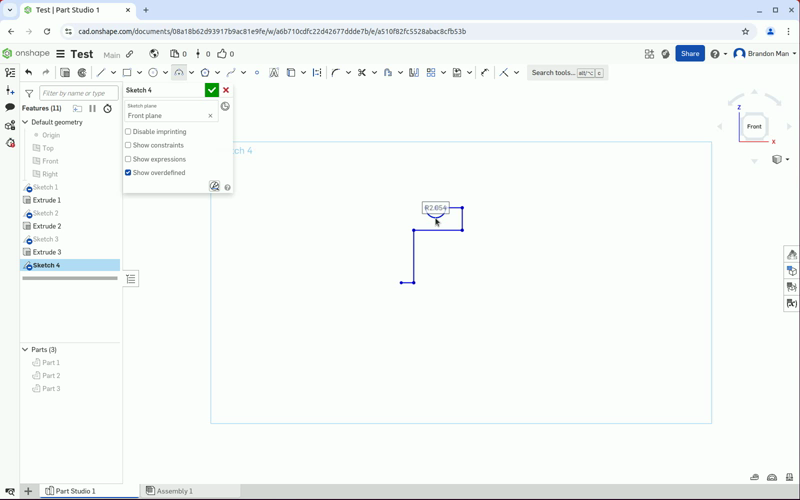
key(l)
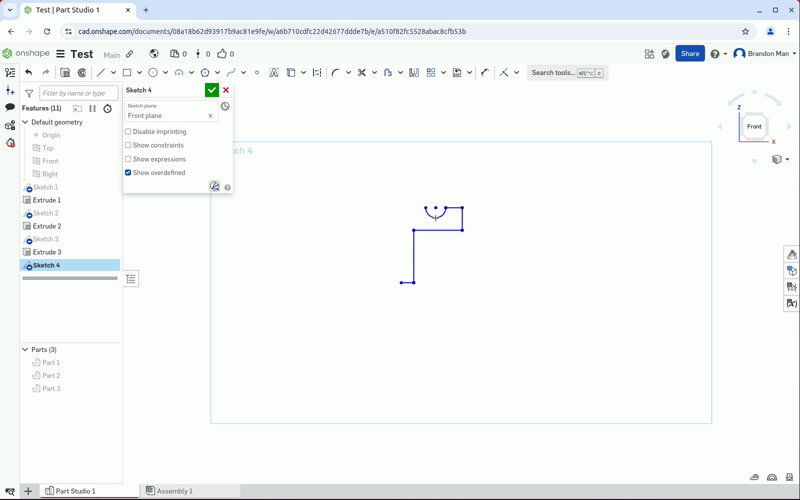
mouse_move(425, 207)
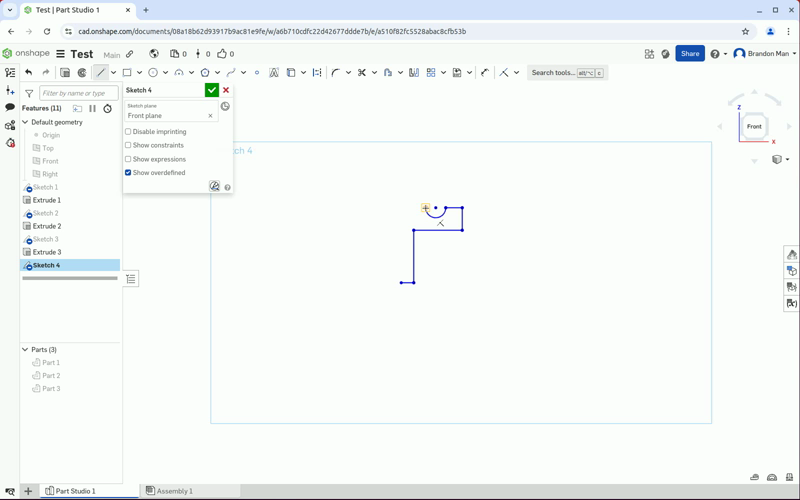
click(425, 207)
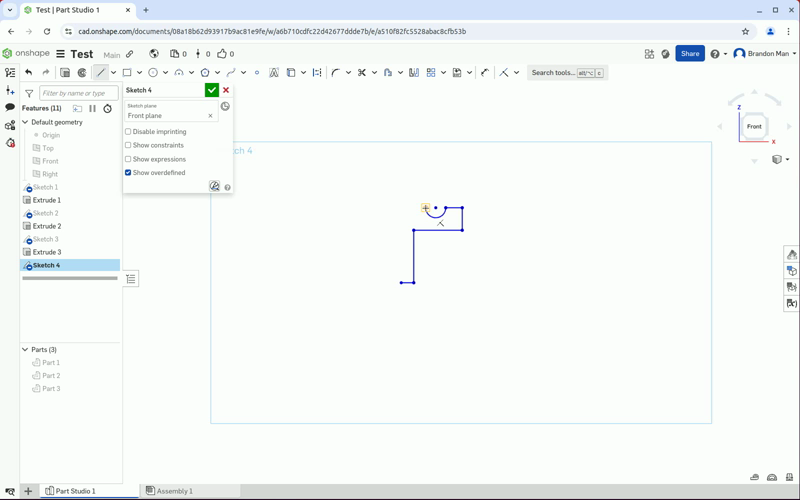
key_down(shift)
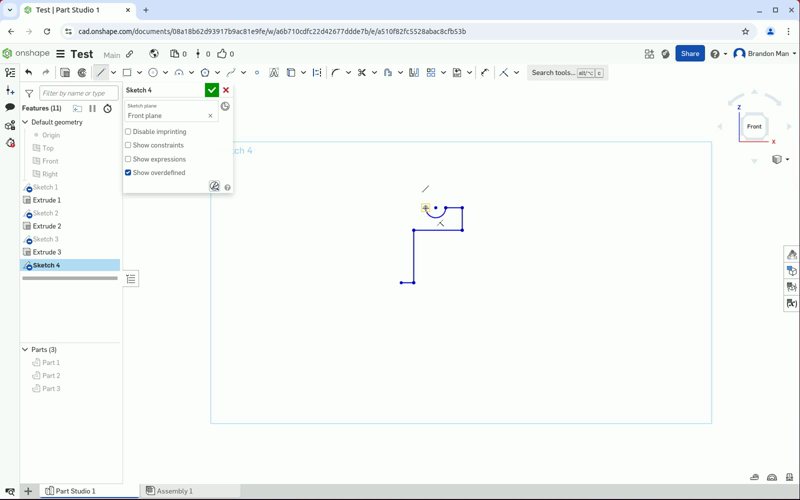
mouse_move(455, 207)
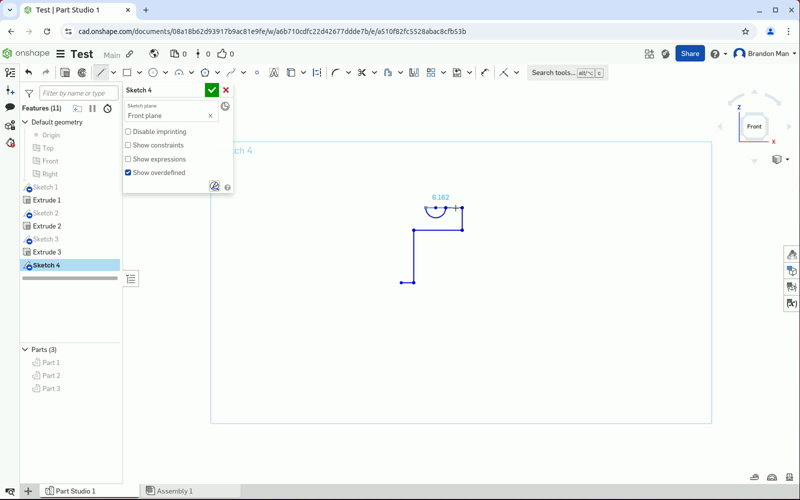
mouse_move(404, 207)
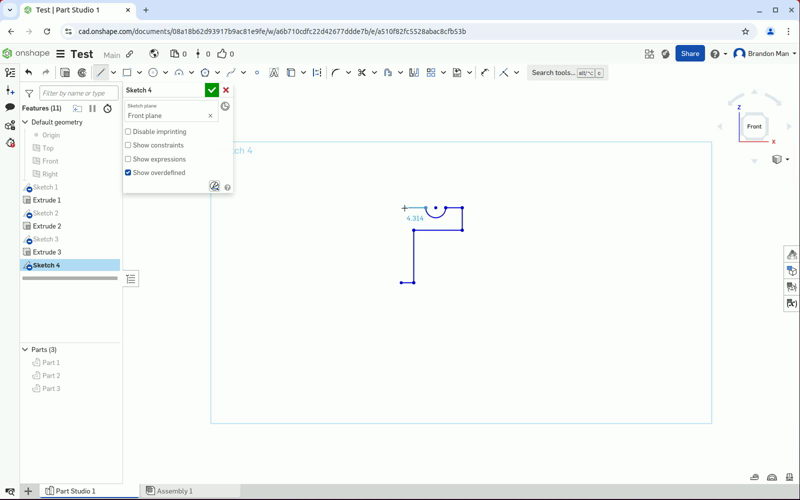
click(404, 207)
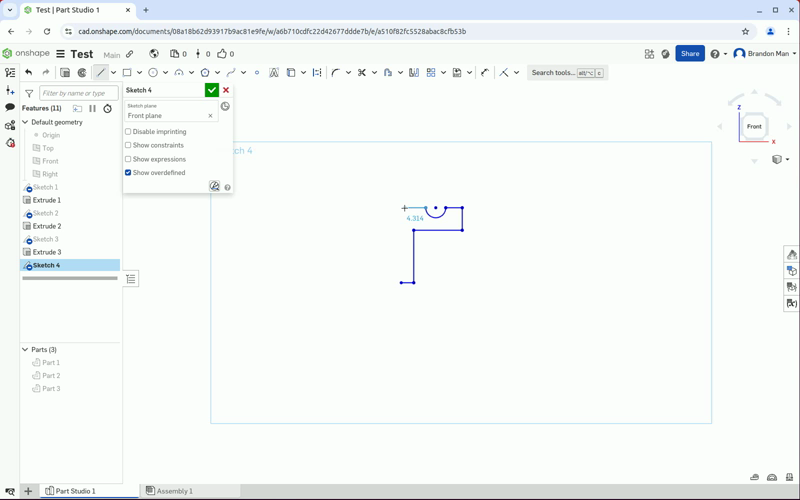
key_up(shift)
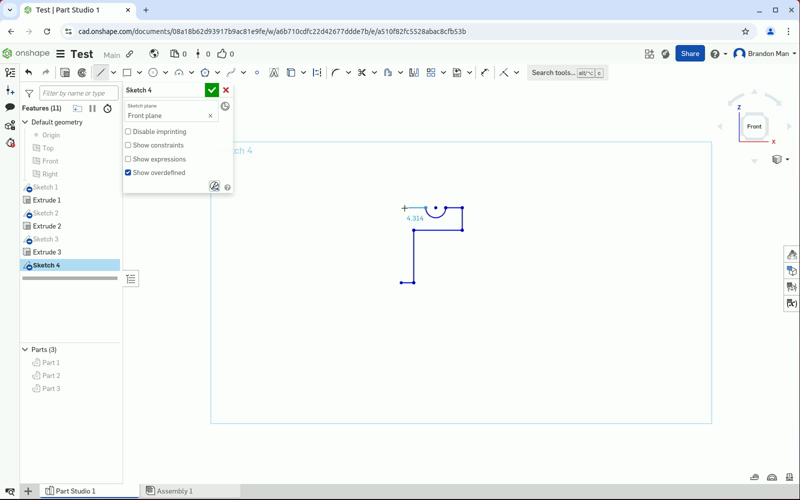
key(esc)
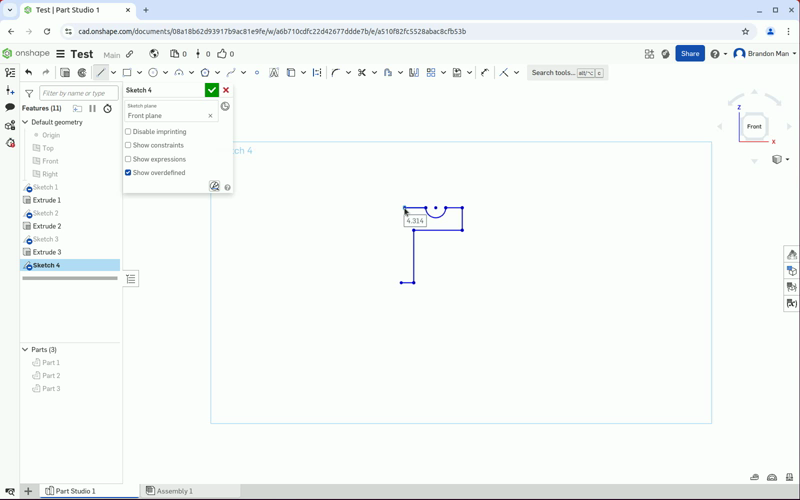
key(a)
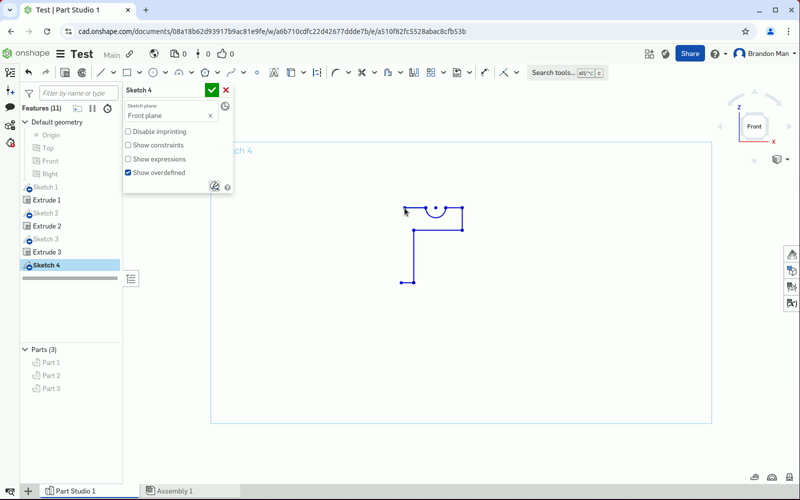
mouse_move(404, 207)
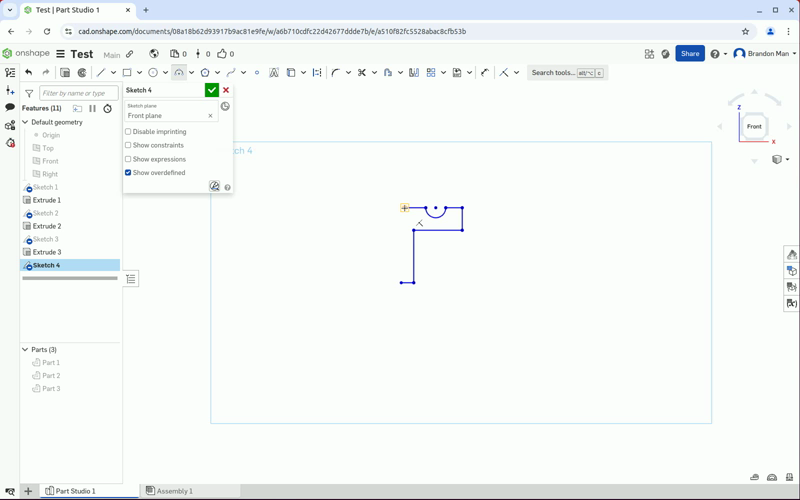
click(404, 207)
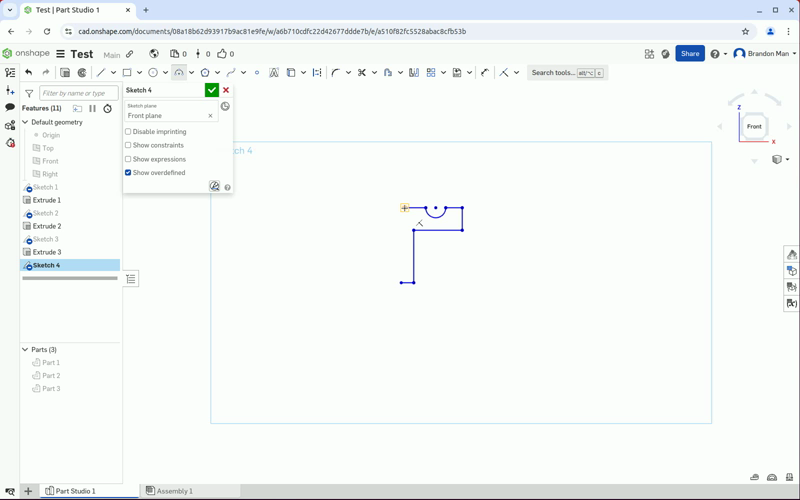
key_down(shift)
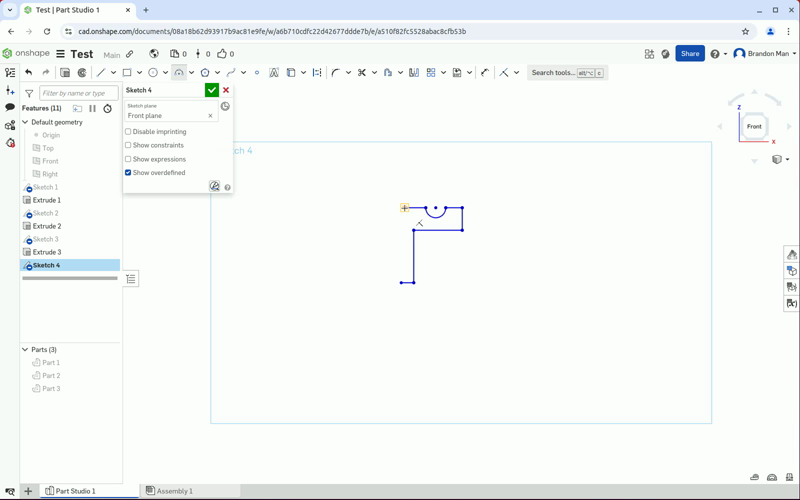
mouse_move(401, 230)
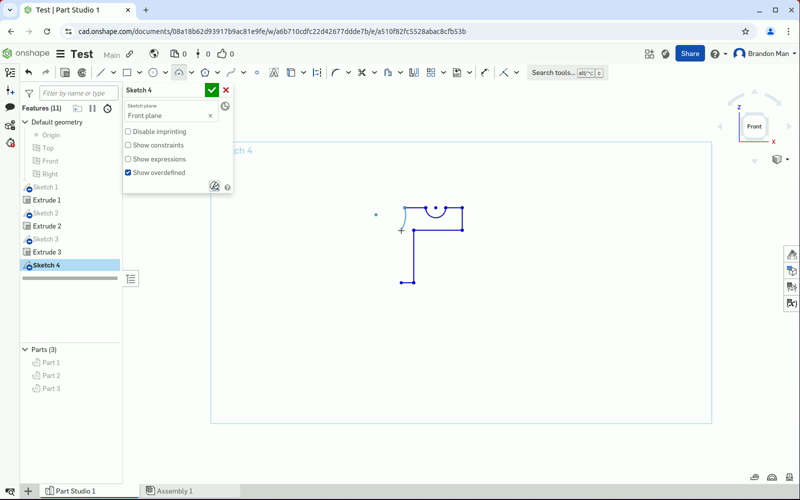
click(401, 230)
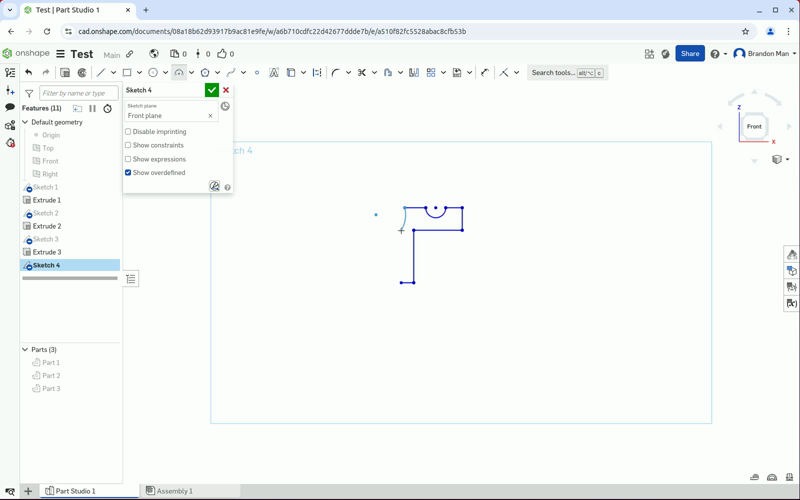
mouse_move(401, 218)
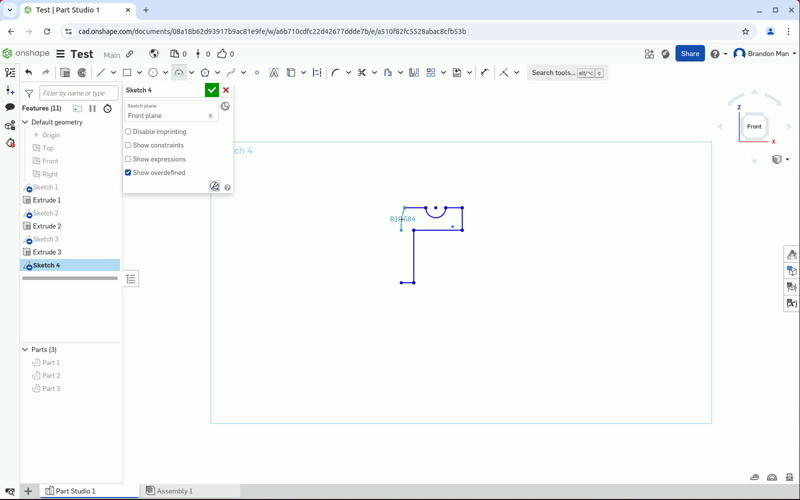
click(401, 218)
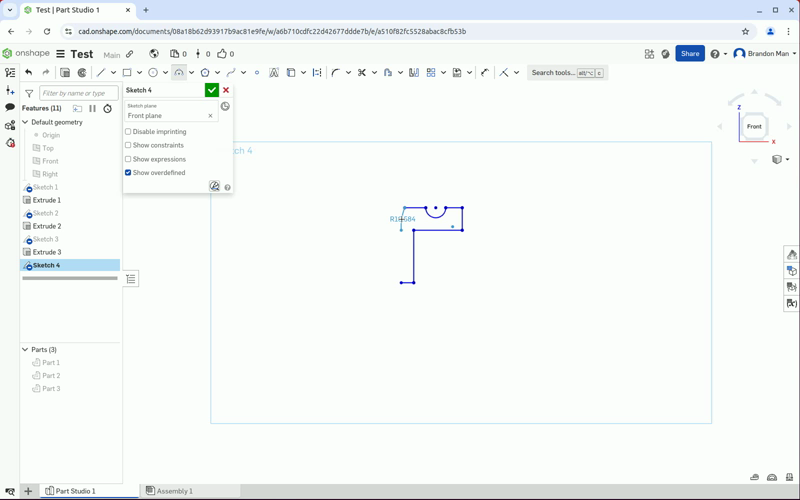
key_up(shift)
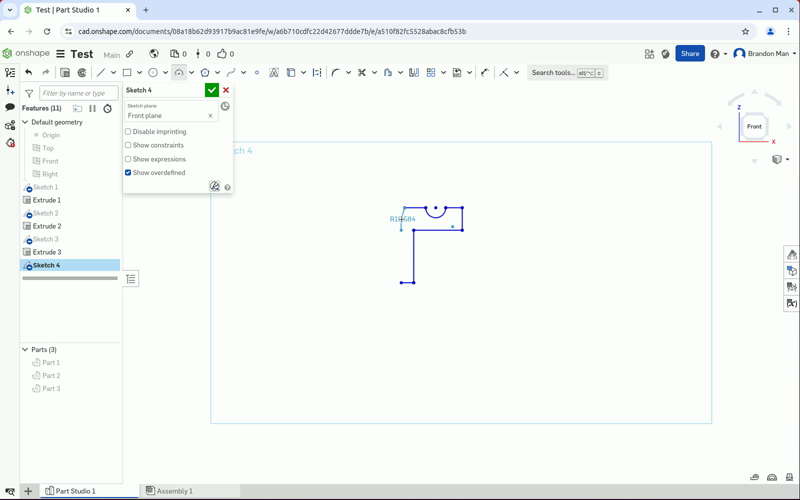
key(esc)
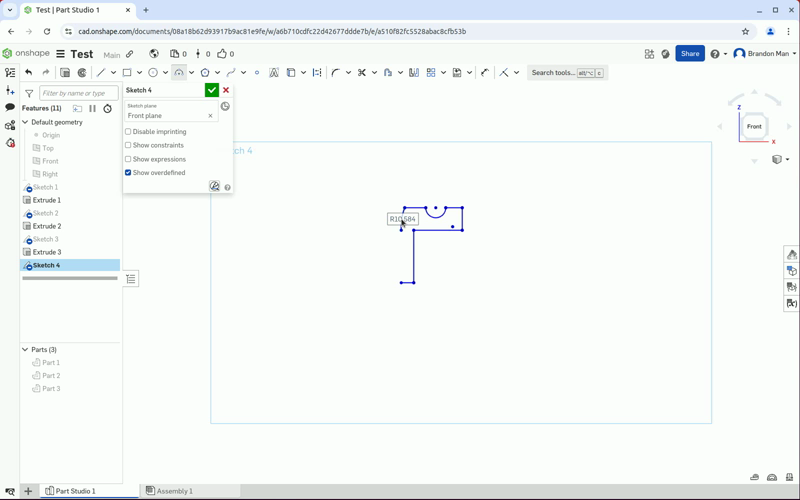
key(l)
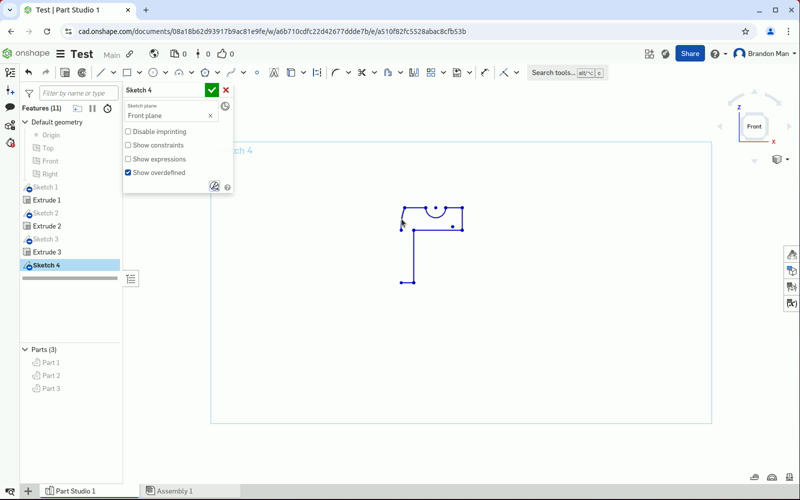
mouse_move(401, 230)
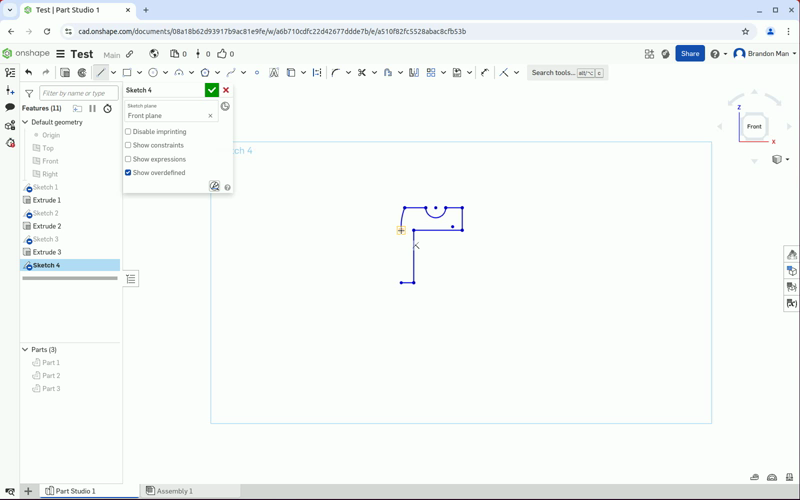
click(401, 230)
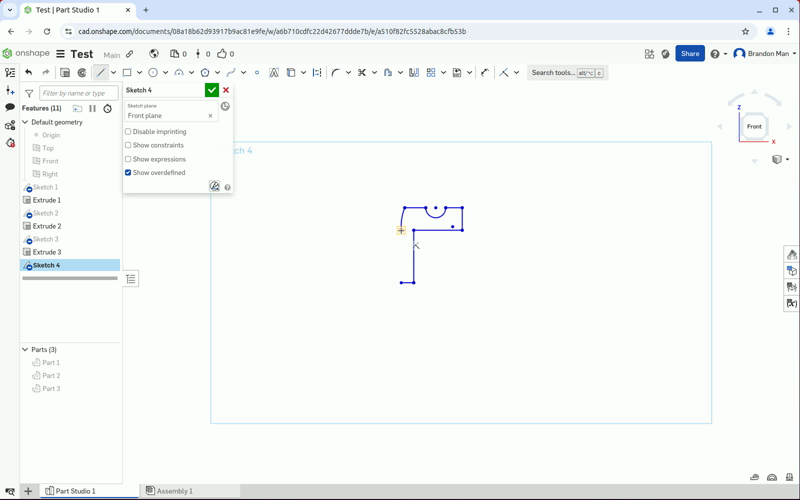
mouse_move(431, 230)
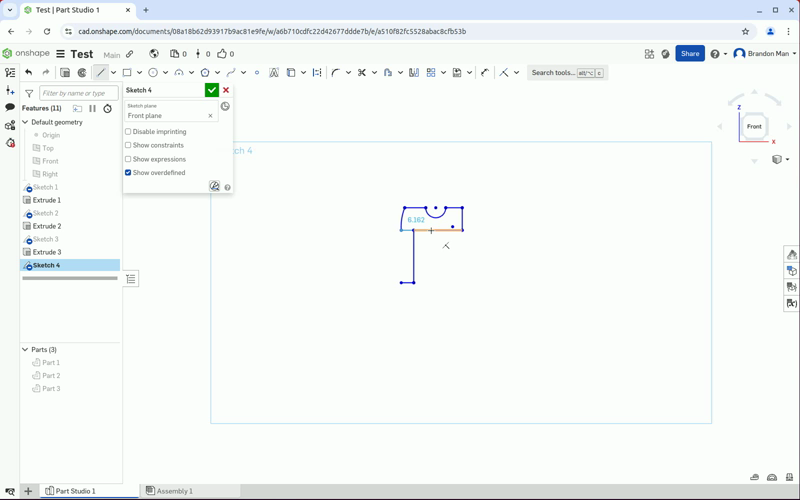
key_down(shift)
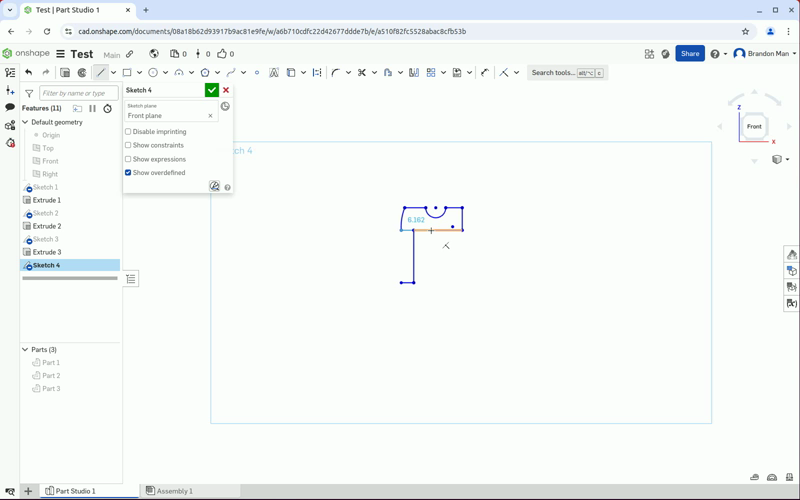
mouse_move(401, 282)
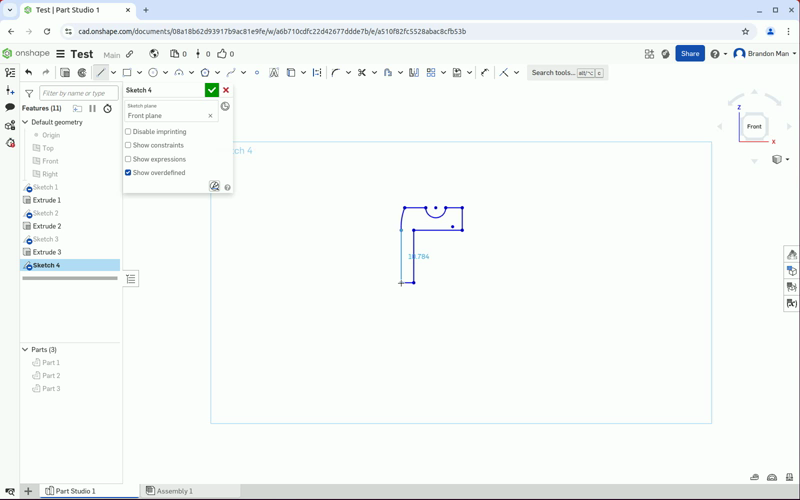
key_up(shift)
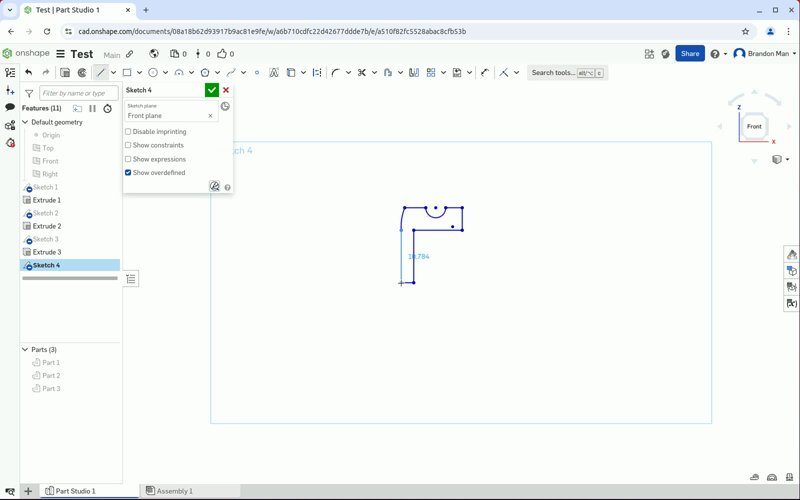
click(401, 282)
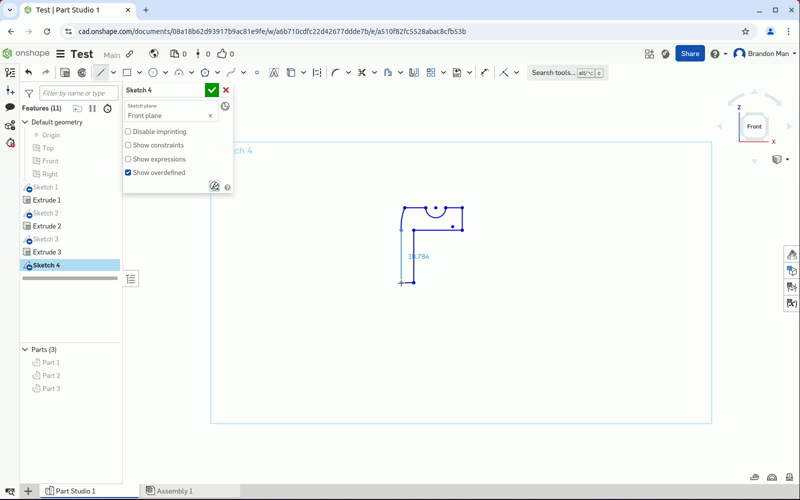
key(esc)
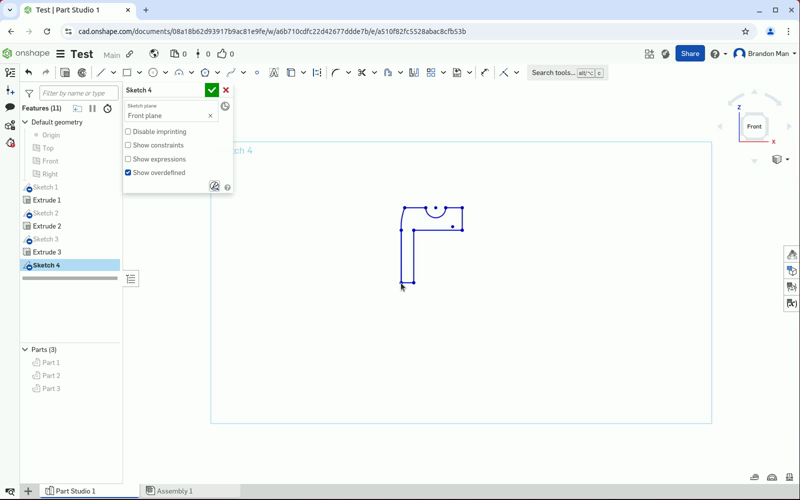
mouse_move(432, 219)
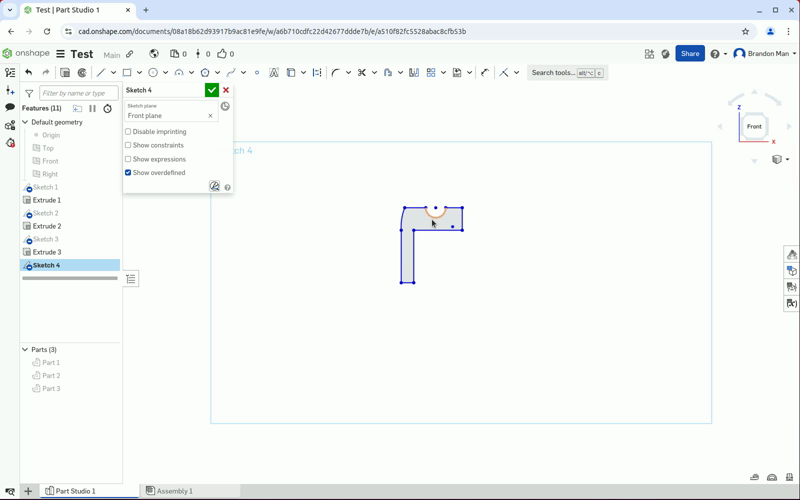
scroll(6)
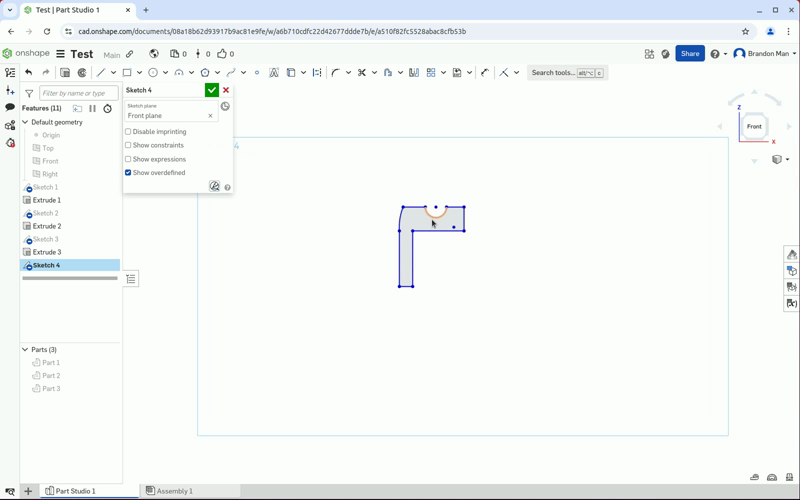
scroll(6)
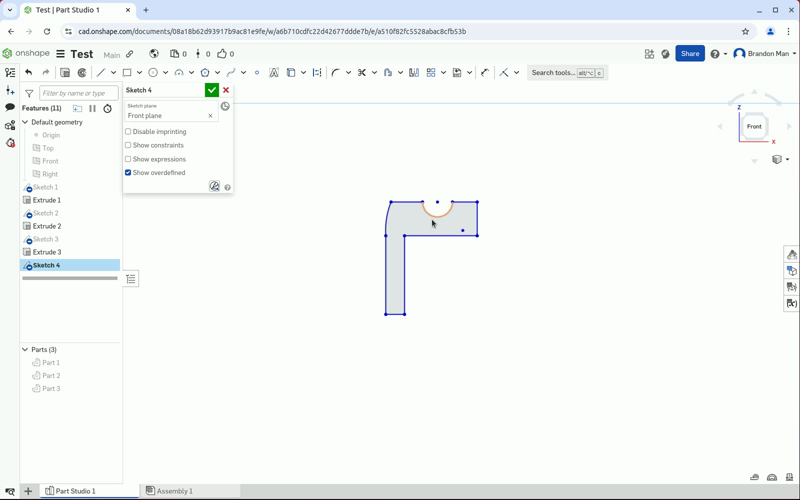
scroll(6)
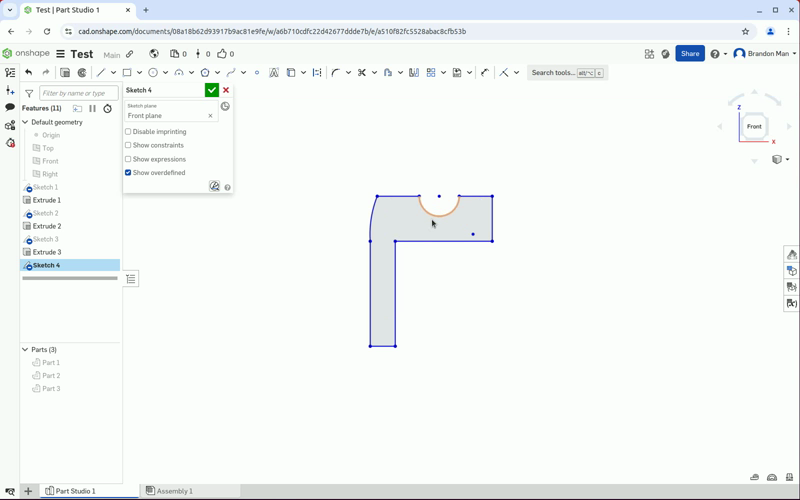
scroll(6)
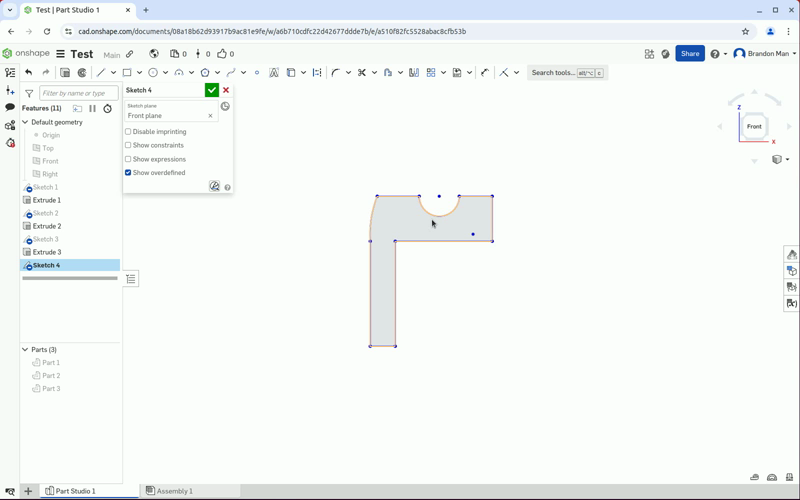
scroll(6)
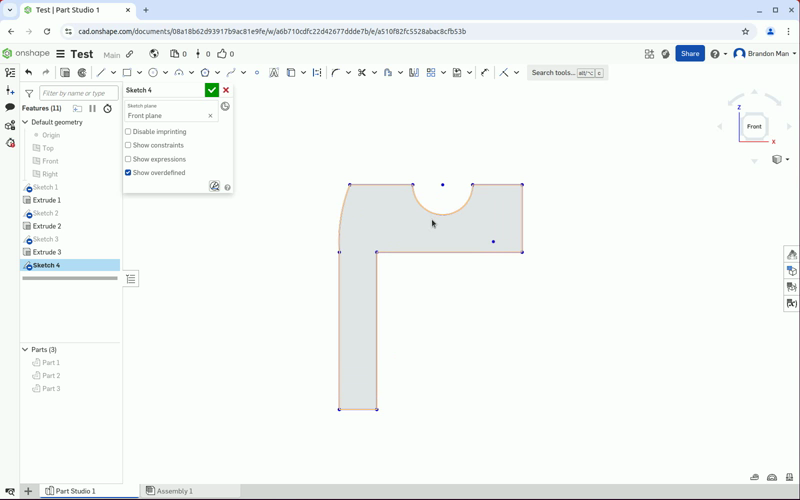
scroll(6)
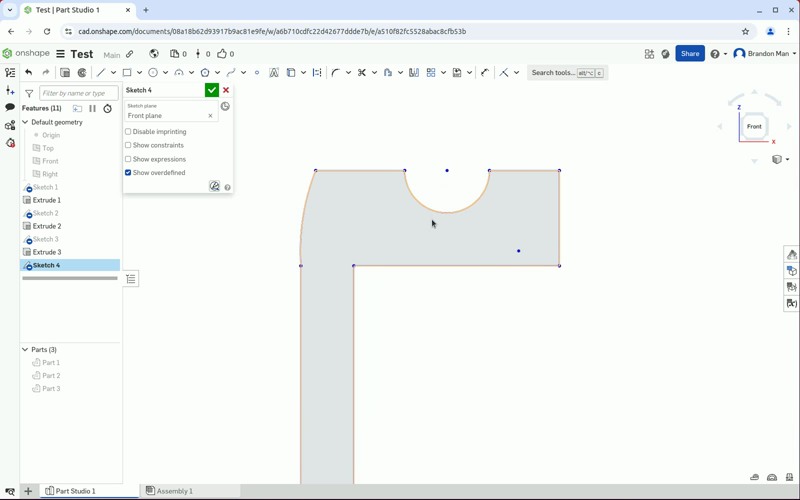
scroll(6)
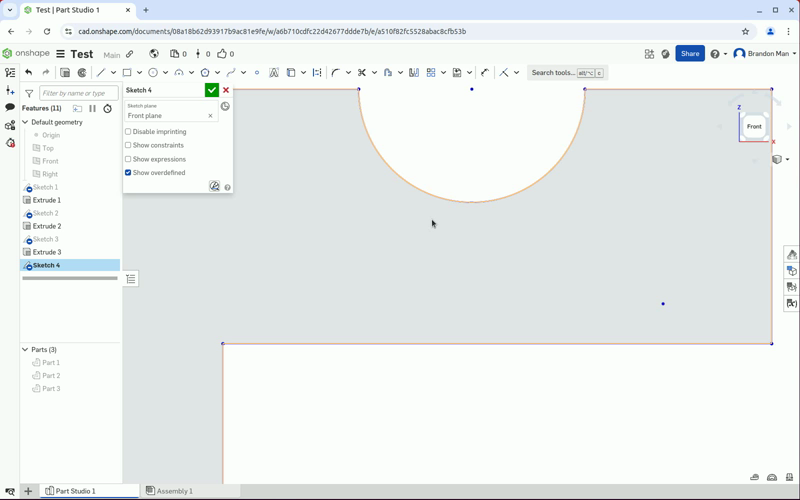
click(432, 219)
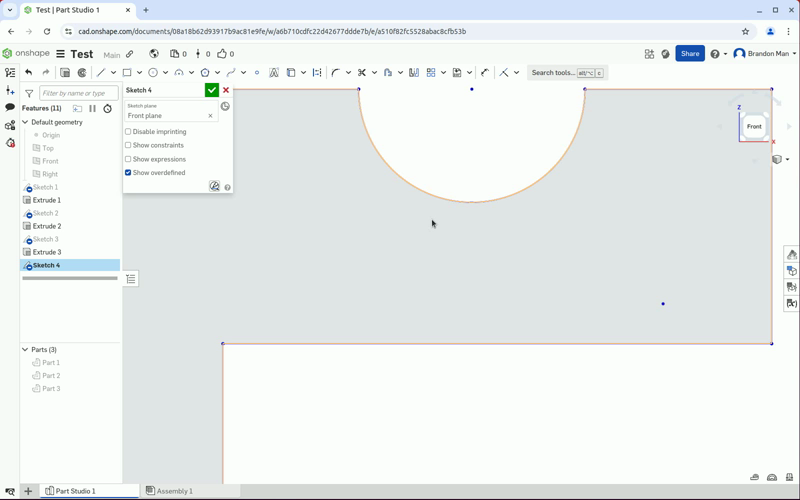
scroll(-6)
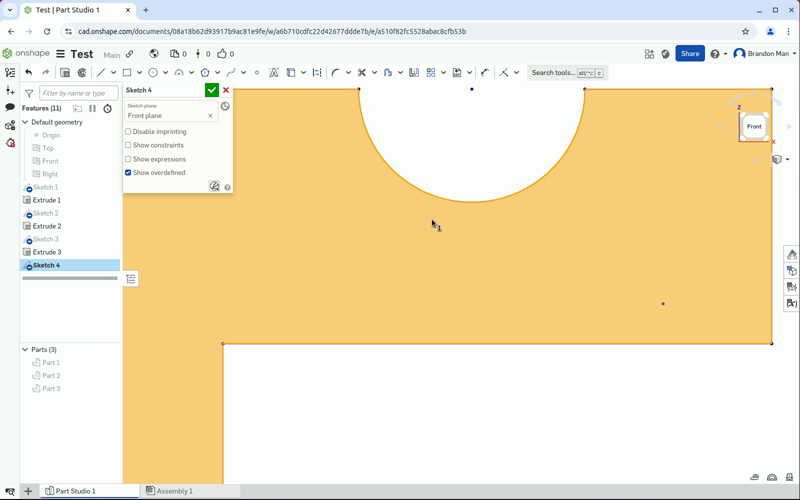
scroll(-6)
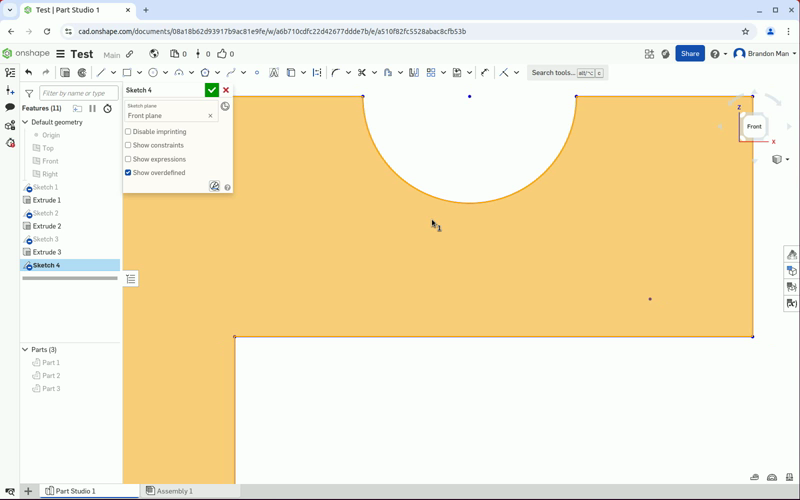
scroll(-6)
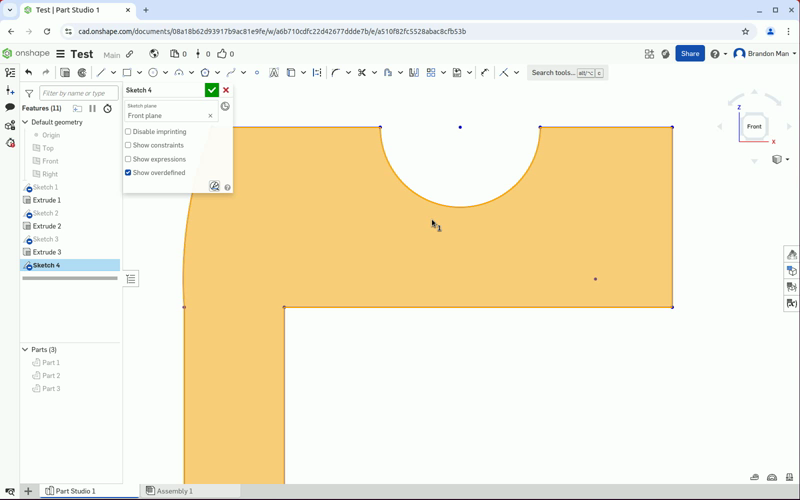
scroll(-6)
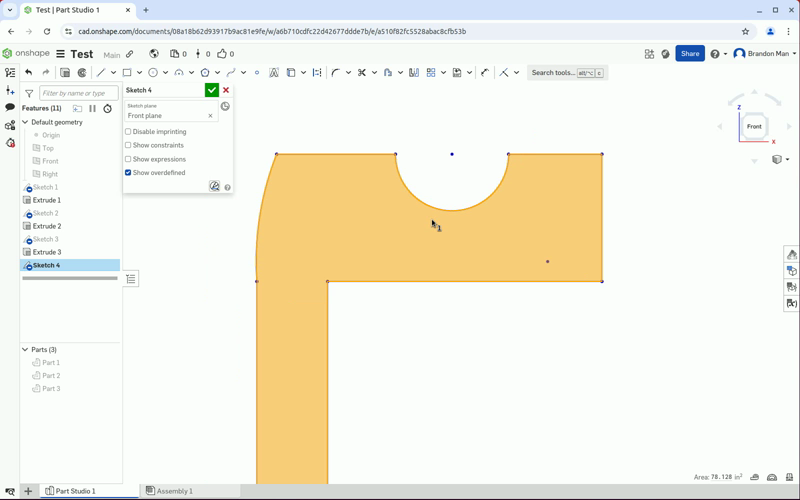
scroll(-6)
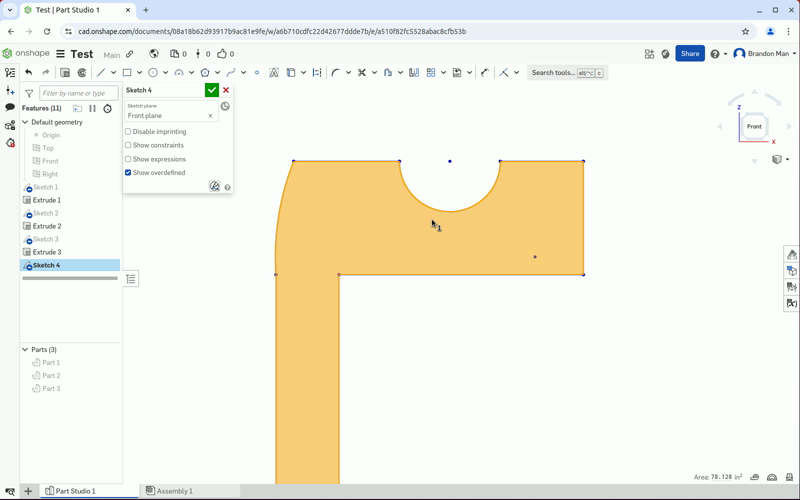
scroll(-6)
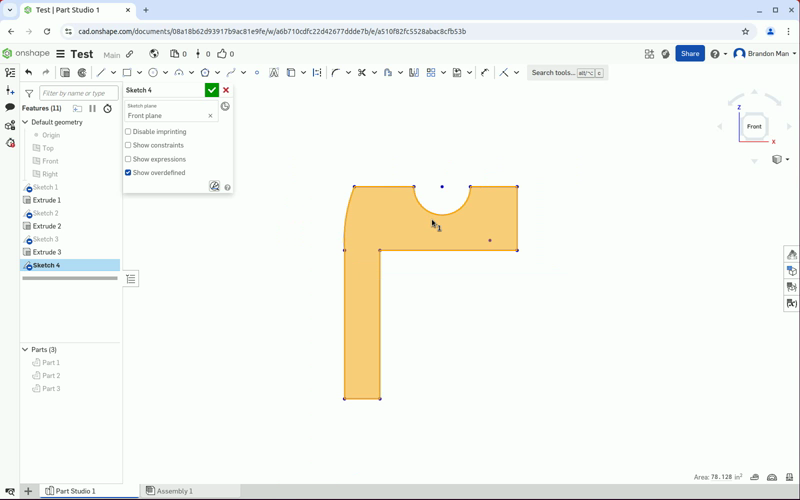
scroll(-6)
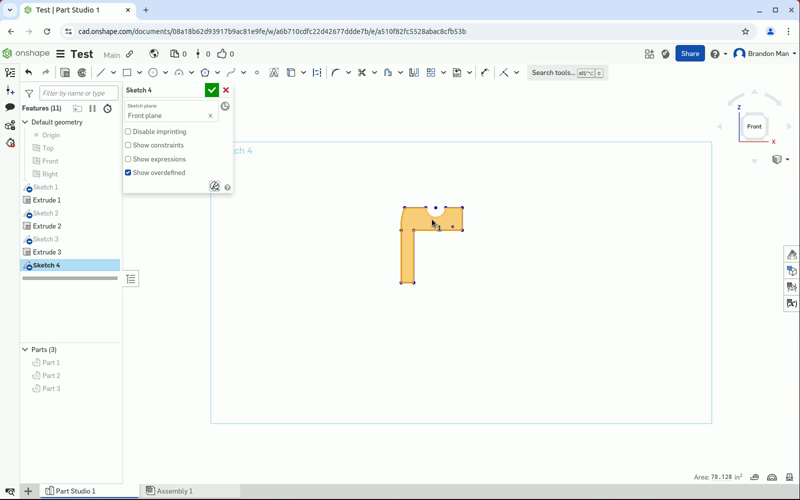
mouse_move(73, 352)
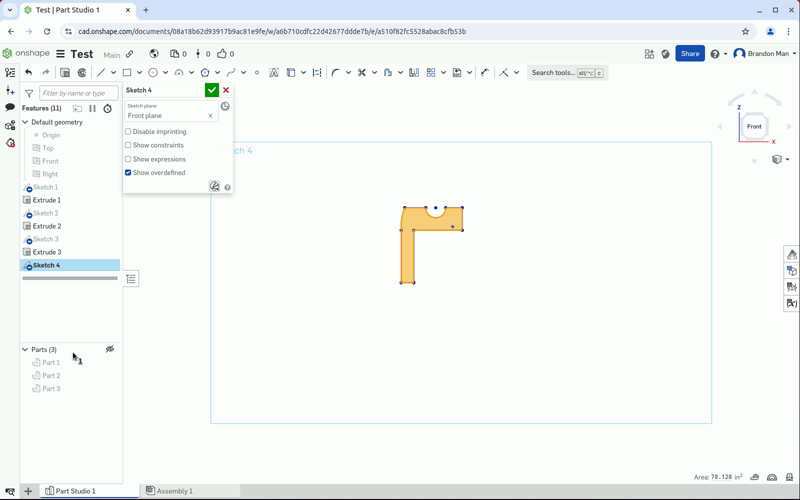
key(shift+y)
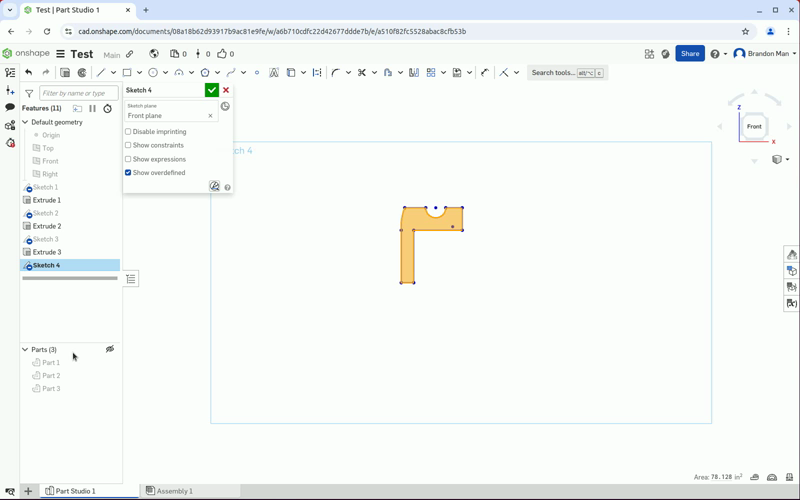
key(shift+e)
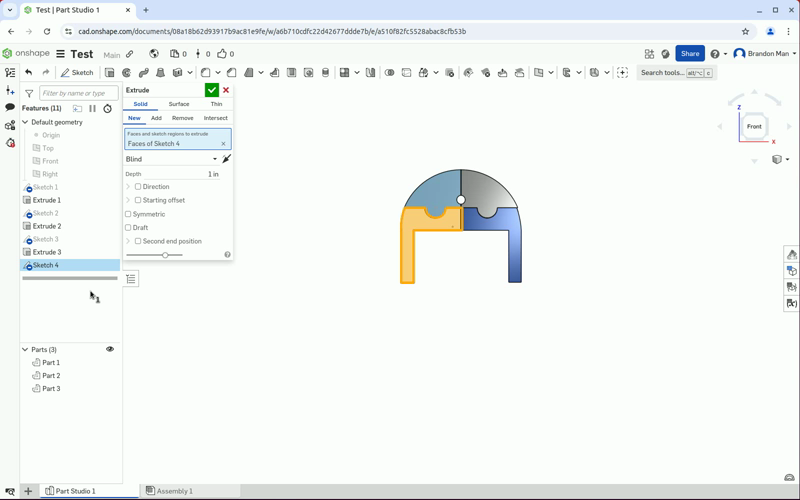
mouse_move(143, 106)
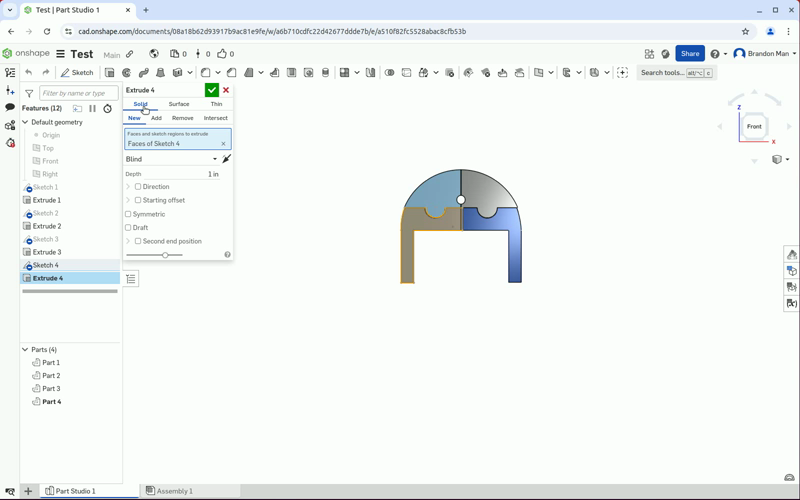
click(143, 106)
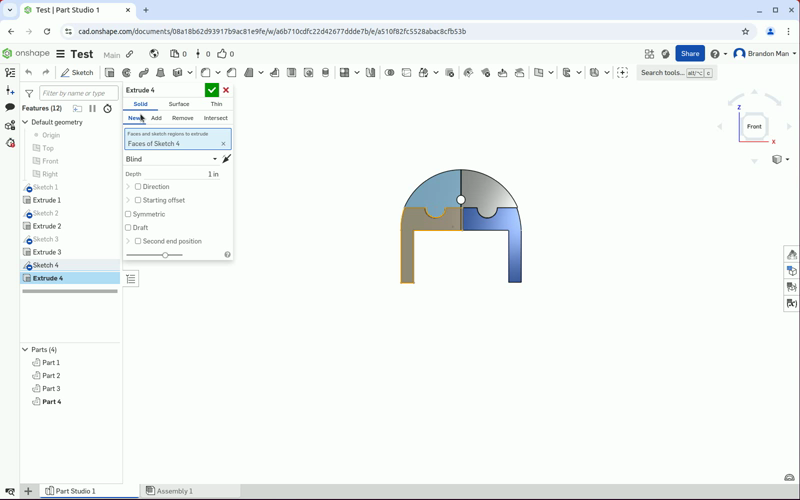
mouse_move(137, 120)
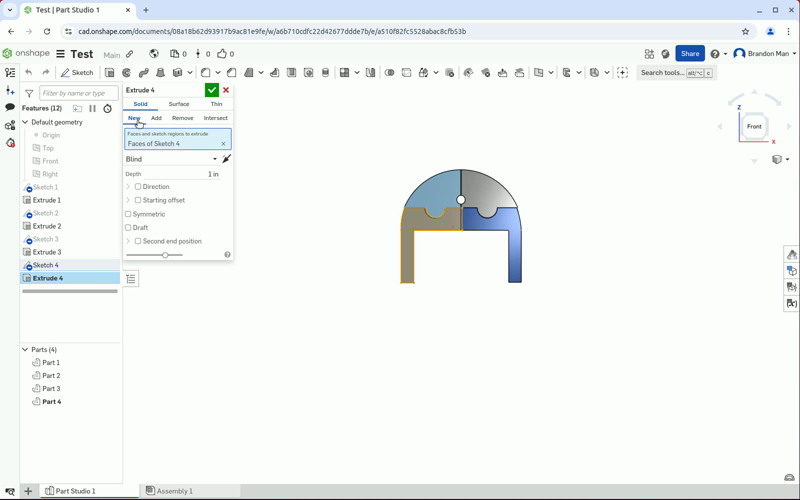
click(137, 120)
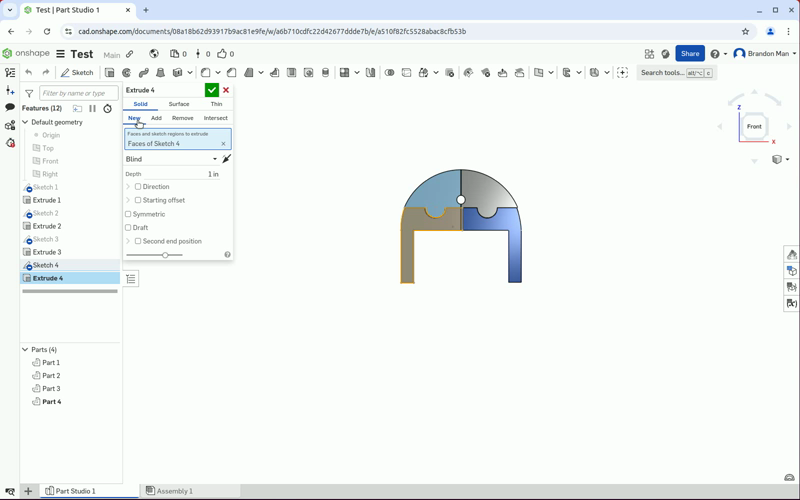
key(tab, 4)
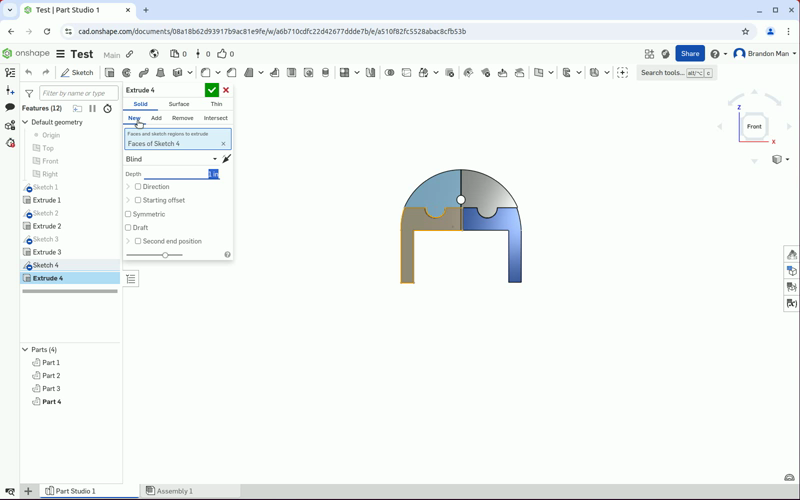
text(2.648)
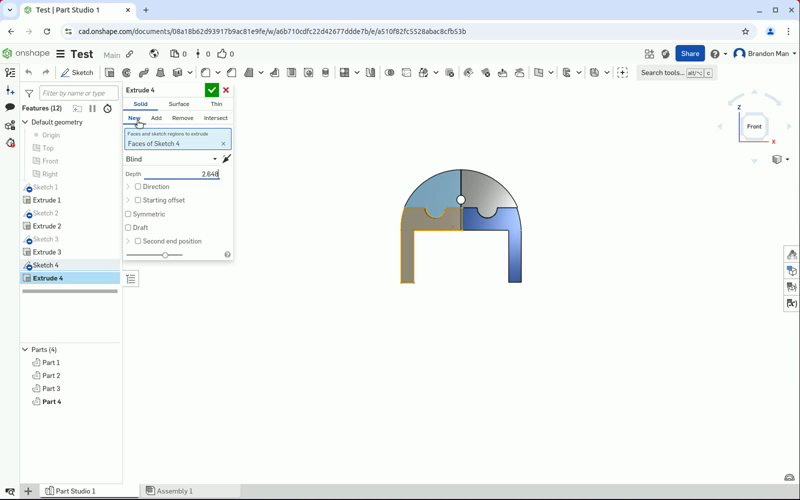
key(enter)
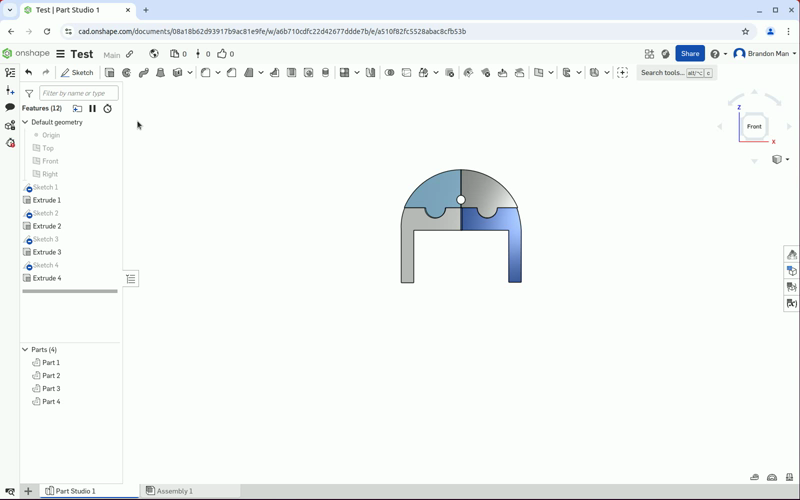
key(shift+h)
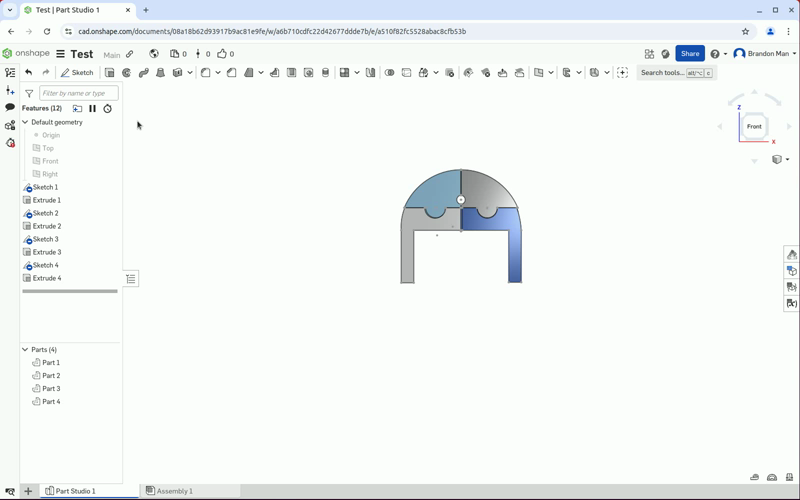
key(shift+h)
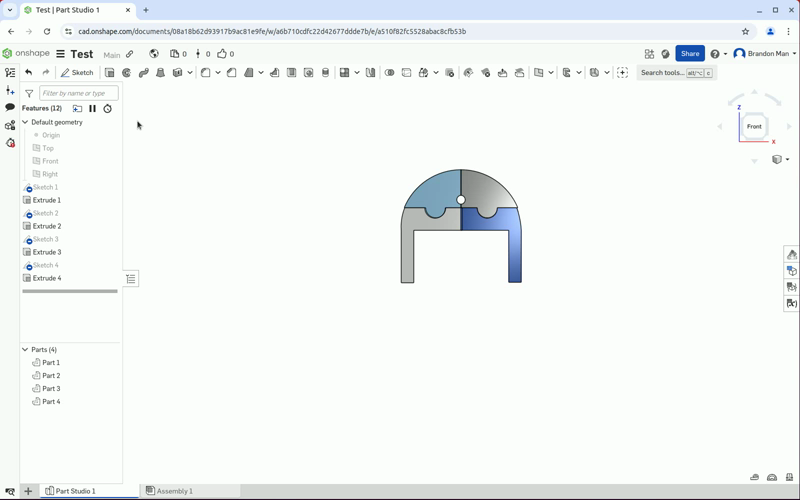
mouse_move(73, 189)
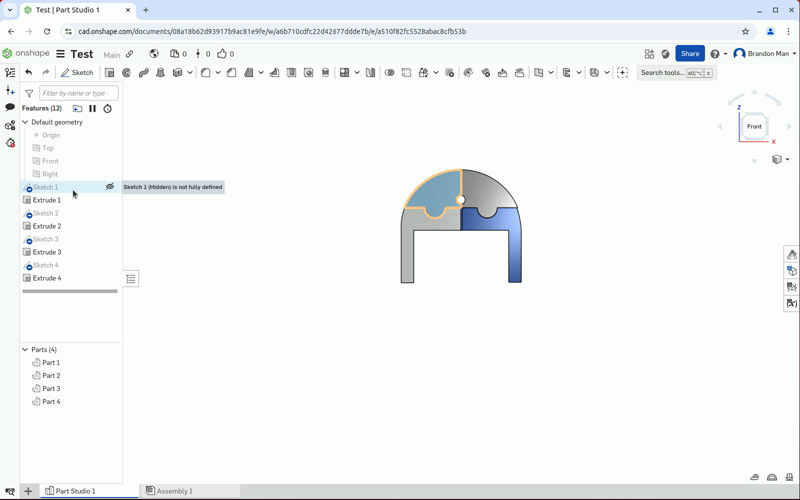
click(73, 189)
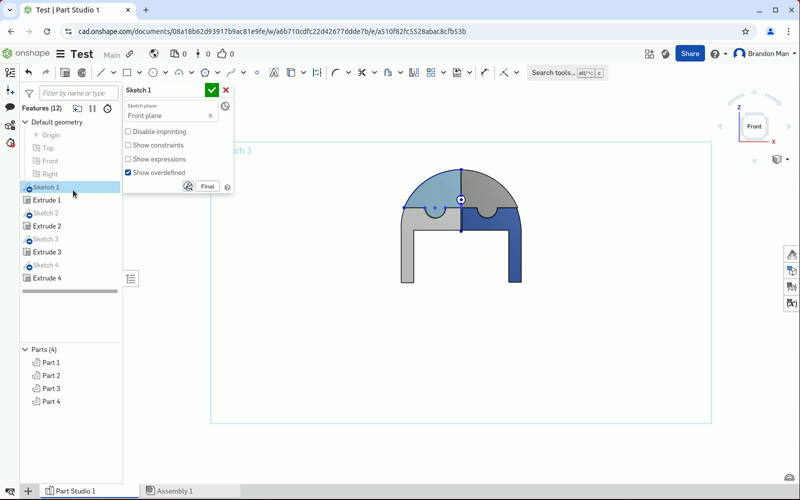
mouse_move(229, 92)
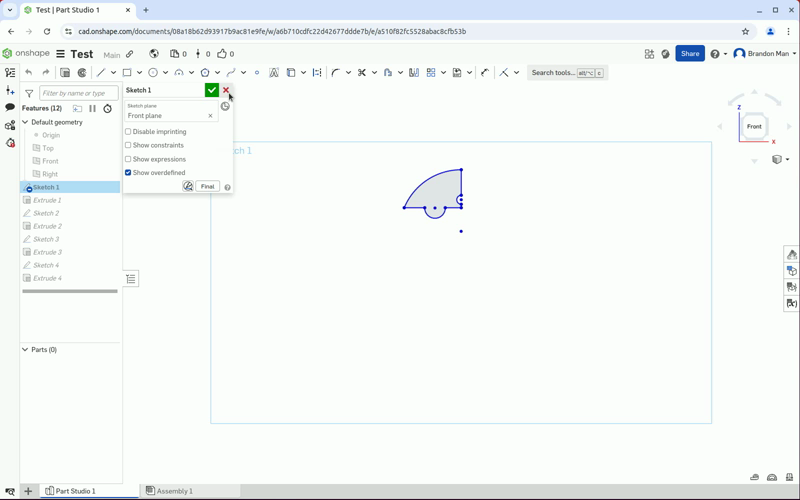
click(229, 92)
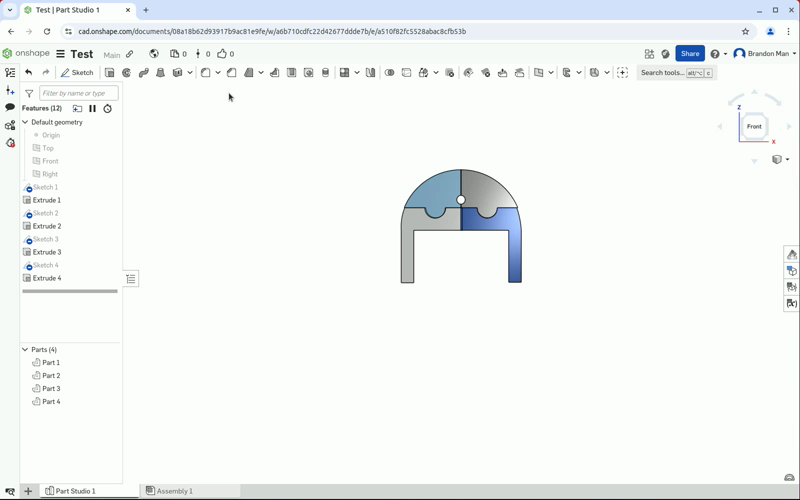
mouse_move(73, 352)
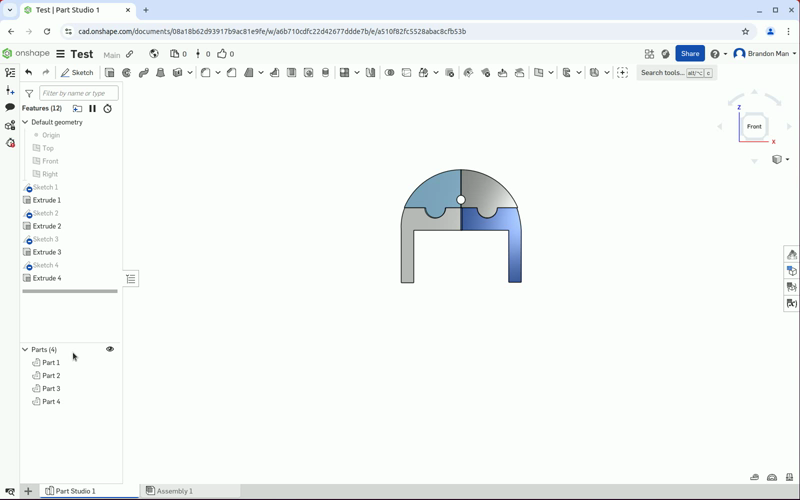
key(y)
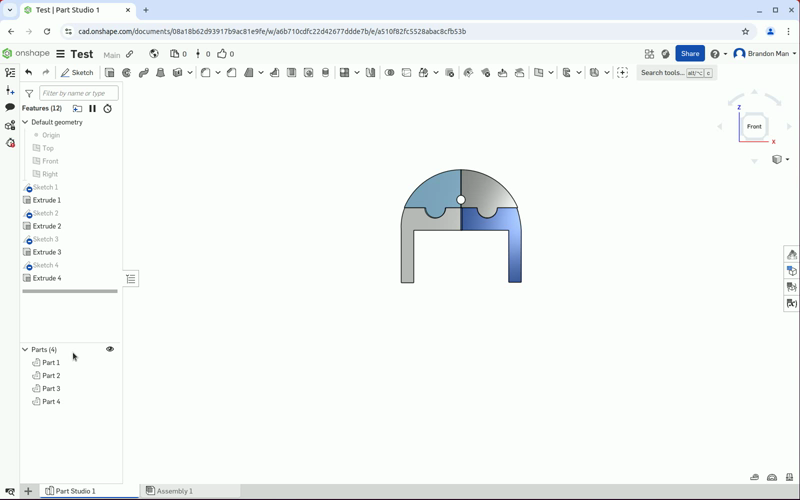
key(shift+p)
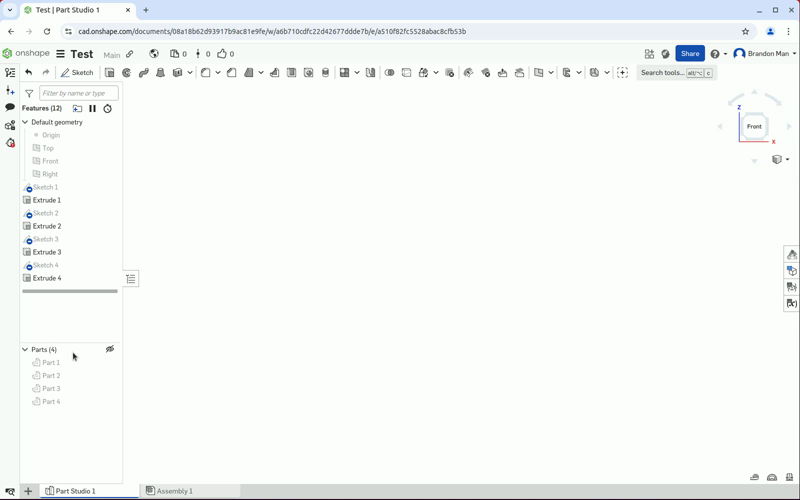
key(space)
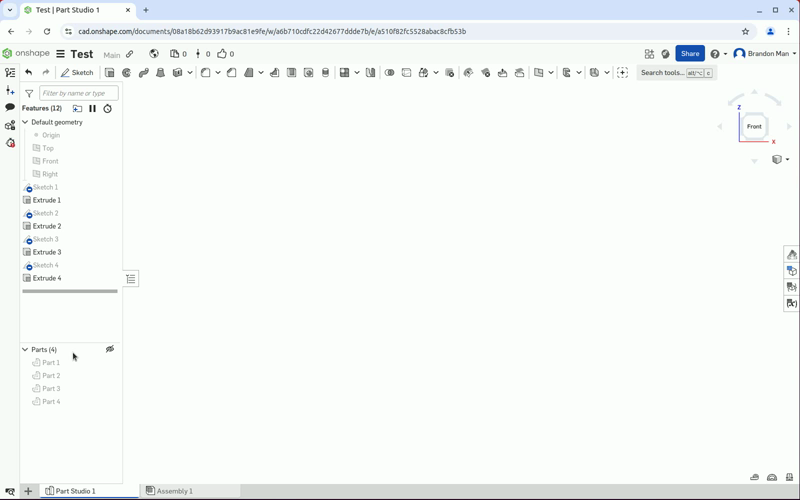
key_down(shift)
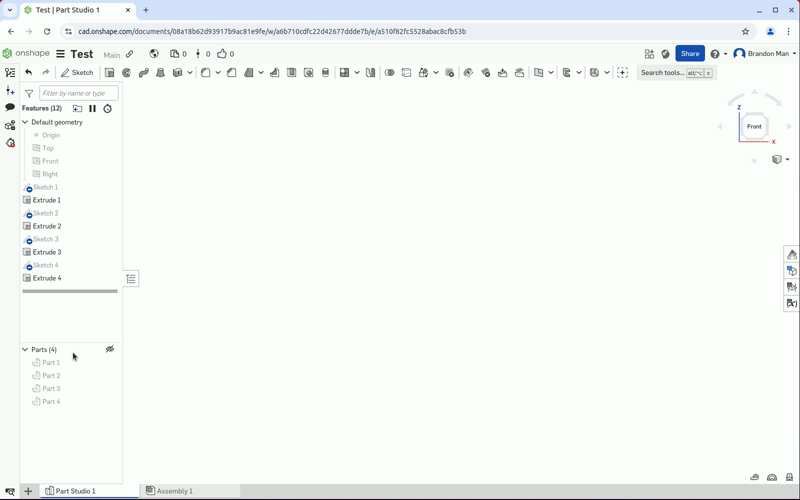
key(down)
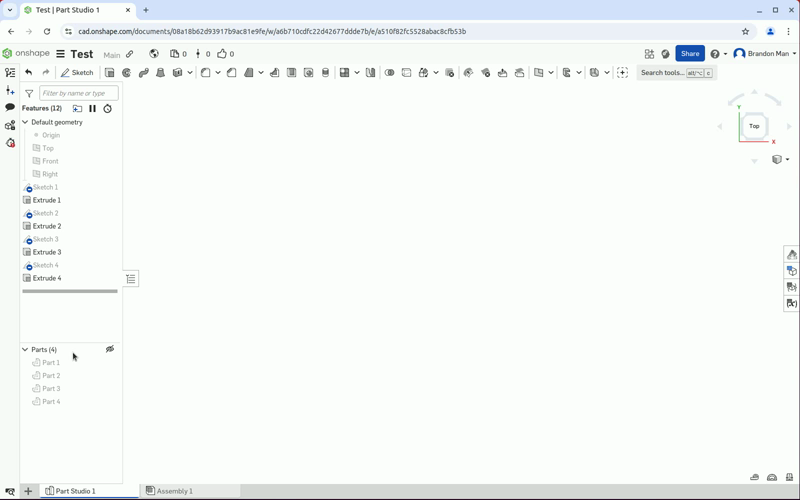
key_up(shift)
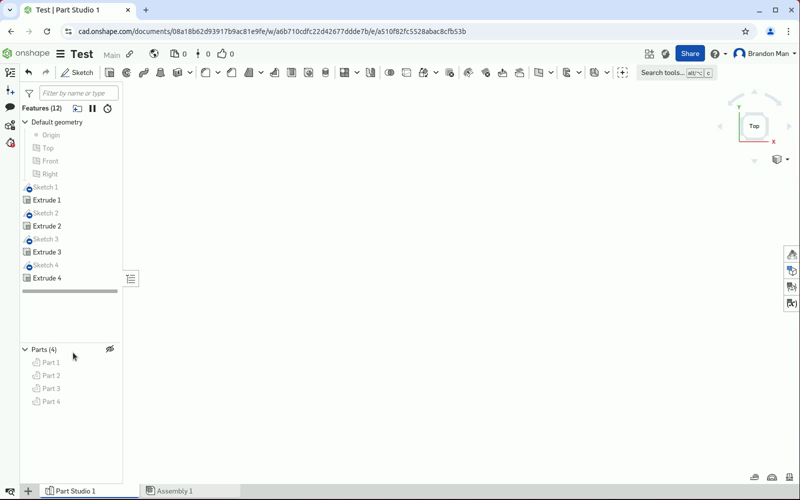
mouse_move(73, 352)
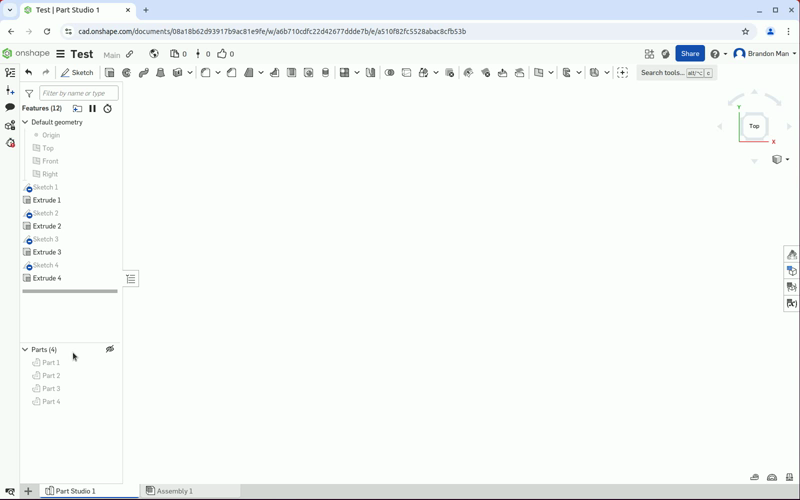
key(shift+y)
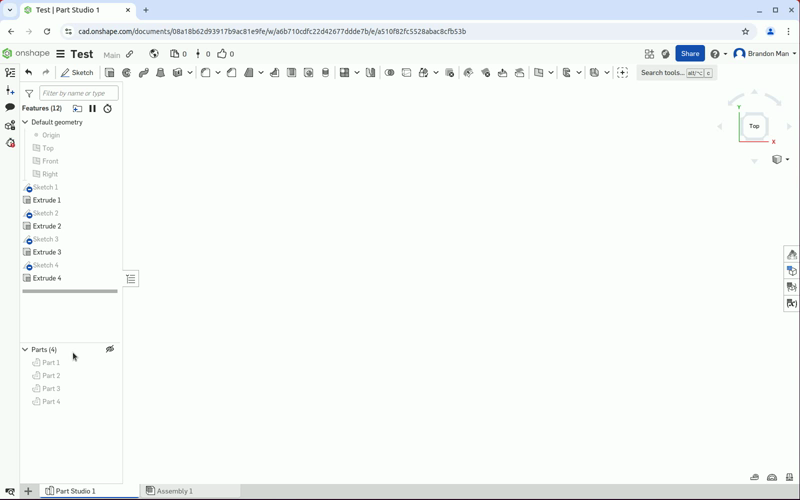
key(shift+s)
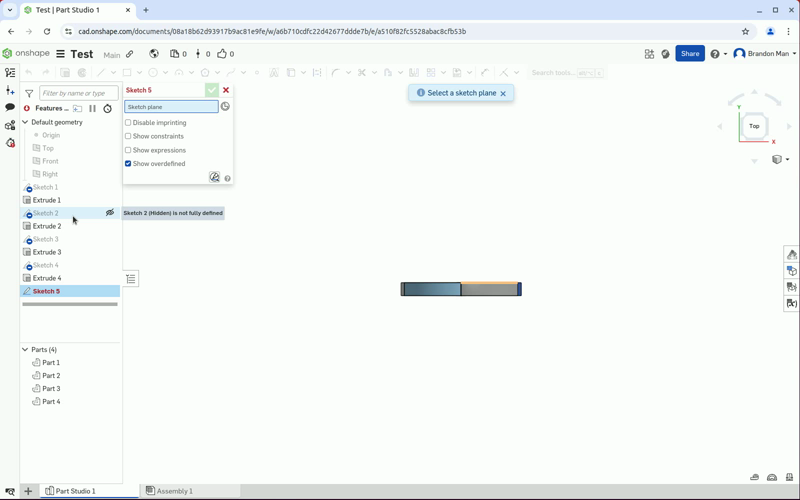
scroll(3)
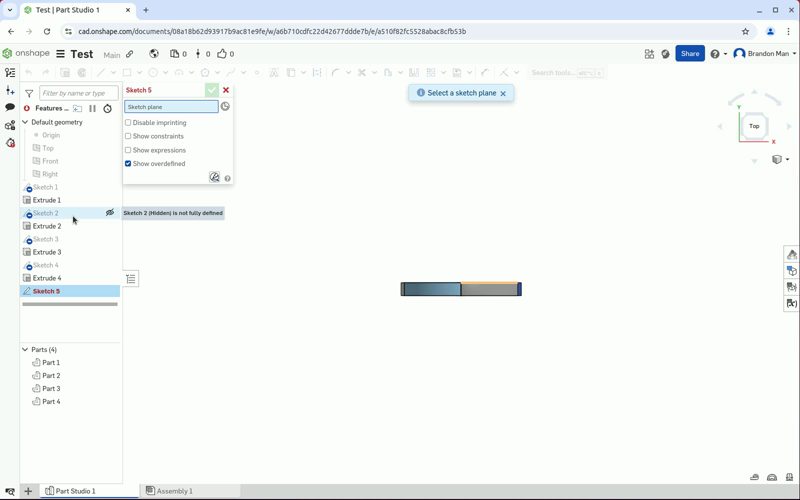
mouse_move(73, 150)
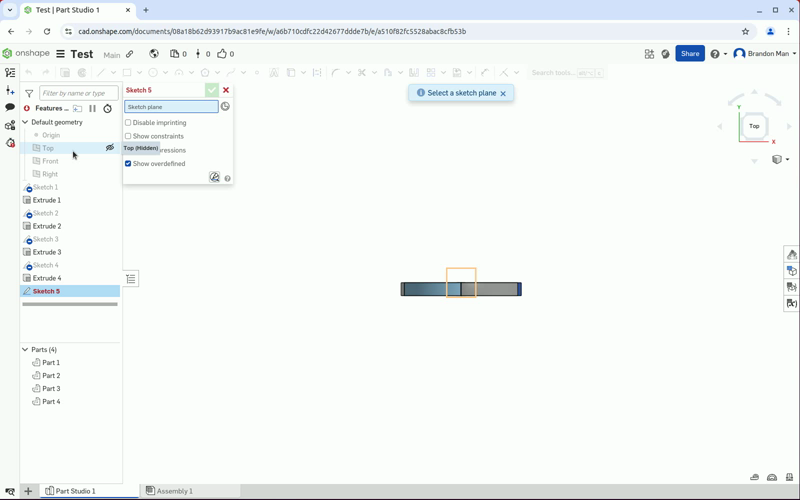
click(73, 150)
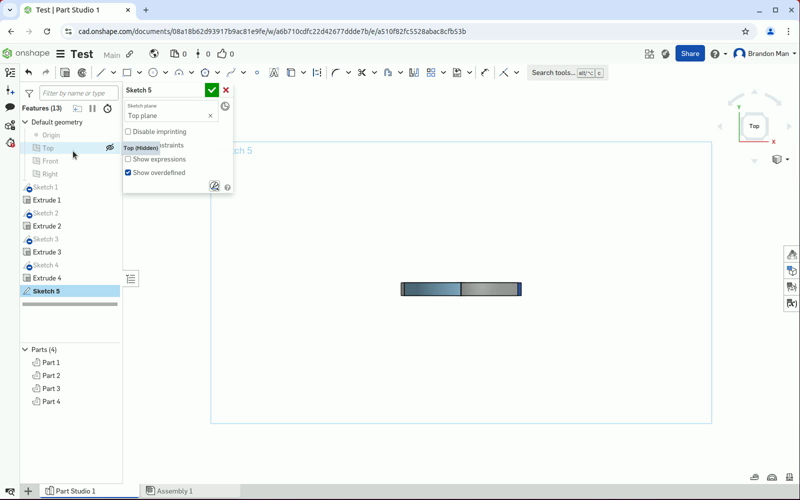
mouse_move(73, 352)
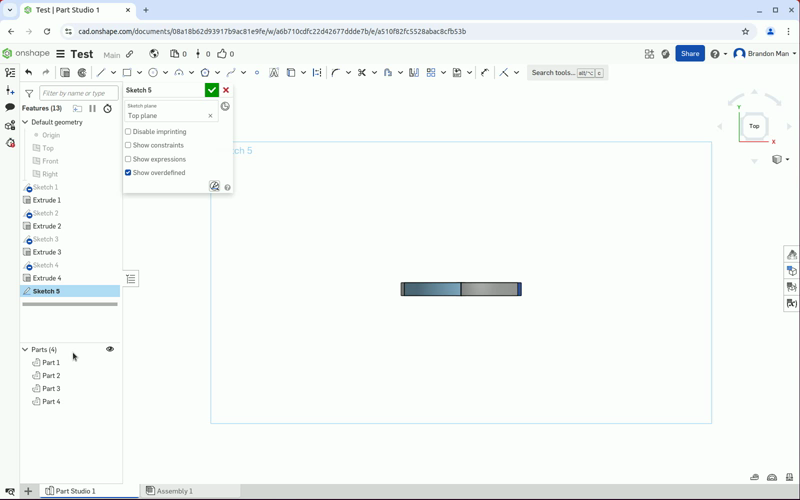
key(y)
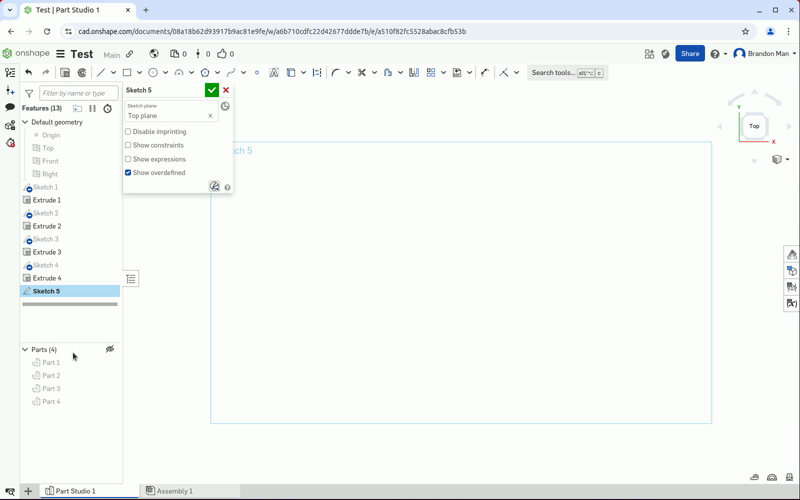
key(c)
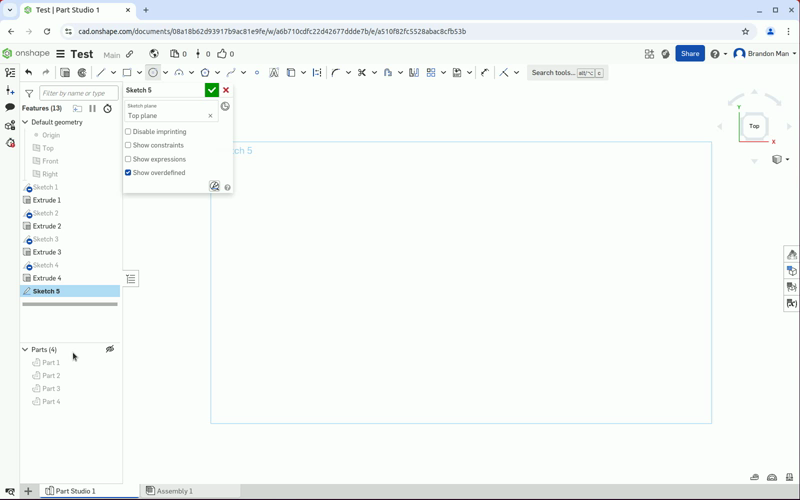
key_down(shift)
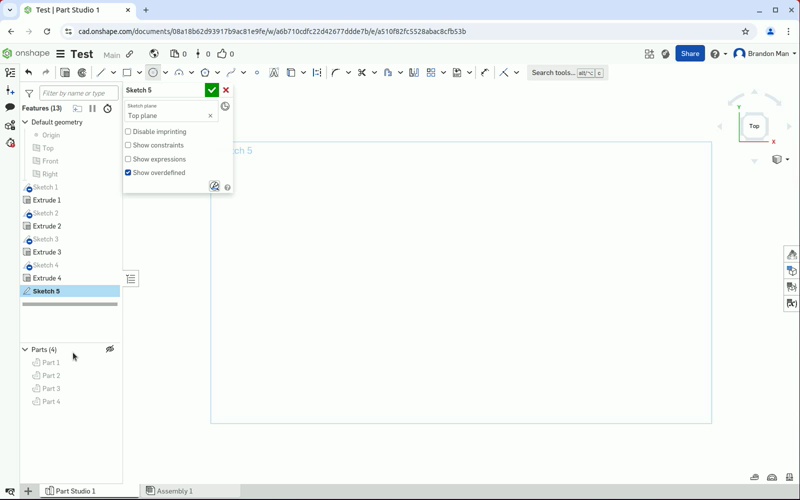
mouse_move(515, 288)
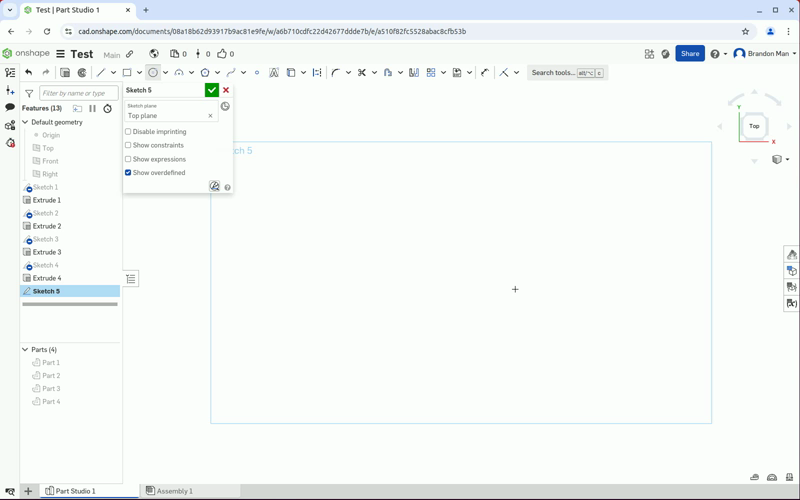
click(515, 288)
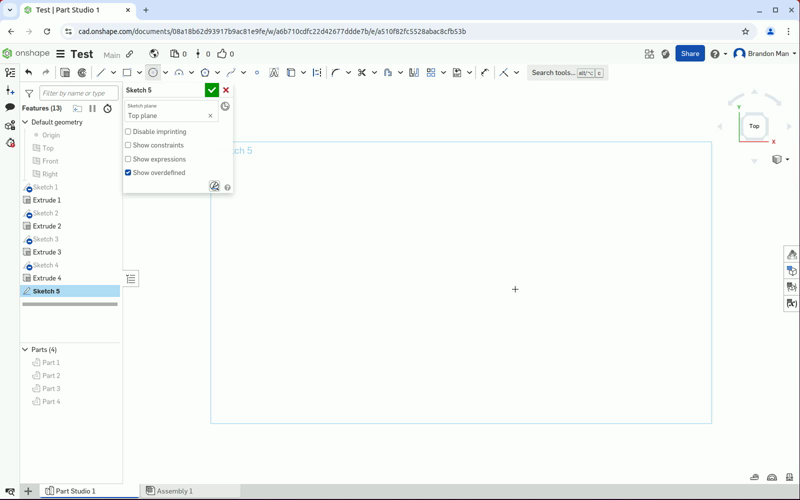
key_up(shift)
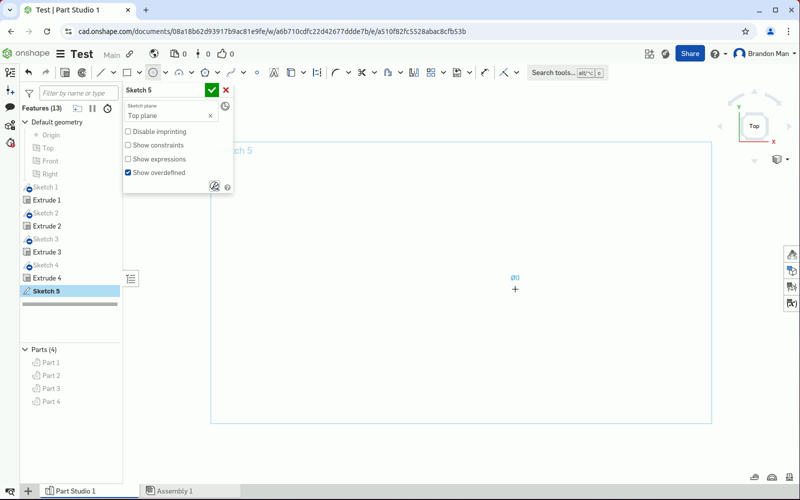
mouse_move(518, 288)
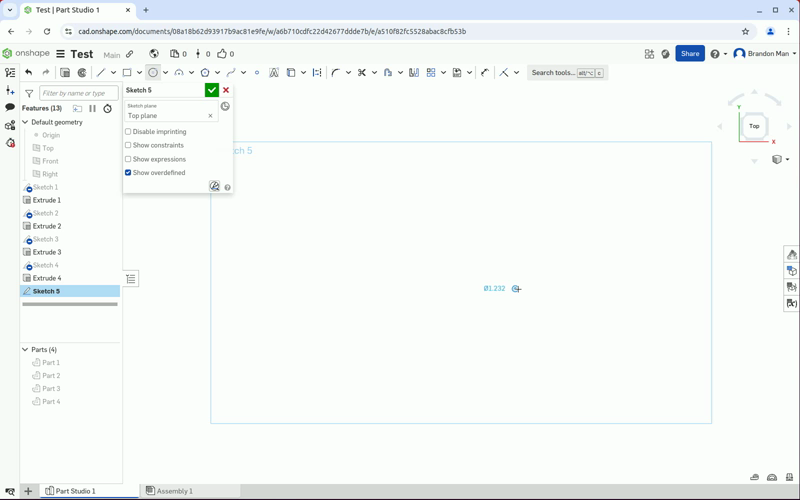
click(518, 288)
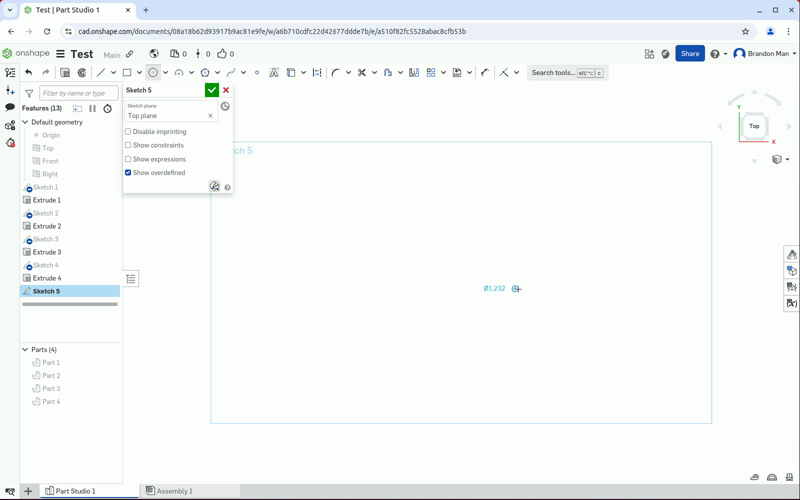
key(esc)
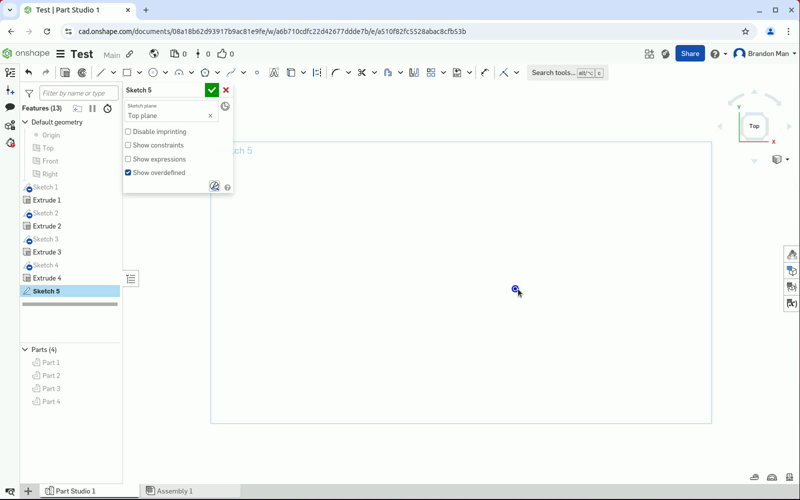
mouse_move(514, 287)
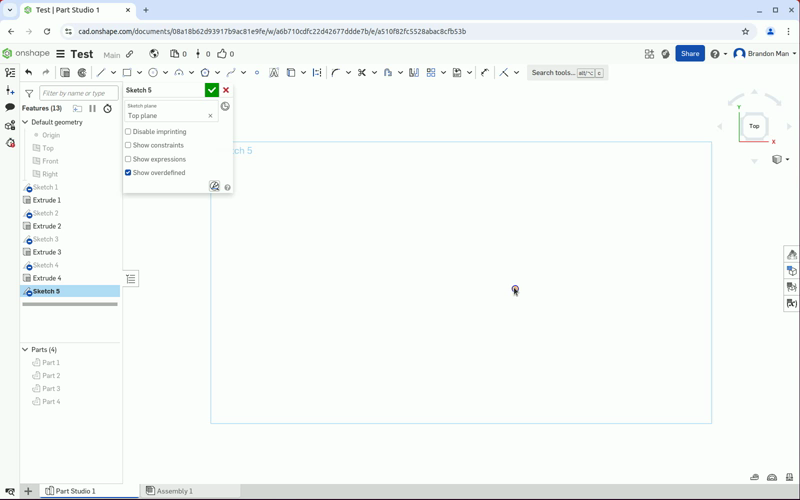
scroll(6)
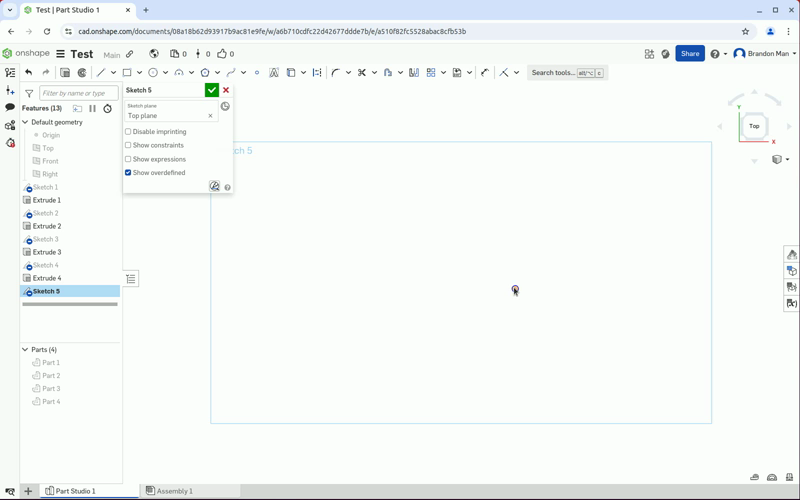
scroll(6)
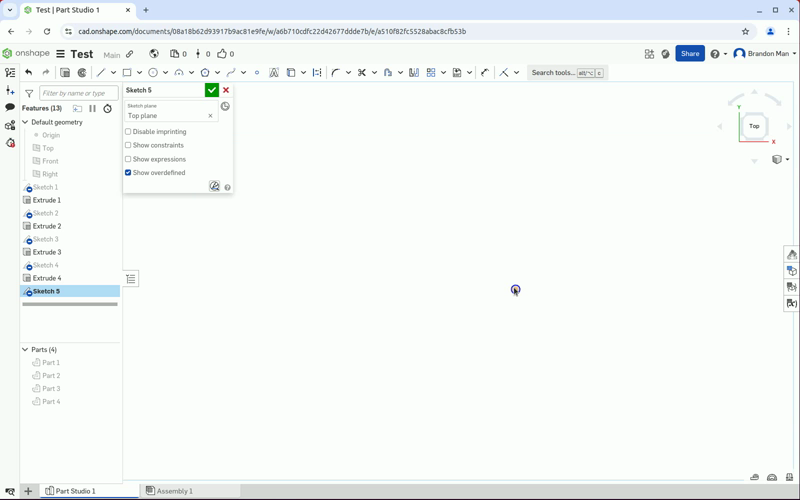
scroll(6)
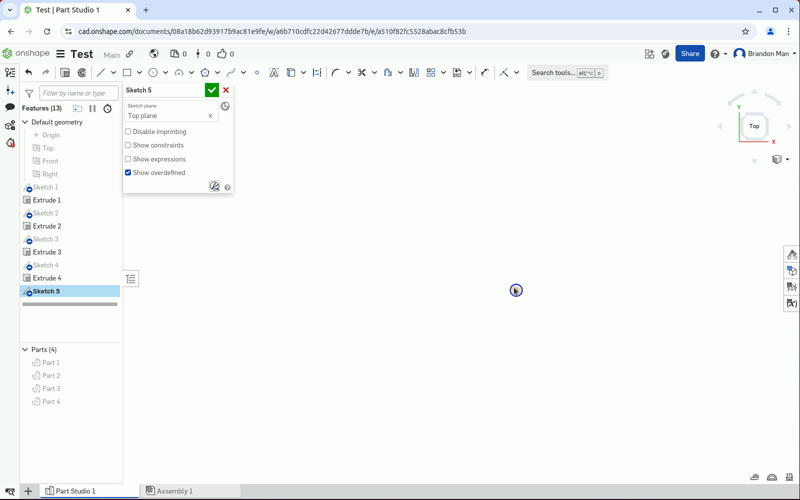
scroll(6)
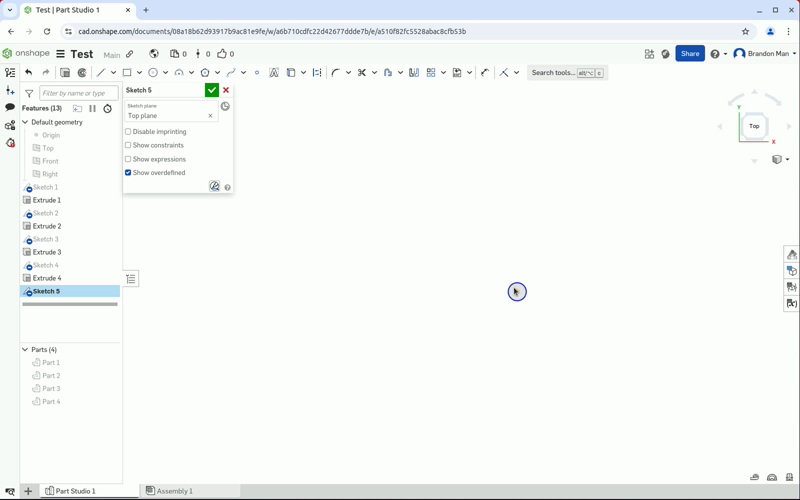
scroll(6)
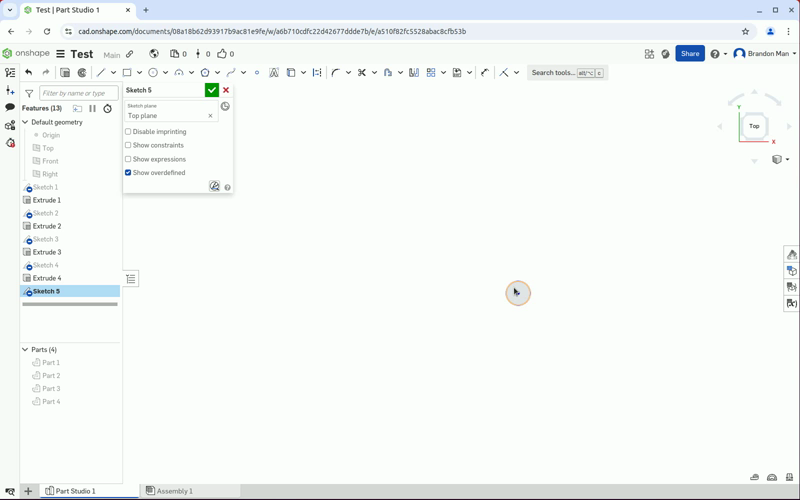
scroll(6)
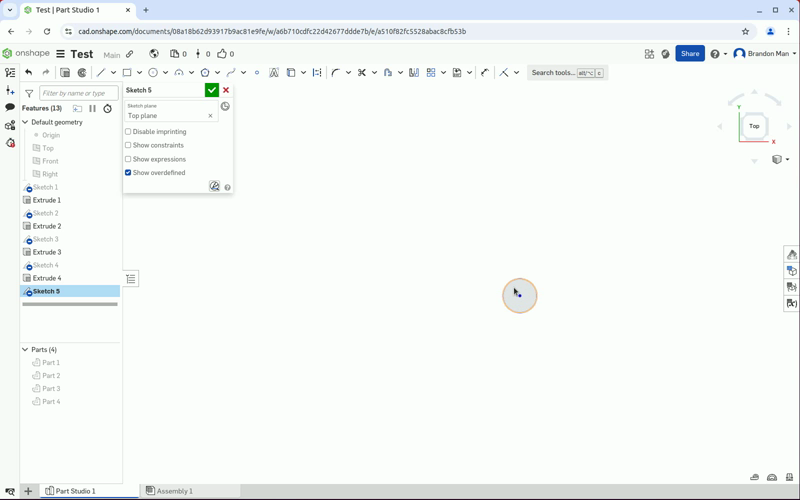
scroll(6)
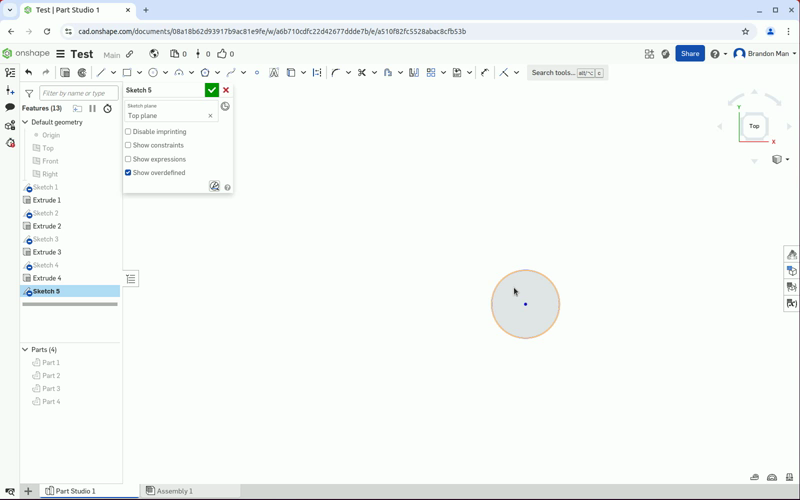
click(514, 287)
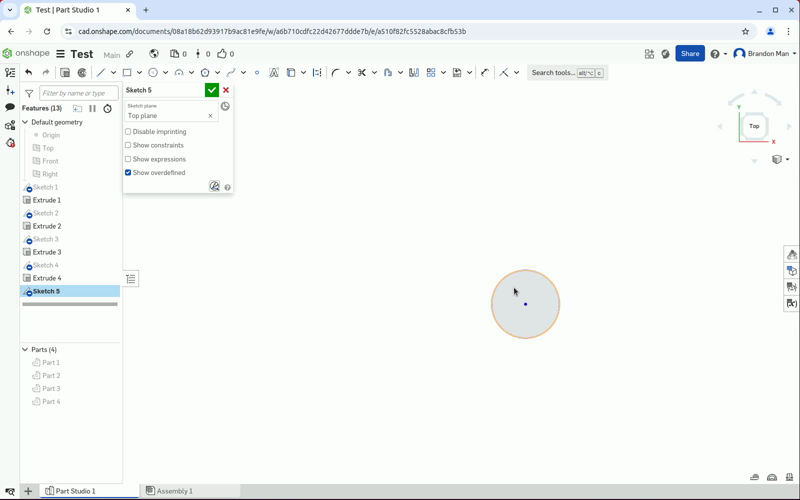
scroll(-6)
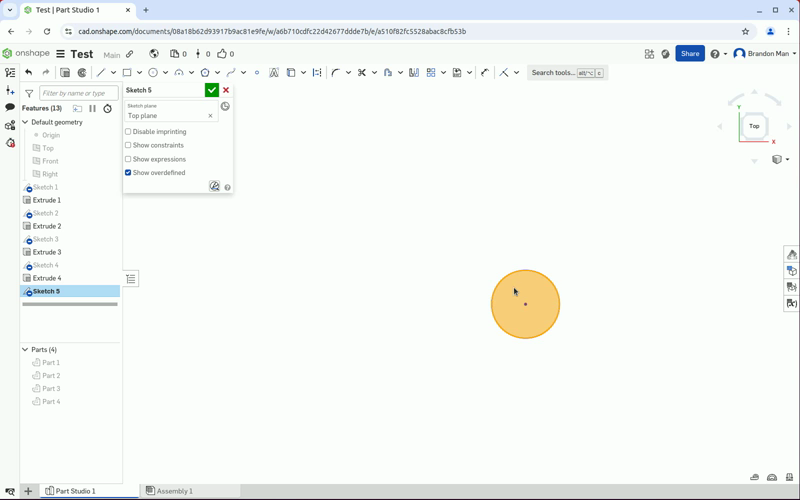
scroll(-6)
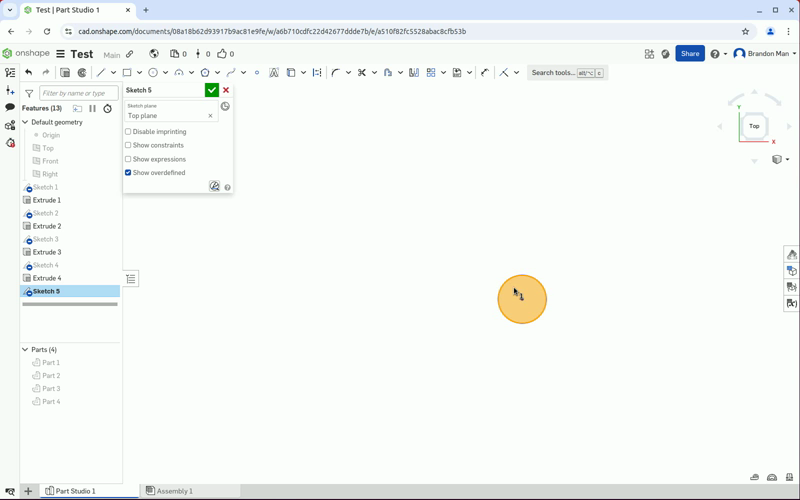
scroll(-6)
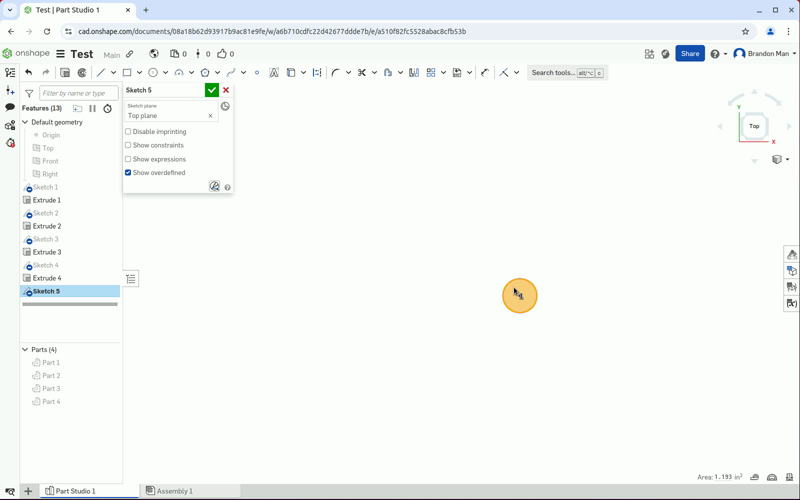
scroll(-6)
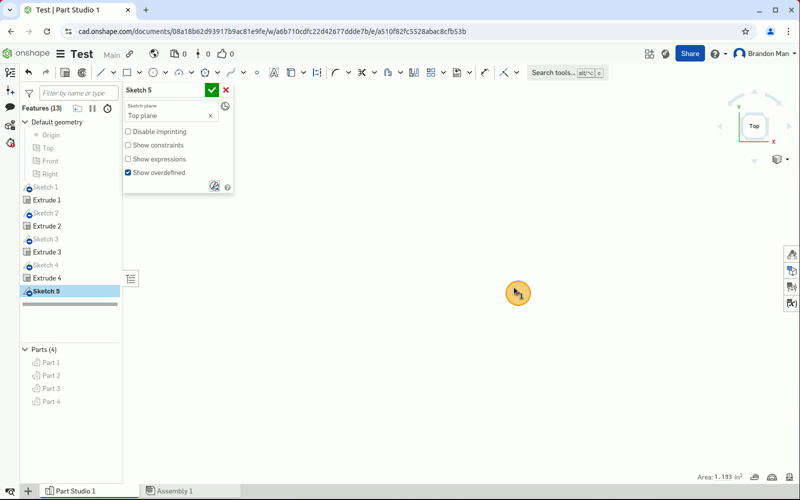
scroll(-6)
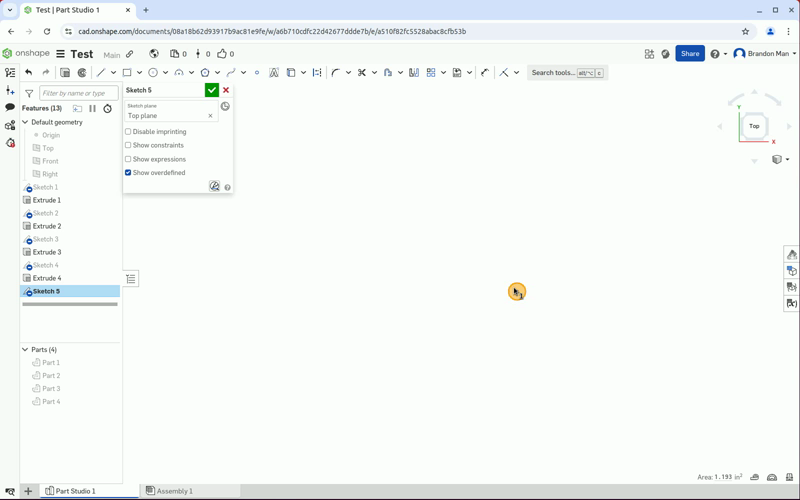
scroll(-6)
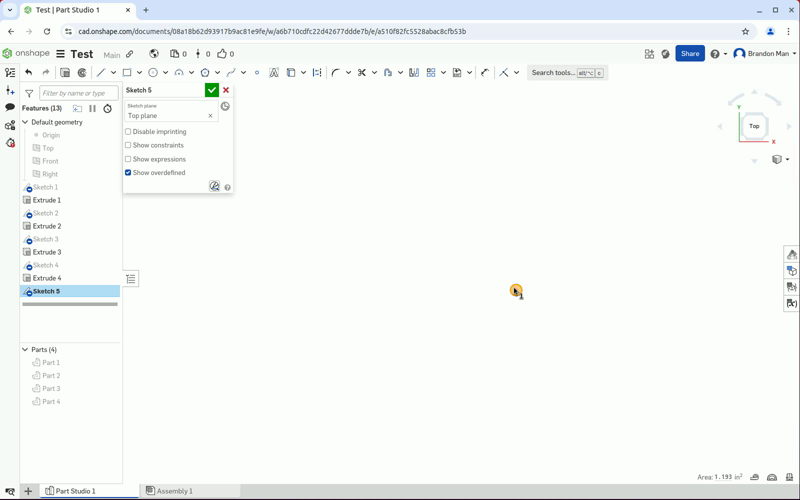
scroll(-6)
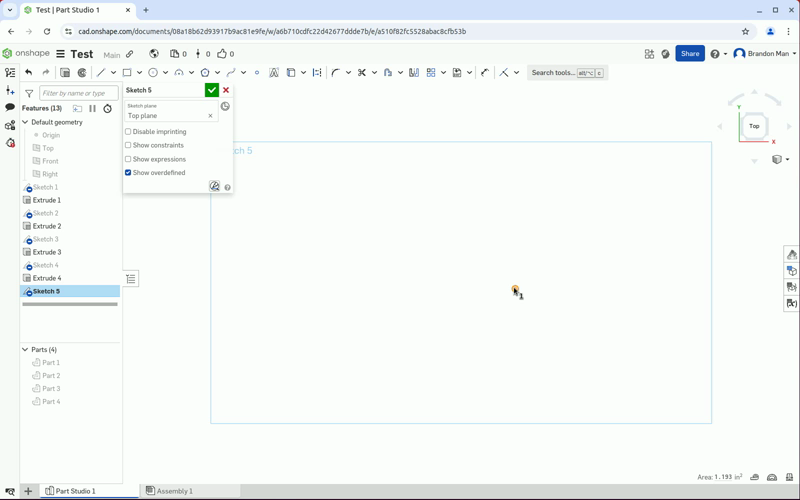
mouse_move(73, 352)
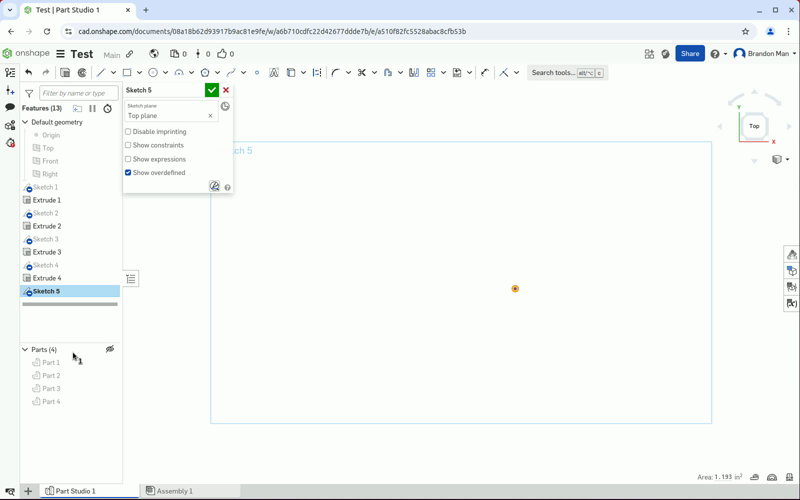
key(shift+y)
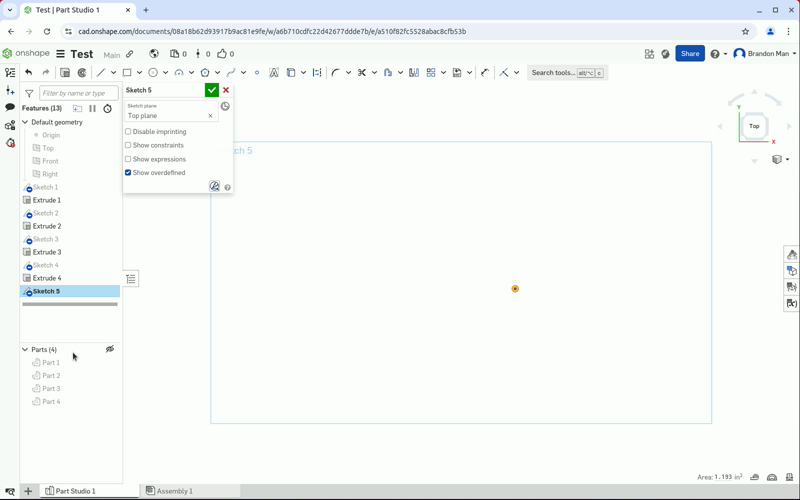
key(shift+e)
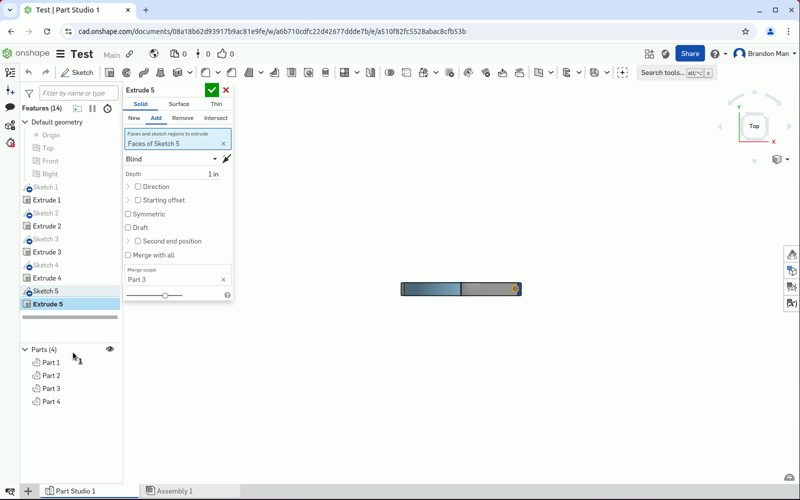
mouse_move(143, 106)
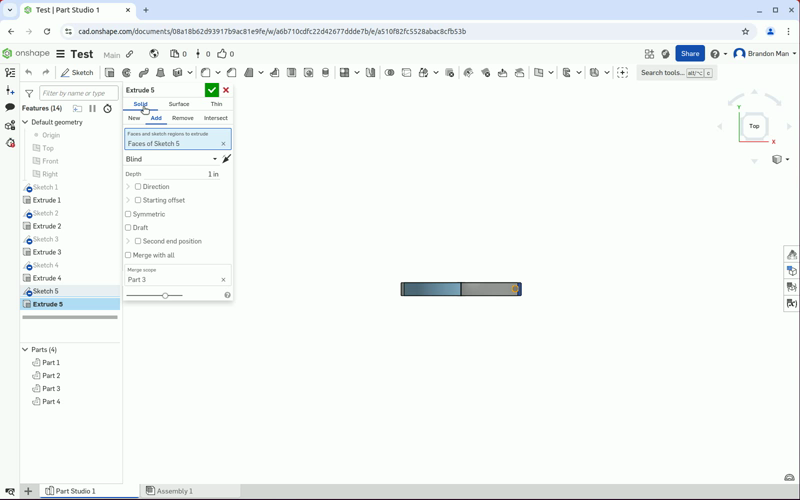
click(143, 106)
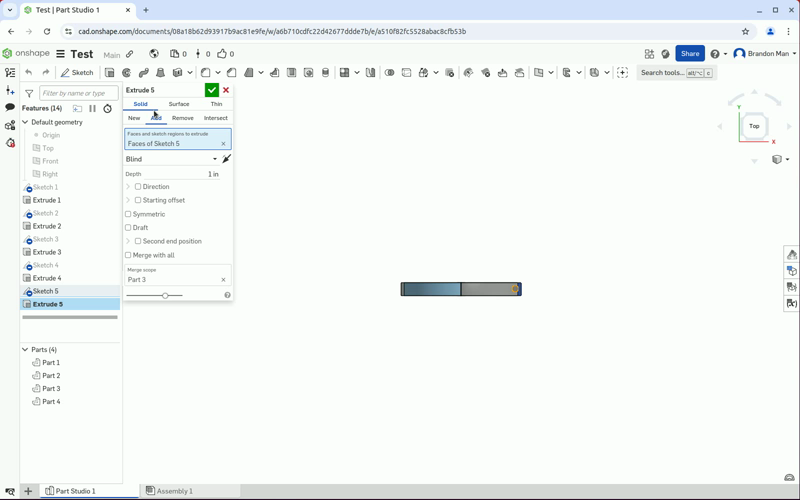
mouse_move(186, 120)
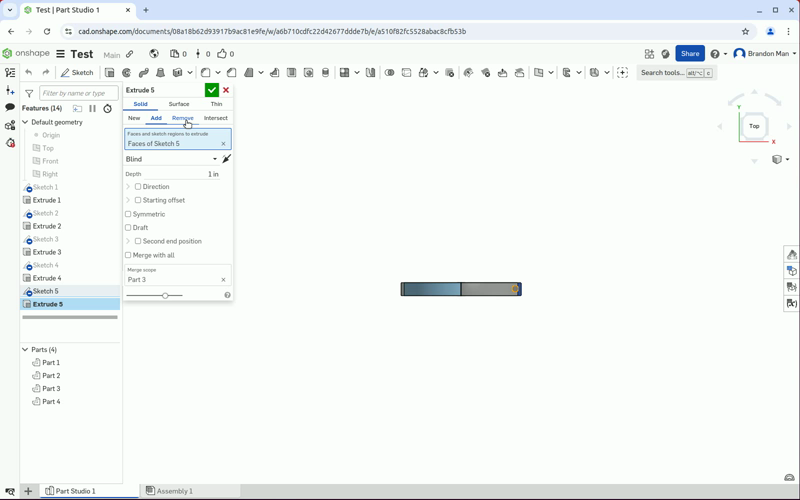
click(186, 120)
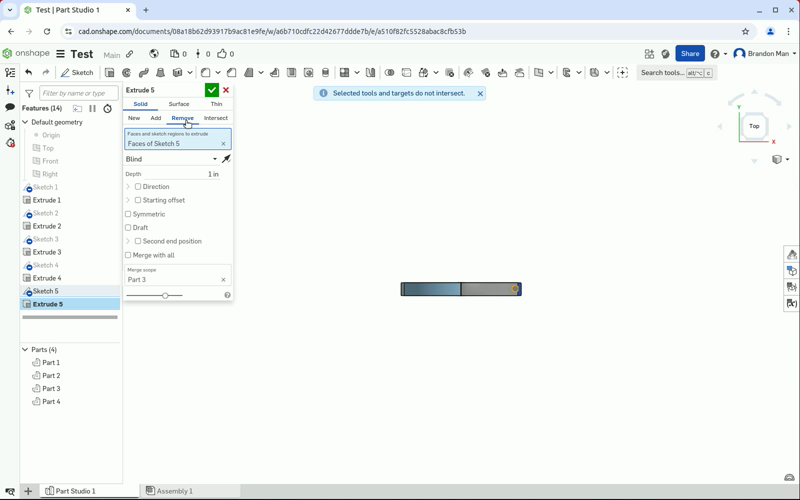
key(tab, 4)
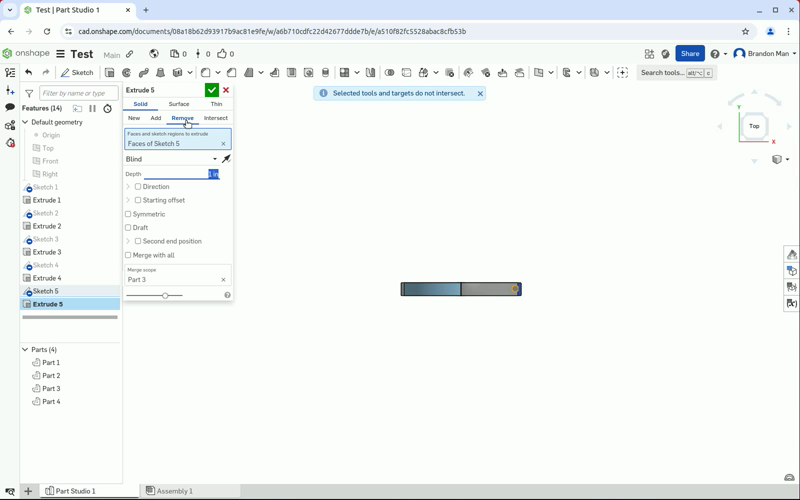
text(-5.055)
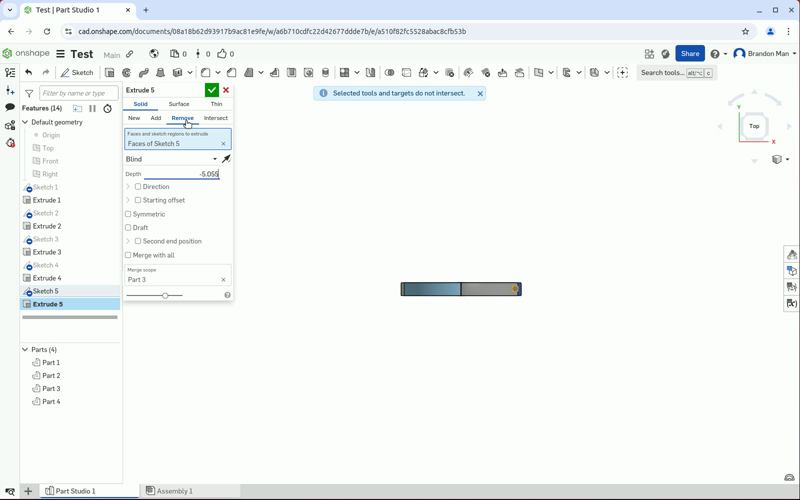
key(tab, 6)
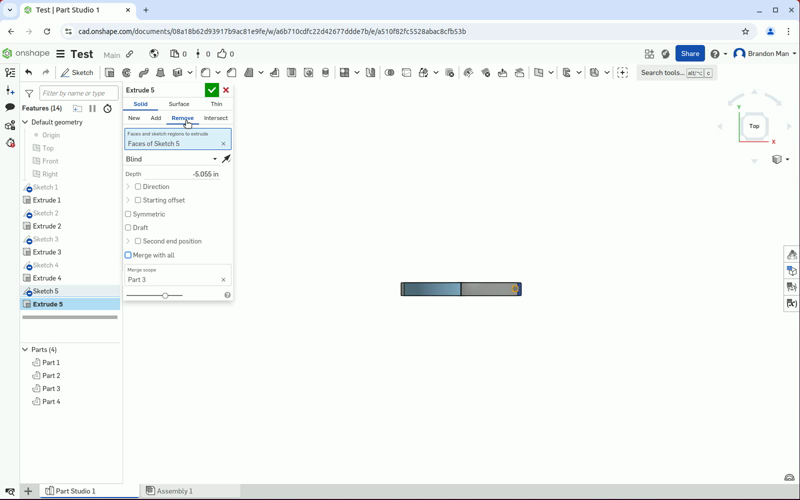
key(space)
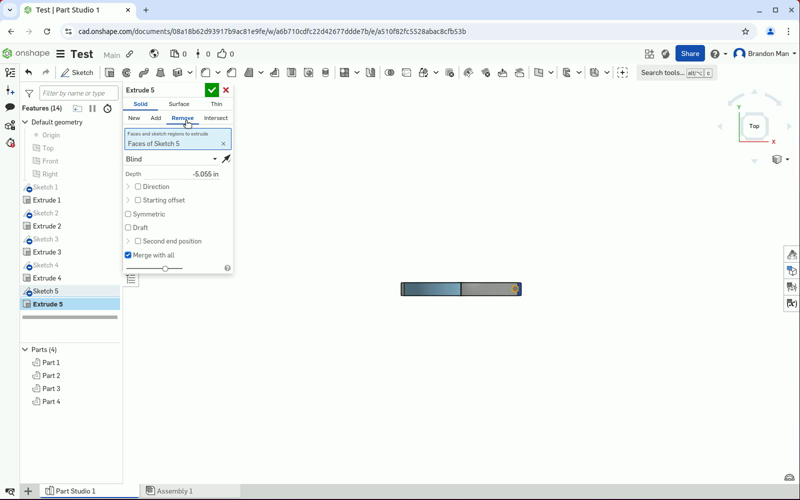
key(enter)
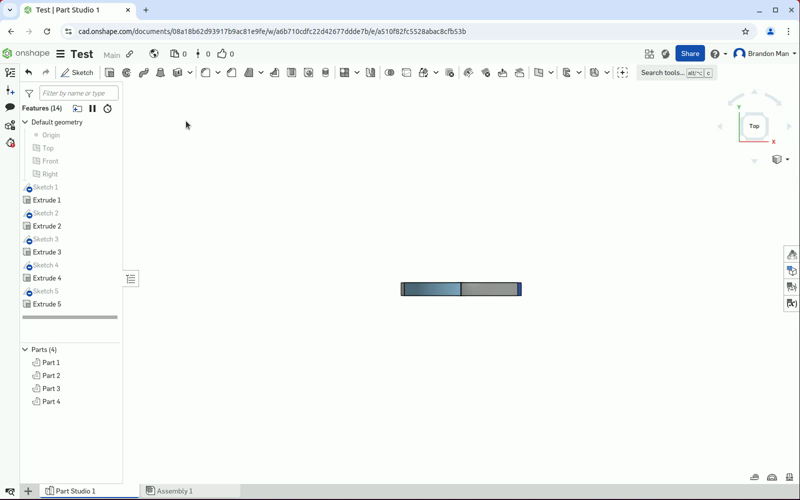
key(shift+h)
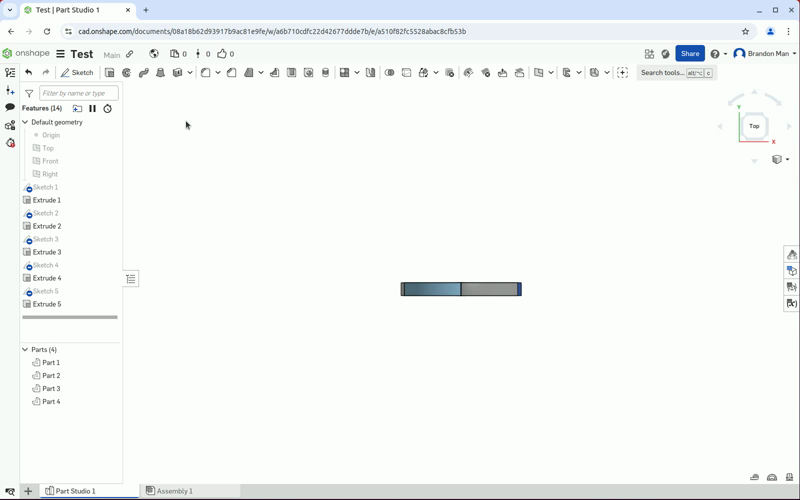
key(shift+h)
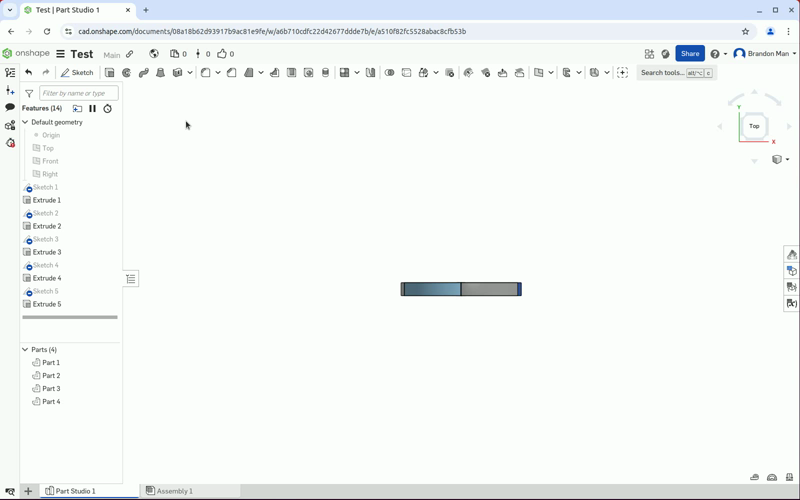
mouse_move(73, 189)
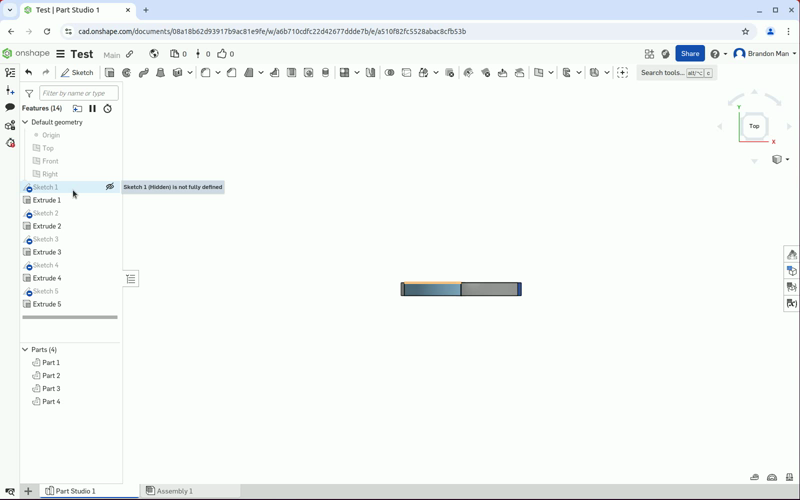
click(73, 189)
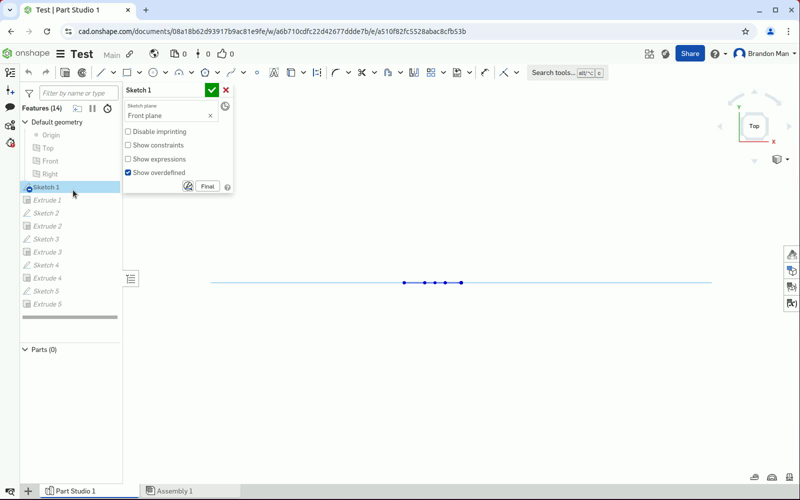
mouse_move(229, 92)
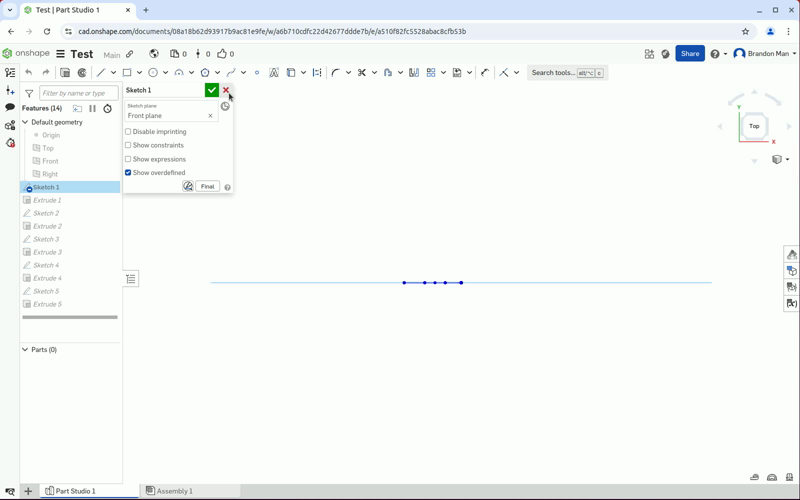
click(229, 92)
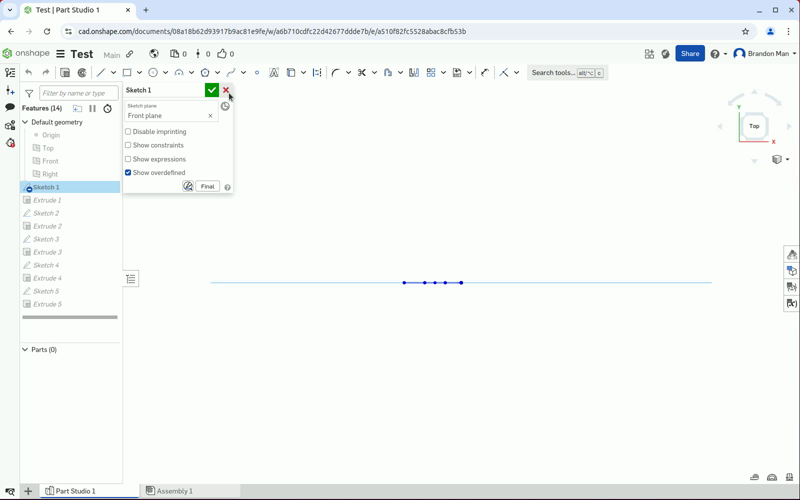
key(shift+s)
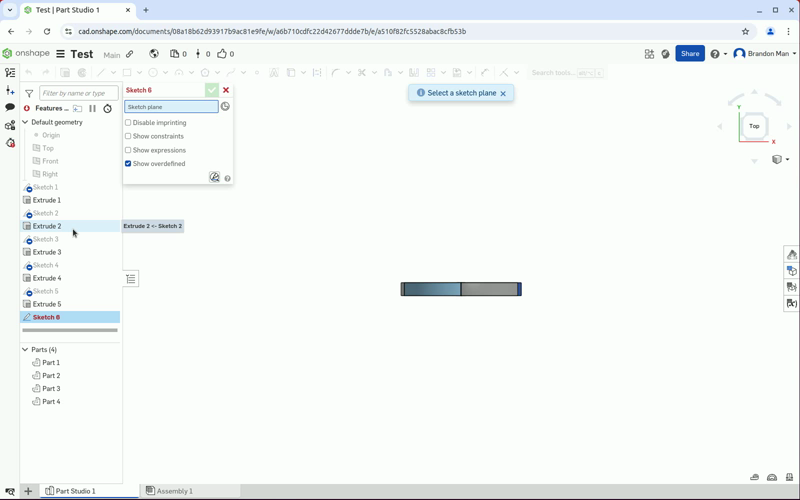
scroll(3)
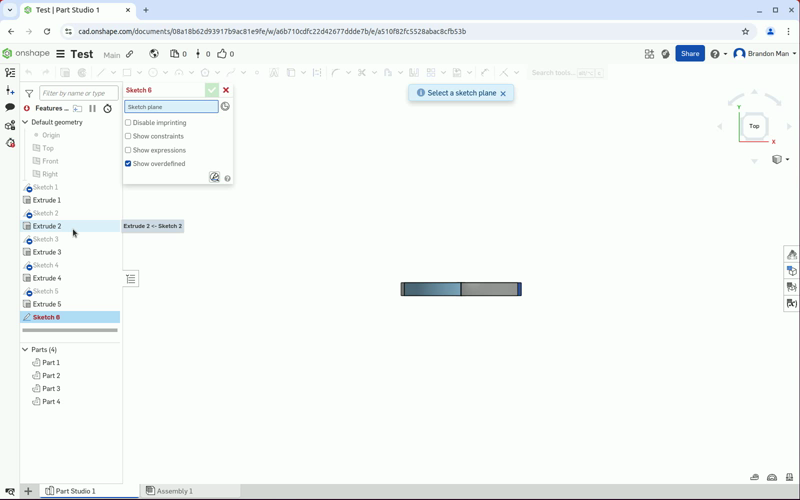
mouse_move(73, 150)
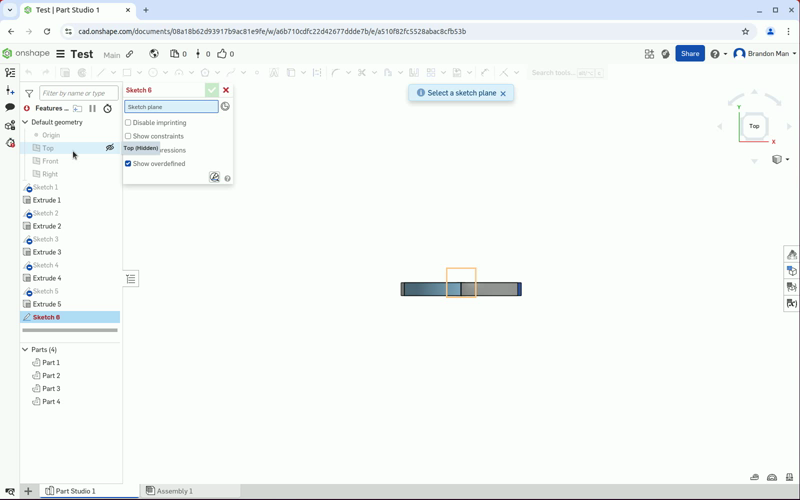
click(73, 150)
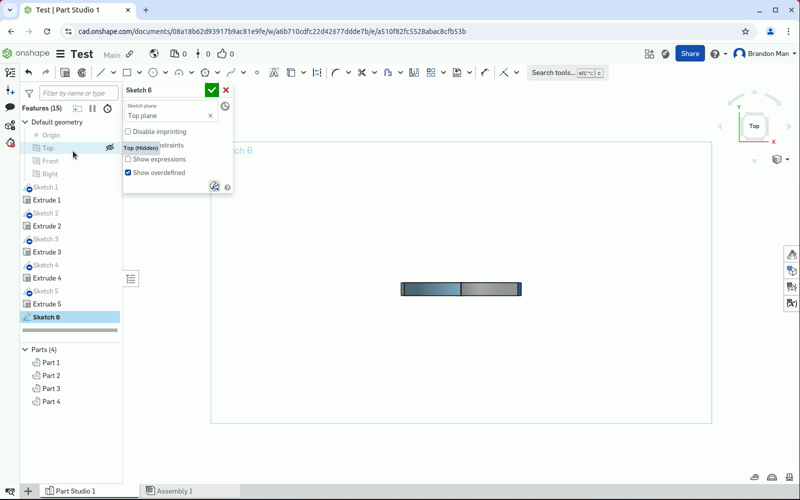
mouse_move(73, 352)
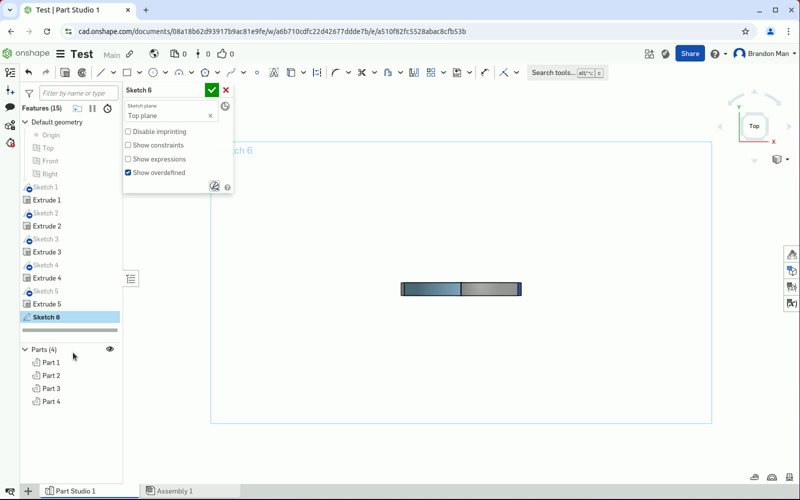
key(y)
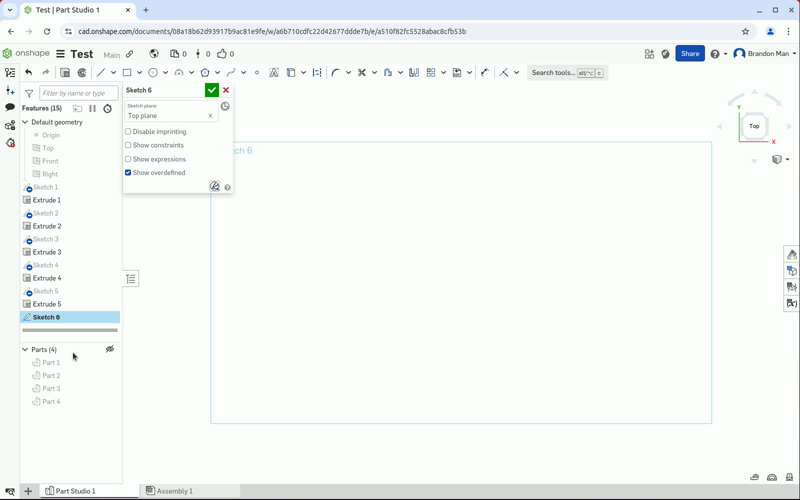
key(c)
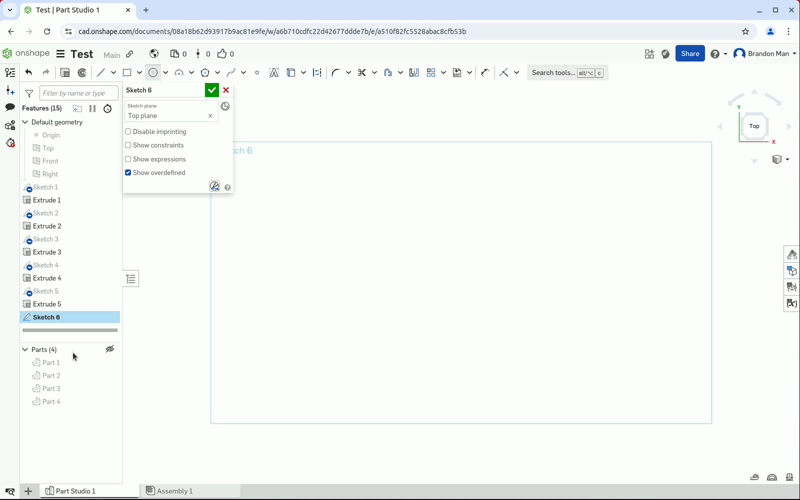
key_down(shift)
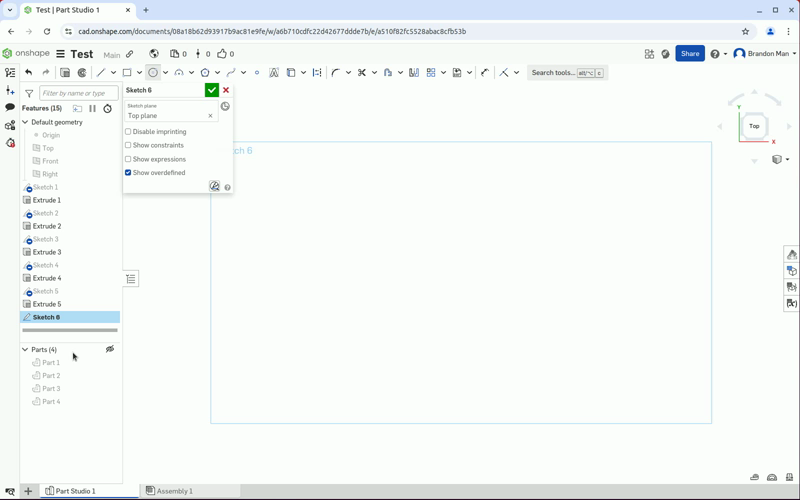
mouse_move(407, 288)
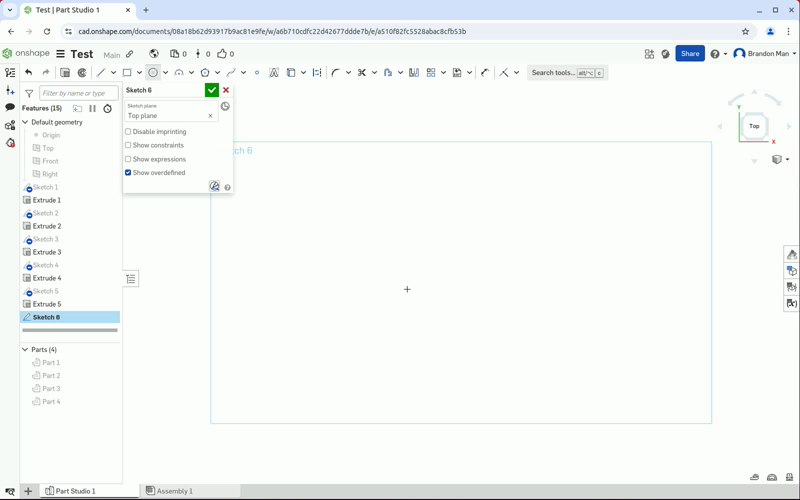
click(407, 288)
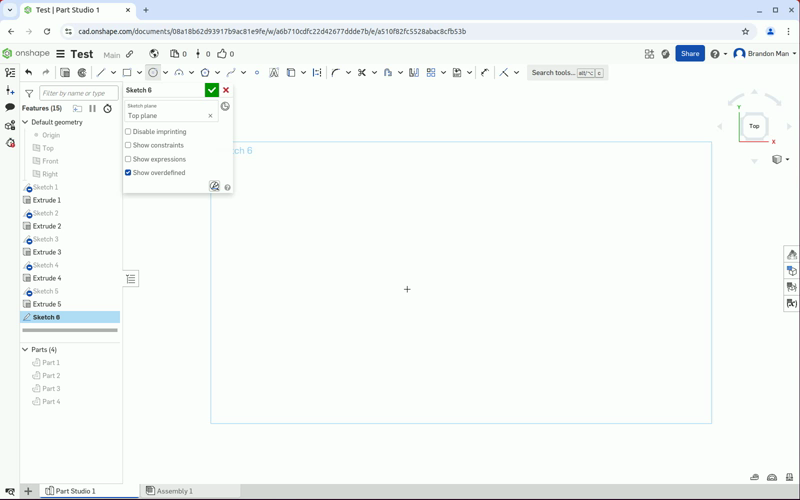
key_up(shift)
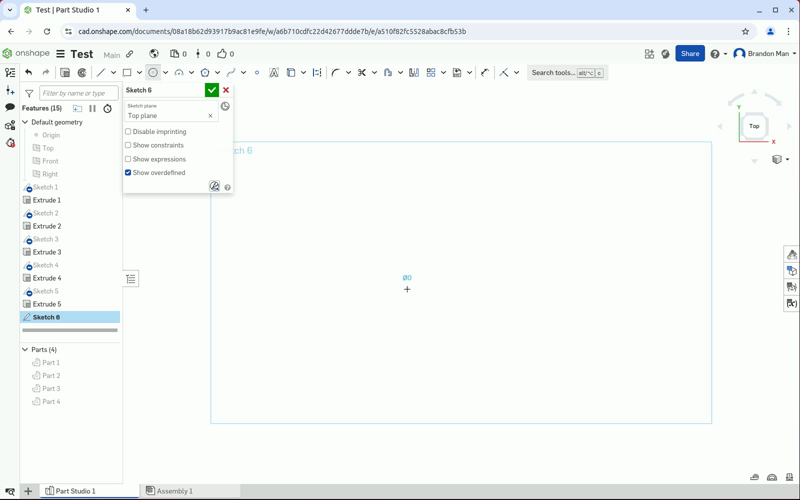
mouse_move(410, 288)
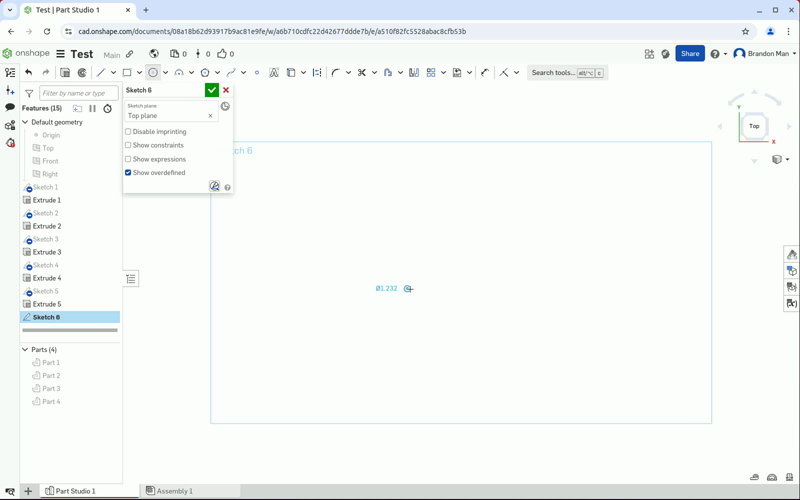
click(410, 288)
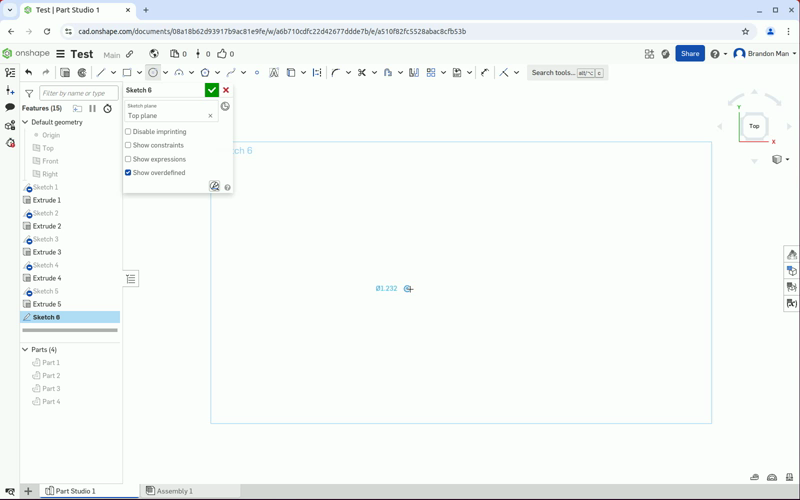
key(esc)
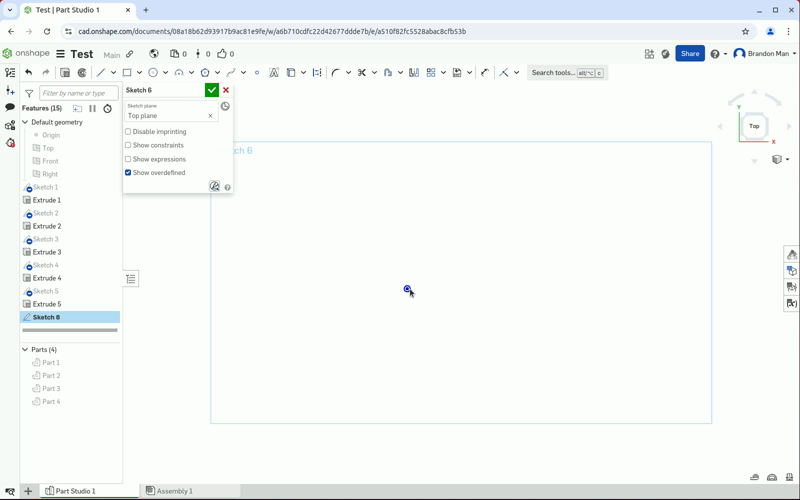
mouse_move(404, 287)
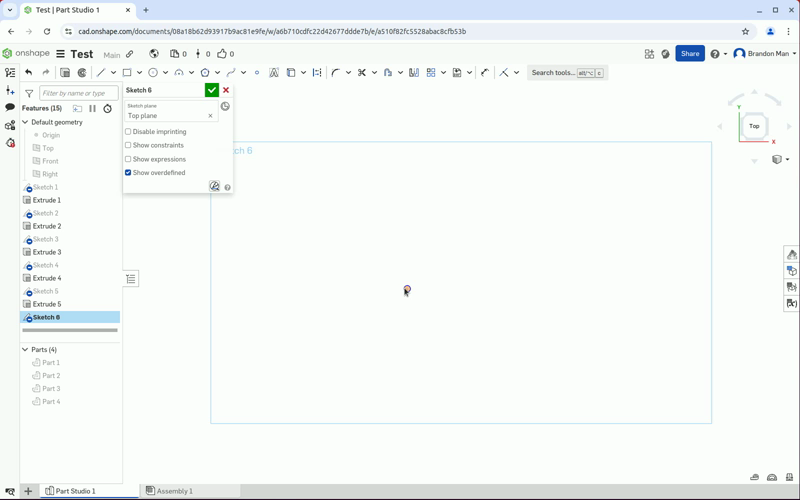
scroll(6)
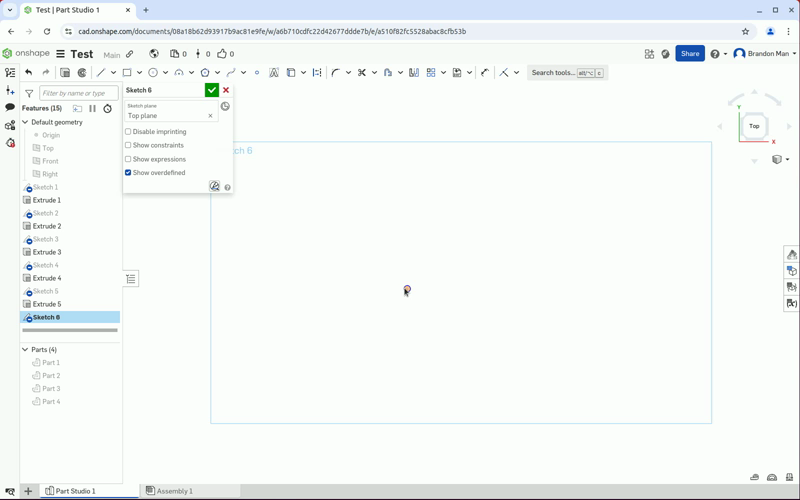
scroll(6)
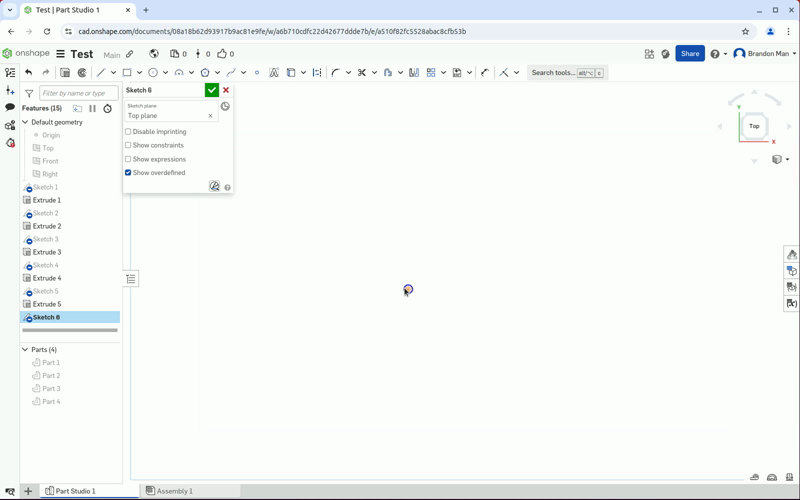
scroll(6)
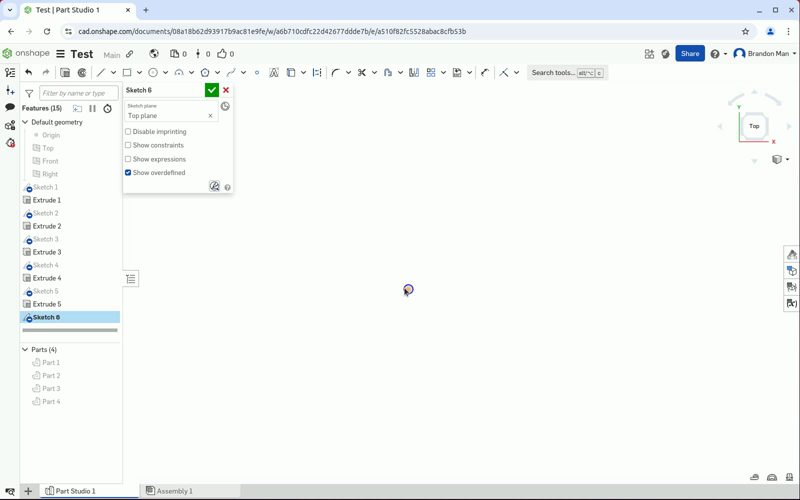
scroll(6)
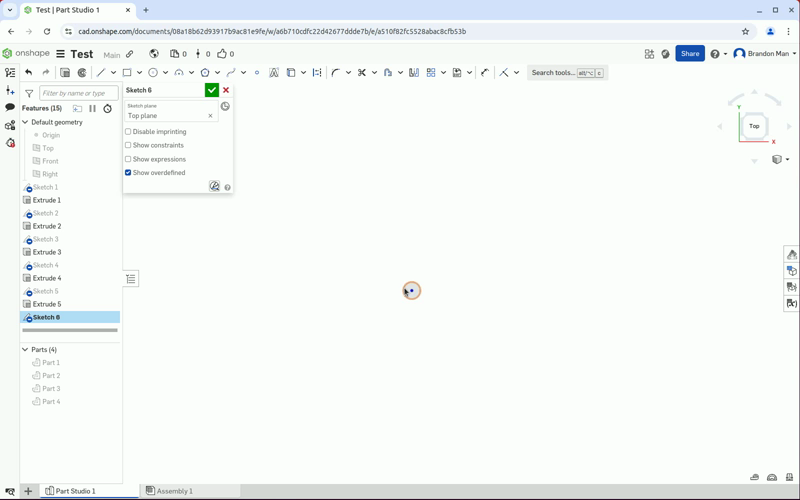
scroll(6)
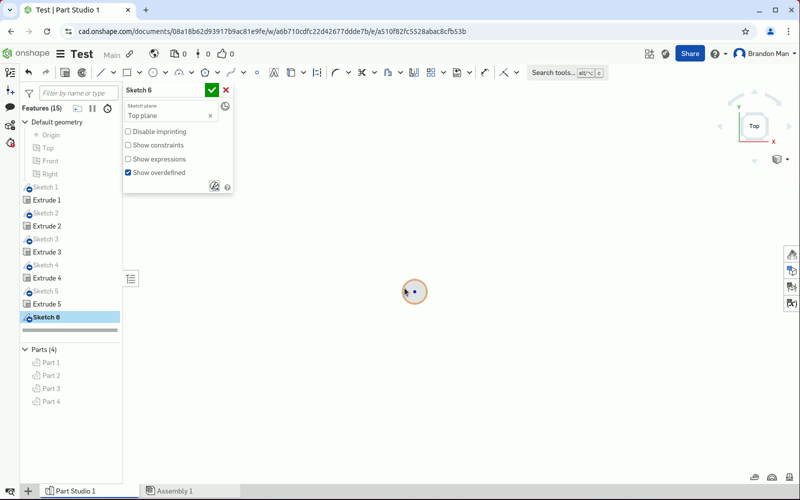
scroll(6)
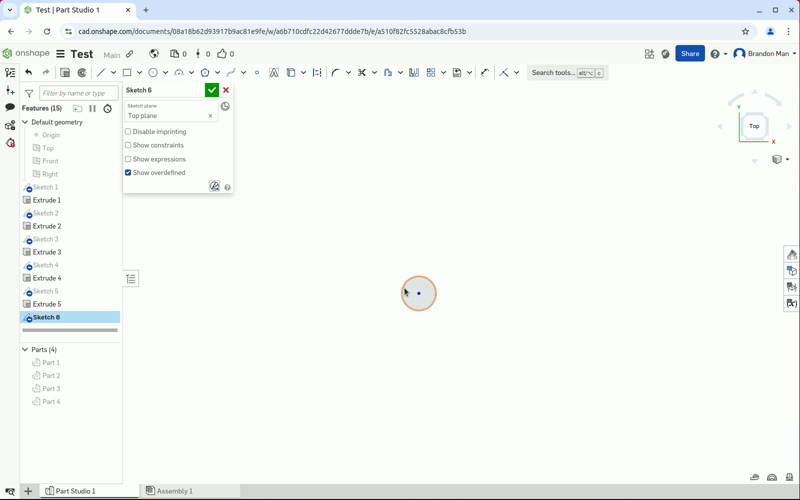
scroll(6)
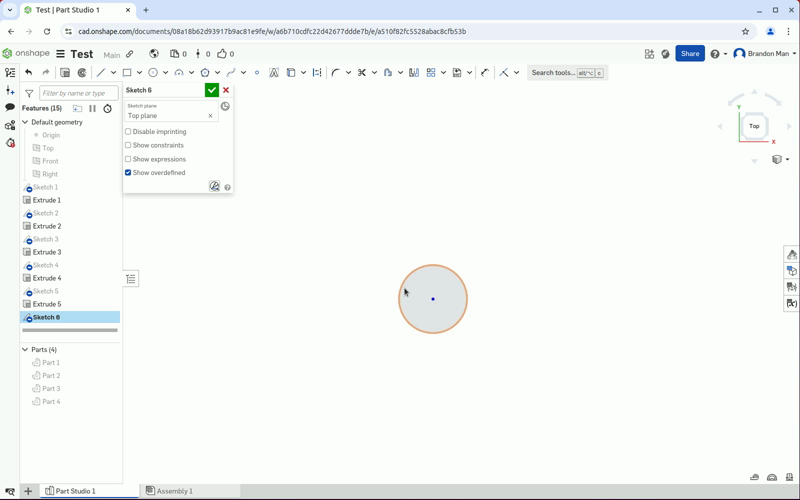
click(404, 287)
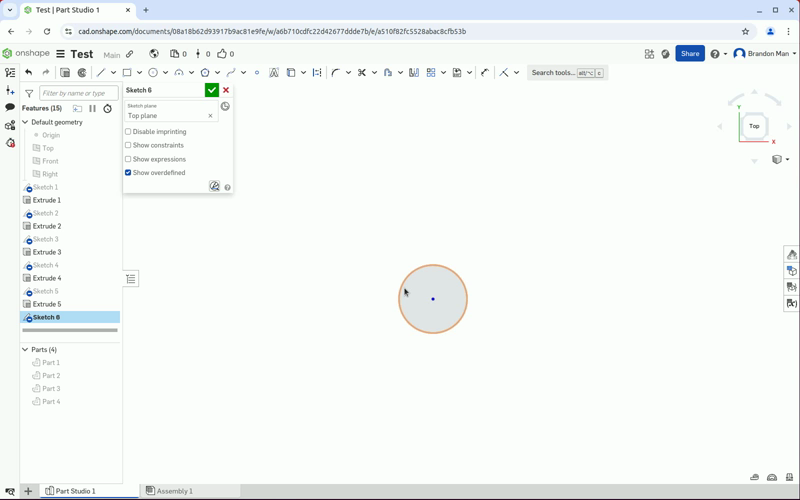
scroll(-6)
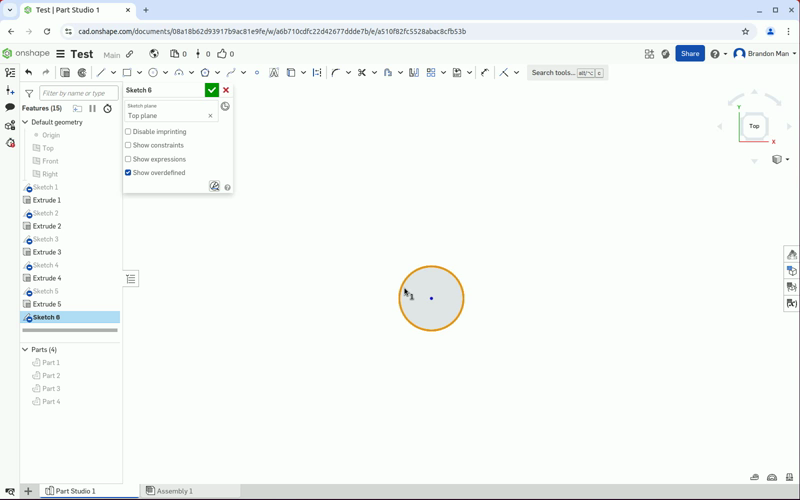
scroll(-6)
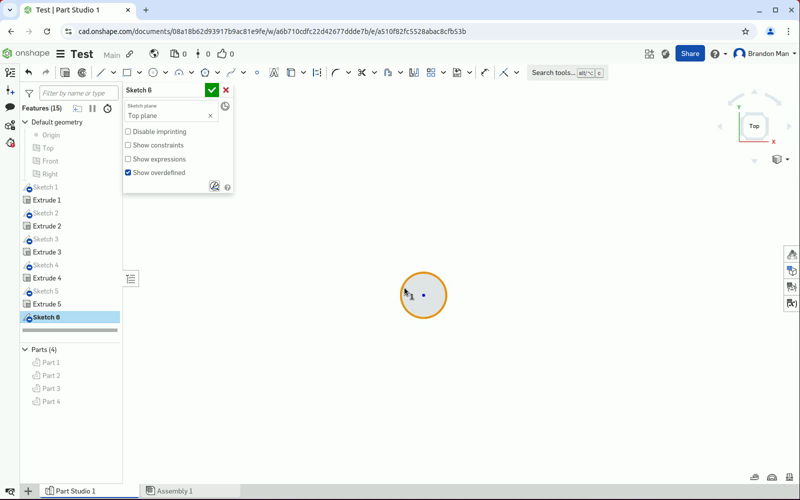
scroll(-6)
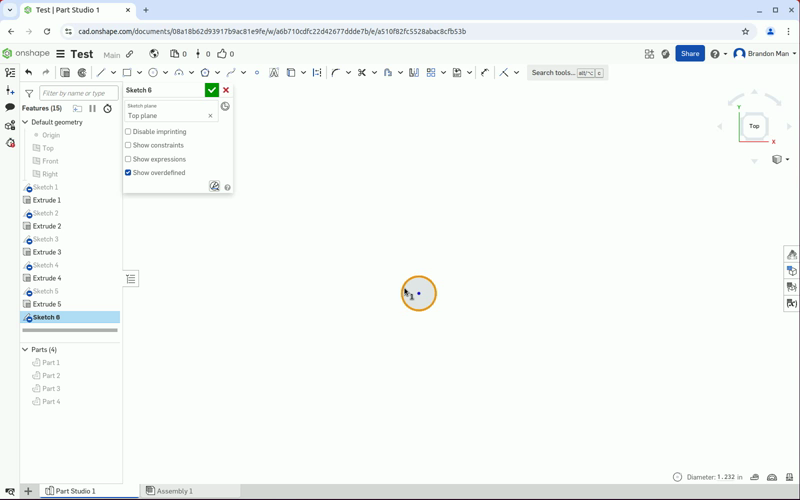
scroll(-6)
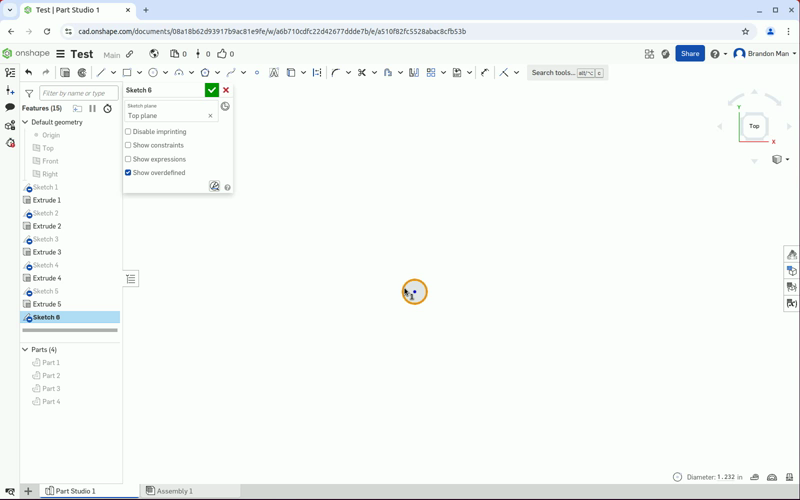
scroll(-6)
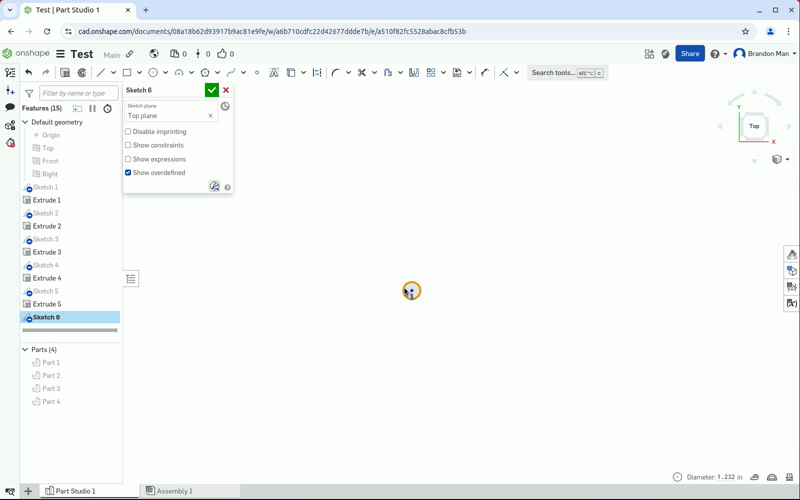
scroll(-6)
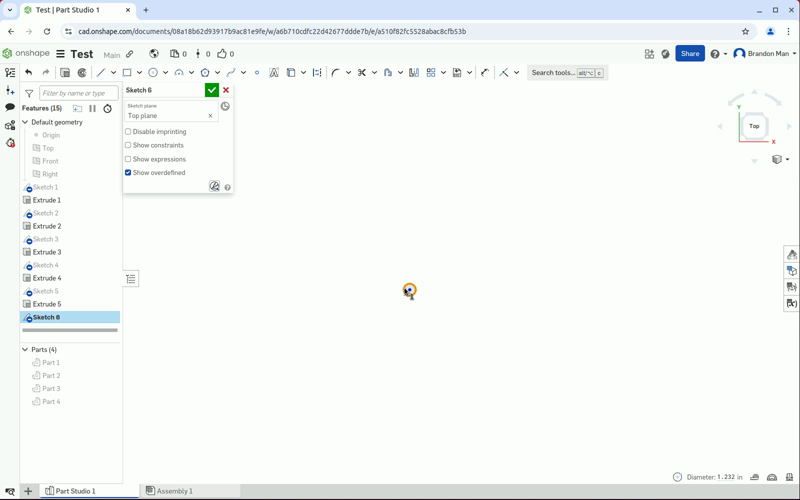
scroll(-6)
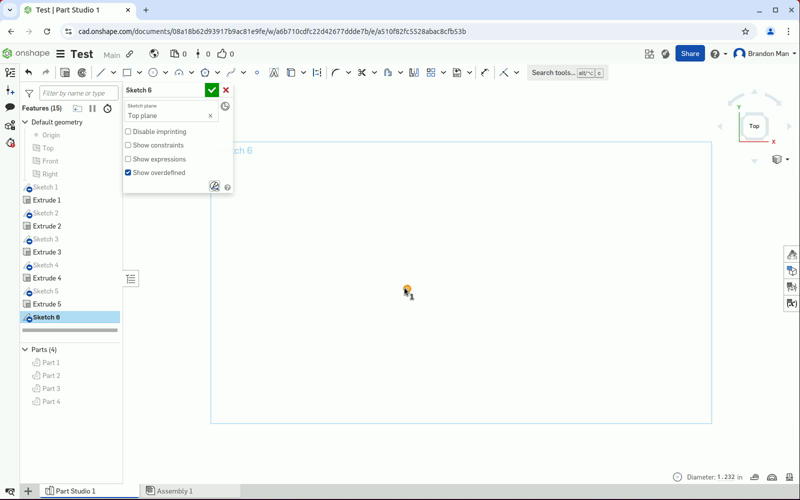
mouse_move(73, 352)
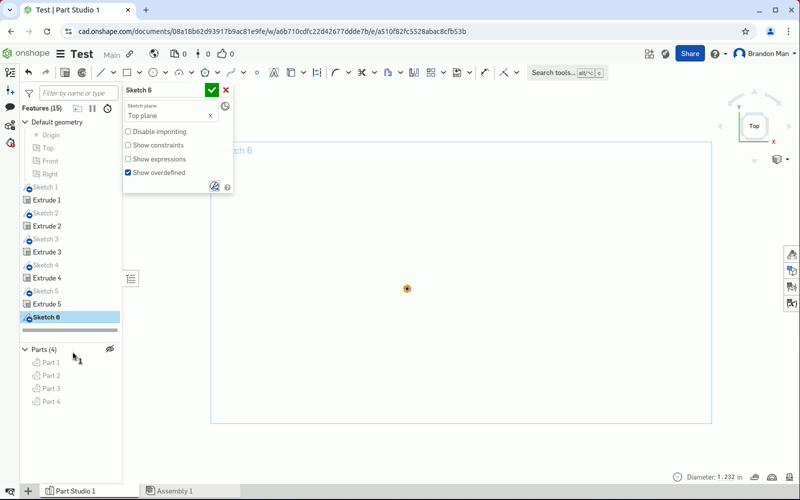
key(shift+y)
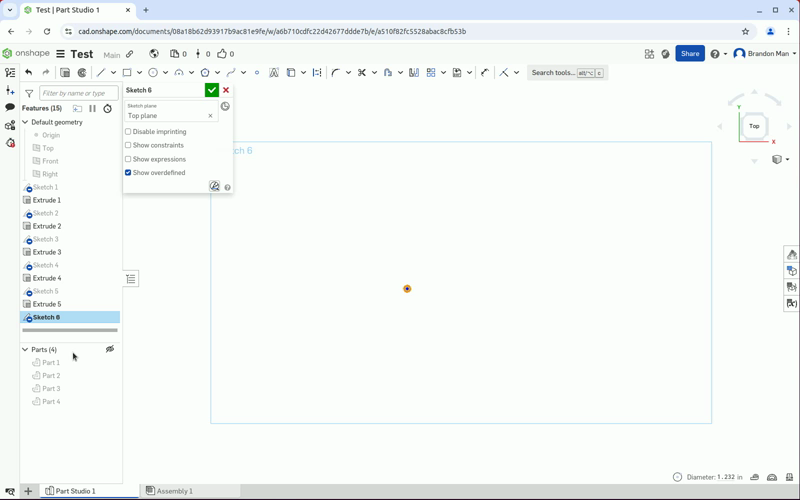
key(shift+e)
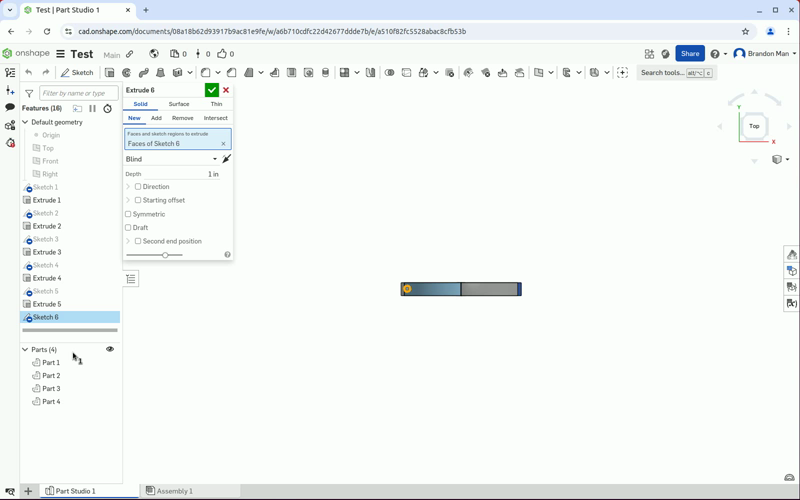
mouse_move(143, 106)
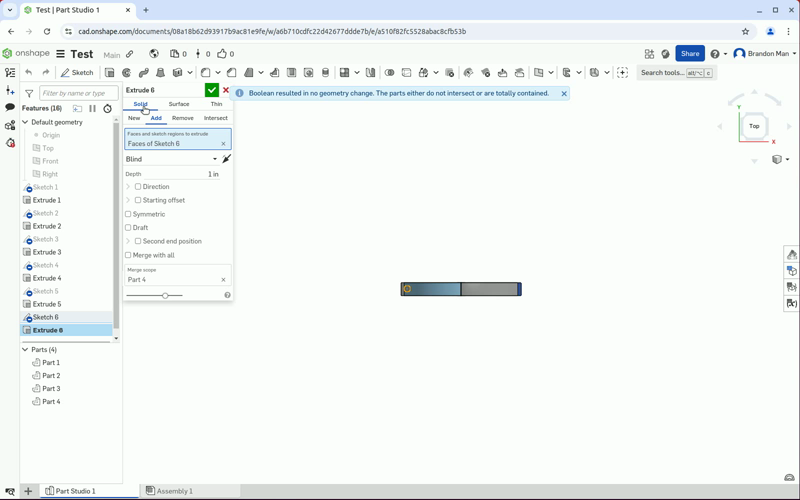
click(143, 106)
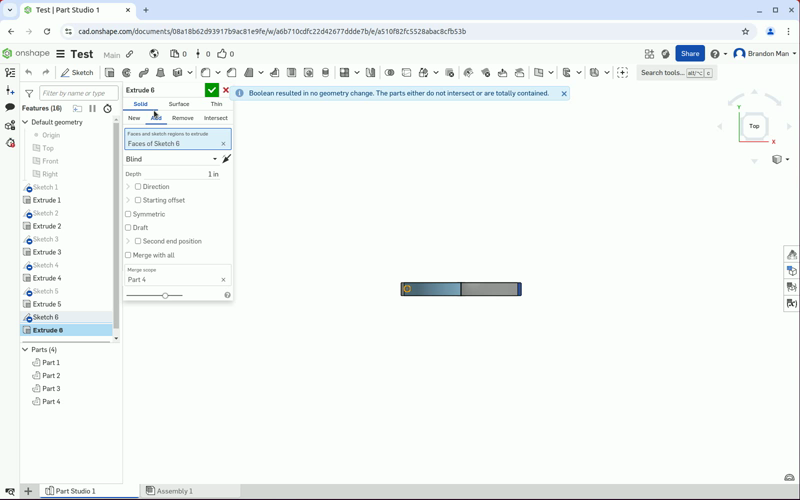
mouse_move(186, 120)
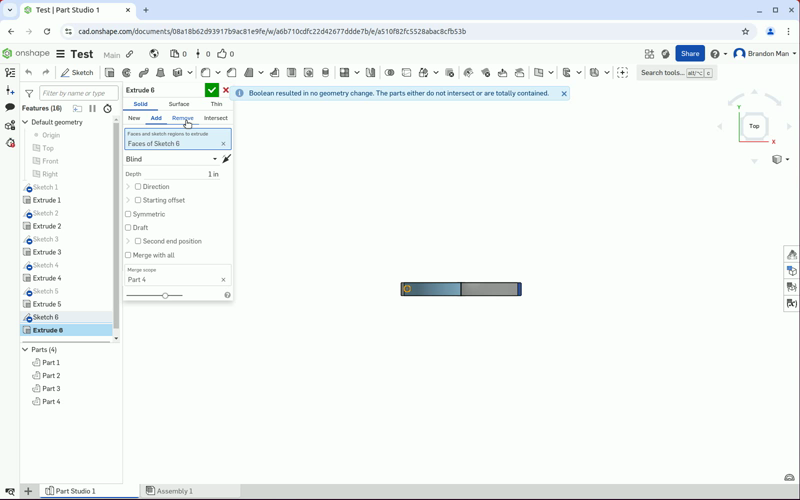
click(186, 120)
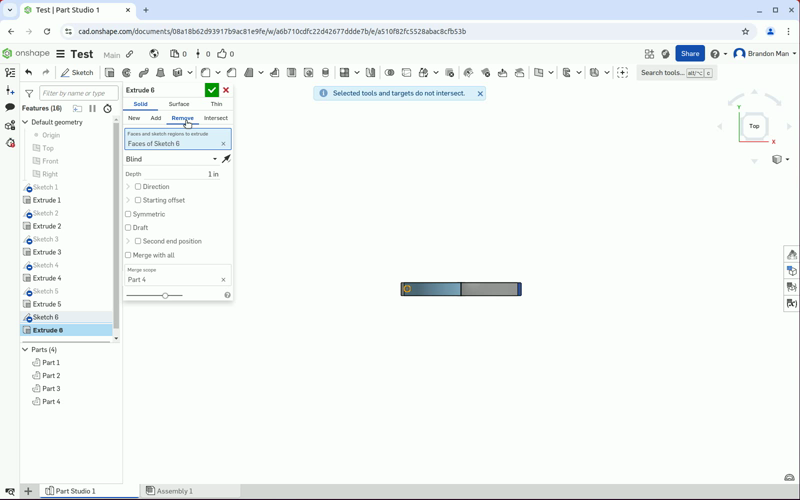
key(tab, 4)
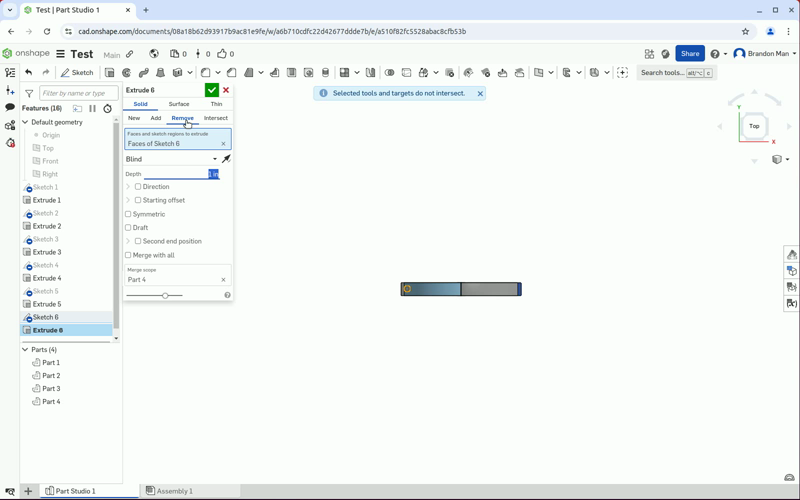
text(-5.055)
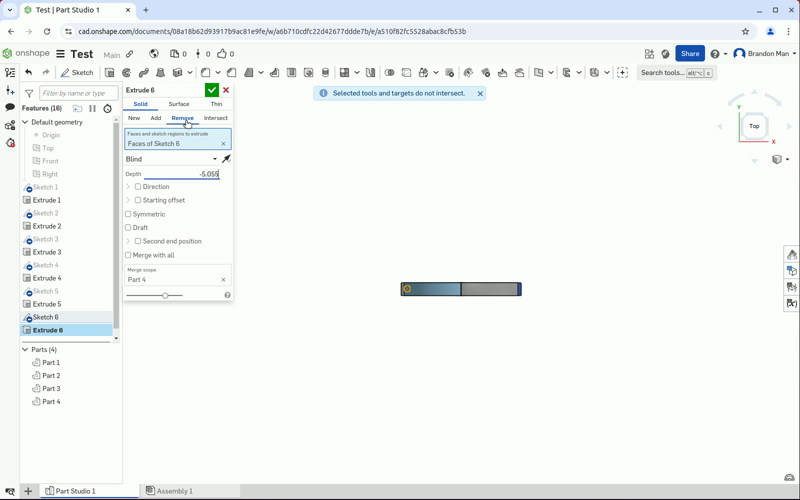
key(tab, 6)
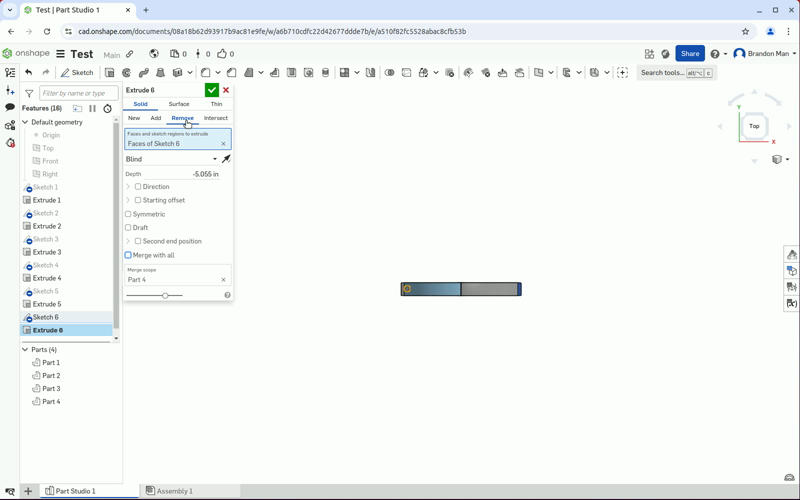
key(space)
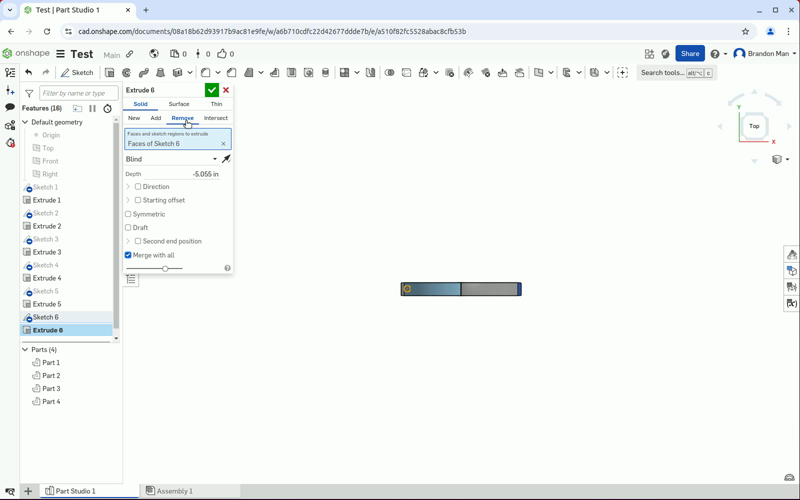
key(enter)
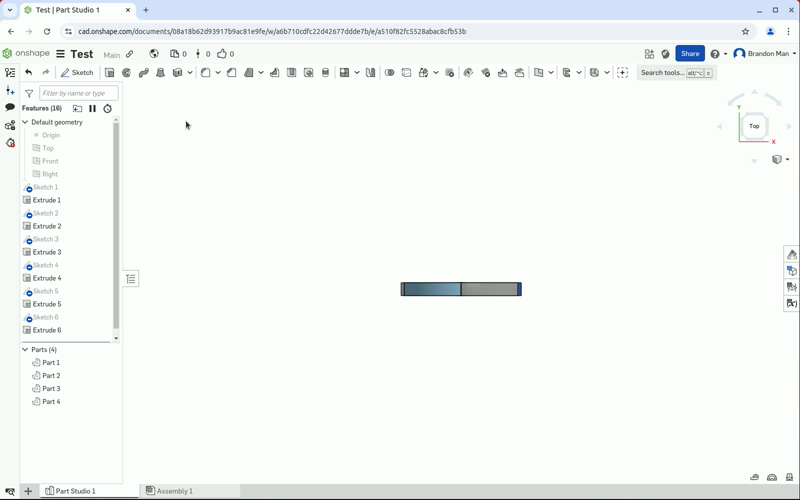
key(shift+h)
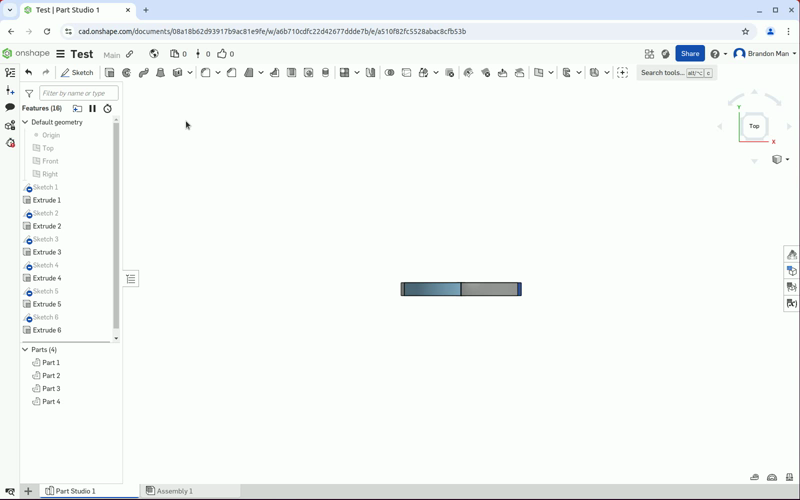
key(shift+h)
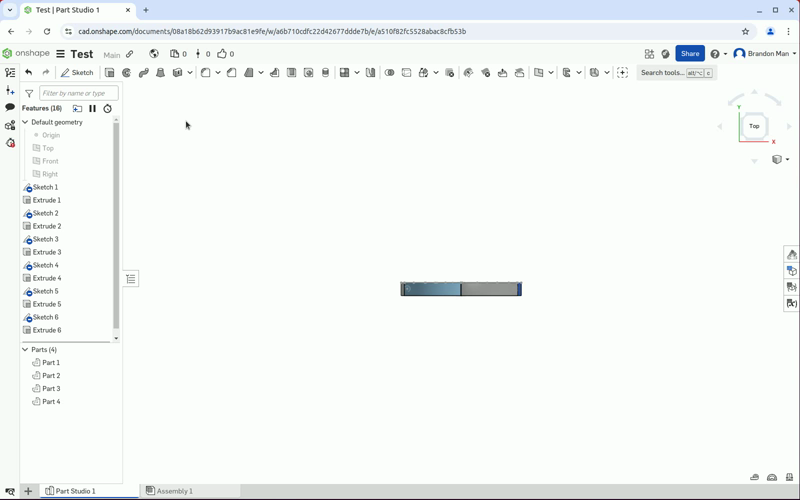
key(shift+7)
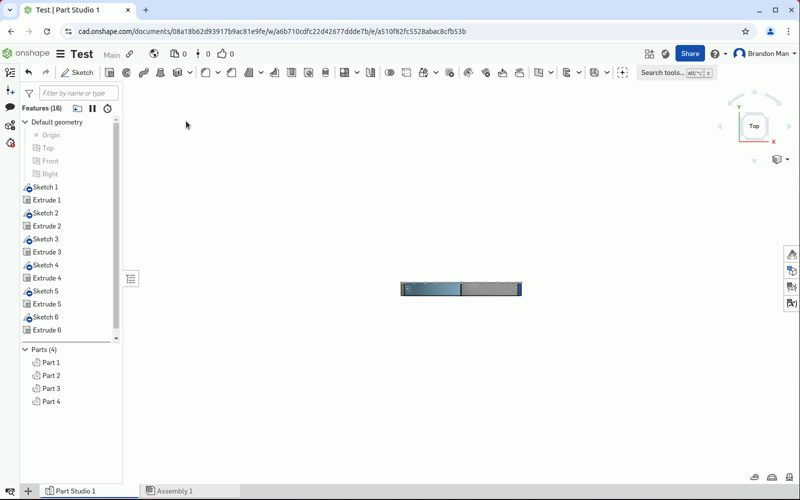
key(up, 3)
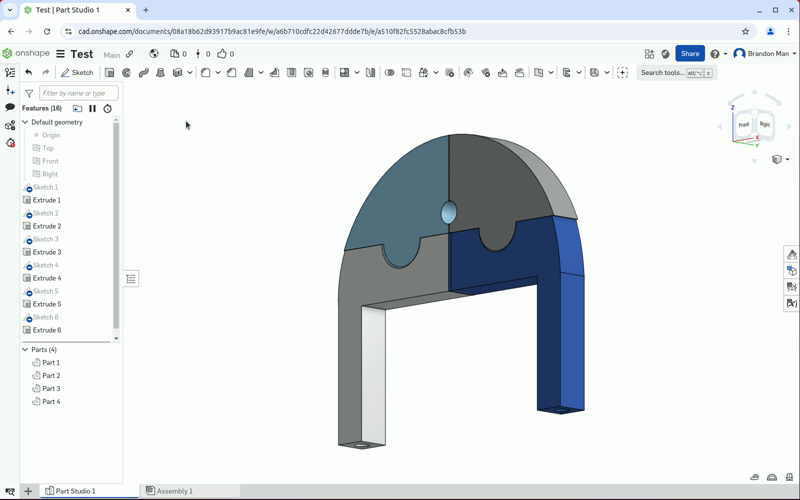
key(left, 3)
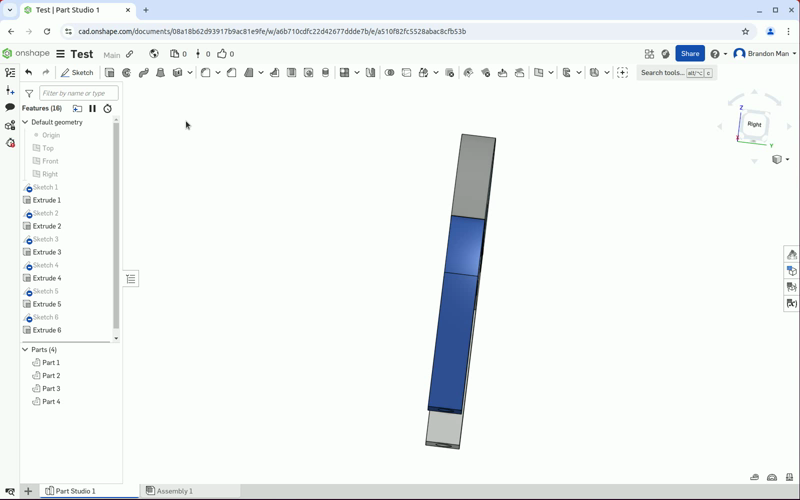
key(right, 3)
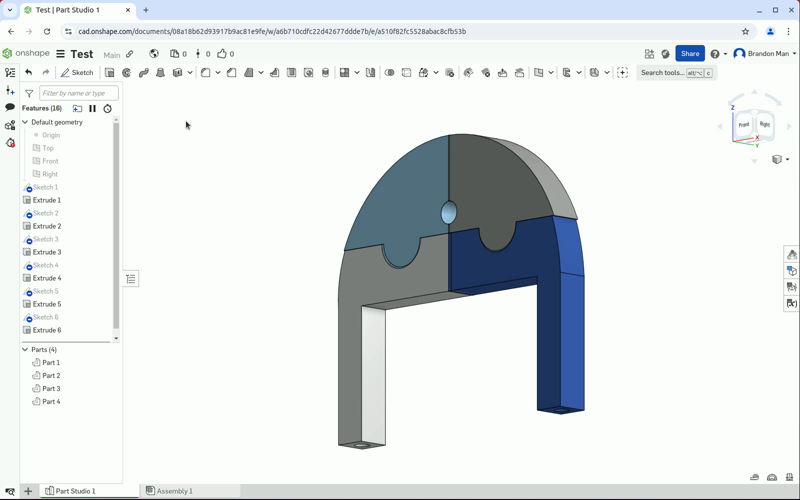
key(down, 3)
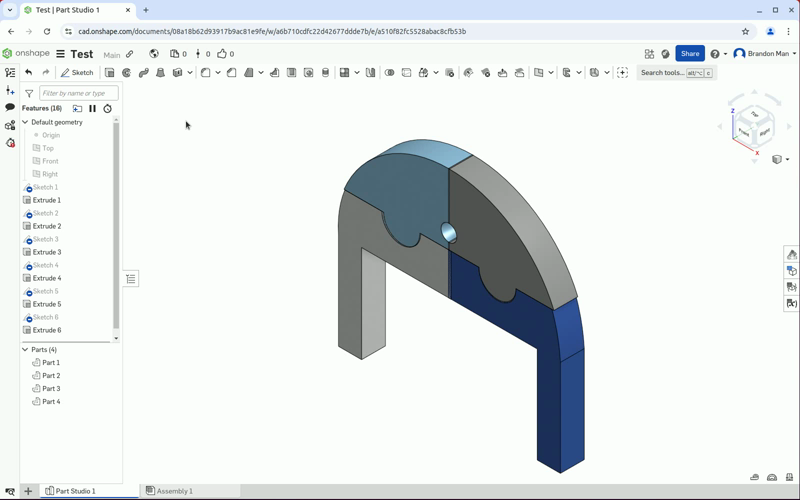
mouse_move(69, 189)
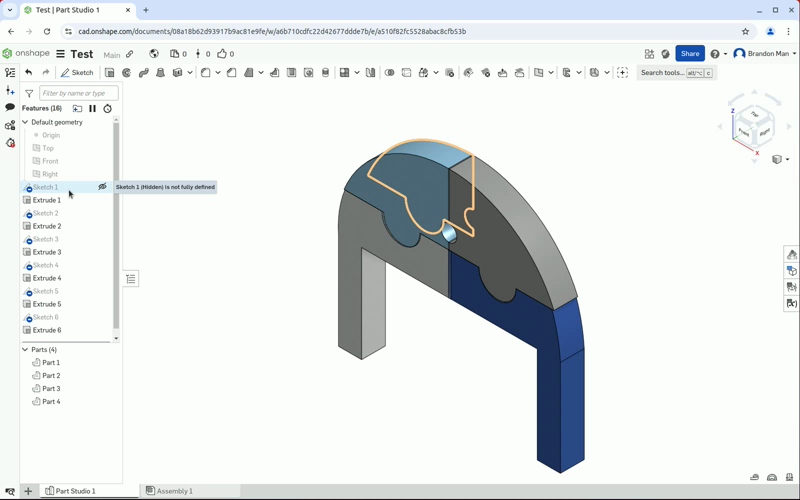
click(69, 189)